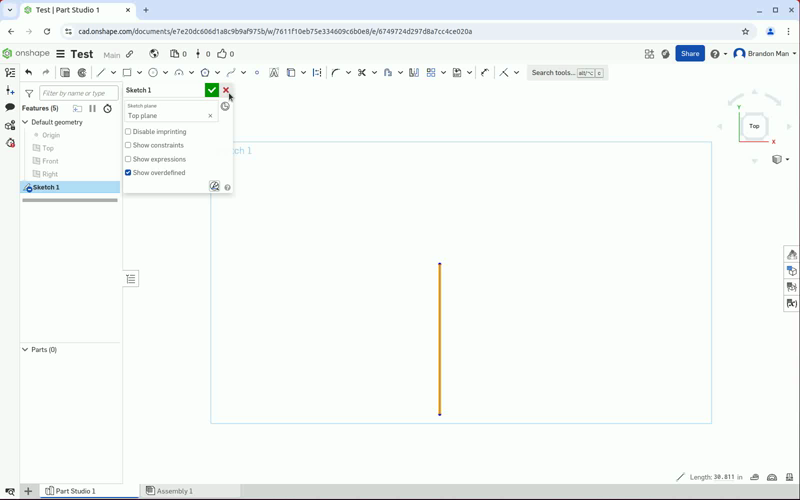
key(shift+h)
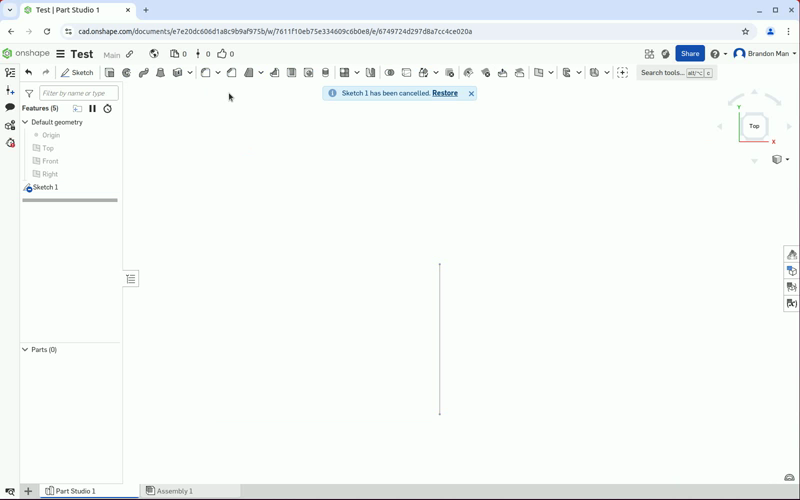
key(shift+s)
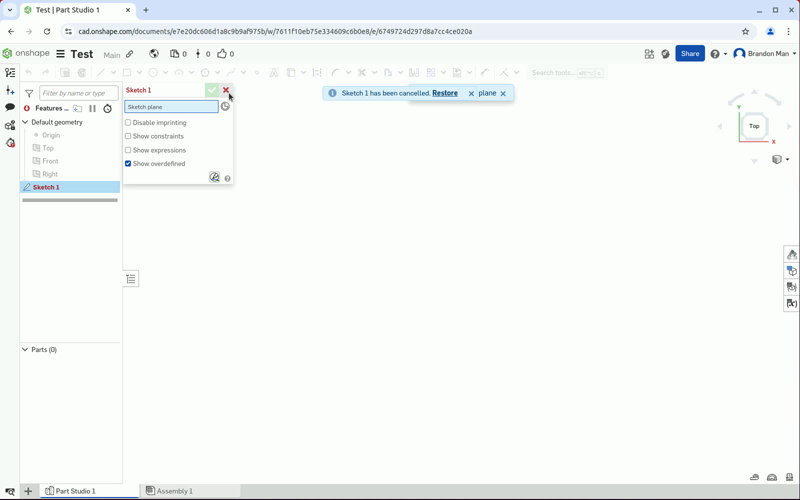
mouse_move(73, 150)
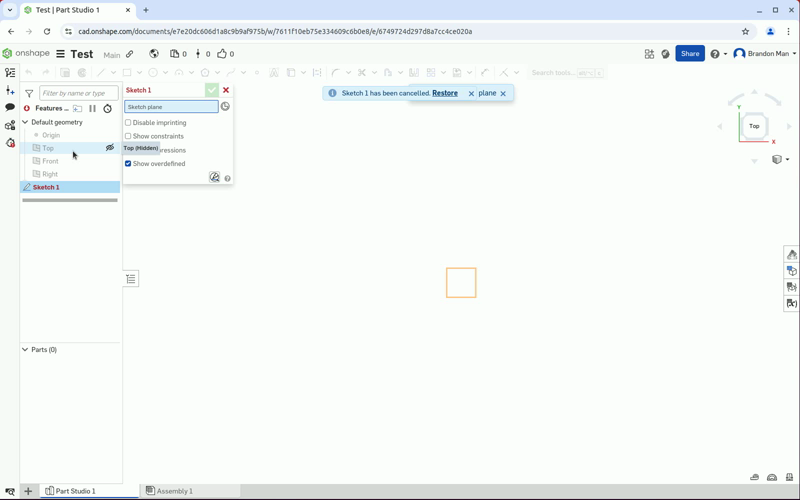
click(73, 150)
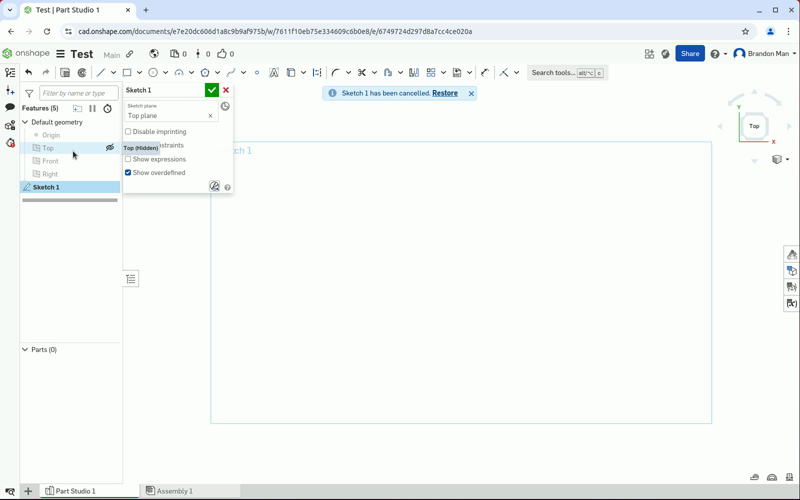
mouse_move(73, 352)
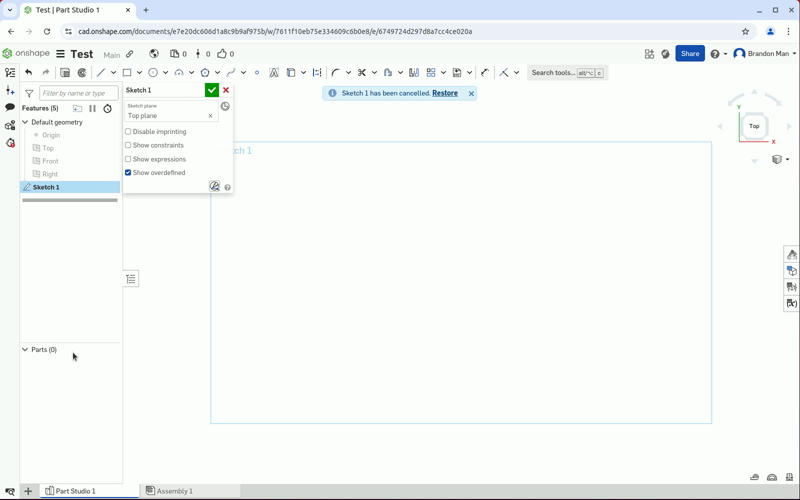
key(y)
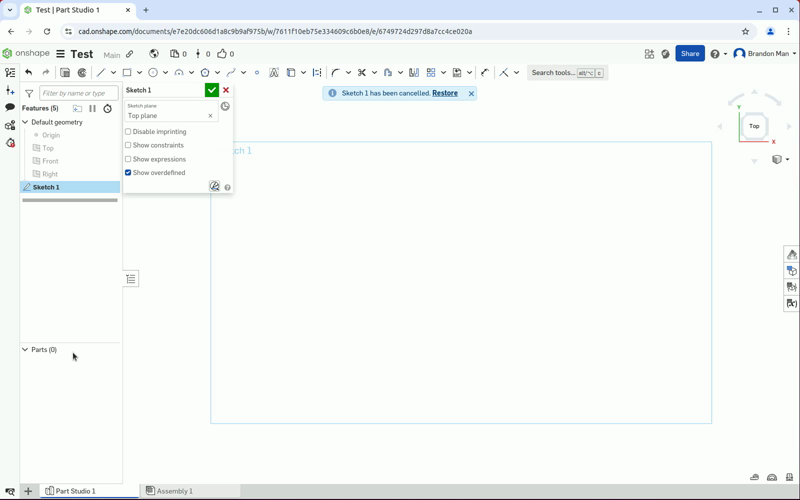
key(l)
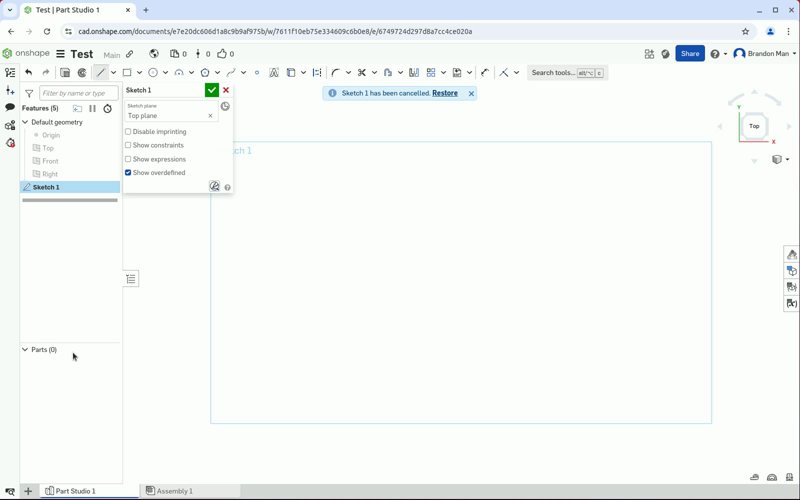
key_down(shift)
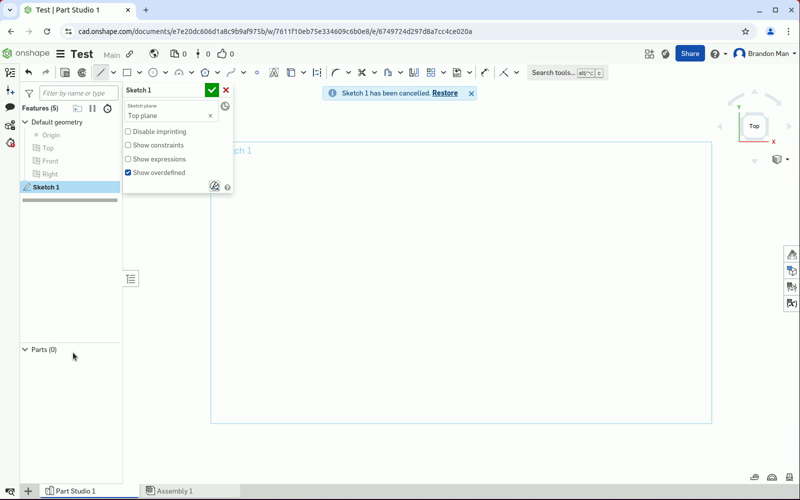
mouse_move(366, 232)
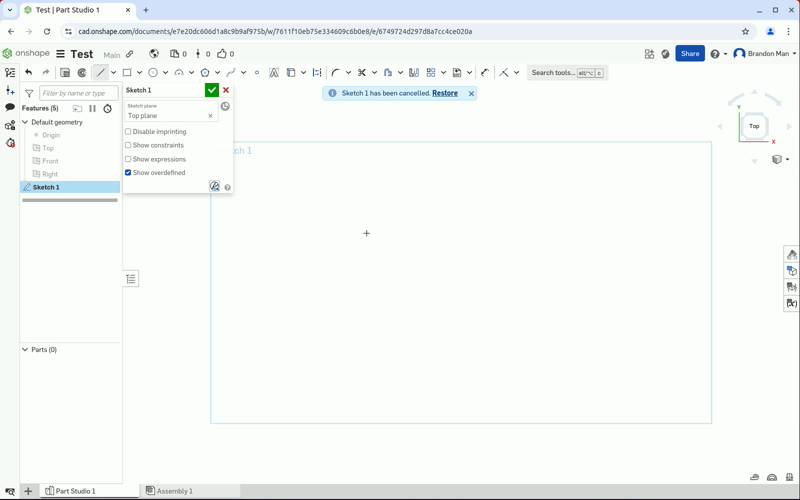
click(366, 232)
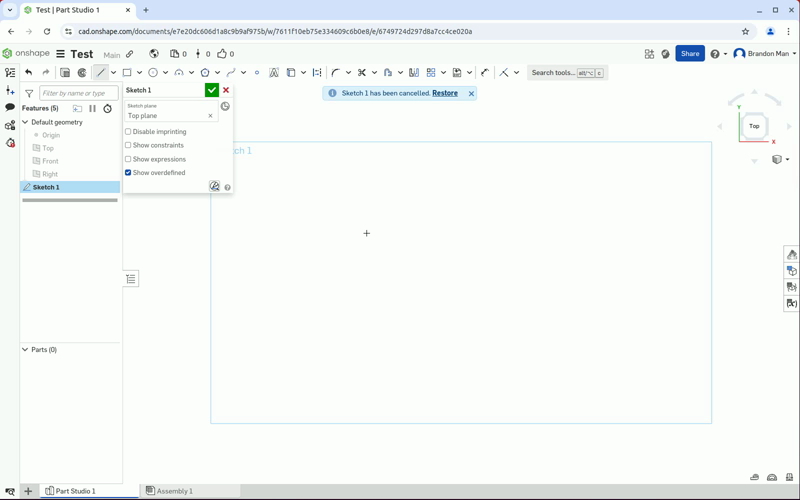
key_up(shift)
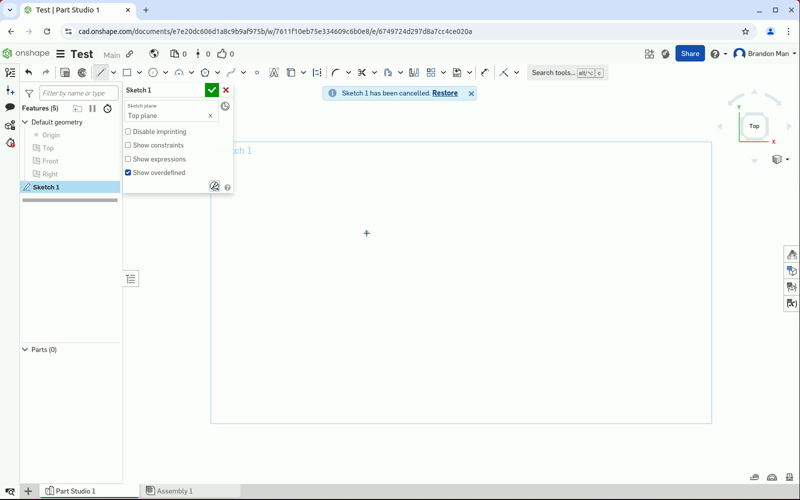
key_down(shift)
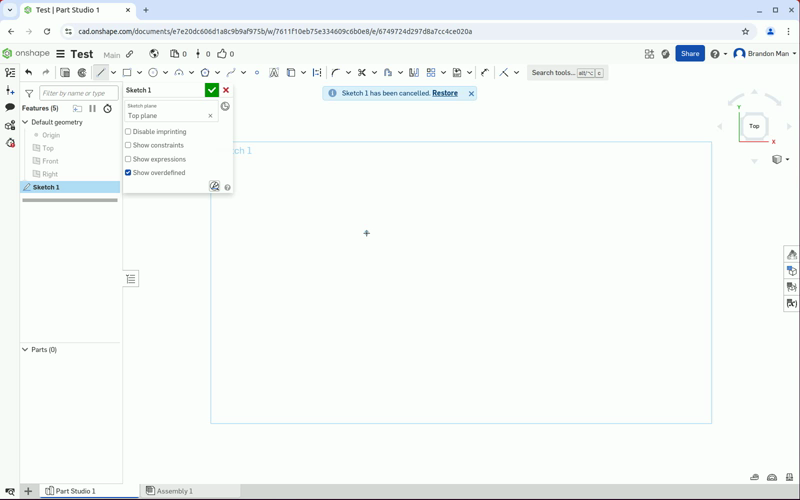
mouse_move(396, 232)
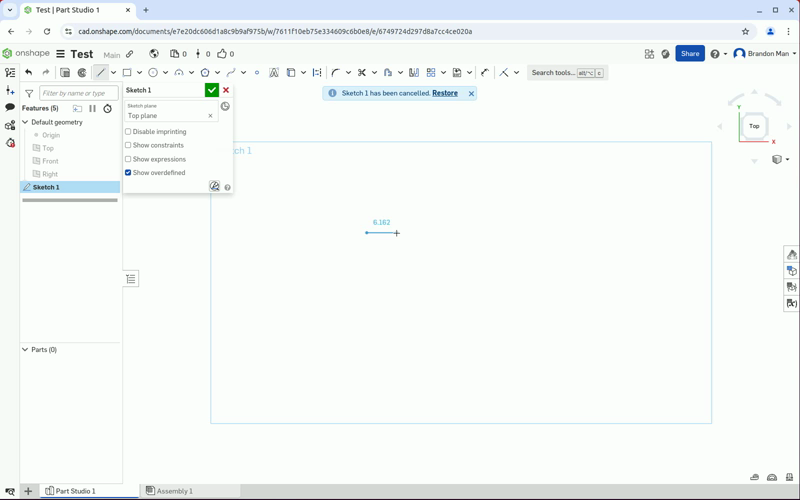
mouse_move(371, 235)
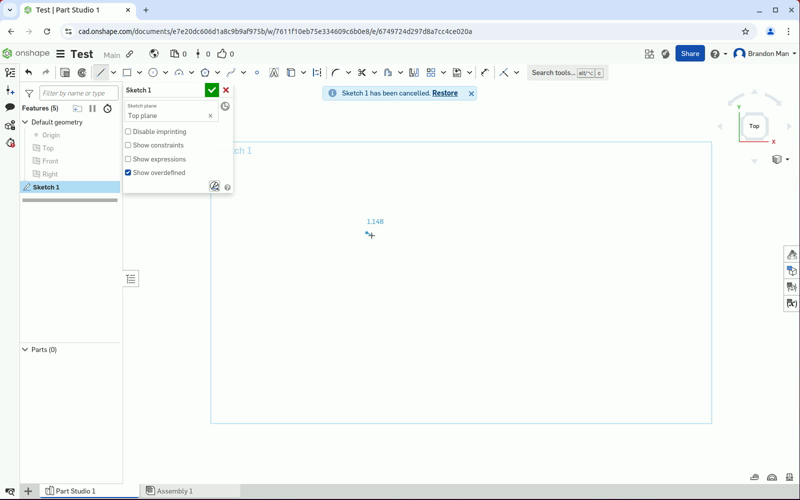
scroll(6)
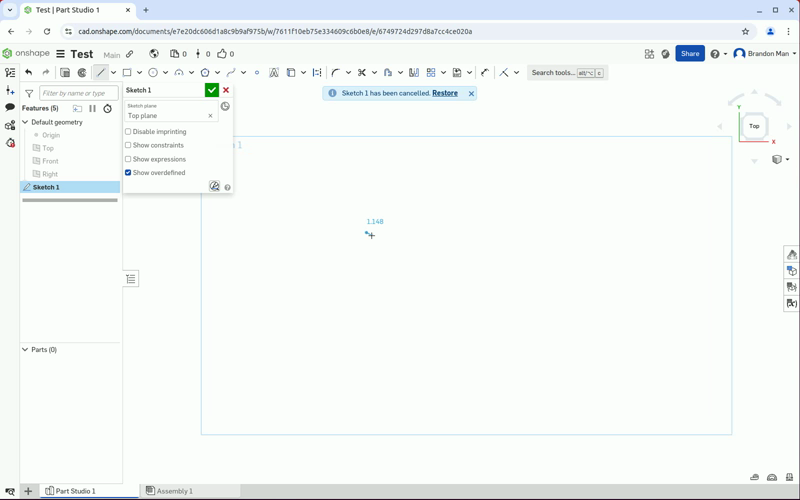
scroll(6)
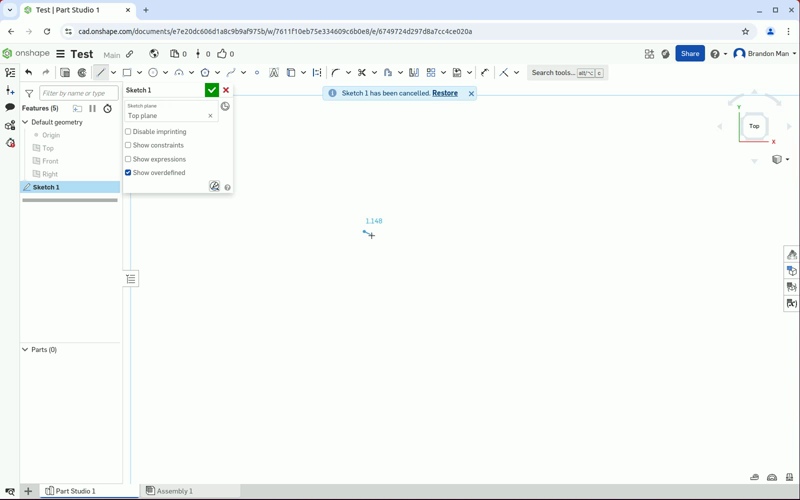
scroll(6)
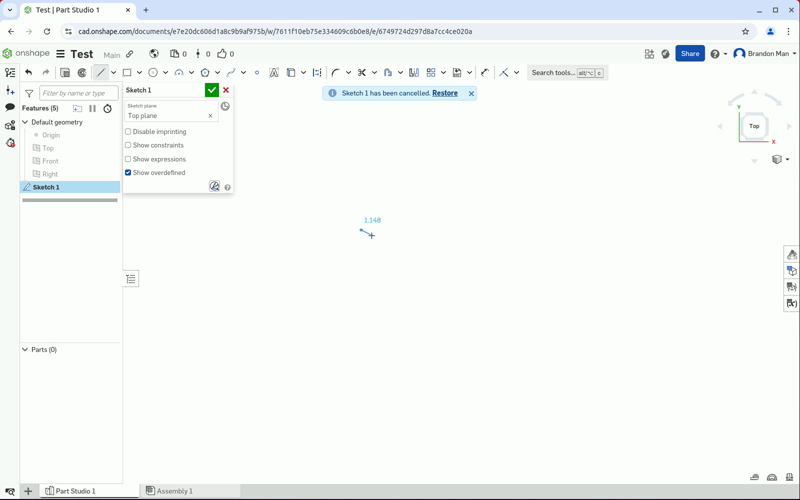
scroll(6)
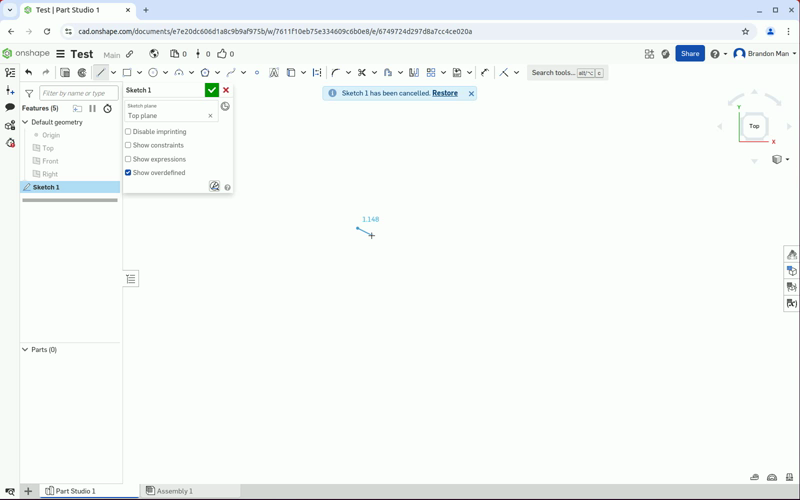
scroll(6)
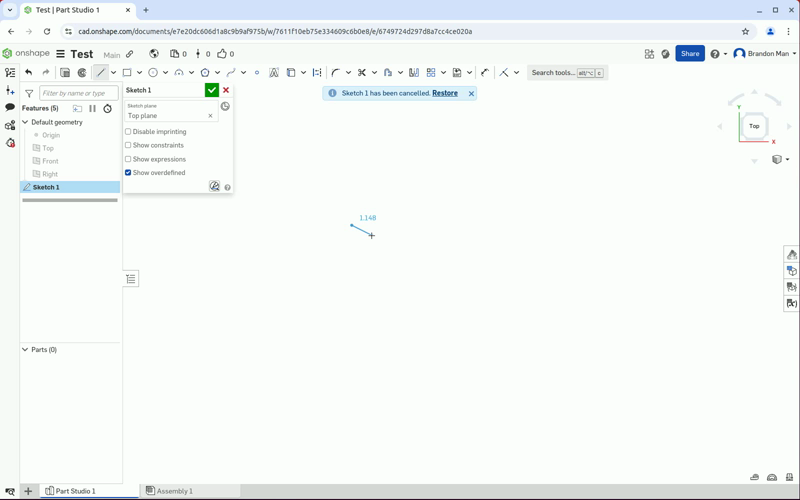
scroll(6)
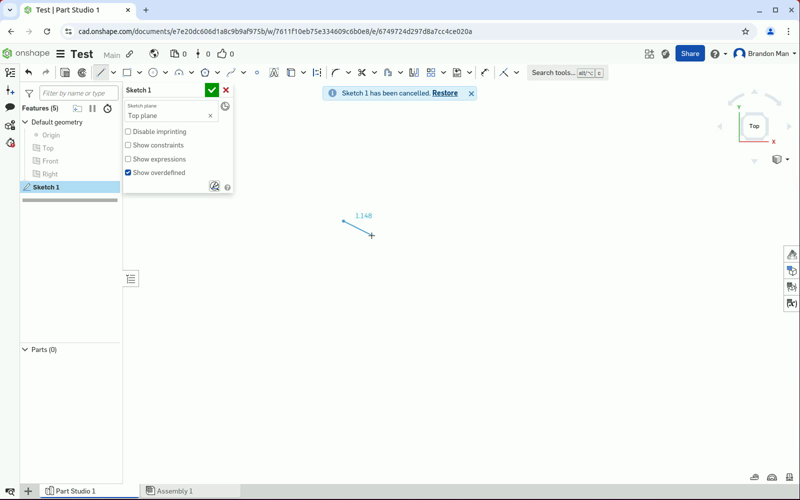
scroll(6)
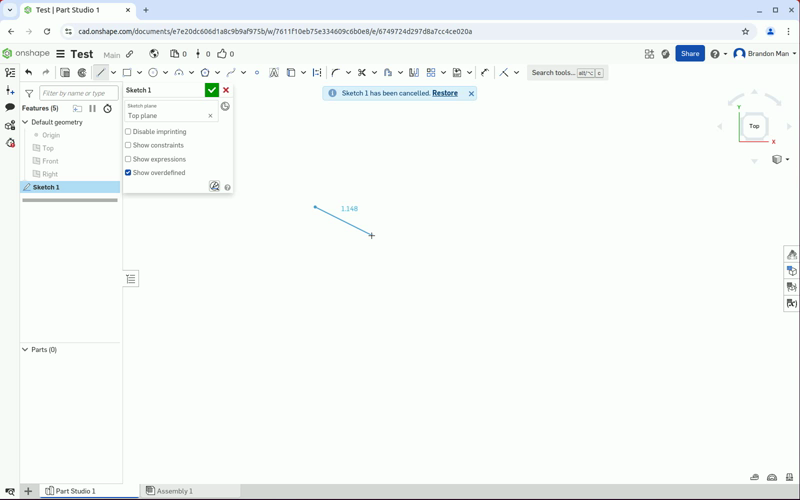
click(371, 235)
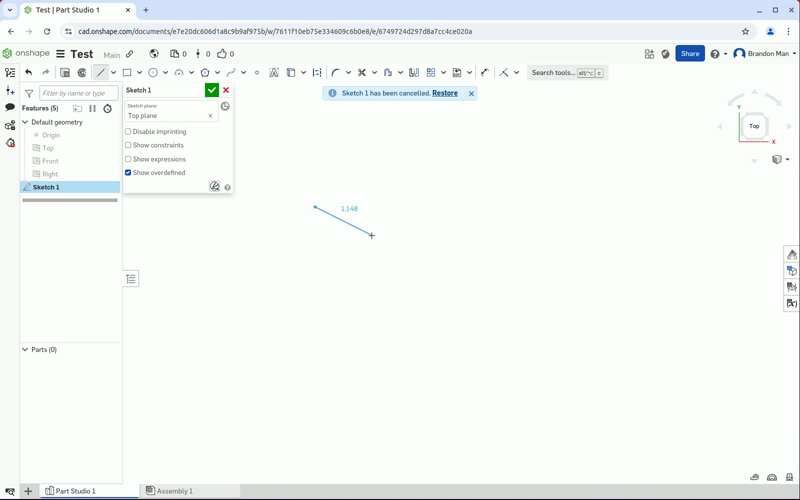
scroll(-6)
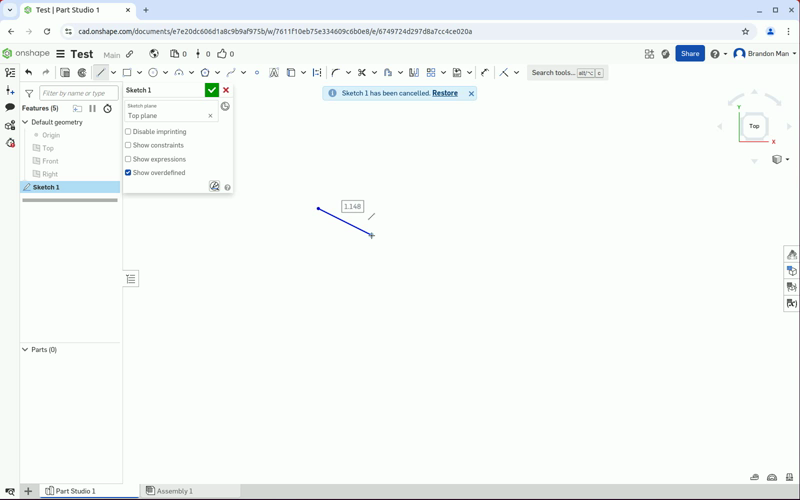
scroll(-6)
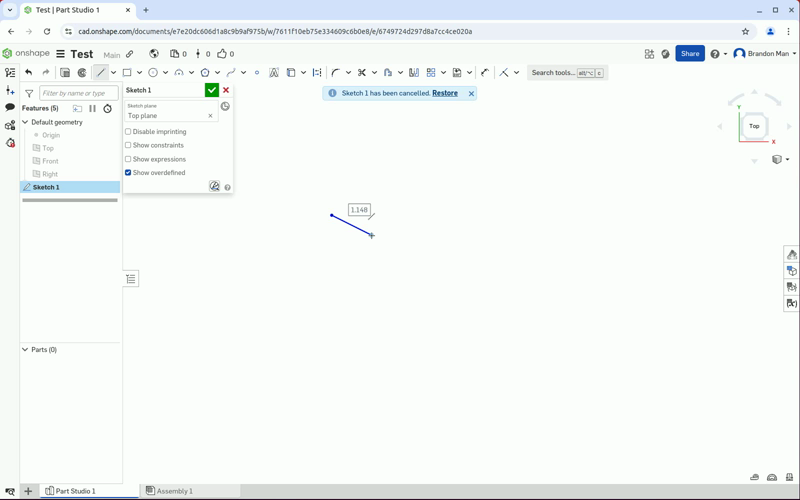
scroll(-6)
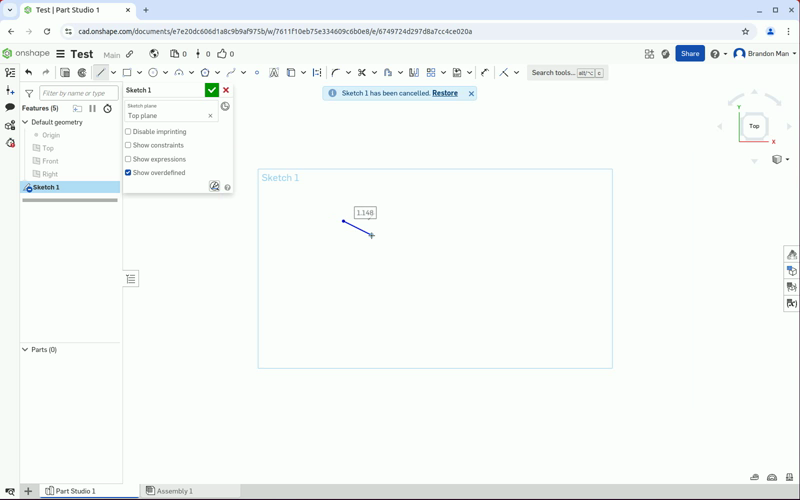
scroll(-6)
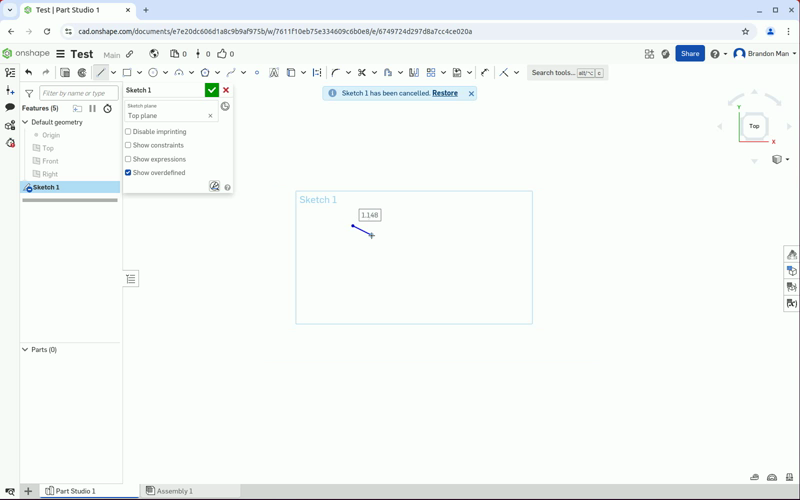
scroll(-6)
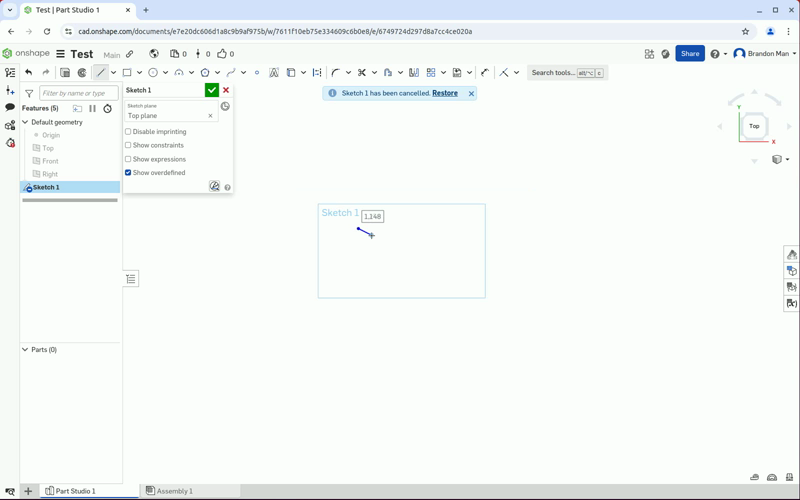
scroll(-6)
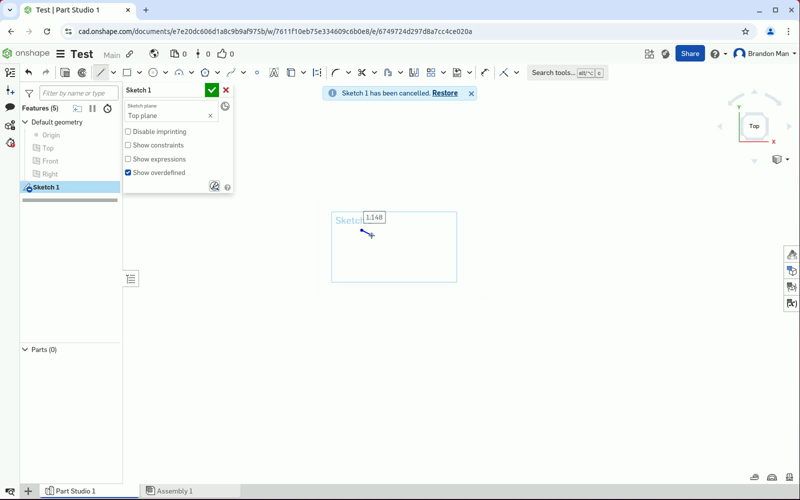
scroll(-6)
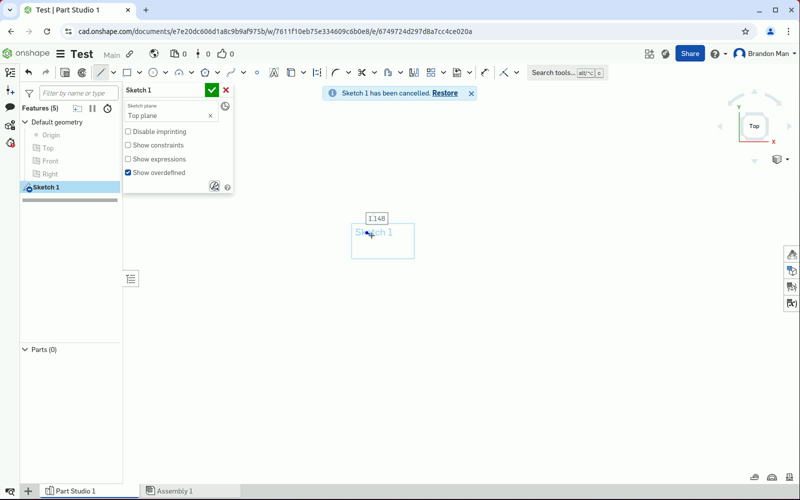
key_up(shift)
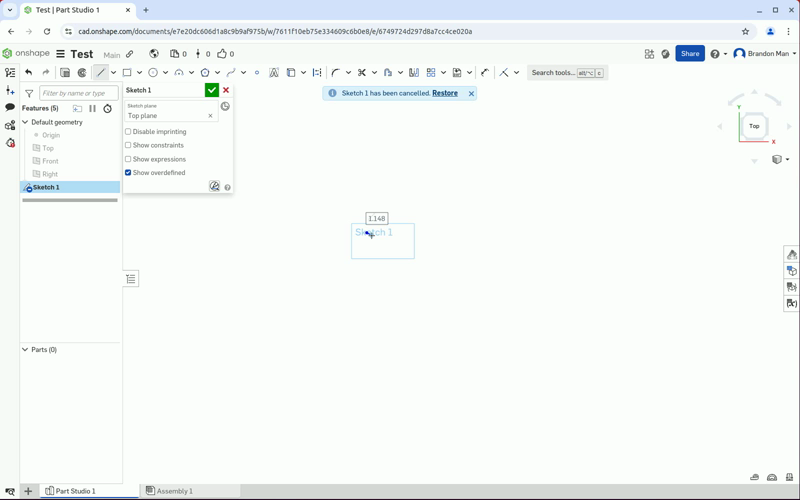
key_down(shift)
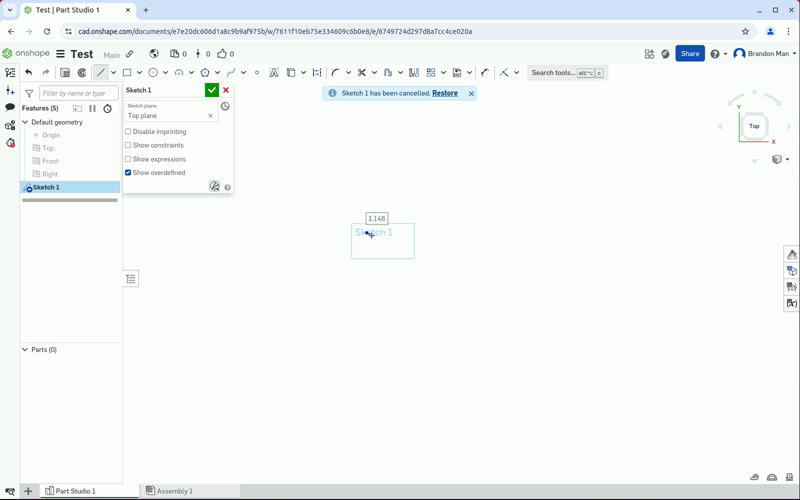
mouse_move(401, 235)
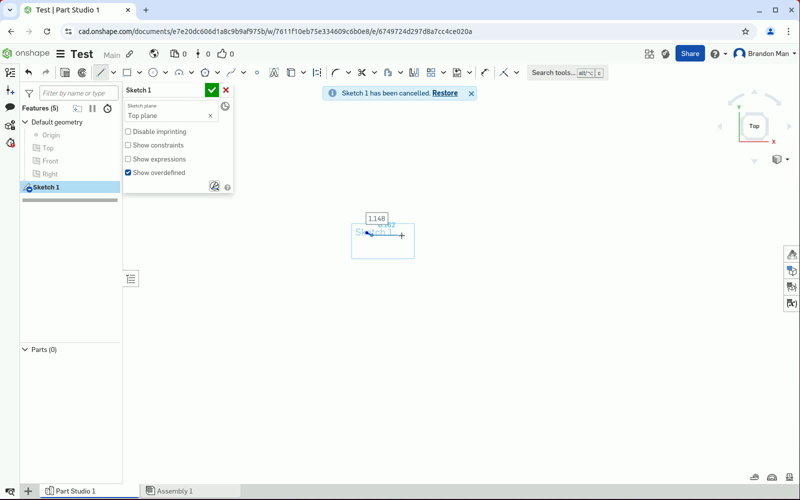
mouse_move(376, 232)
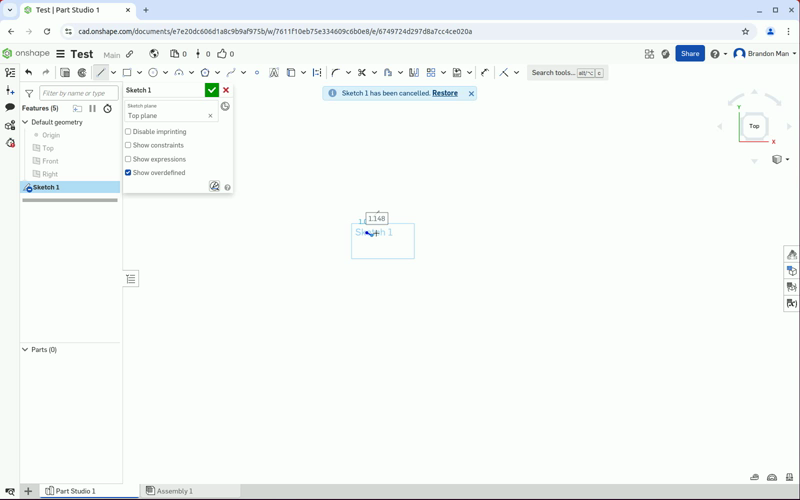
scroll(6)
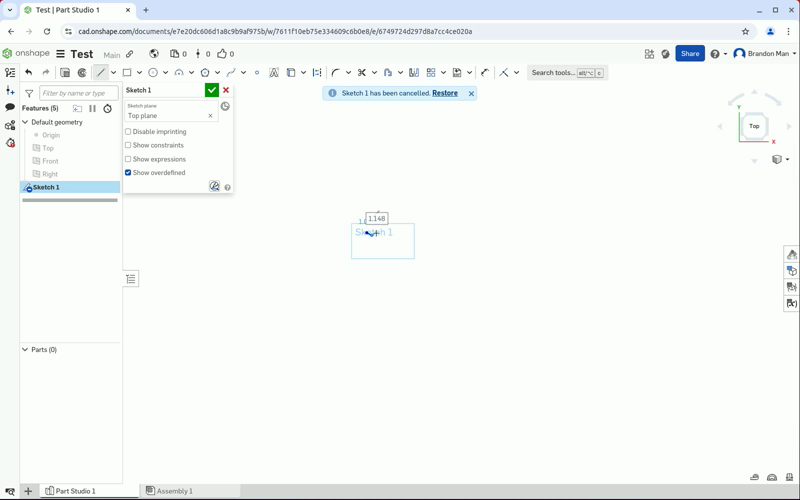
scroll(6)
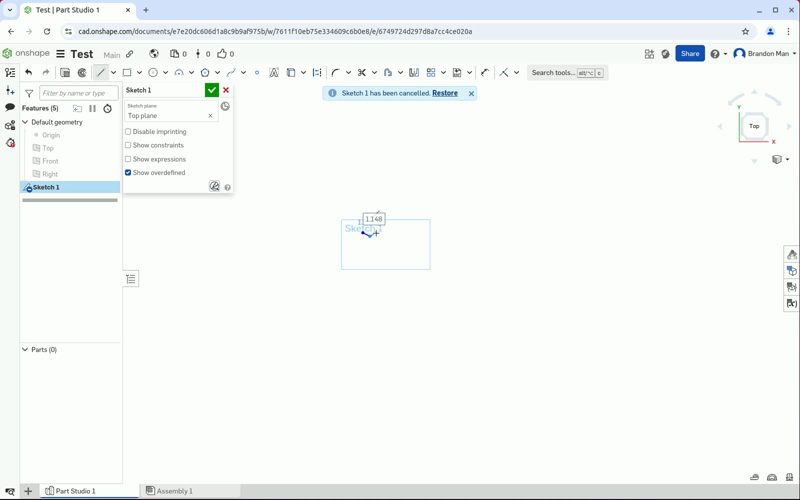
scroll(6)
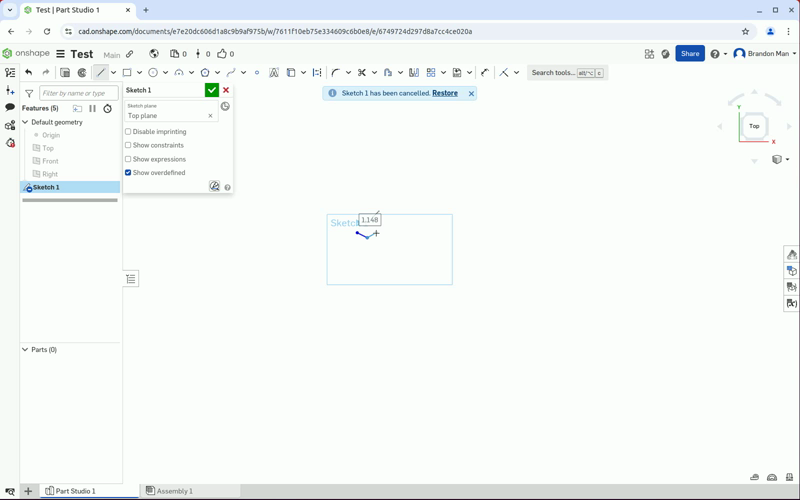
scroll(6)
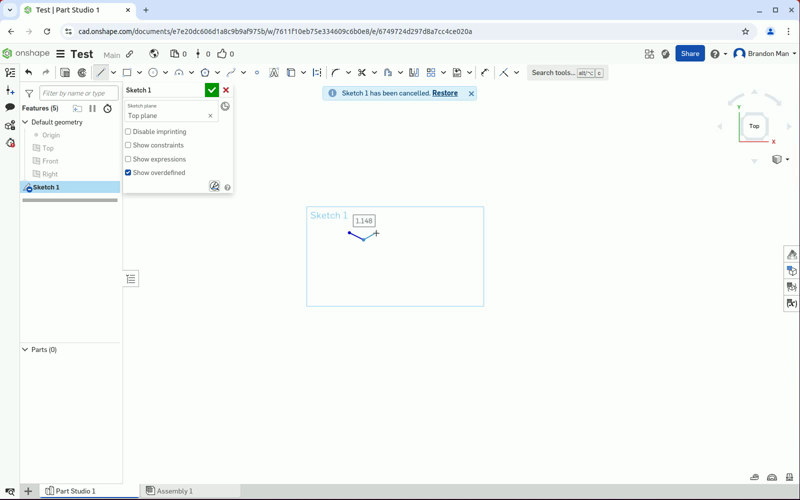
scroll(6)
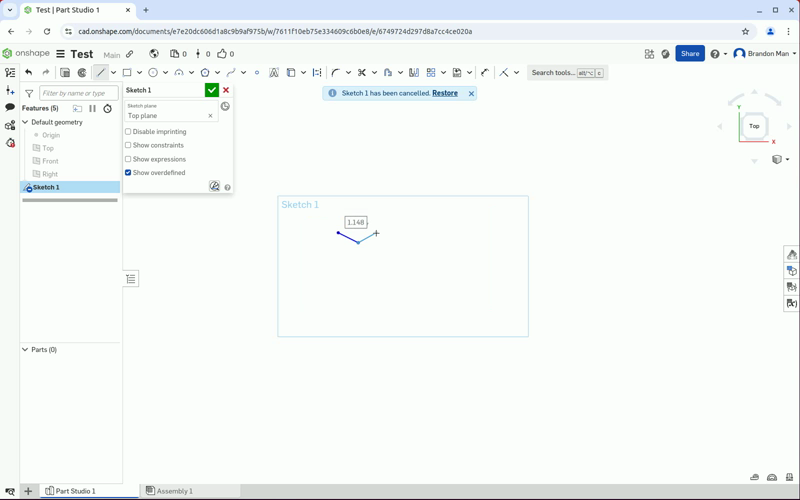
scroll(6)
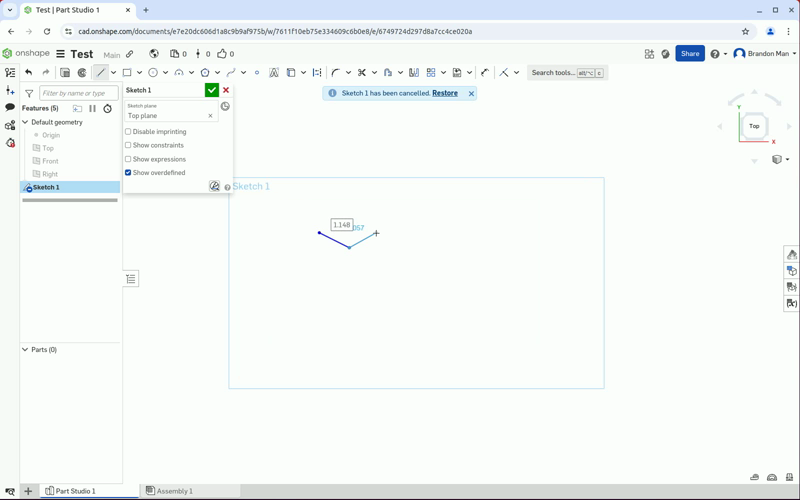
scroll(6)
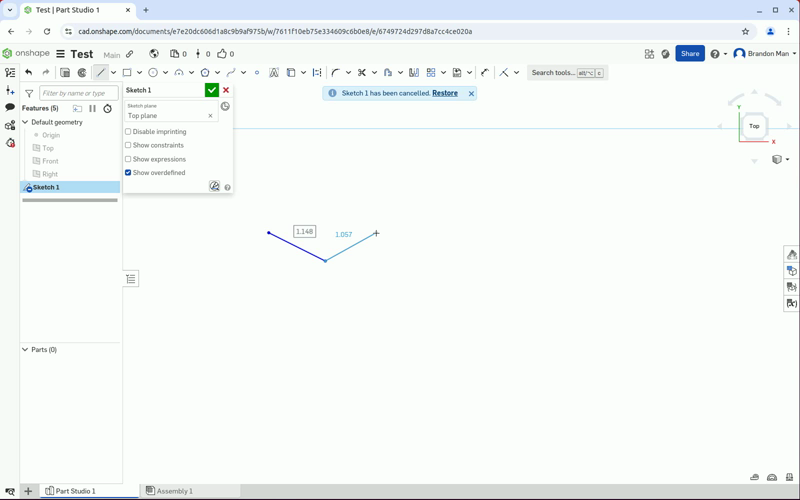
click(376, 232)
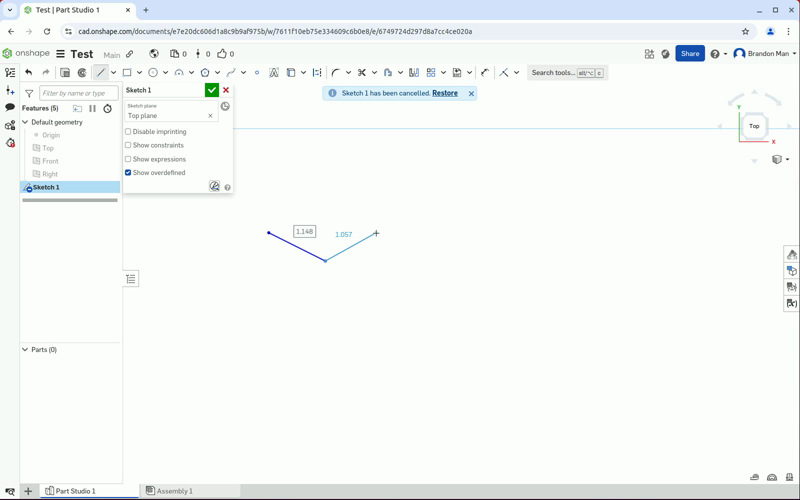
scroll(-6)
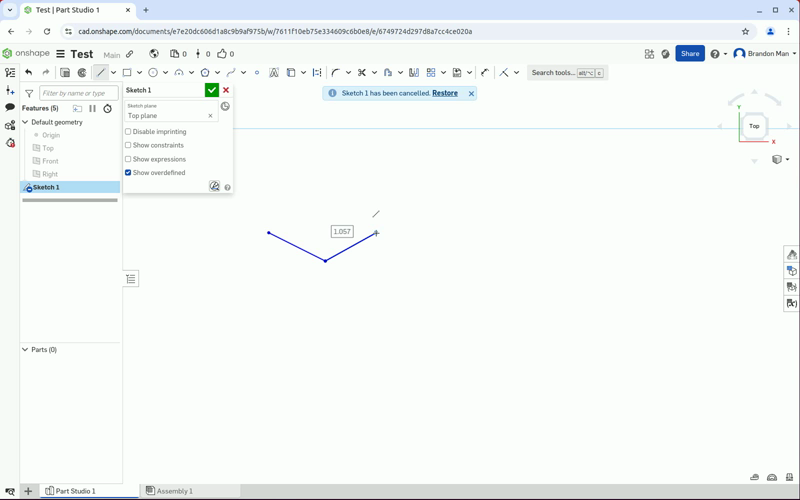
scroll(-6)
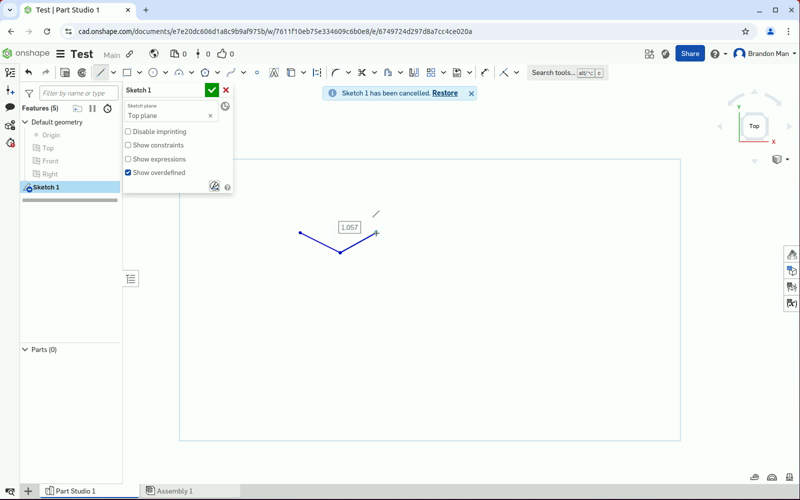
scroll(-6)
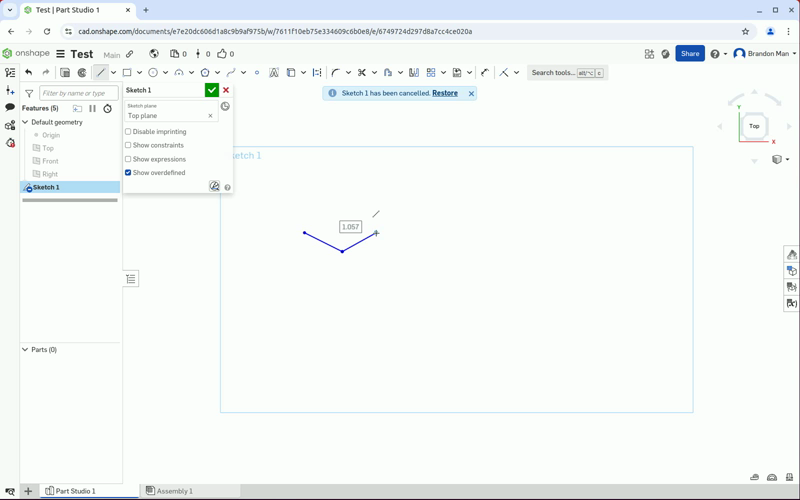
scroll(-6)
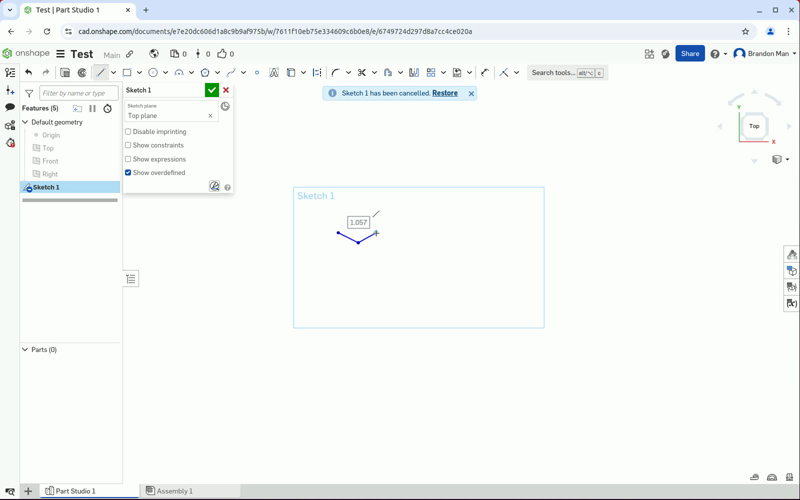
scroll(-6)
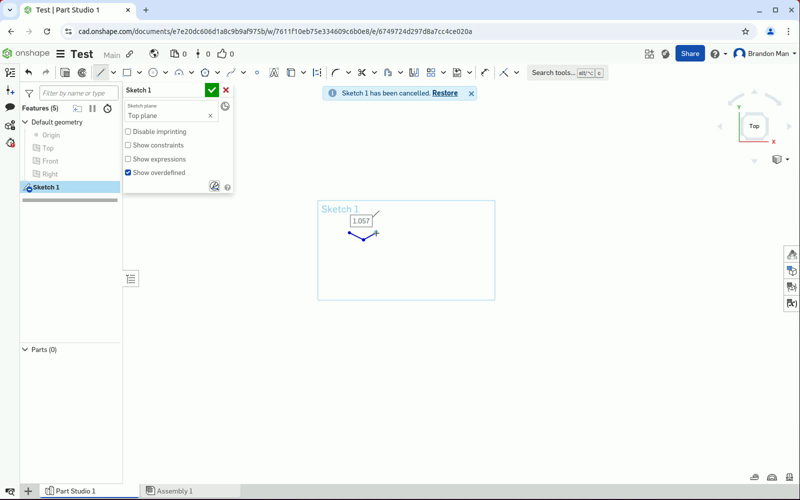
scroll(-6)
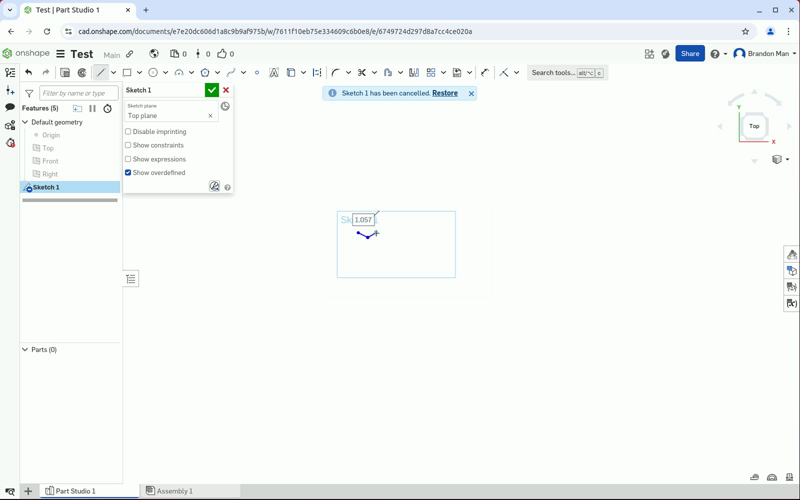
scroll(-6)
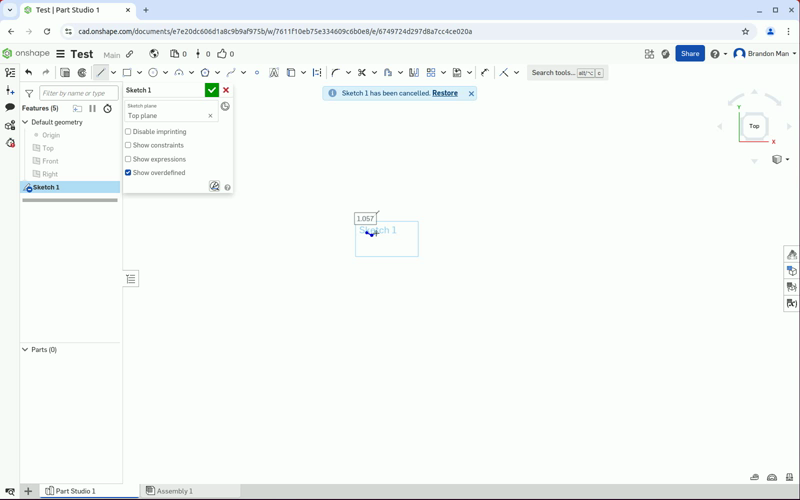
key_up(shift)
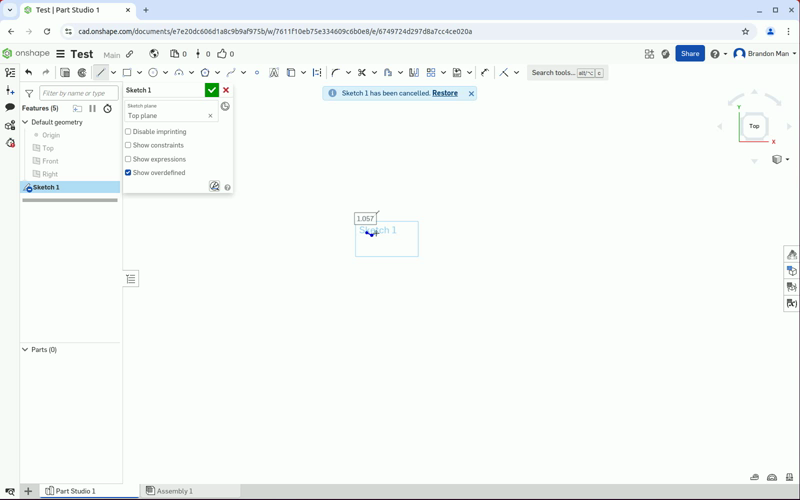
key_down(shift)
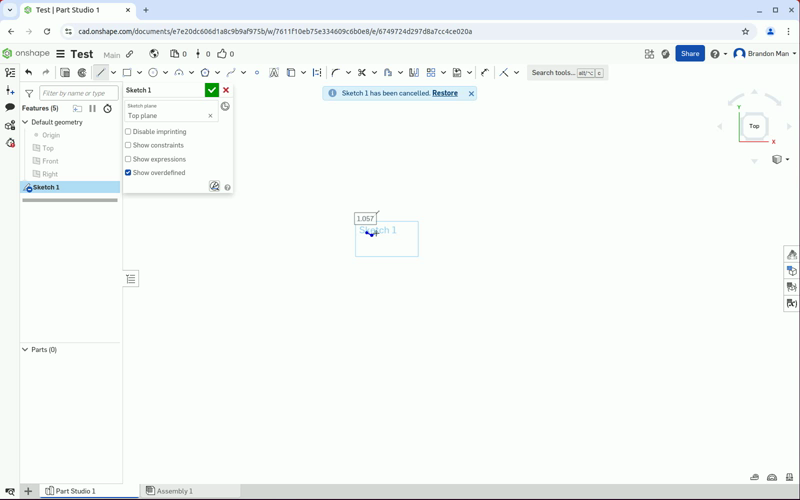
mouse_move(406, 232)
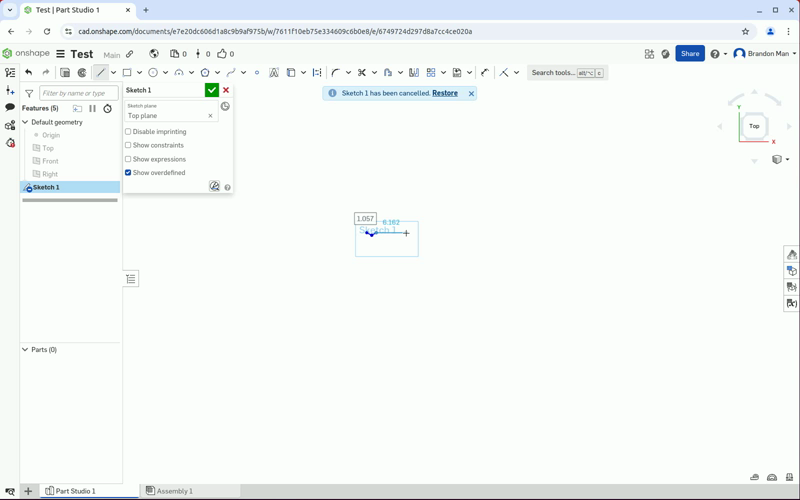
mouse_move(376, 227)
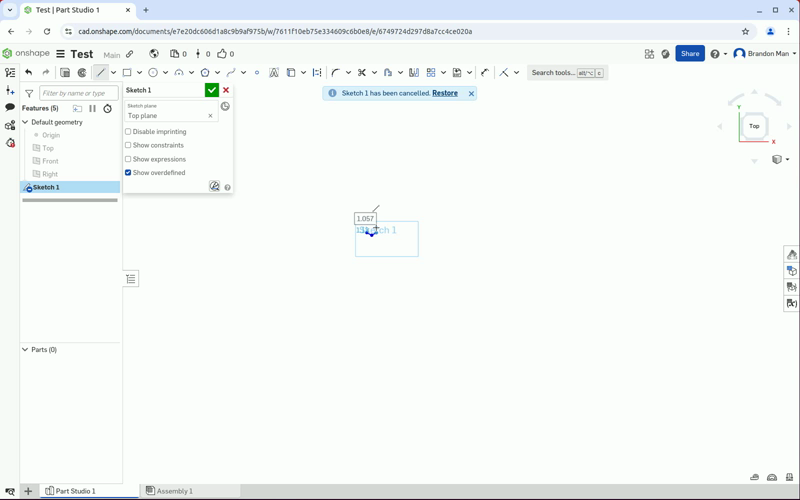
scroll(6)
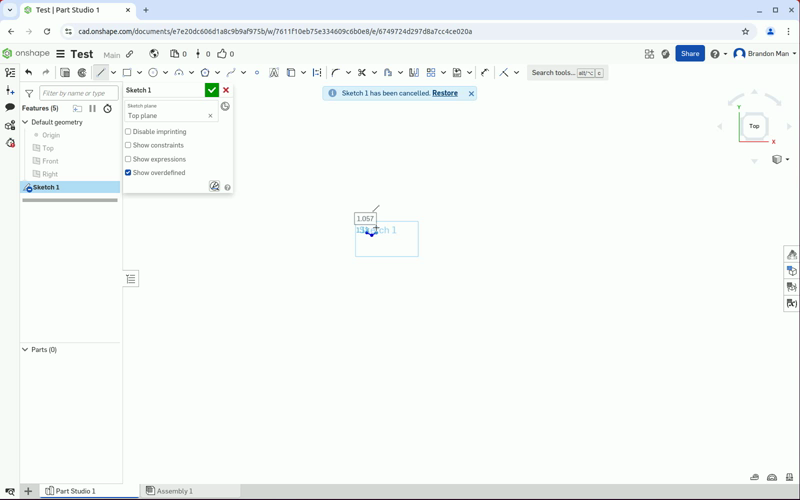
scroll(6)
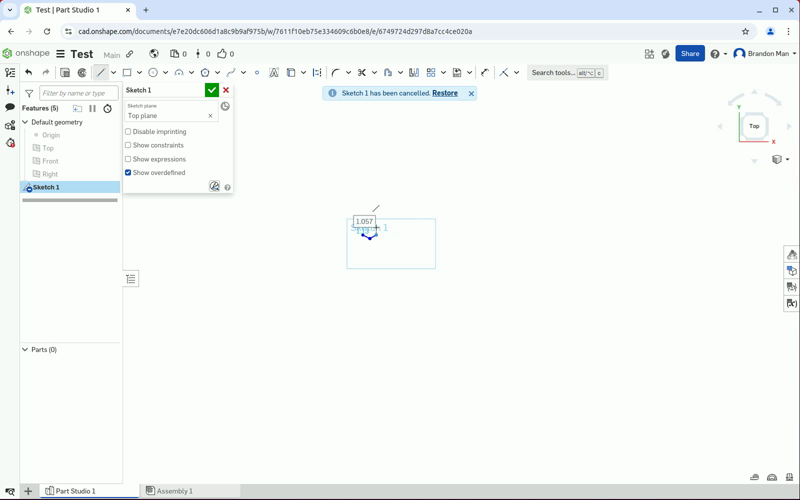
scroll(6)
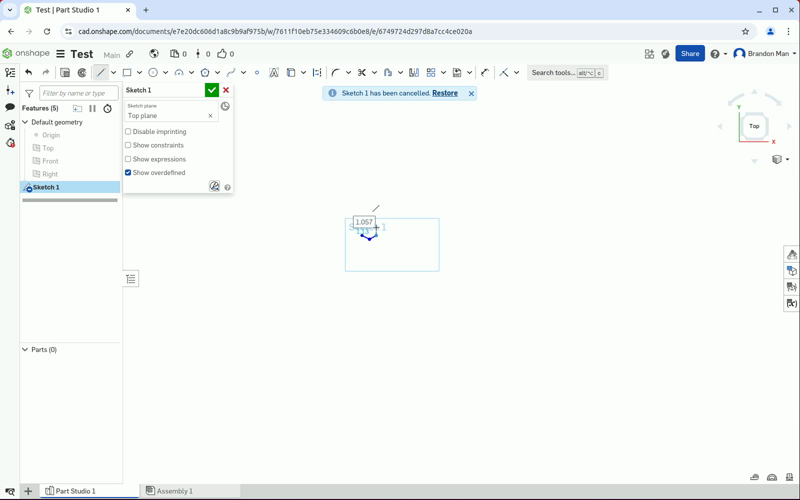
scroll(6)
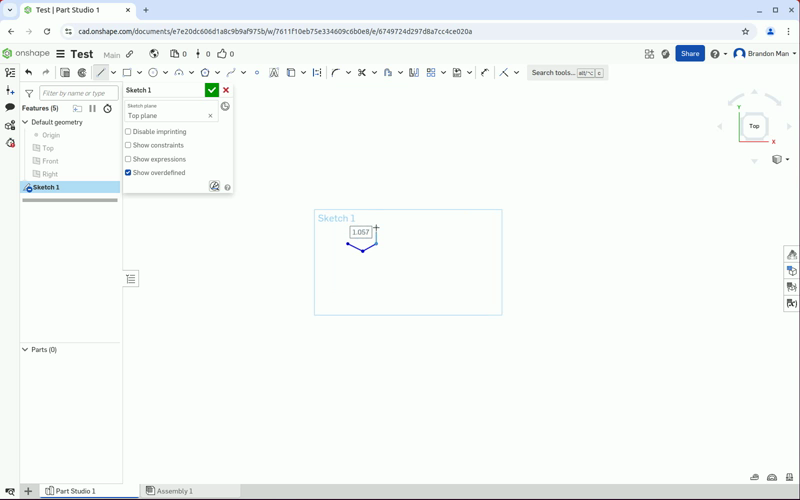
scroll(6)
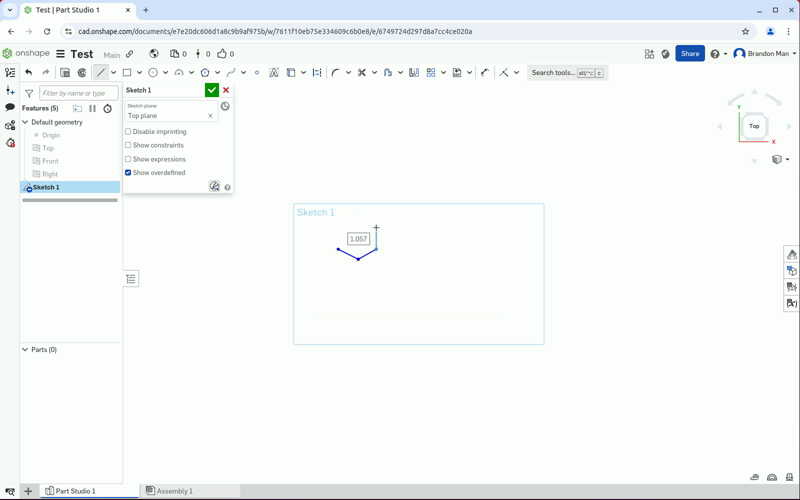
scroll(6)
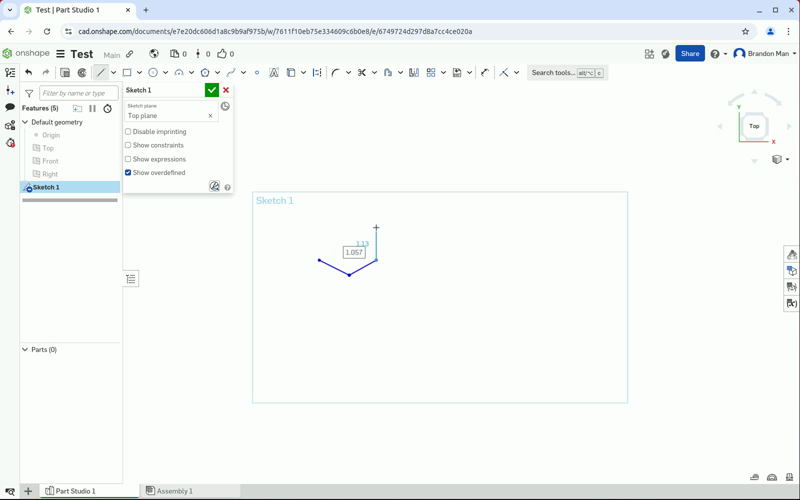
scroll(6)
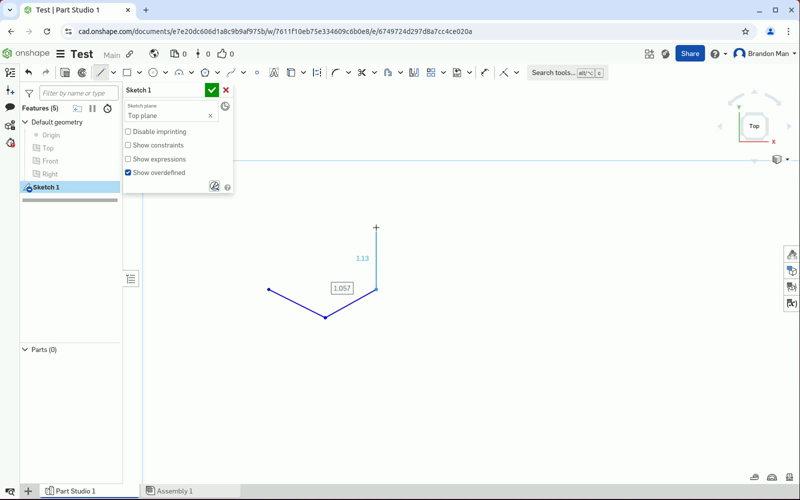
click(376, 227)
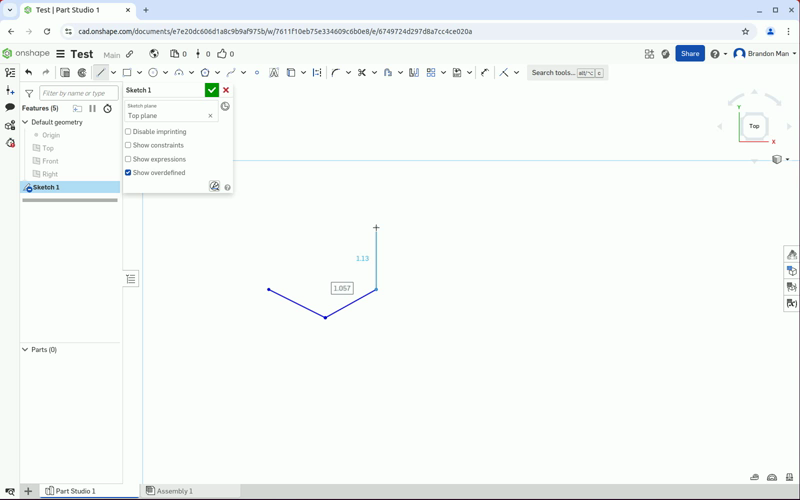
scroll(-6)
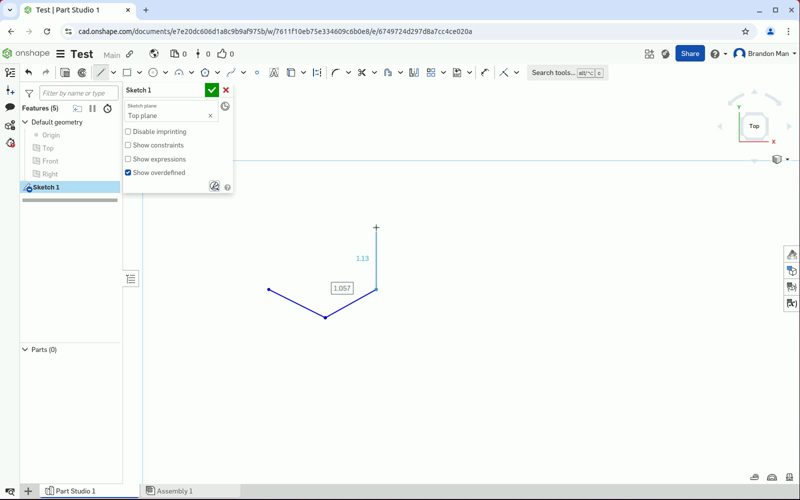
scroll(-6)
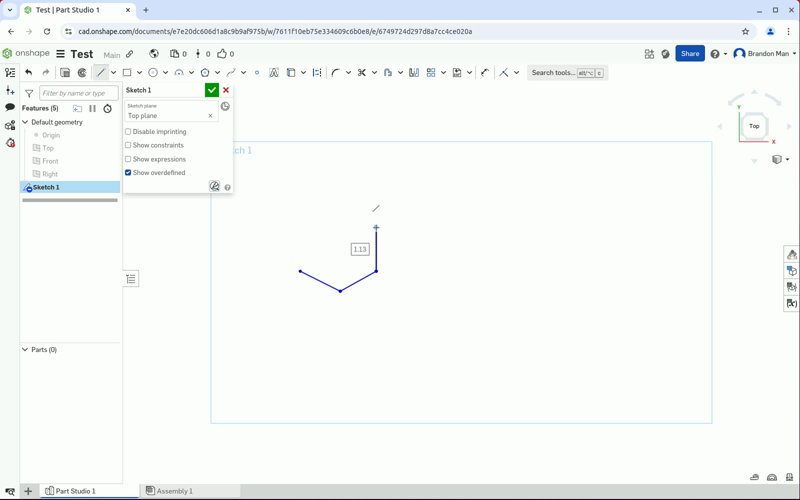
scroll(-6)
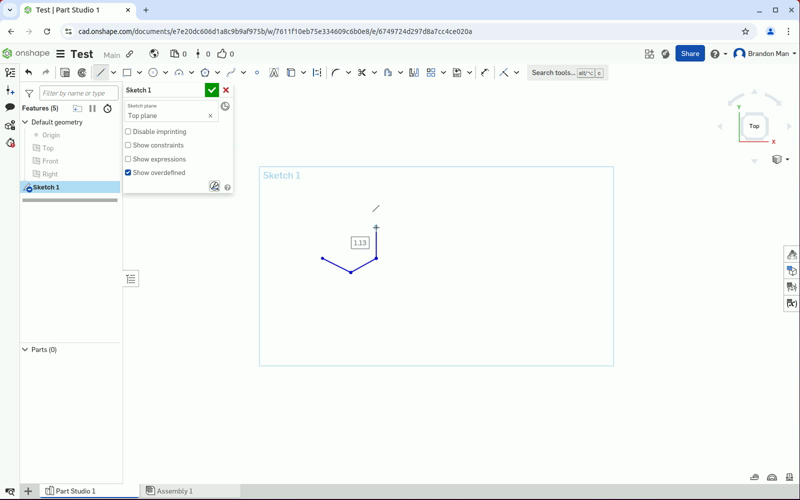
scroll(-6)
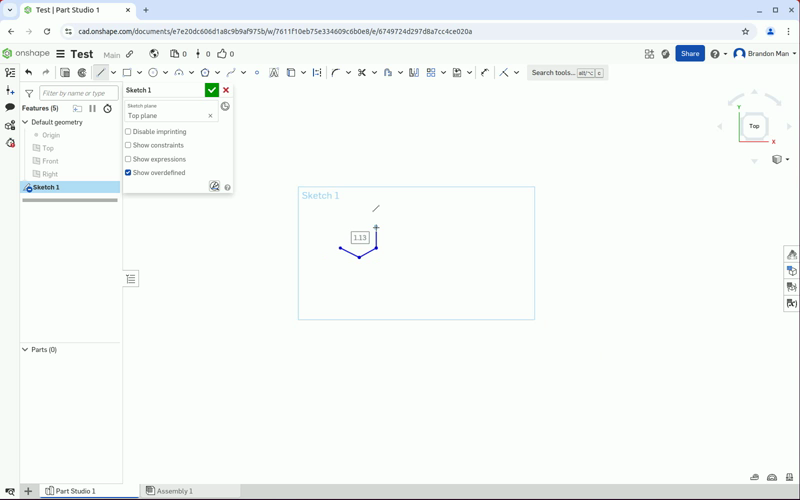
scroll(-6)
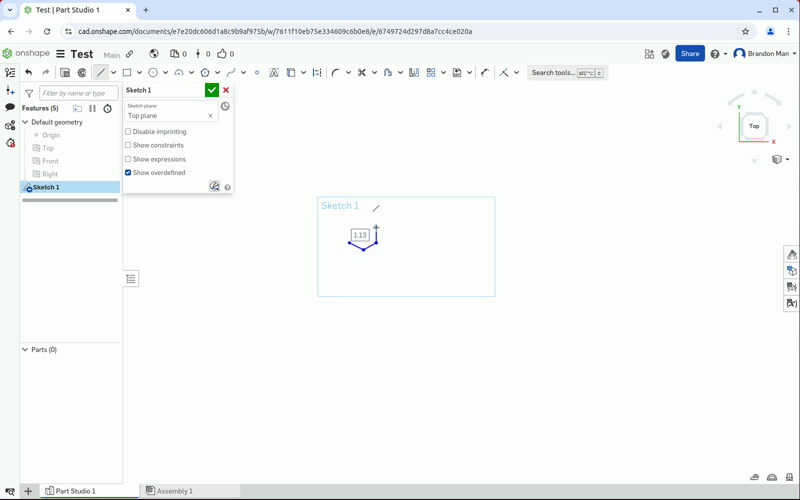
scroll(-6)
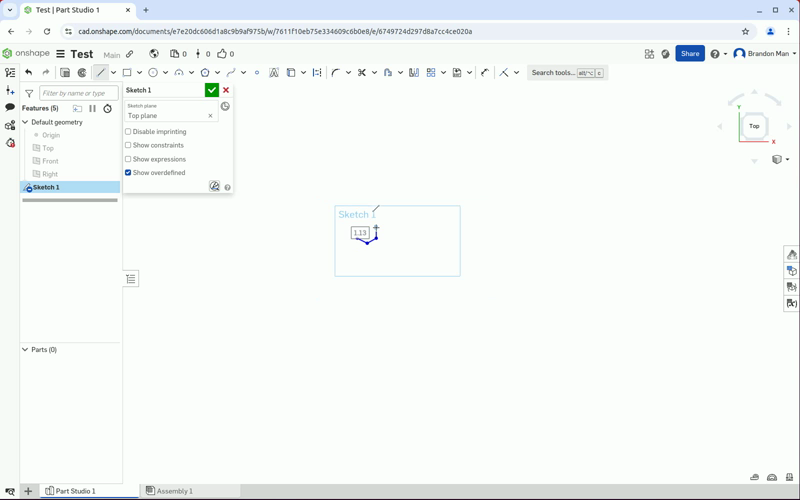
scroll(-6)
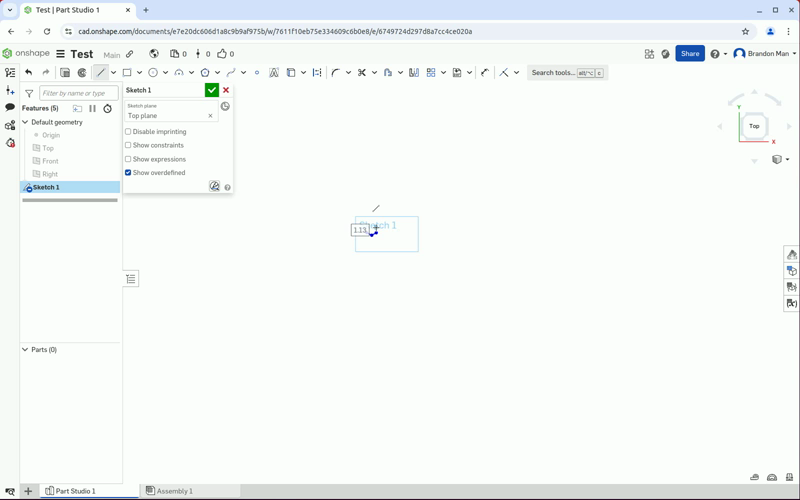
key_up(shift)
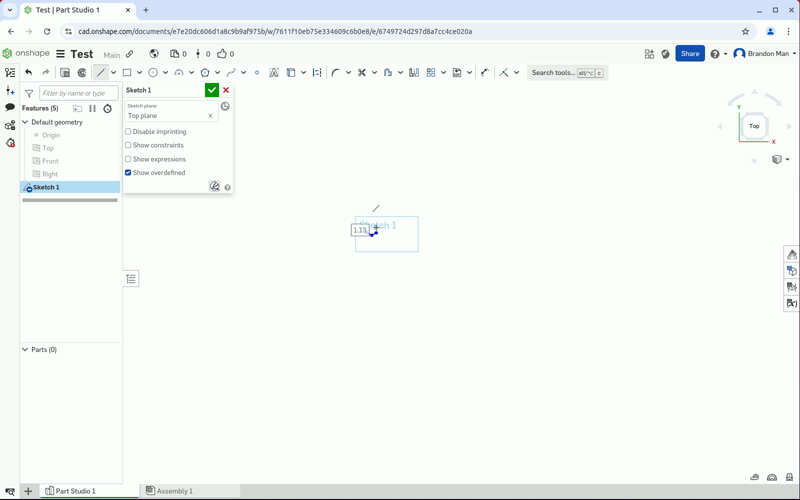
key_down(shift)
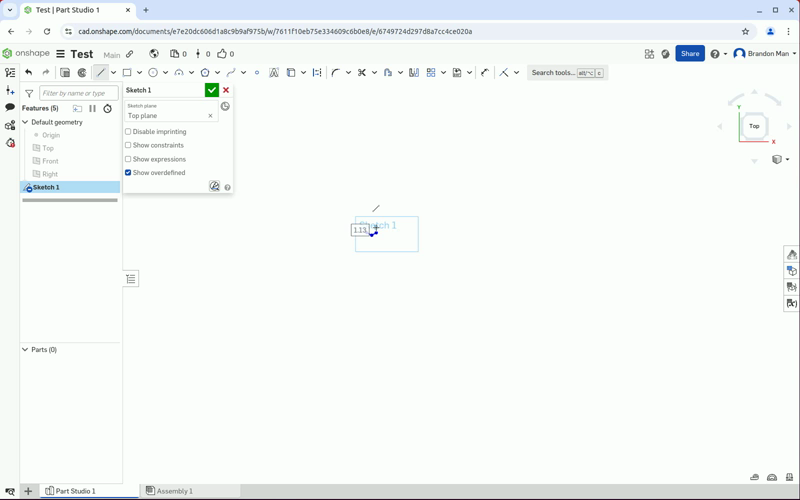
mouse_move(406, 227)
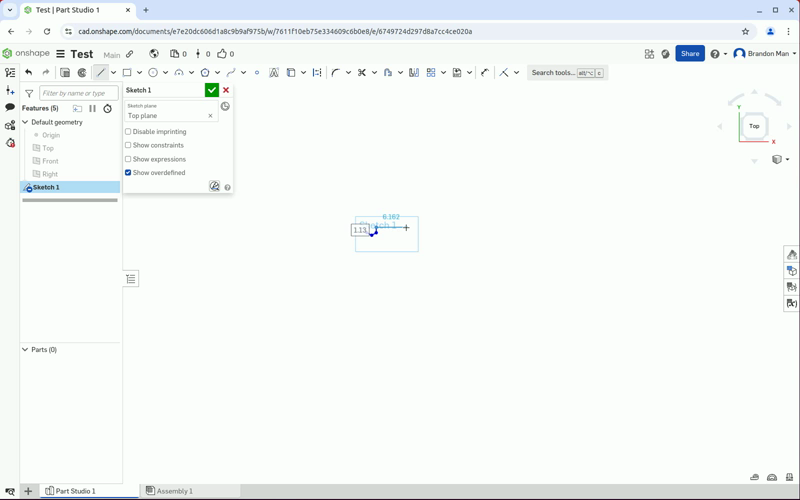
mouse_move(371, 224)
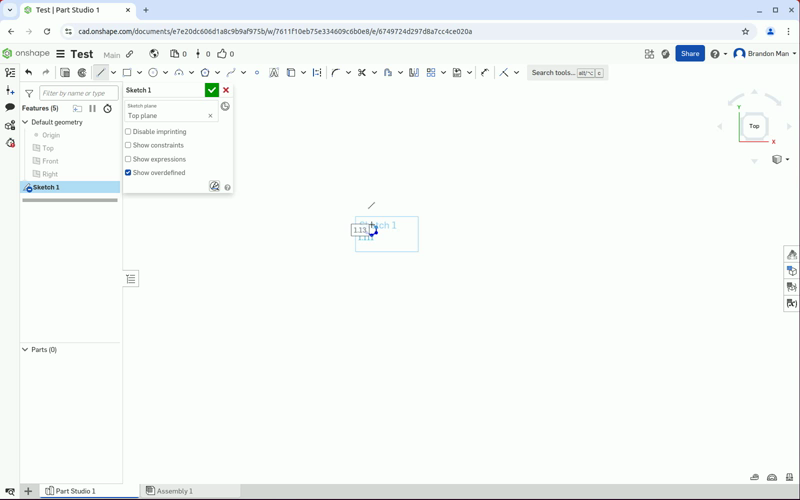
scroll(6)
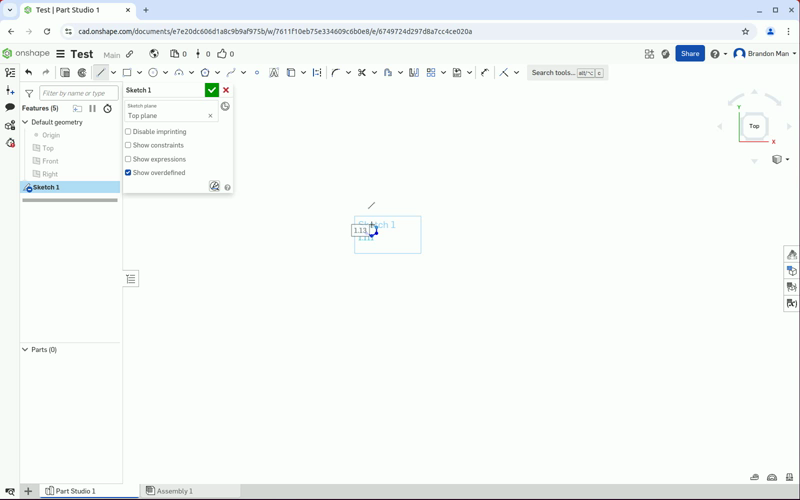
scroll(6)
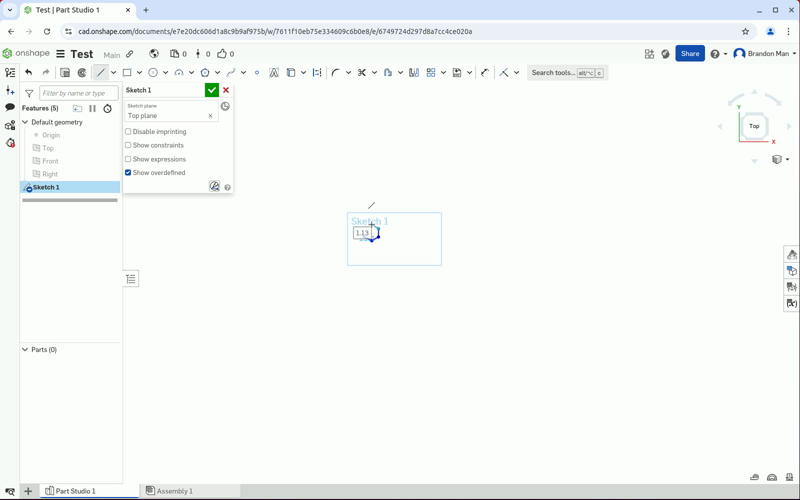
scroll(6)
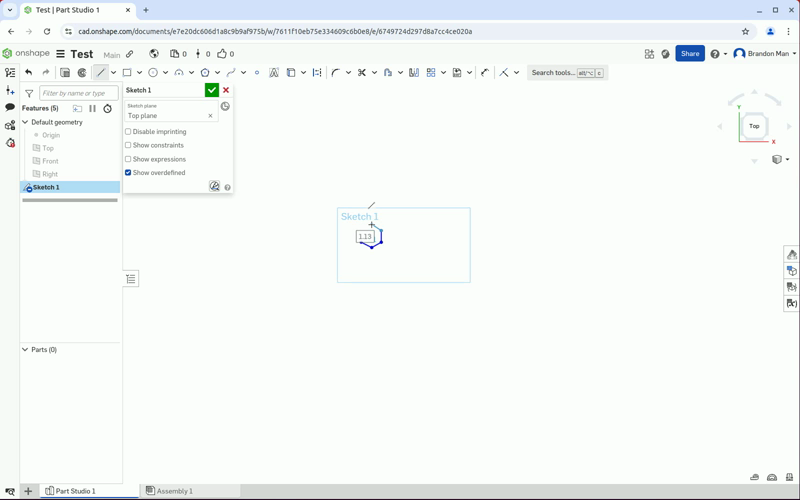
scroll(6)
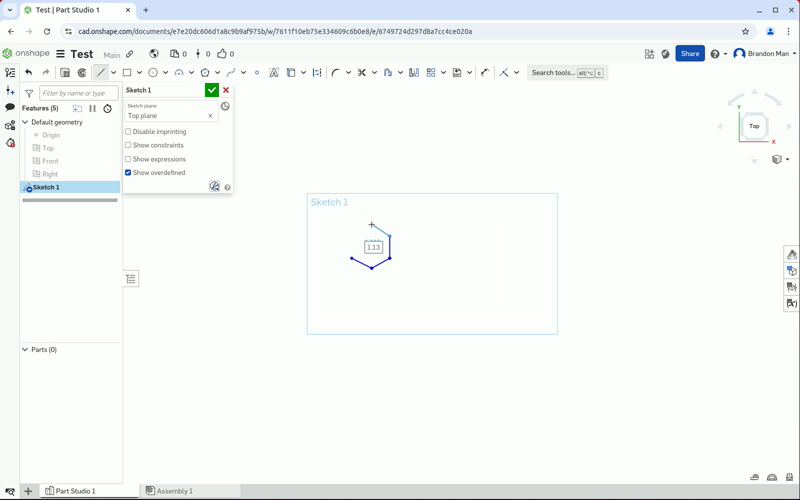
scroll(6)
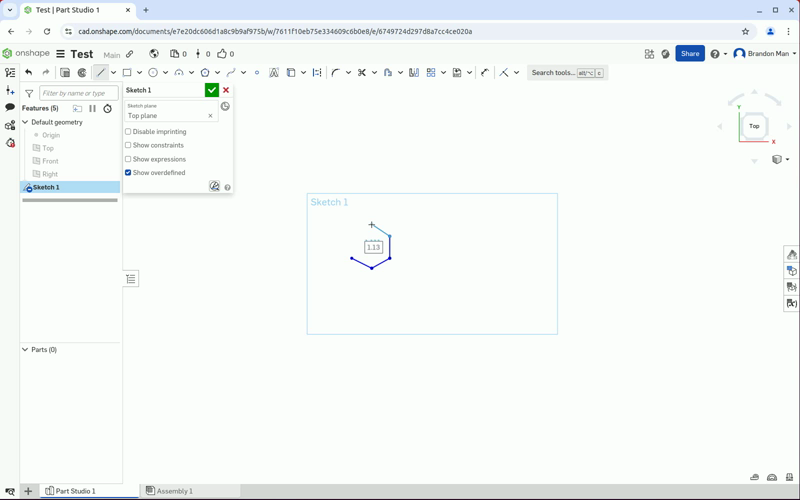
scroll(6)
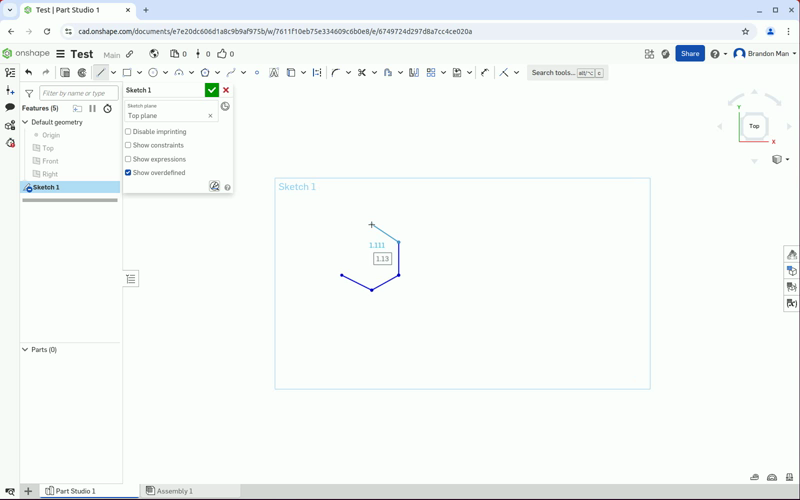
scroll(6)
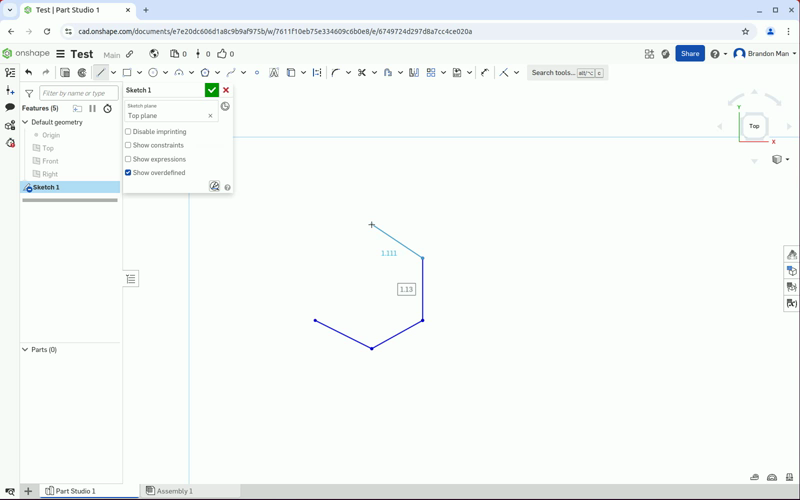
click(371, 224)
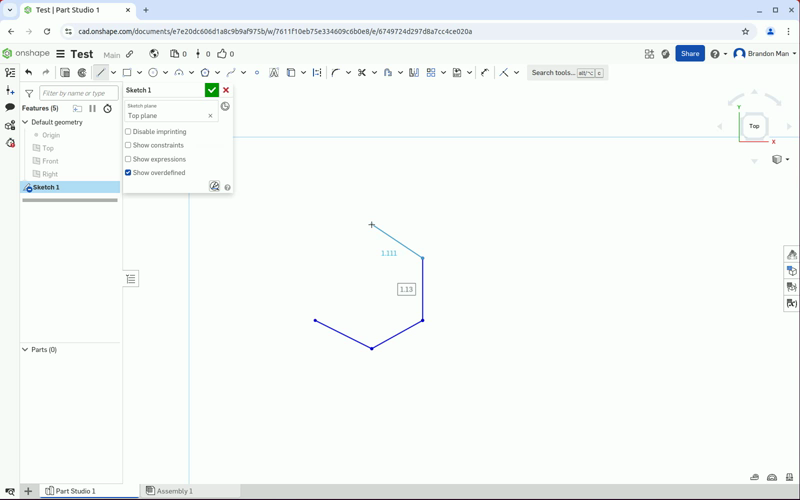
scroll(-6)
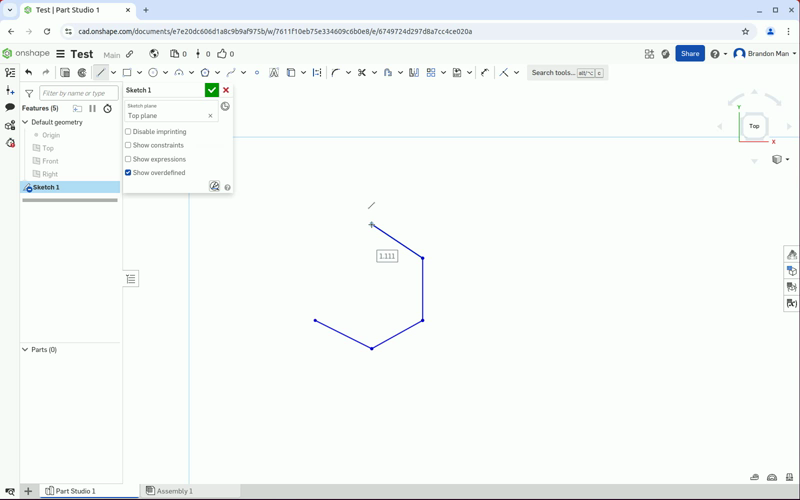
scroll(-6)
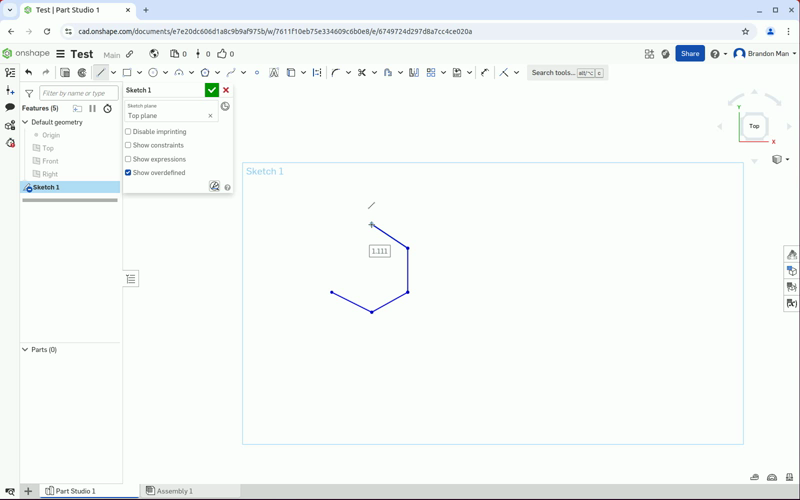
scroll(-6)
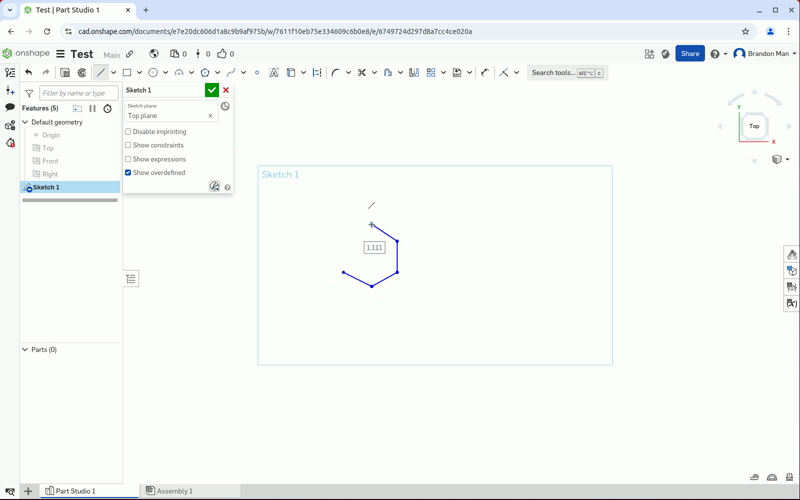
scroll(-6)
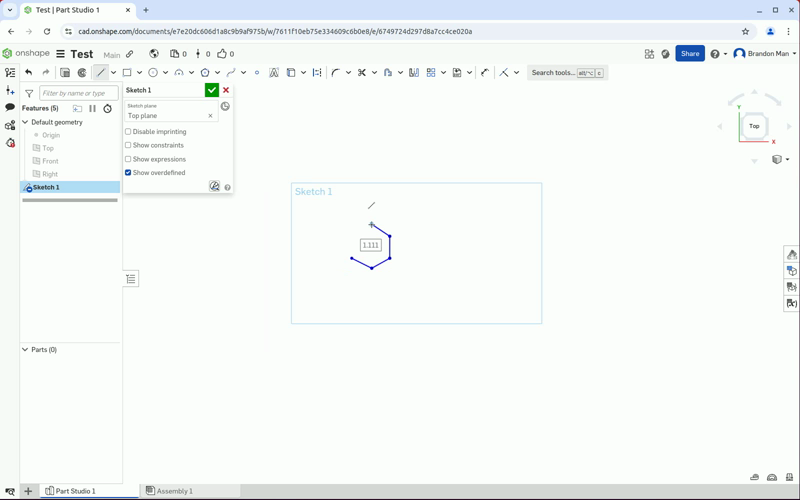
scroll(-6)
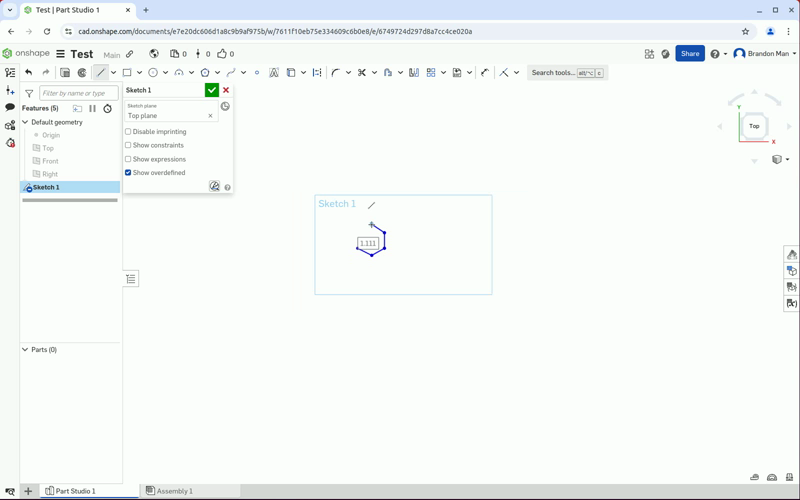
scroll(-6)
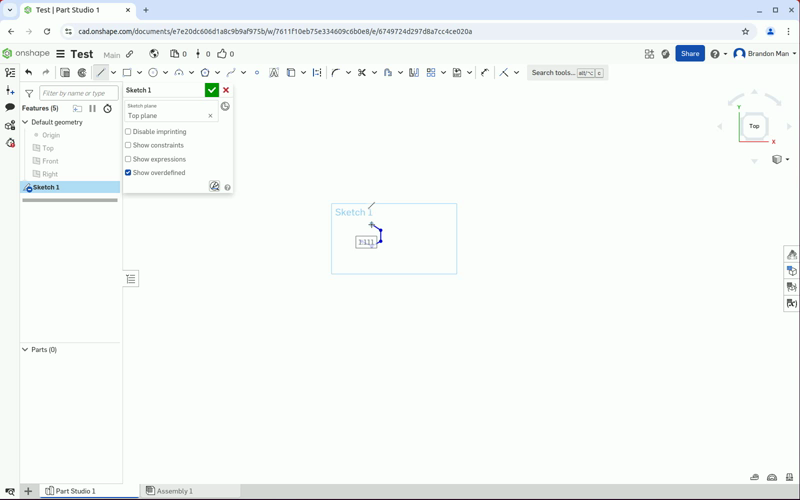
scroll(-6)
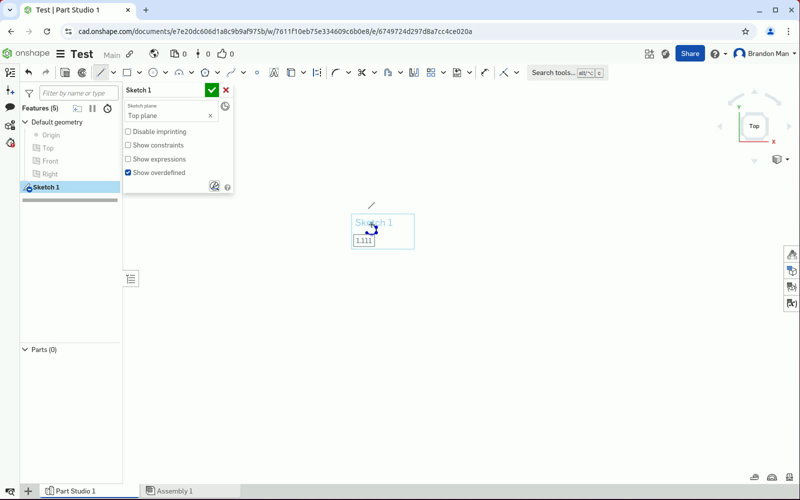
key_up(shift)
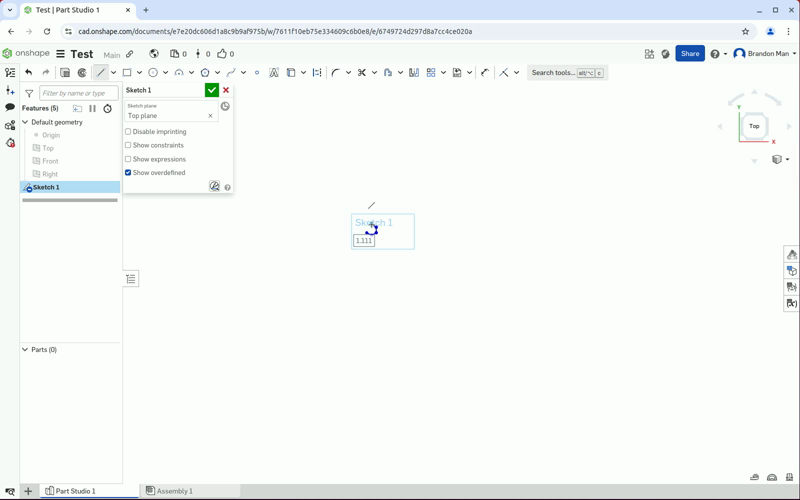
key_down(shift)
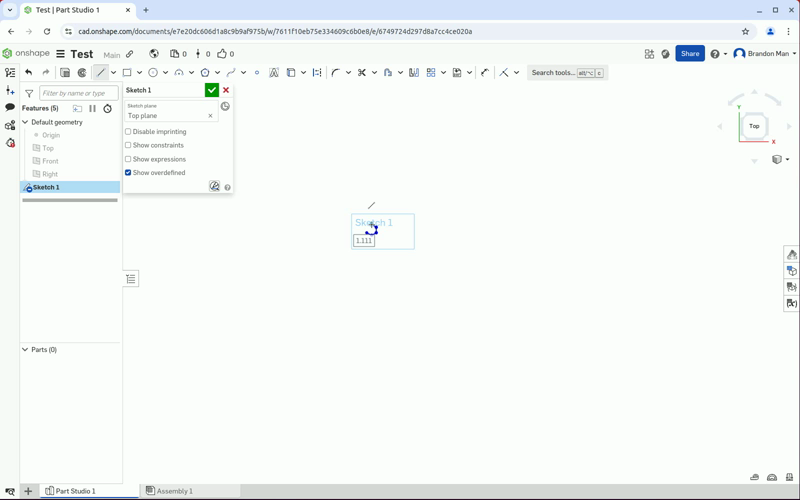
mouse_move(401, 224)
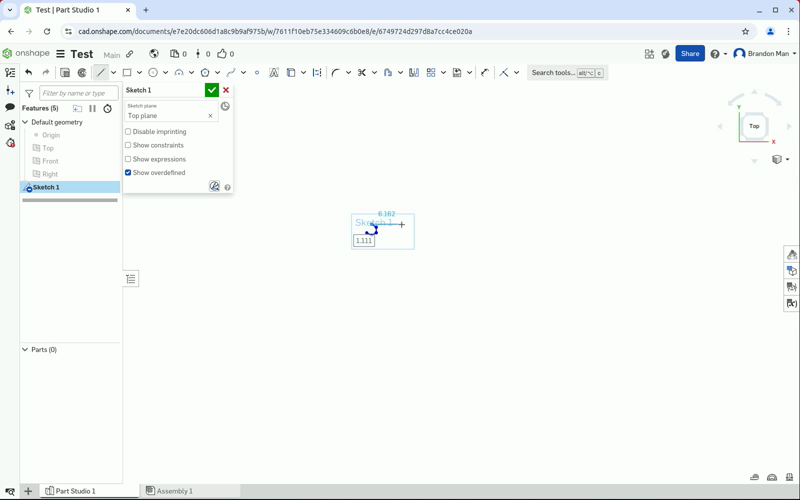
mouse_move(366, 227)
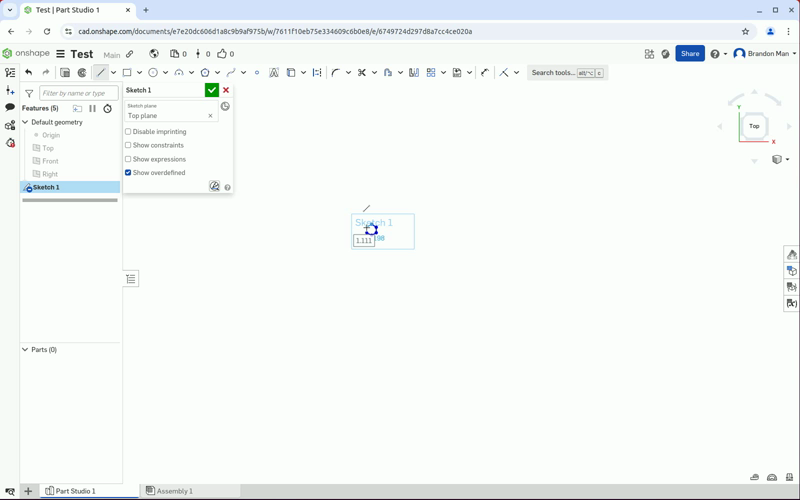
scroll(6)
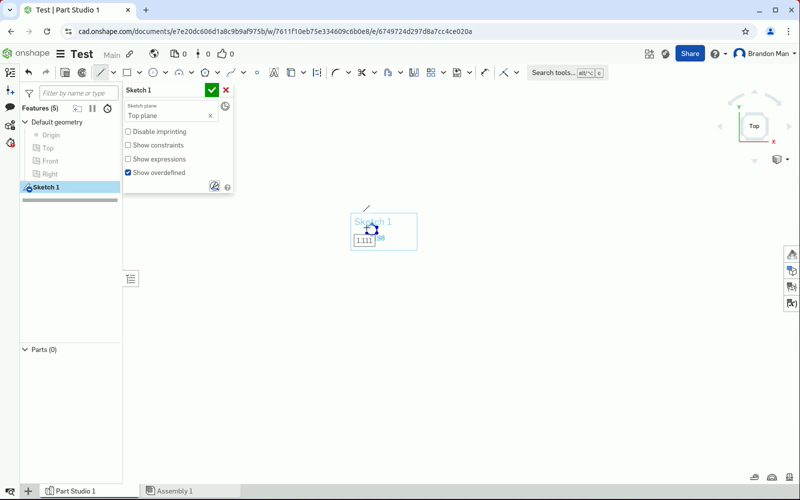
scroll(6)
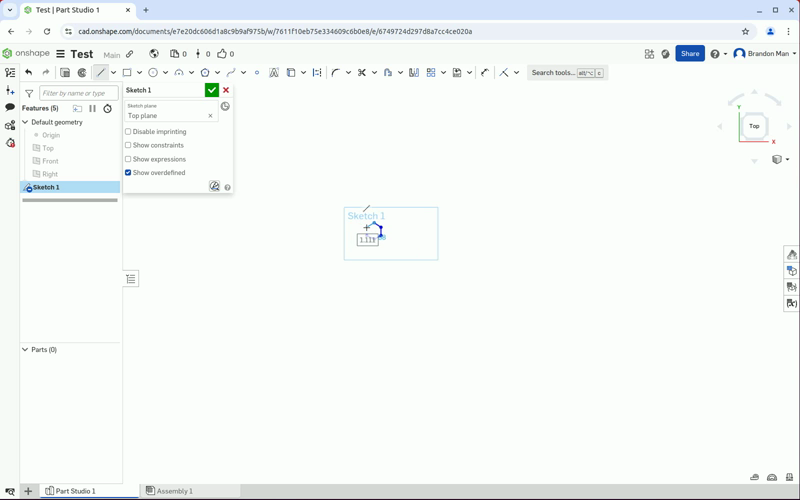
scroll(6)
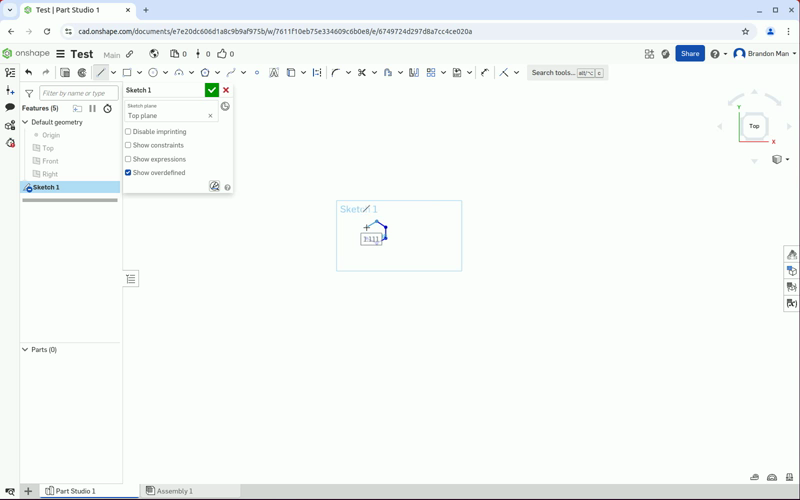
scroll(6)
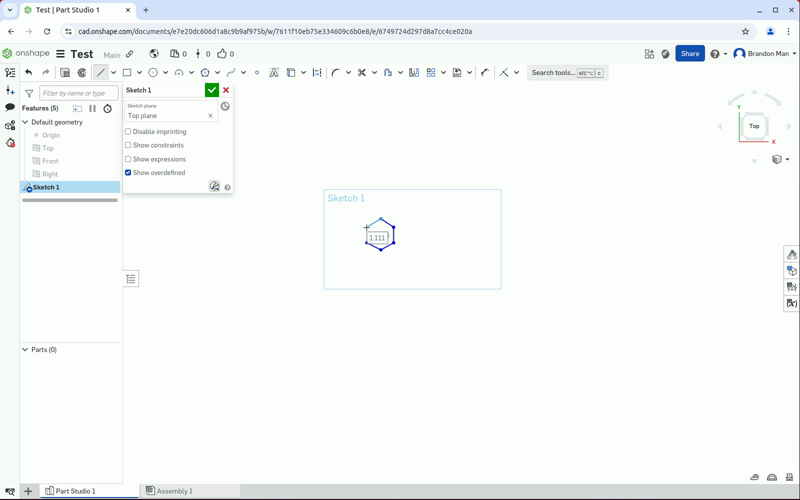
scroll(6)
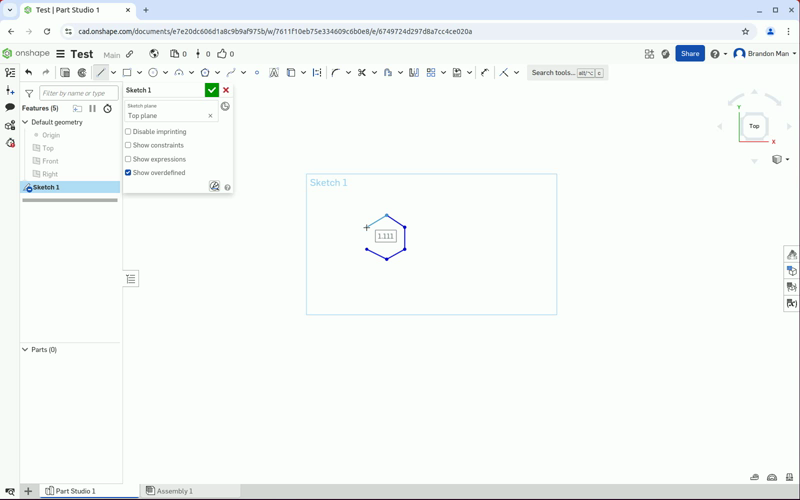
scroll(6)
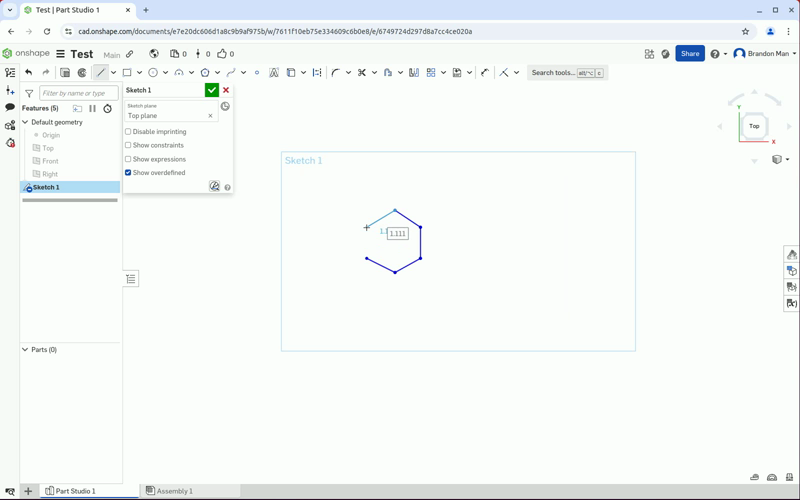
scroll(6)
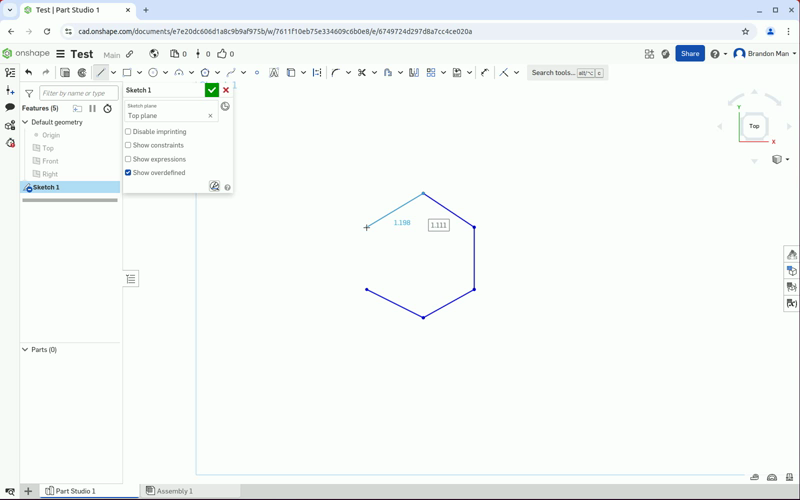
click(366, 227)
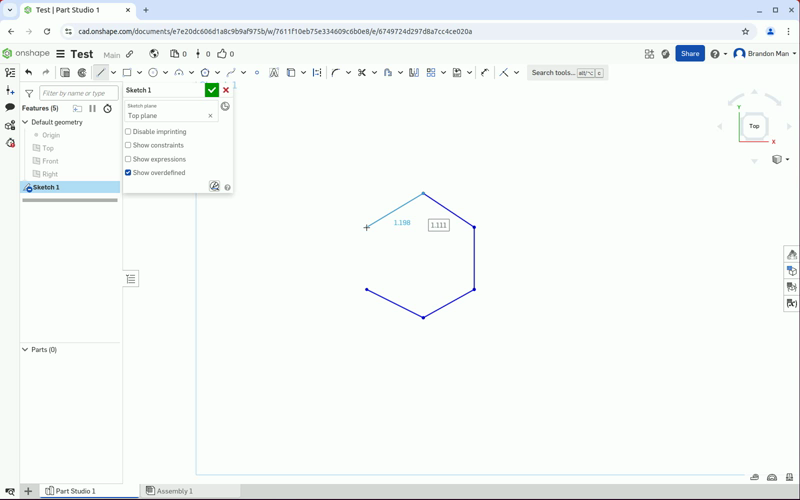
scroll(-6)
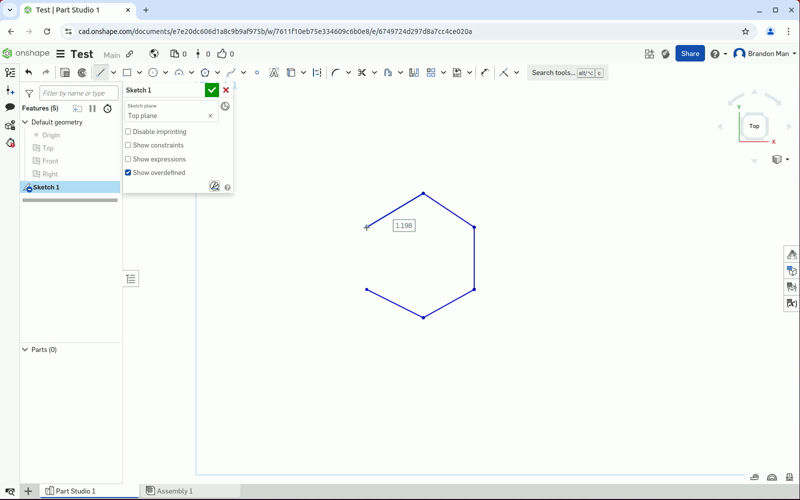
scroll(-6)
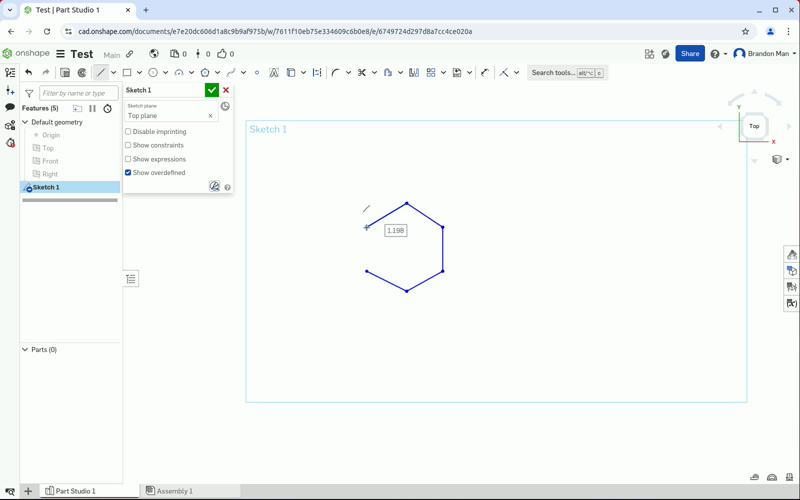
scroll(-6)
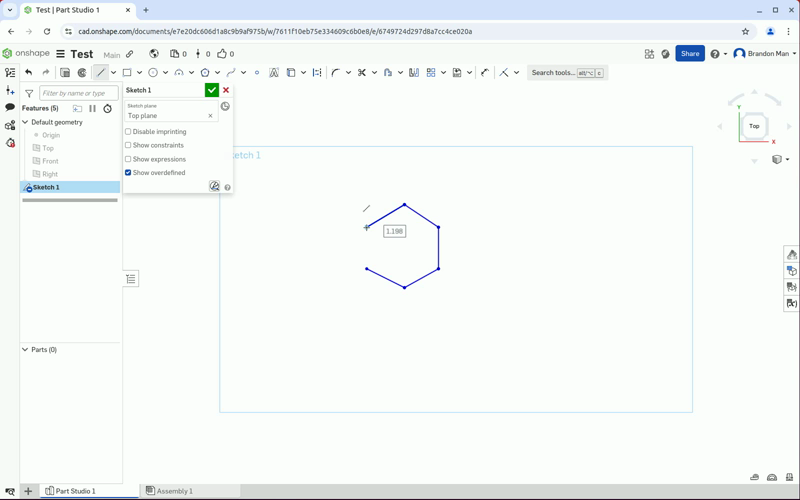
scroll(-6)
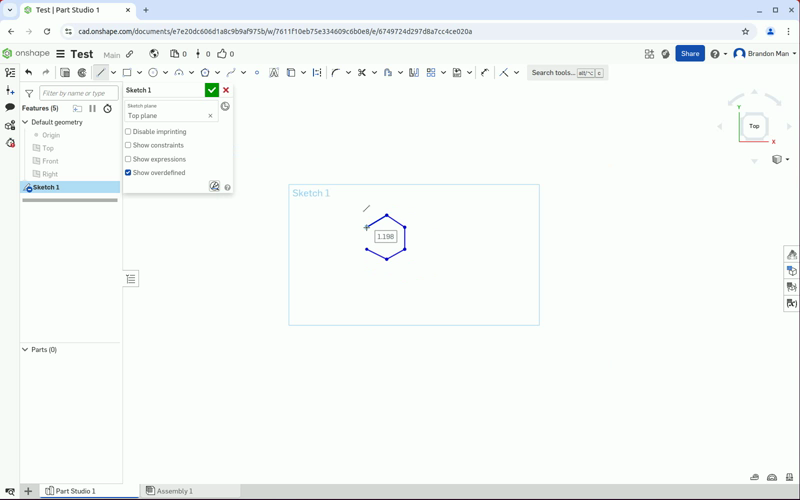
scroll(-6)
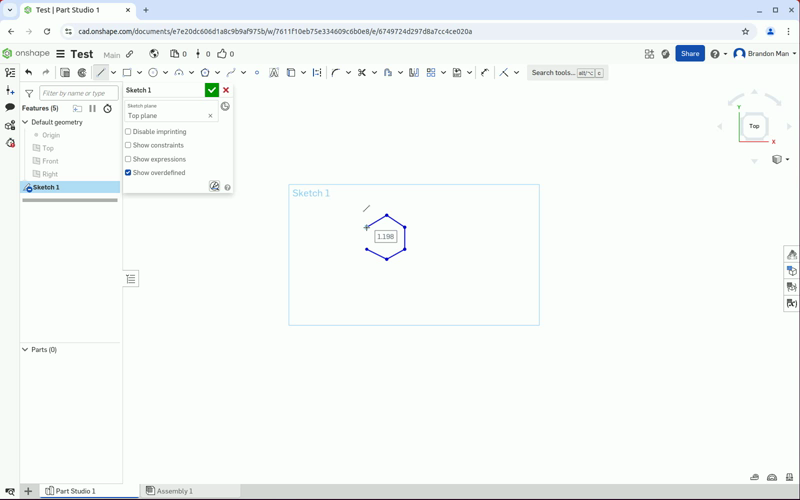
scroll(-6)
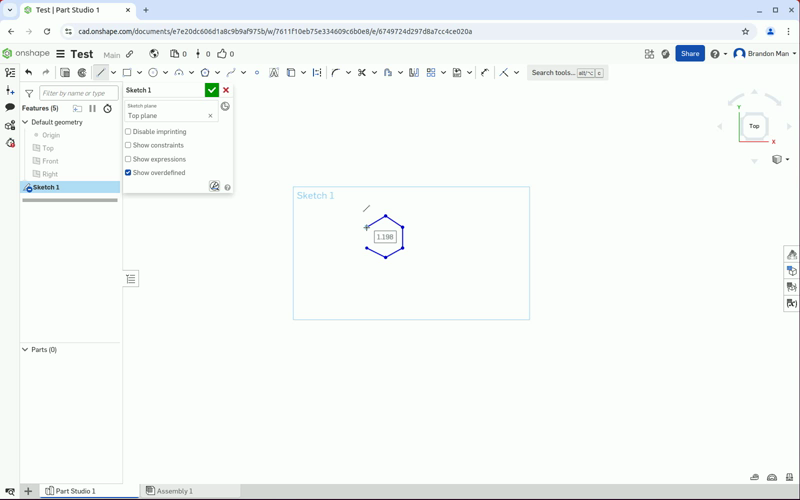
scroll(-6)
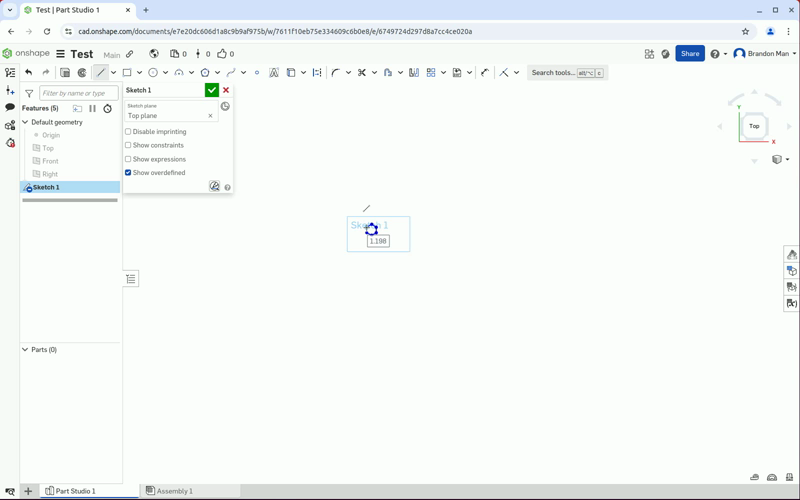
key_up(shift)
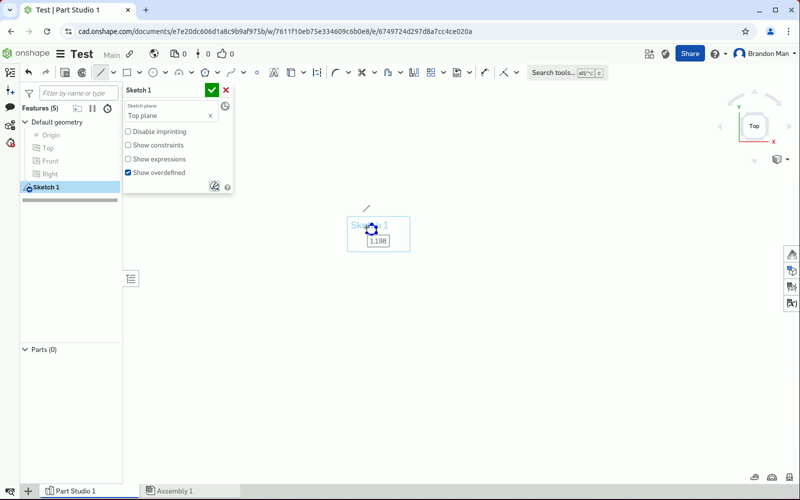
mouse_move(396, 227)
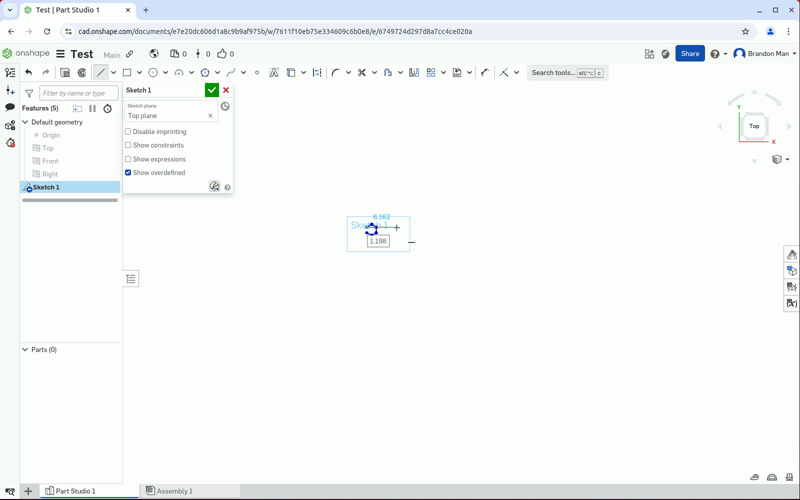
key_down(shift)
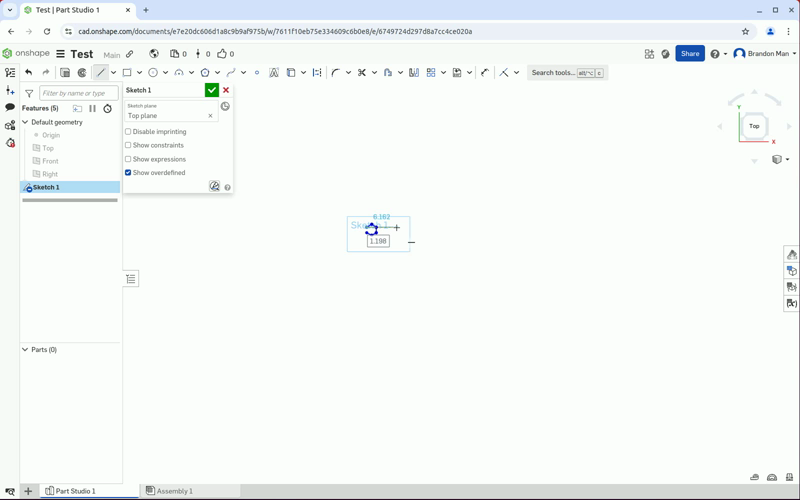
mouse_move(366, 232)
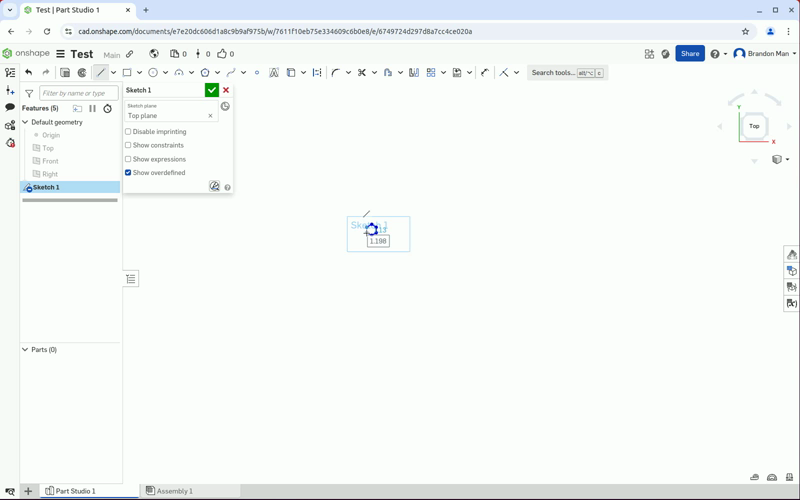
scroll(6)
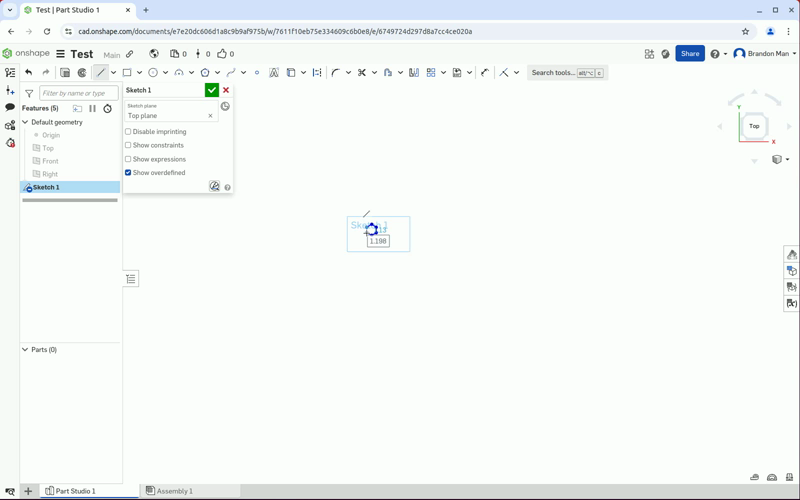
scroll(6)
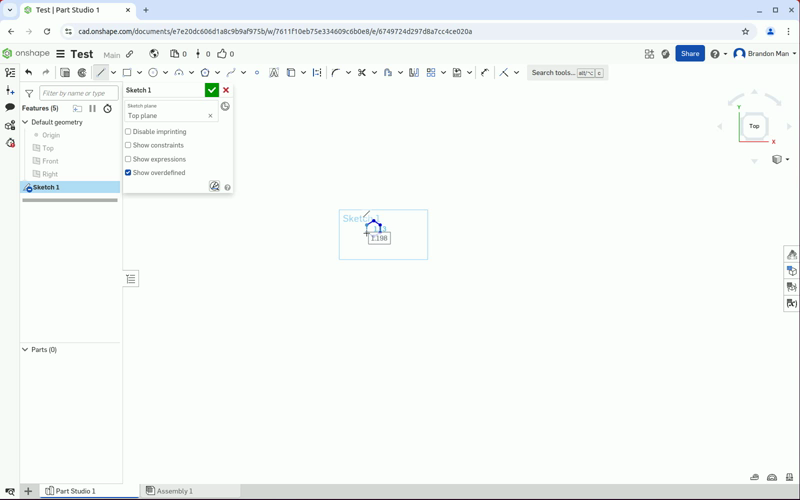
scroll(6)
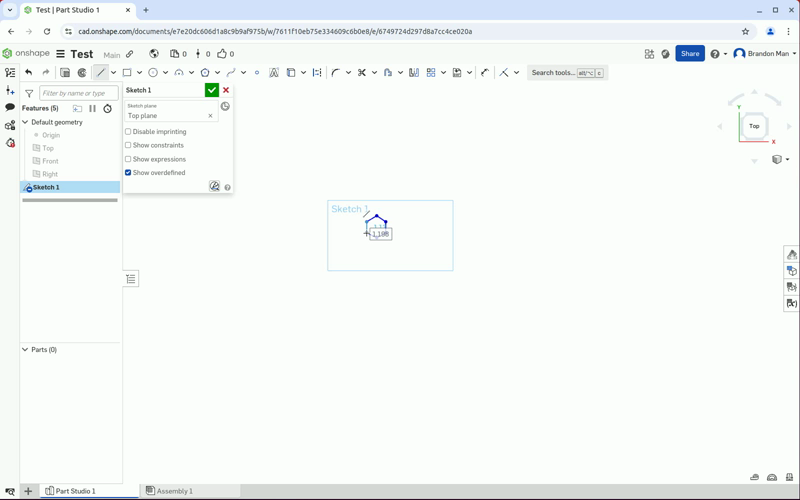
scroll(6)
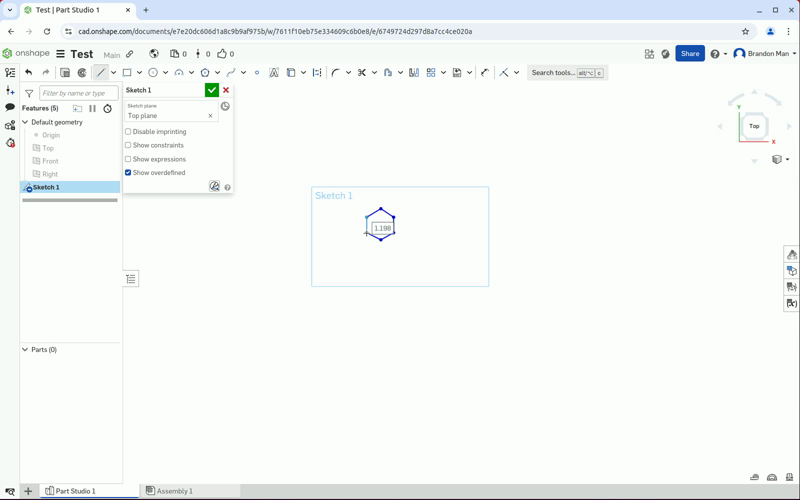
scroll(6)
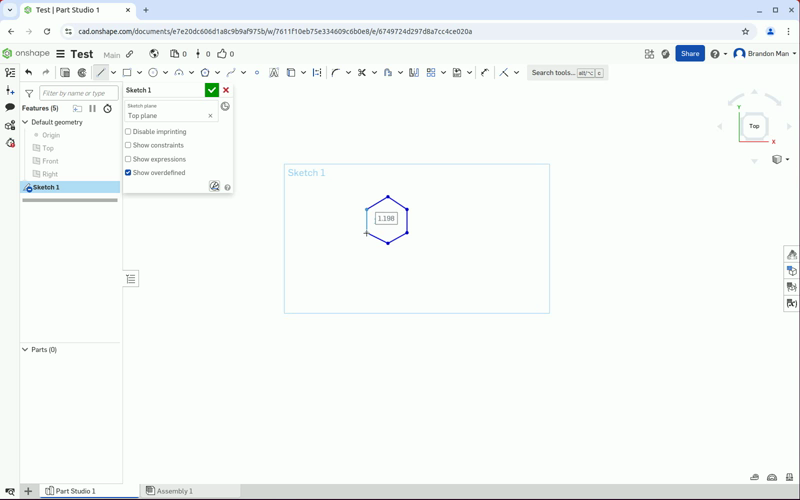
scroll(6)
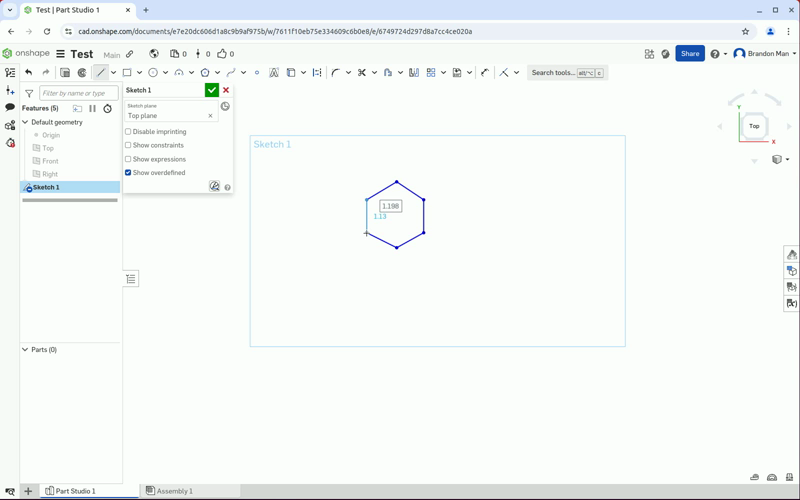
scroll(6)
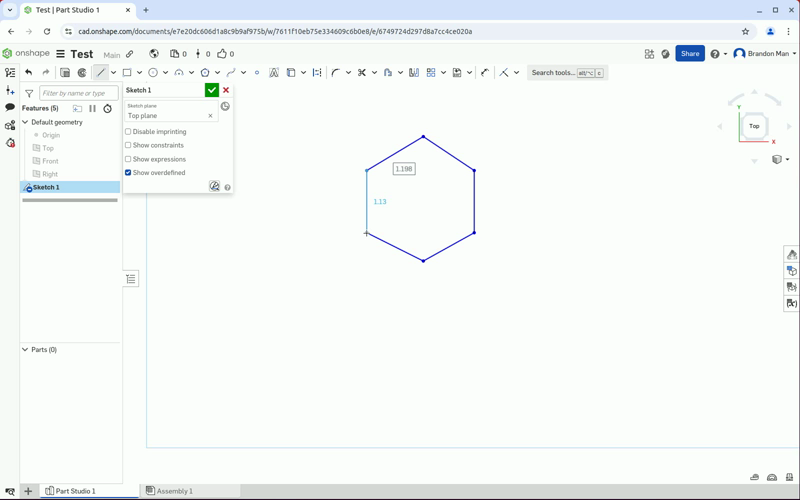
key_up(shift)
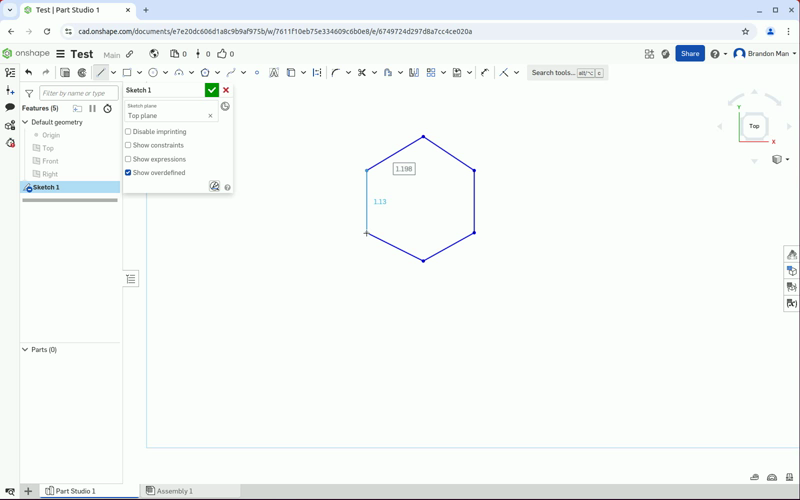
click(366, 232)
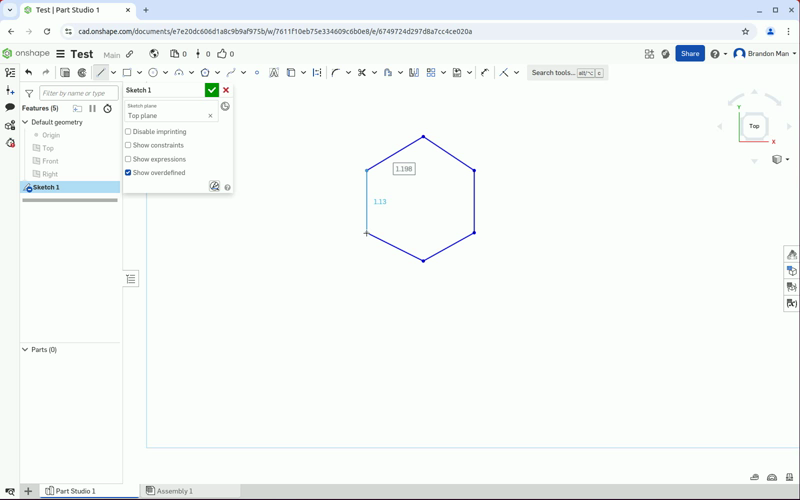
scroll(-6)
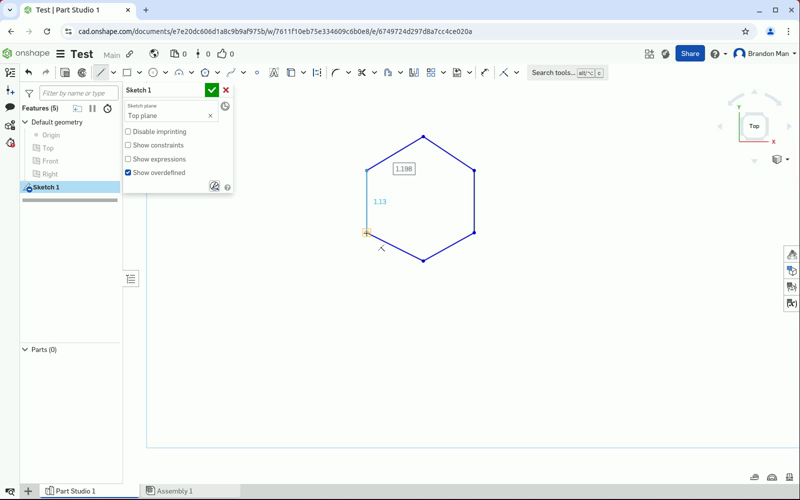
scroll(-6)
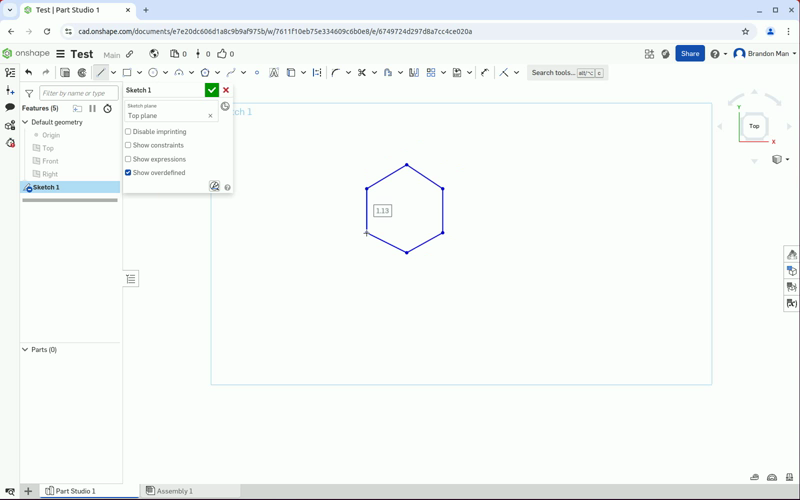
scroll(-6)
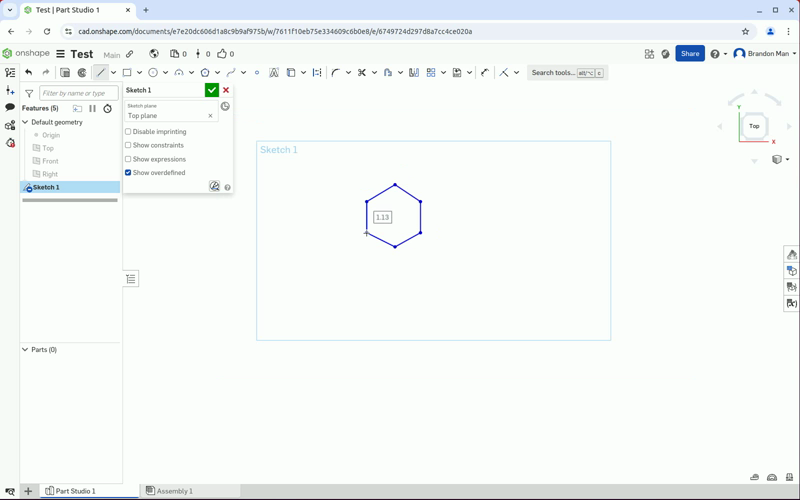
scroll(-6)
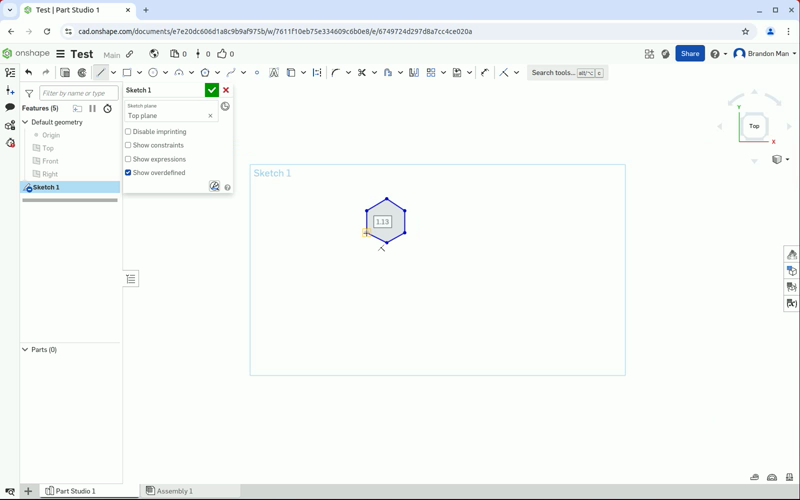
scroll(-6)
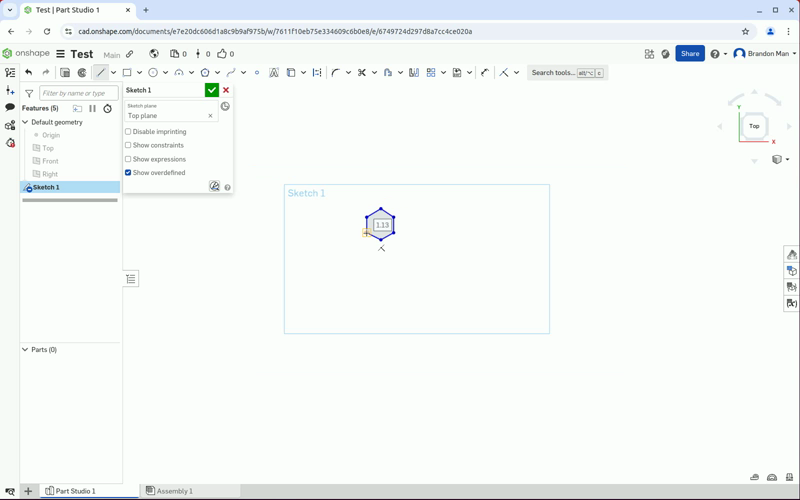
scroll(-6)
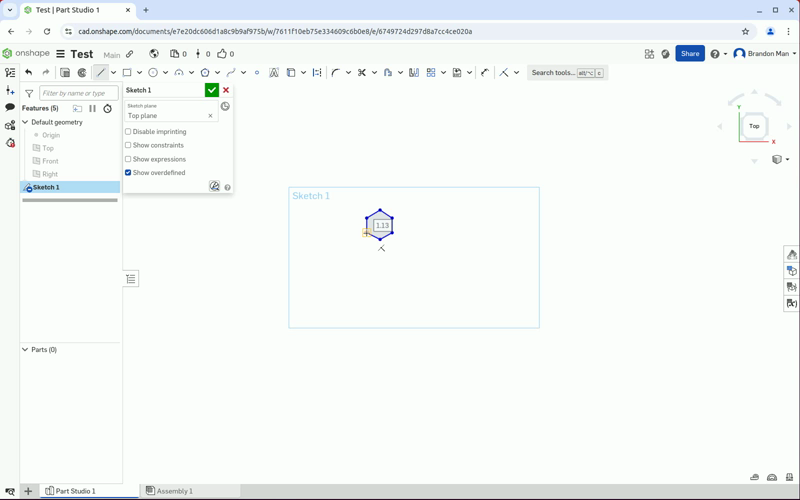
scroll(-6)
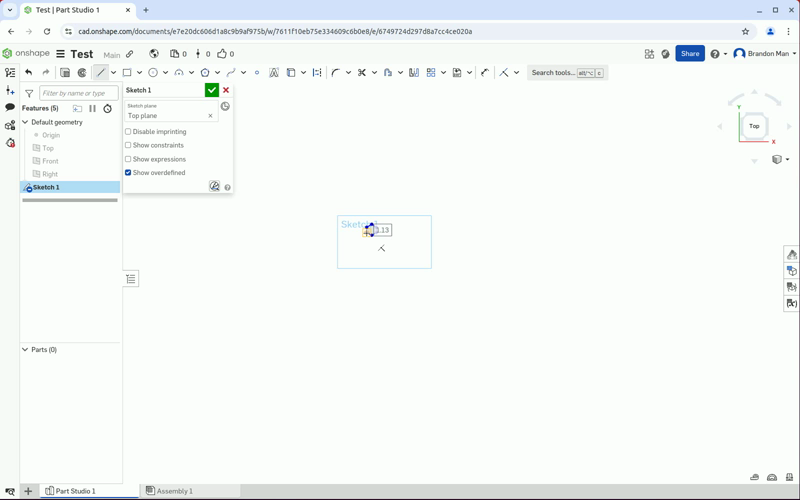
key(esc)
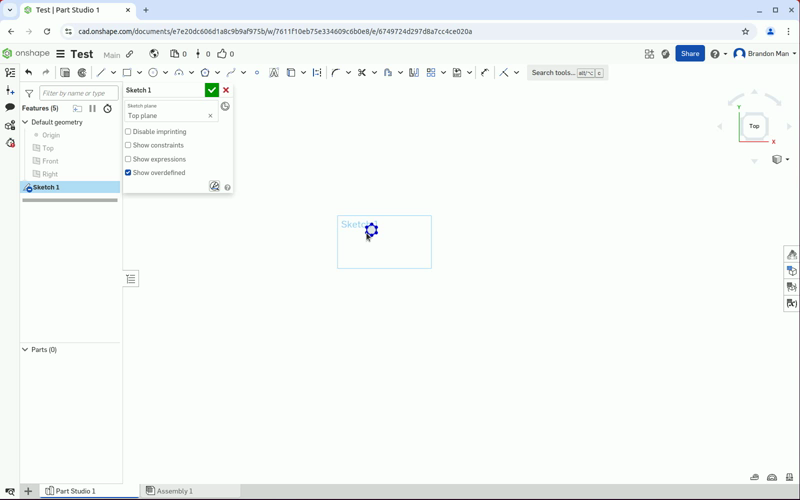
mouse_move(368, 231)
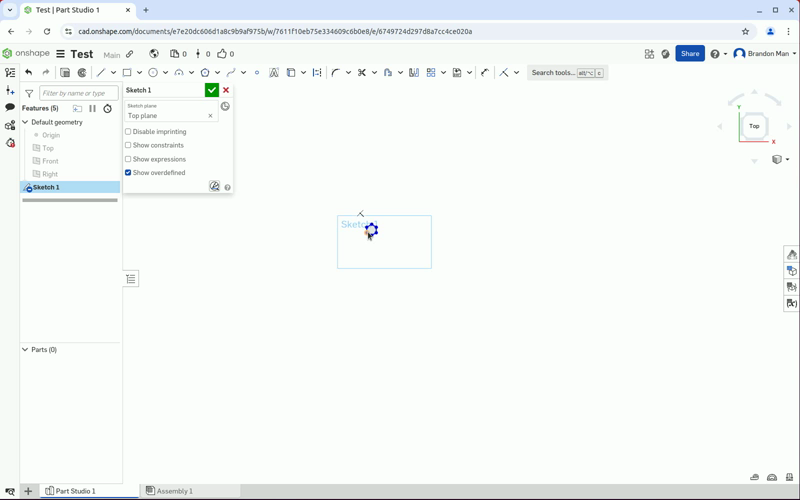
scroll(6)
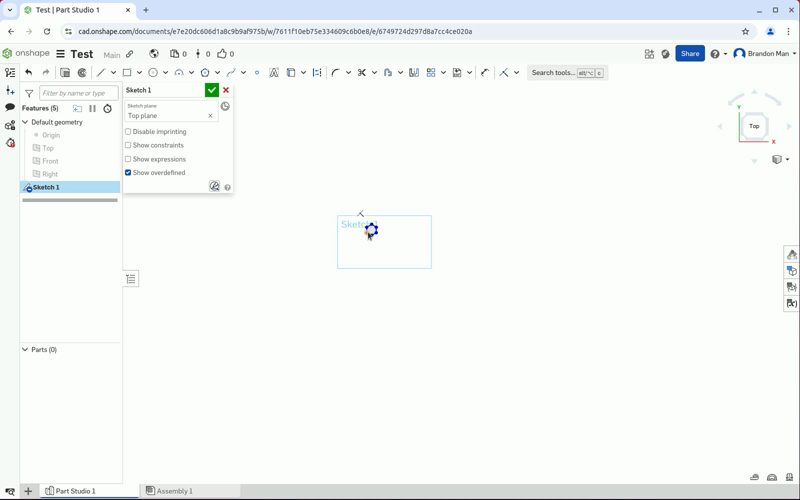
scroll(6)
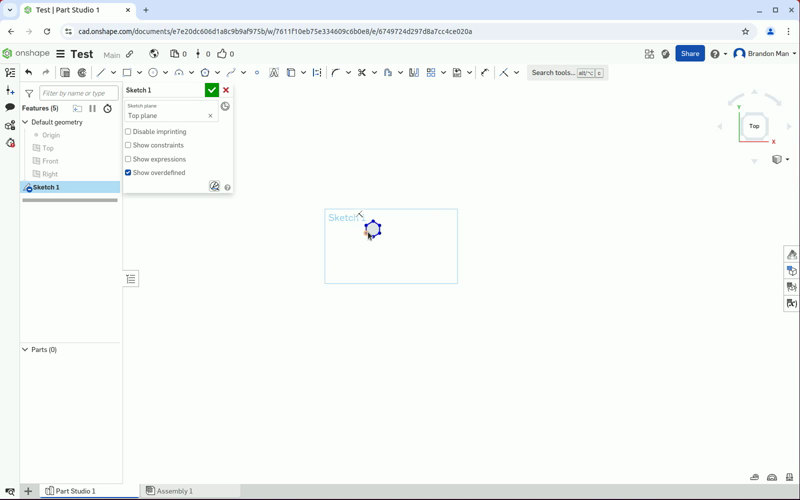
scroll(6)
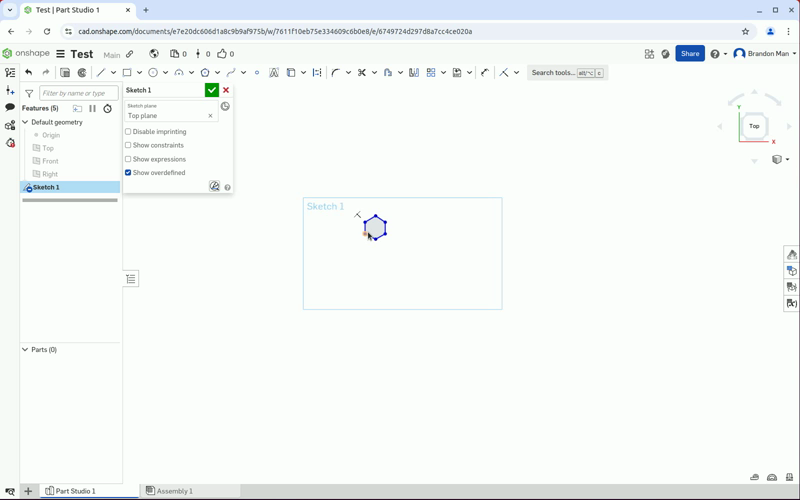
scroll(6)
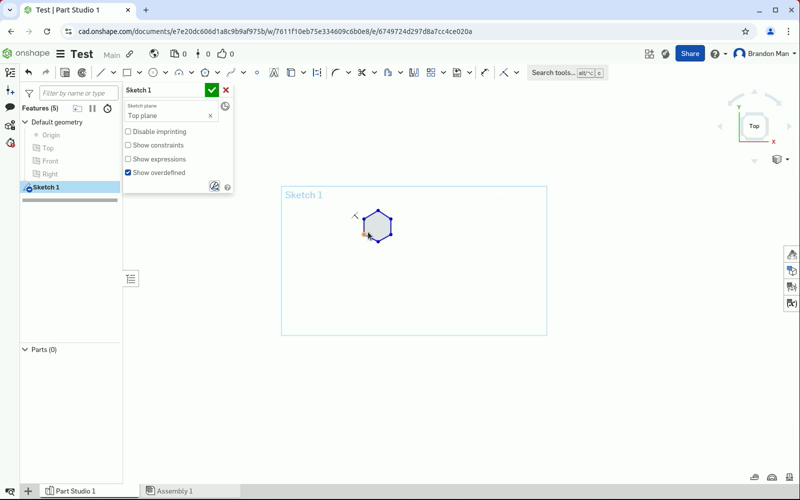
scroll(6)
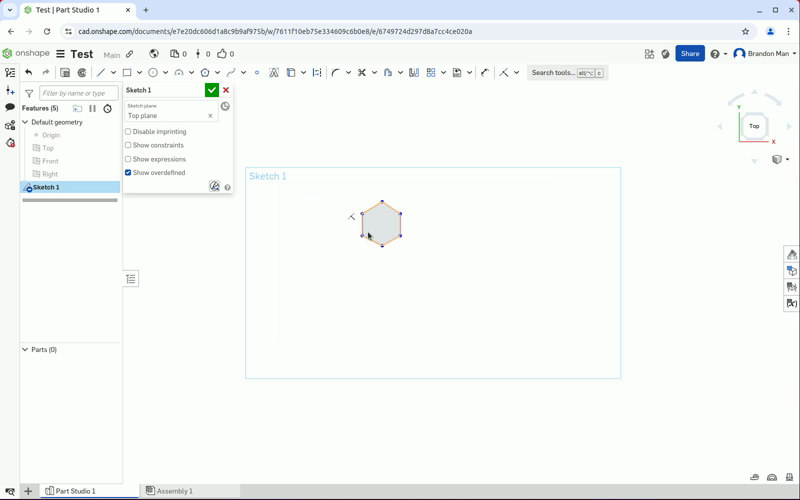
scroll(6)
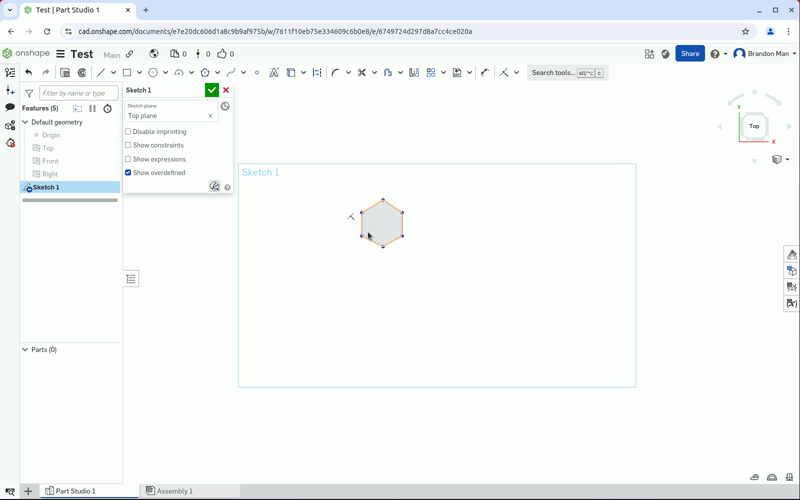
scroll(6)
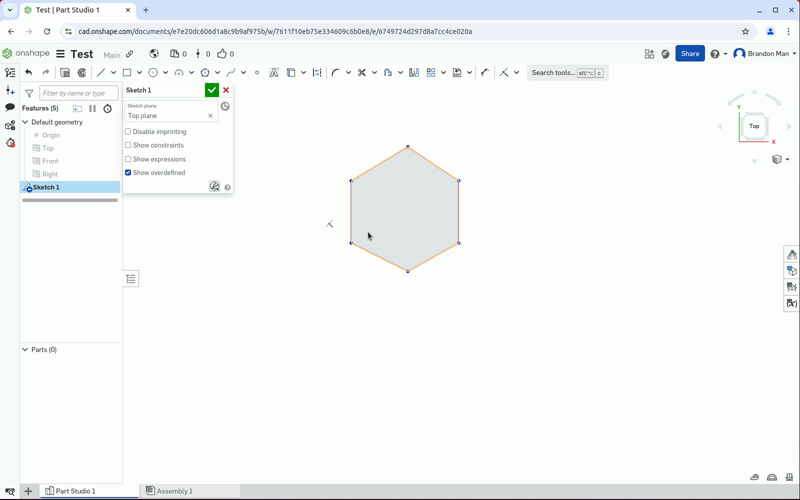
click(368, 231)
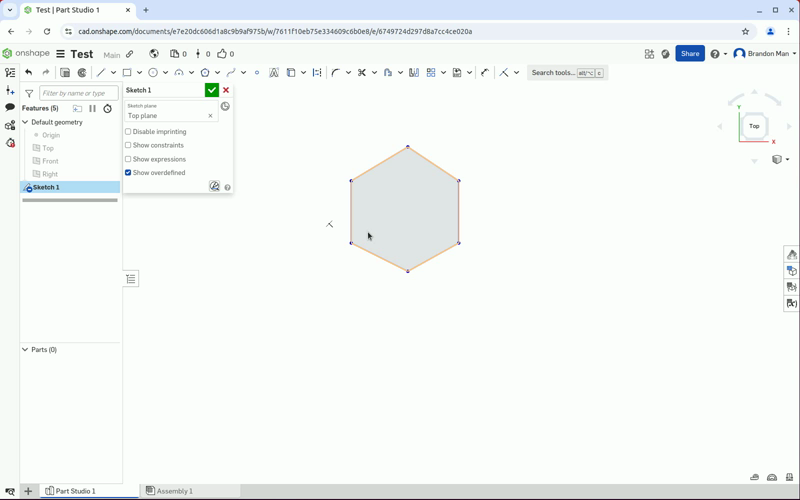
scroll(-6)
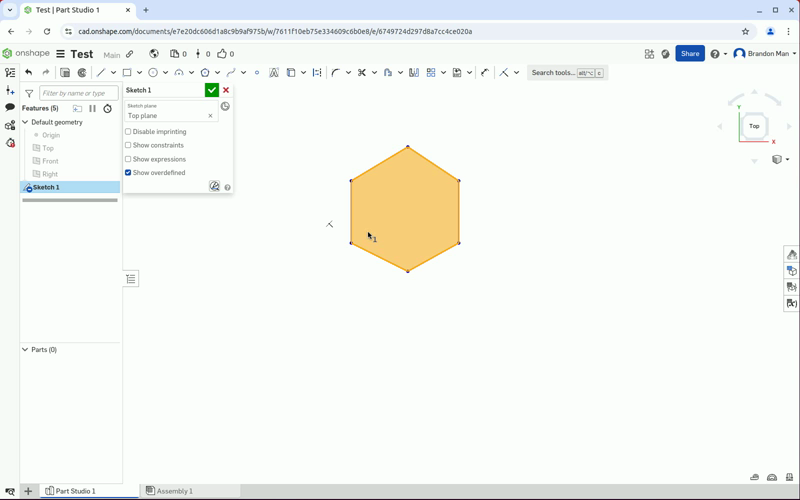
scroll(-6)
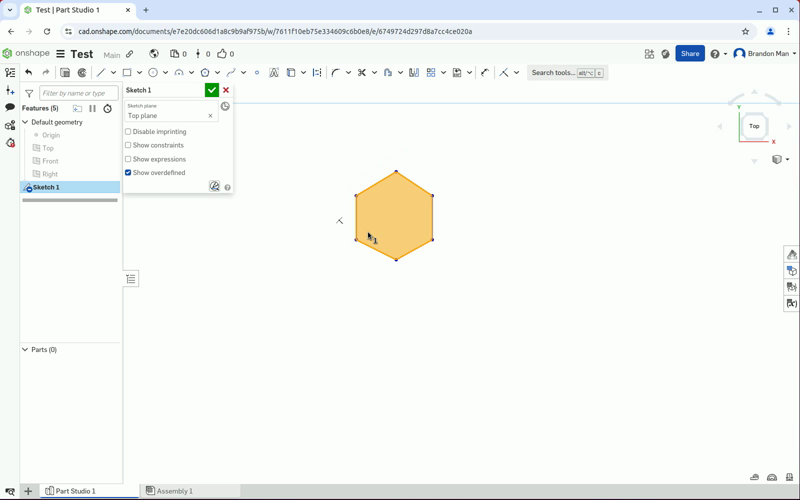
scroll(-6)
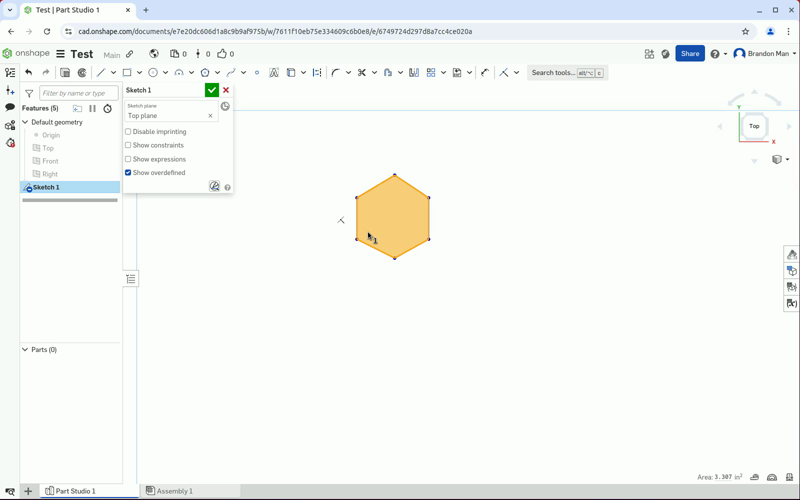
scroll(-6)
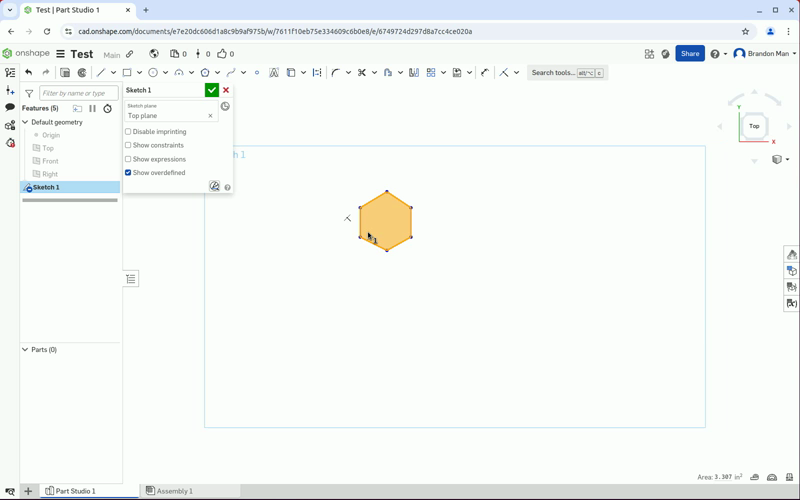
scroll(-6)
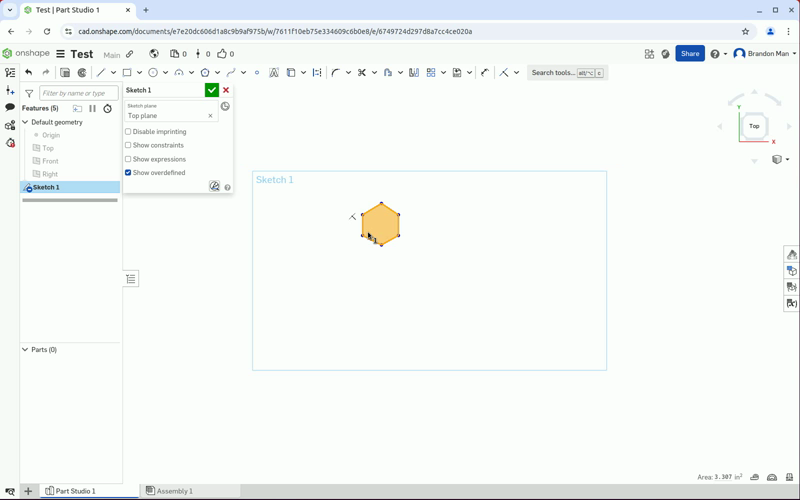
scroll(-6)
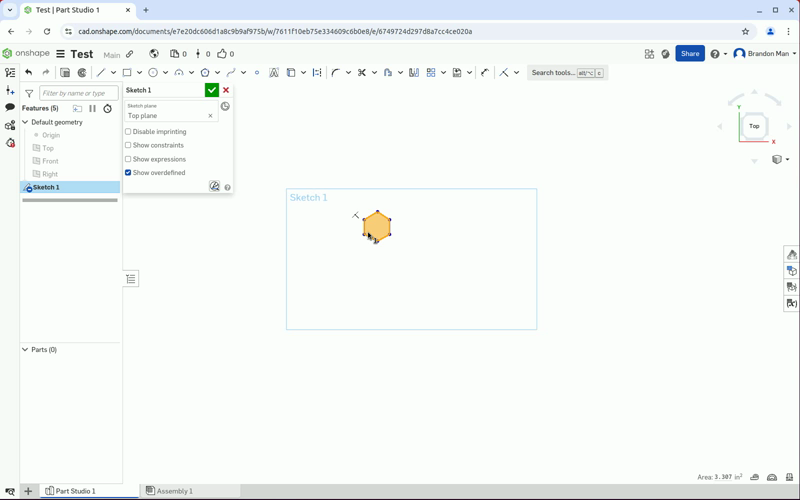
scroll(-6)
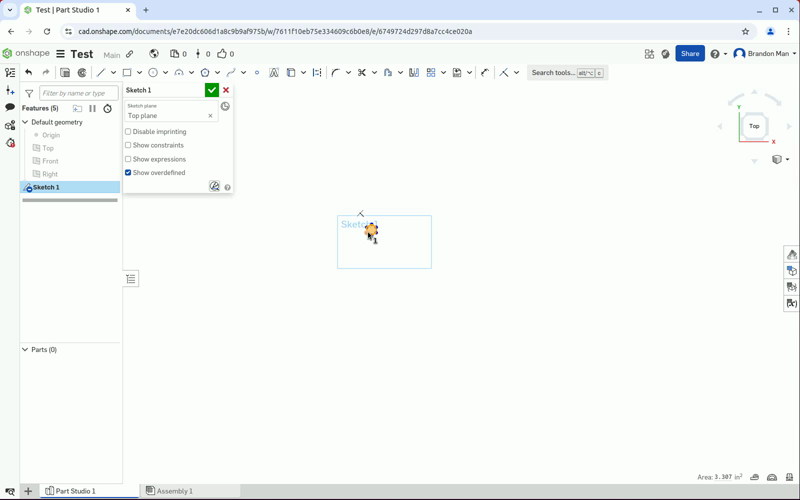
mouse_move(73, 352)
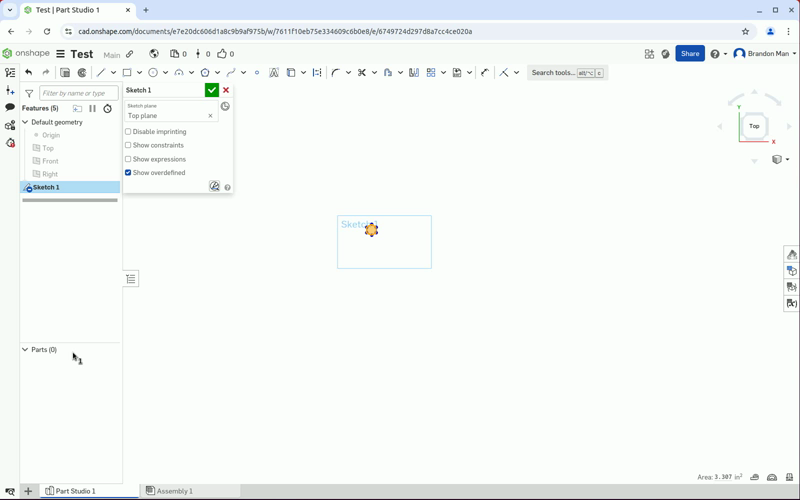
key(shift+y)
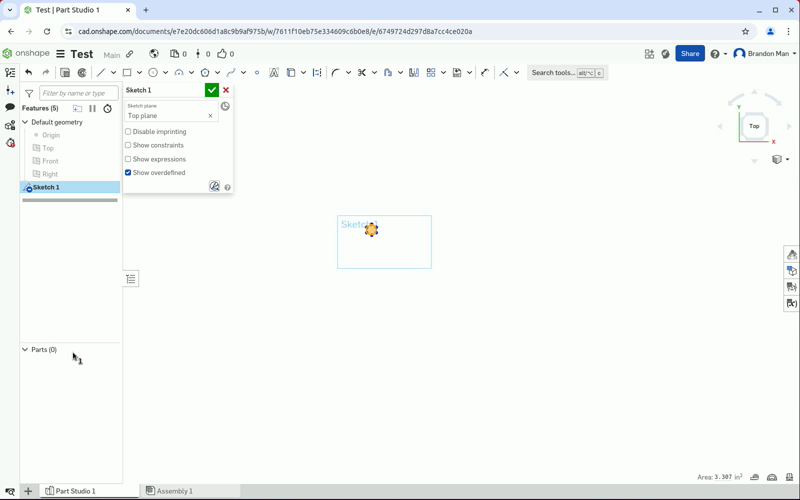
key(shift+e)
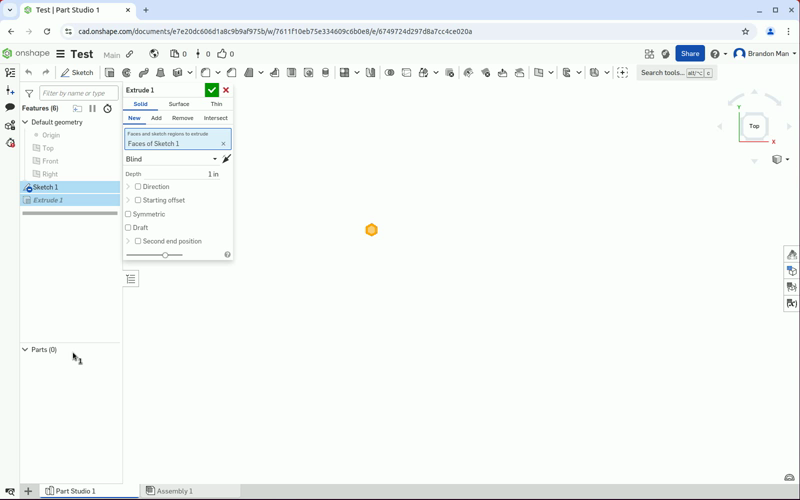
mouse_move(143, 106)
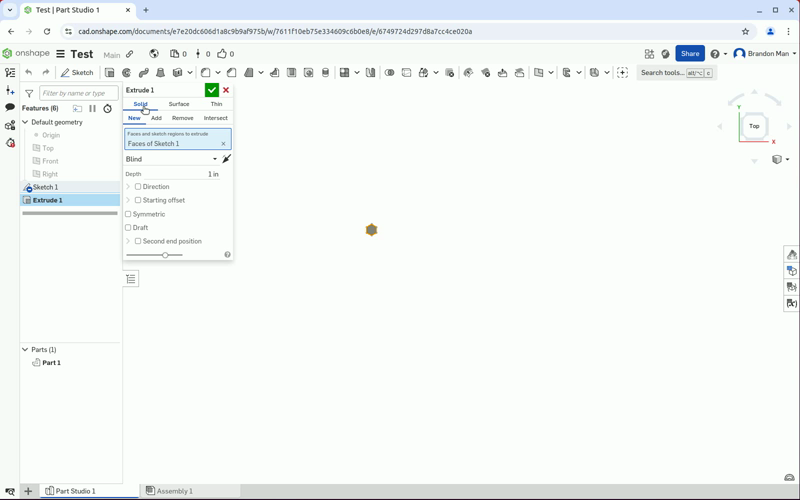
click(143, 106)
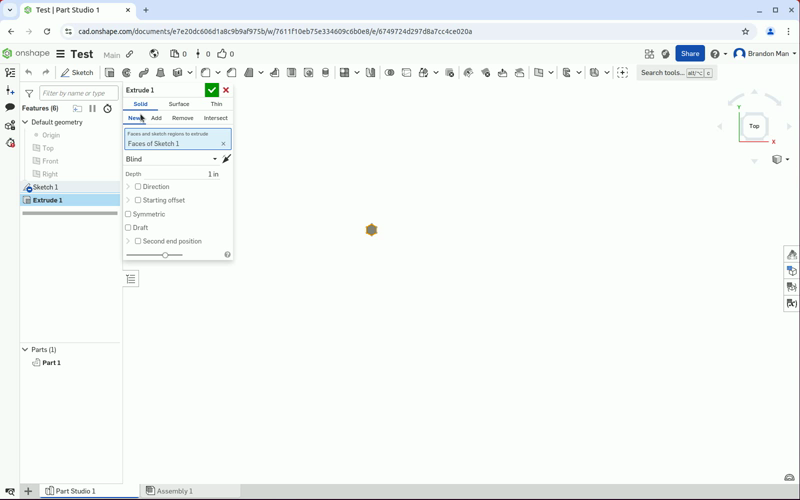
mouse_move(137, 120)
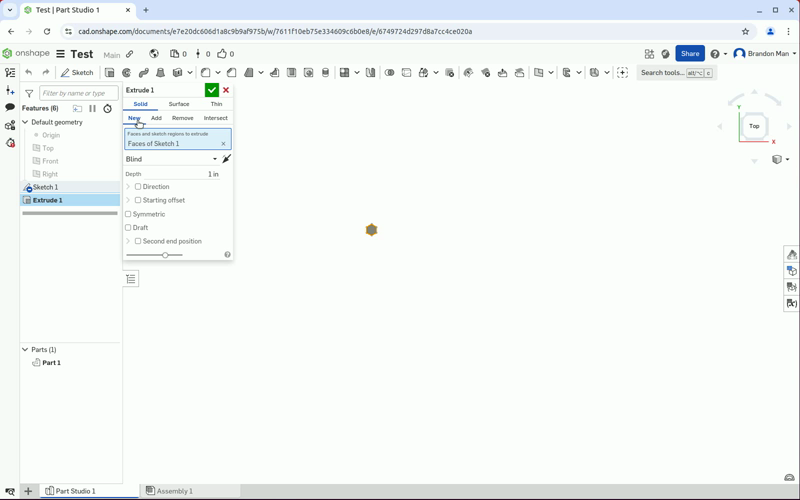
click(137, 120)
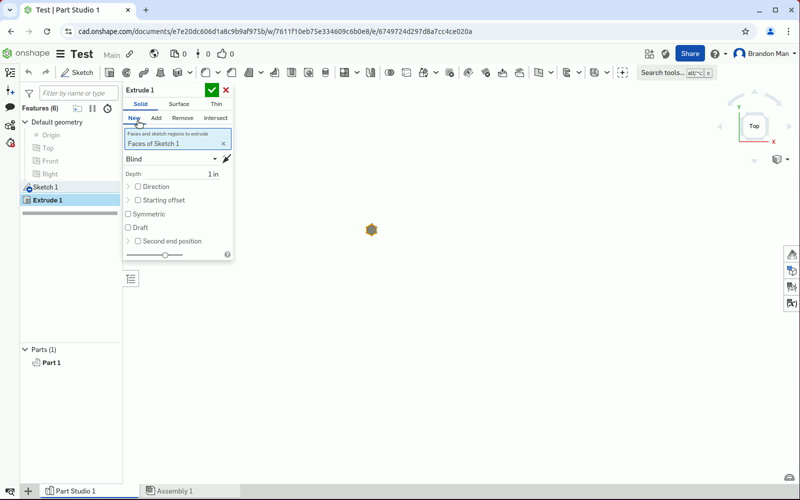
key(tab, 4)
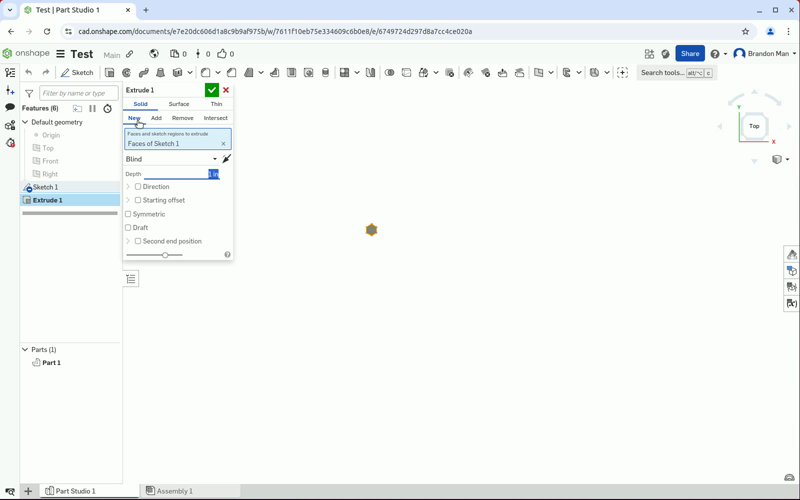
text(9.388)
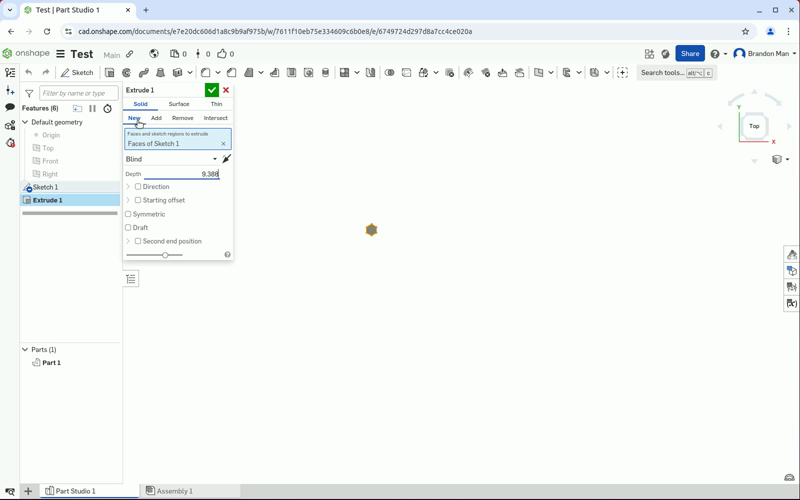
key(enter)
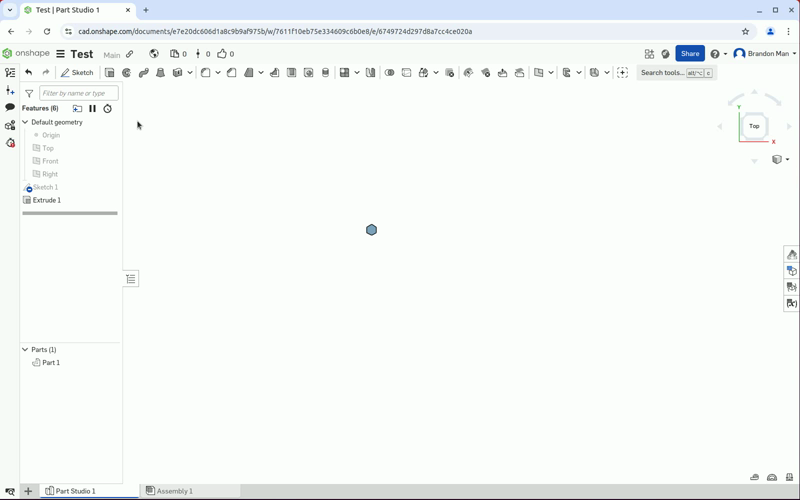
key(shift+h)
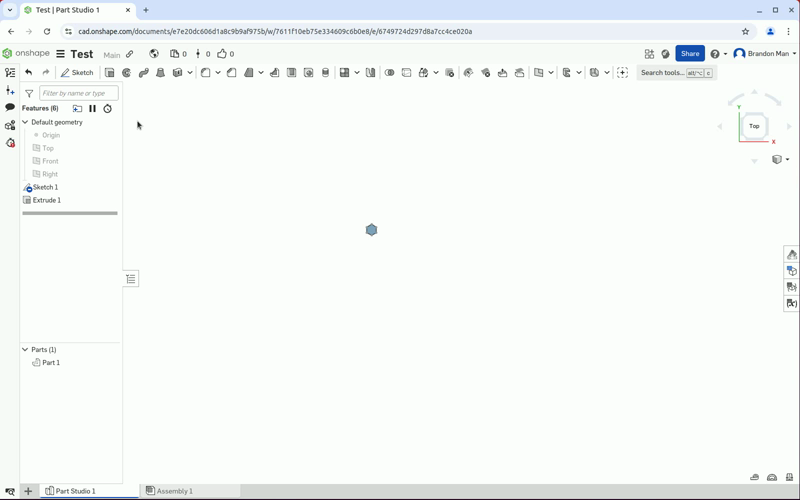
key(shift+h)
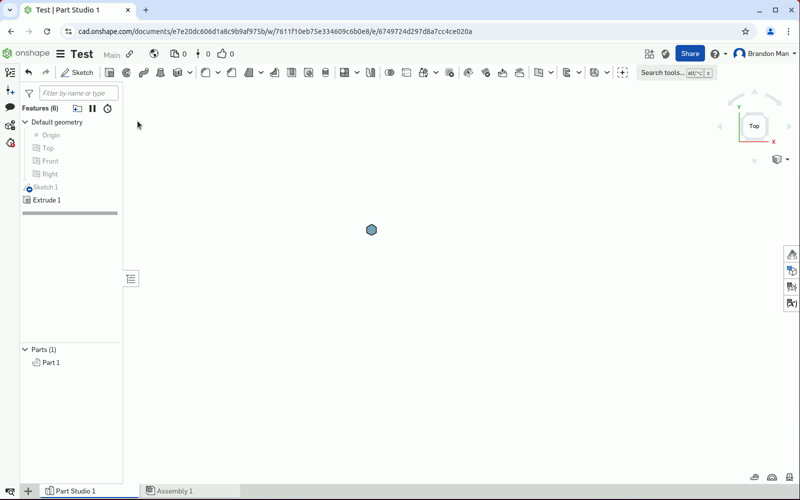
mouse_move(73, 189)
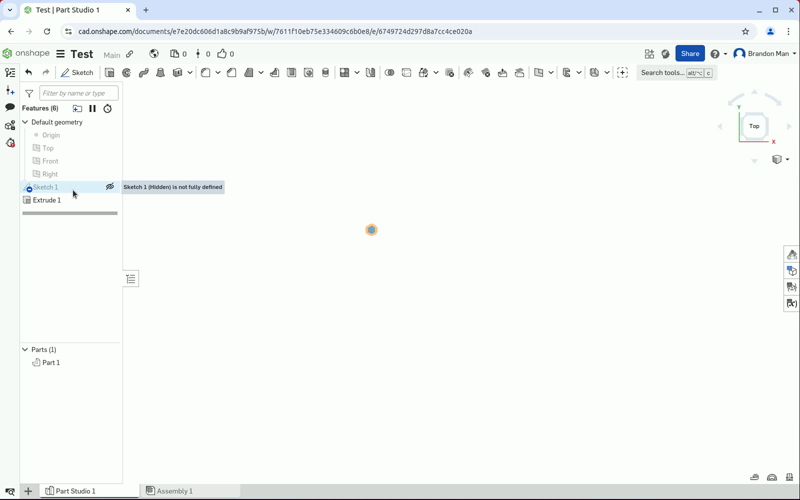
click(73, 189)
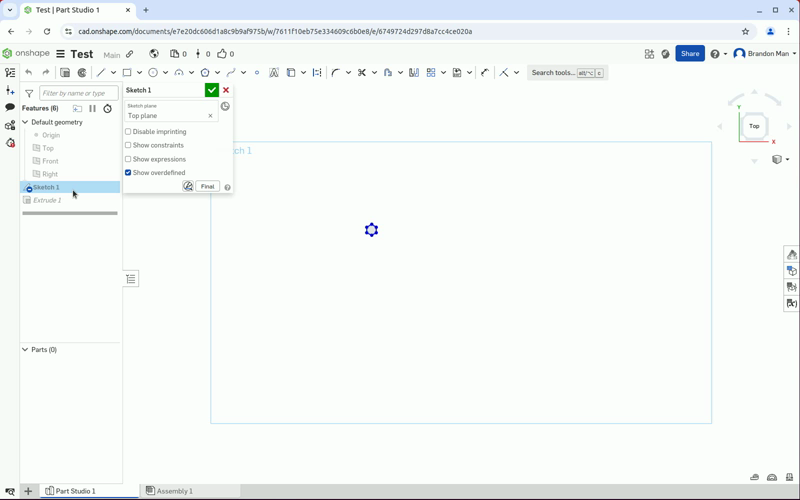
mouse_move(229, 92)
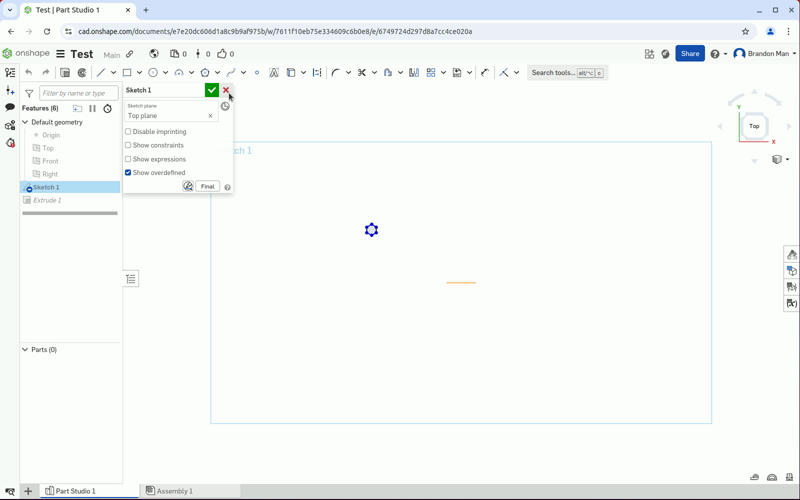
click(229, 92)
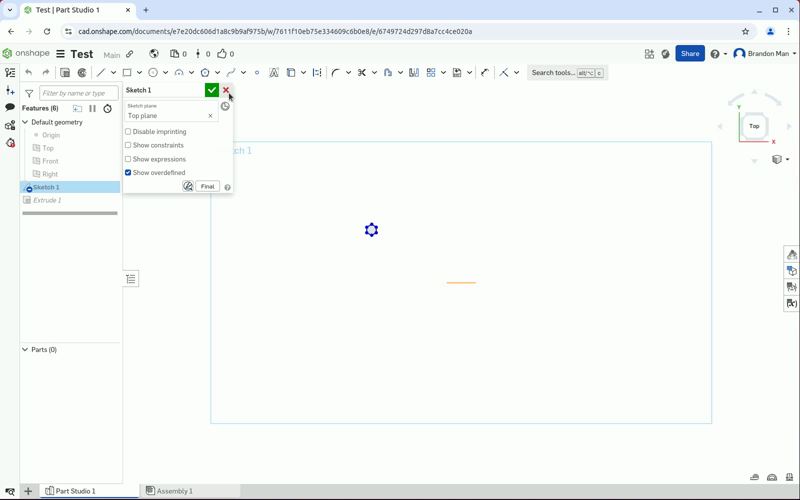
key(shift+s)
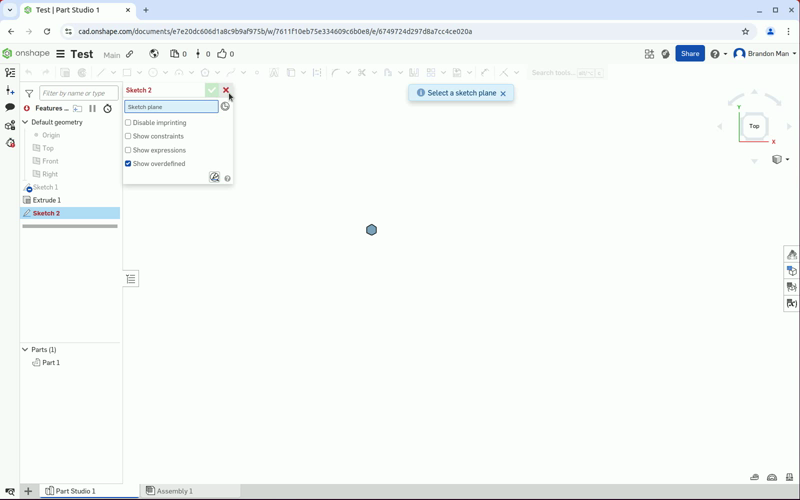
mouse_move(73, 150)
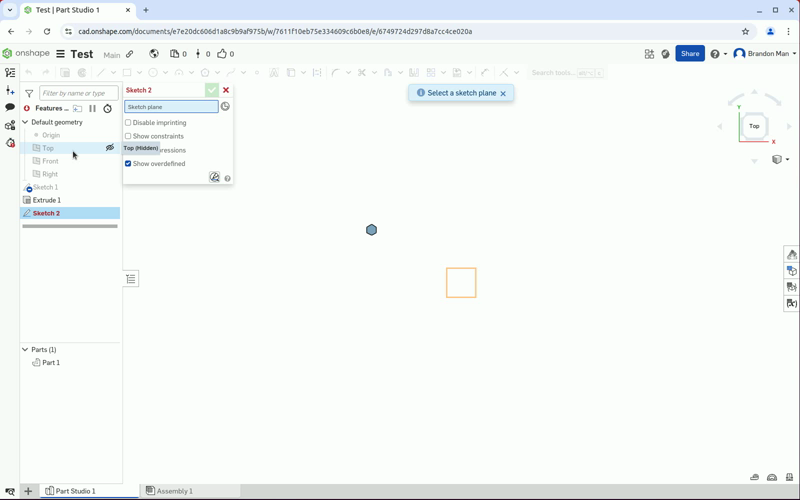
click(73, 150)
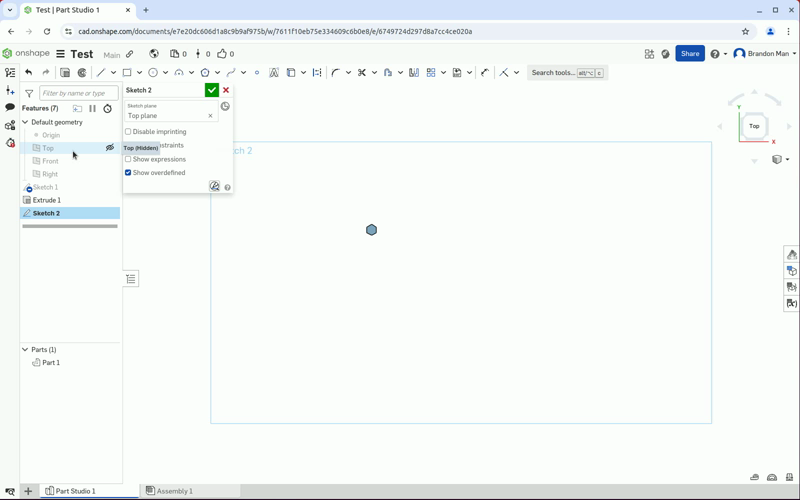
mouse_move(73, 352)
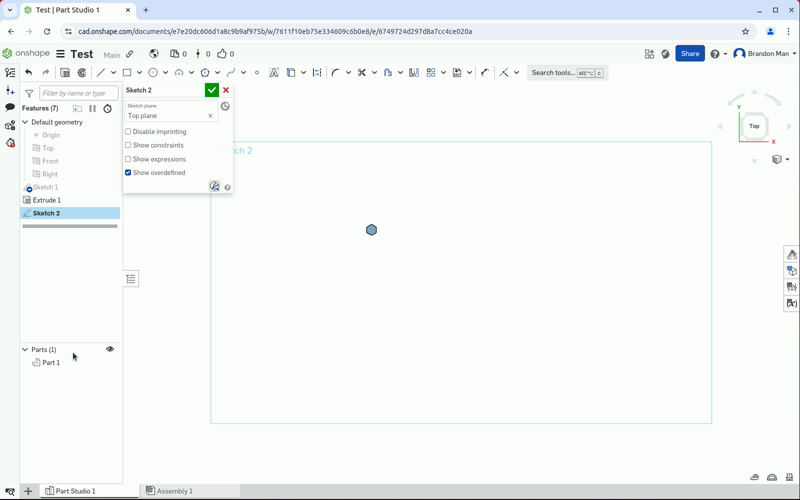
key(y)
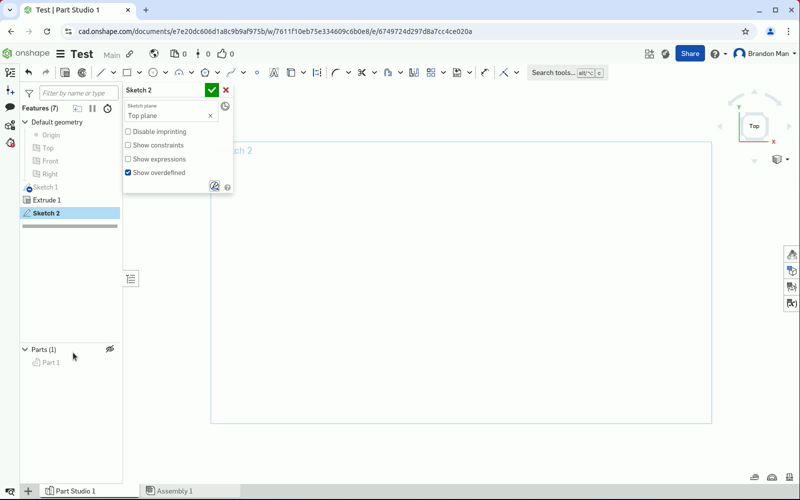
key(l)
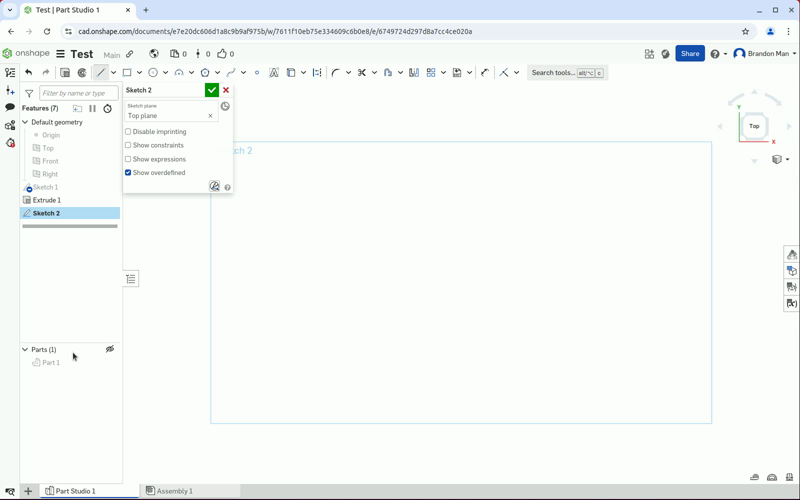
key_down(shift)
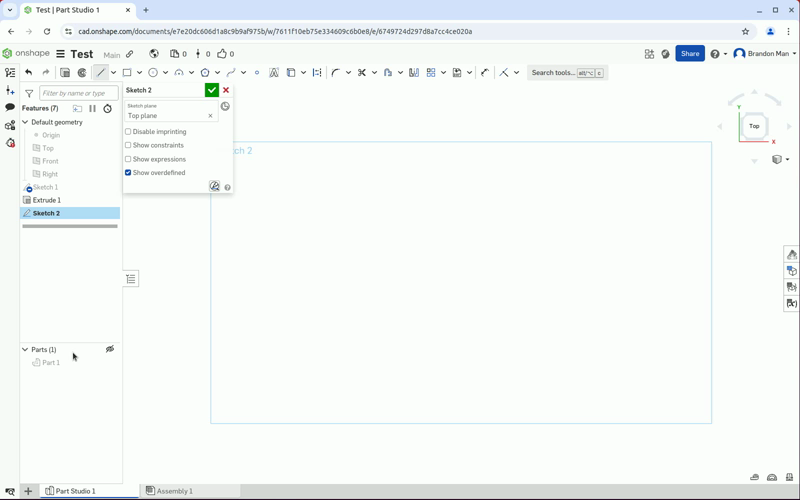
mouse_move(348, 234)
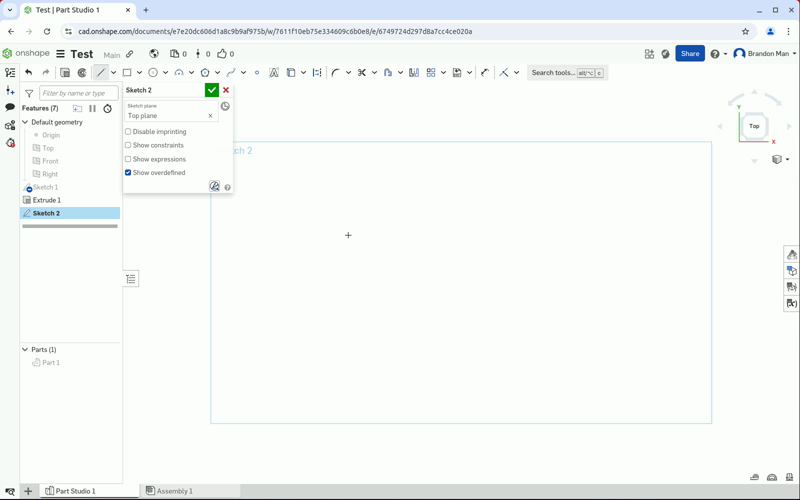
click(348, 234)
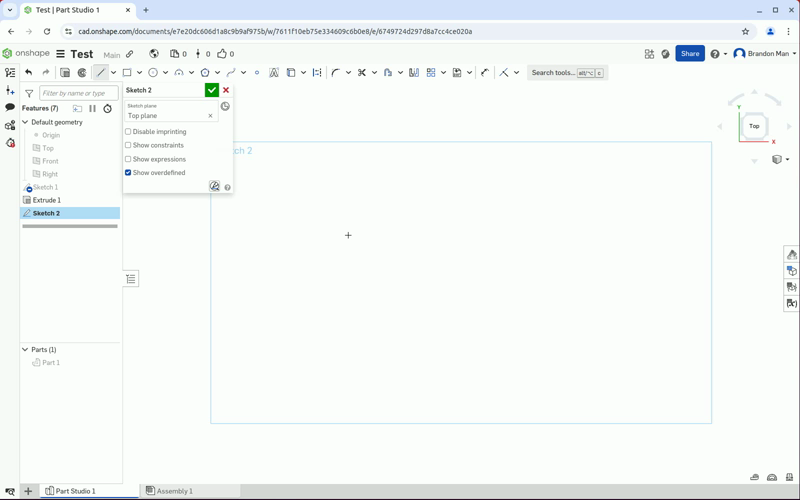
key_up(shift)
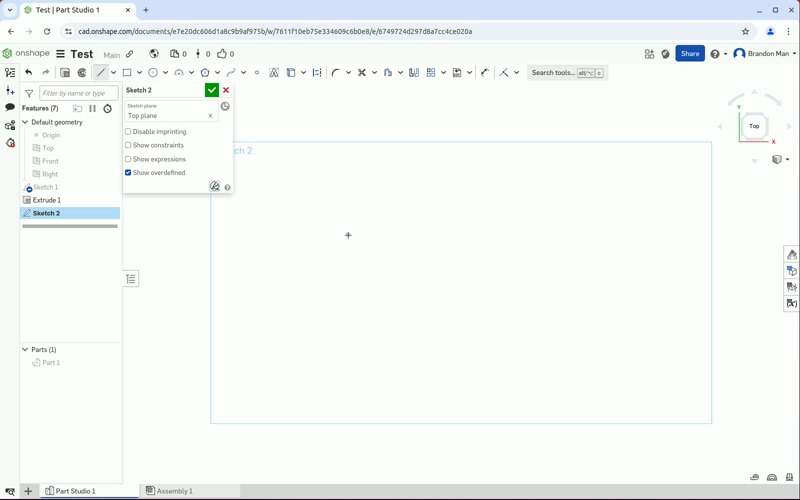
key_down(shift)
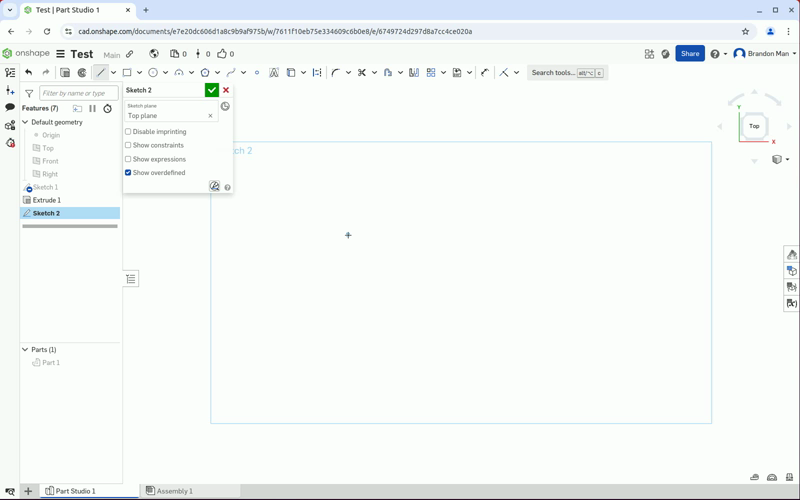
mouse_move(378, 234)
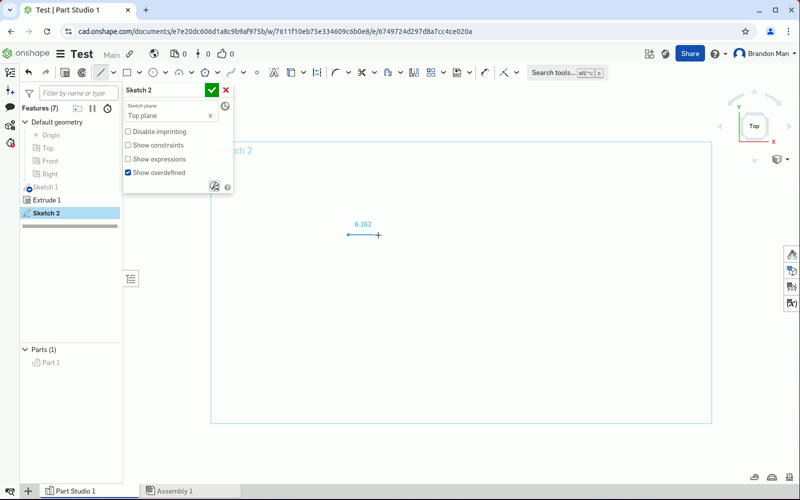
mouse_move(371, 234)
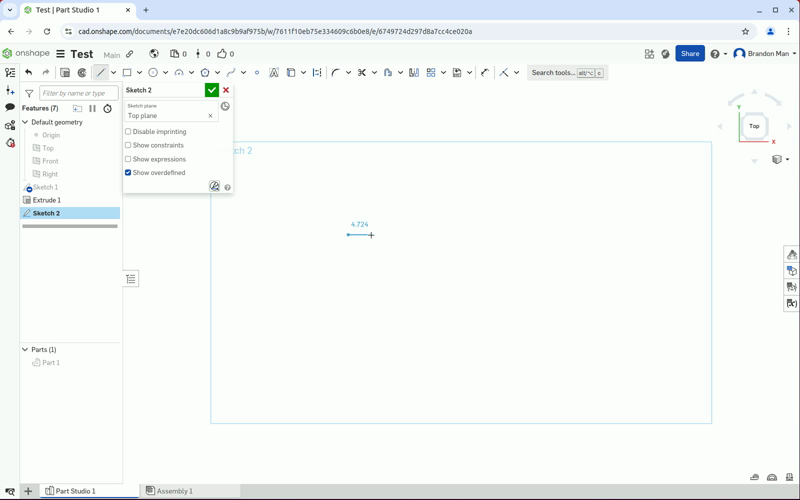
click(371, 234)
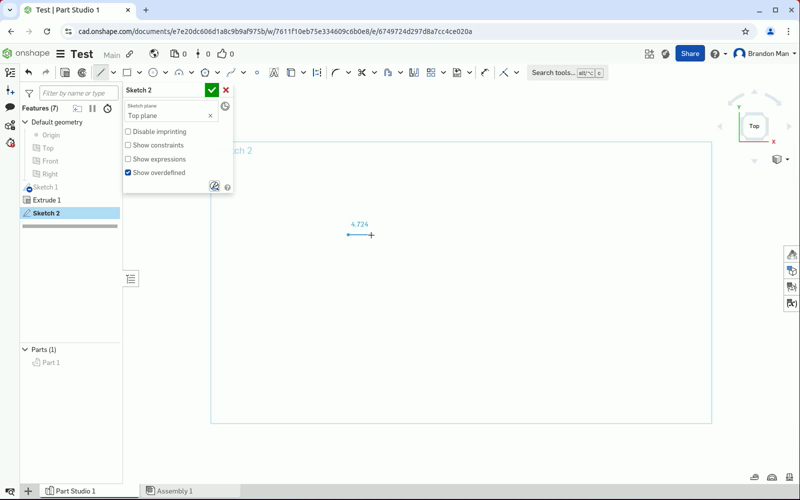
key_up(shift)
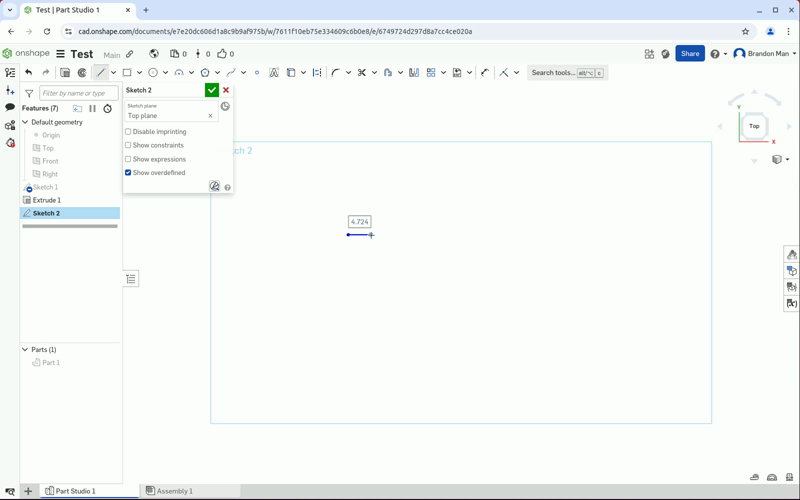
key_down(shift)
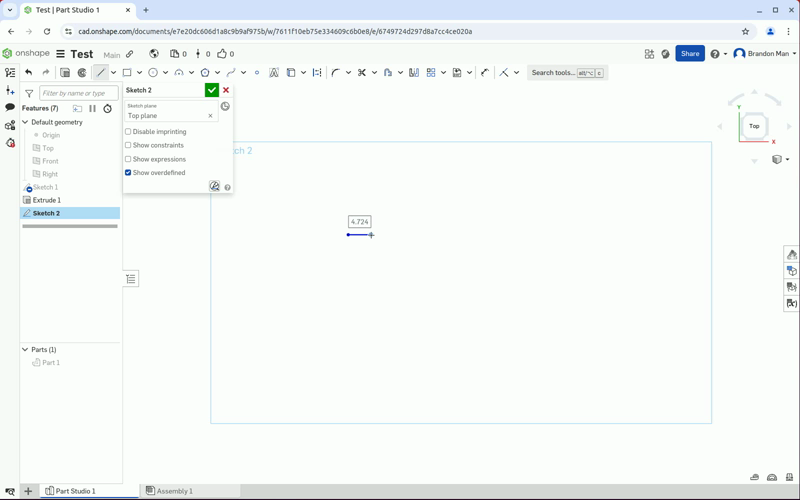
mouse_move(401, 234)
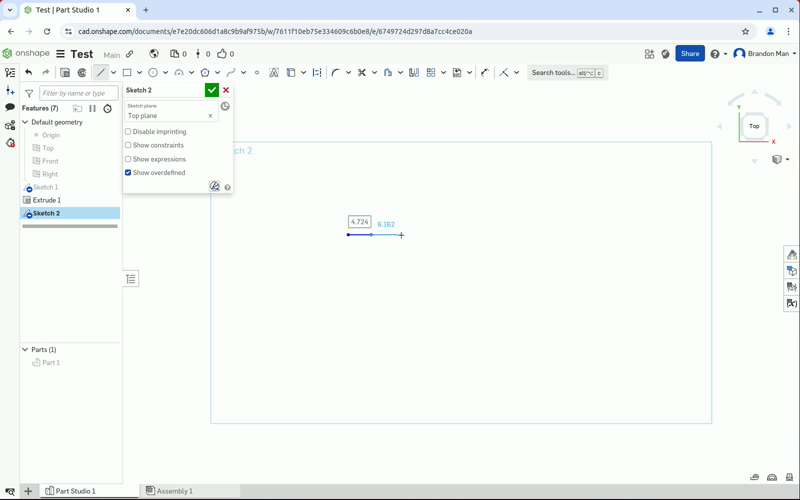
mouse_move(367, 232)
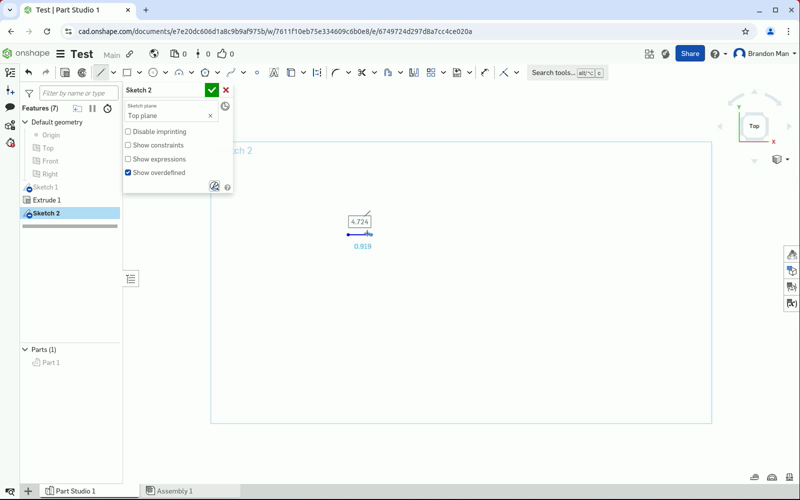
scroll(6)
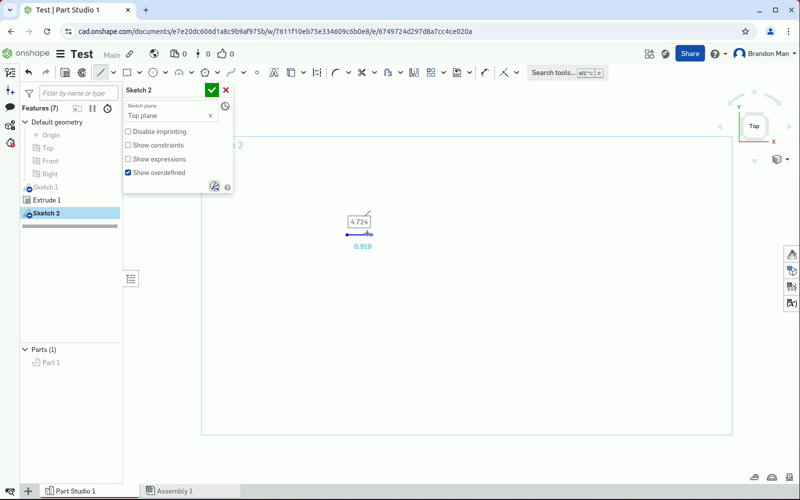
scroll(6)
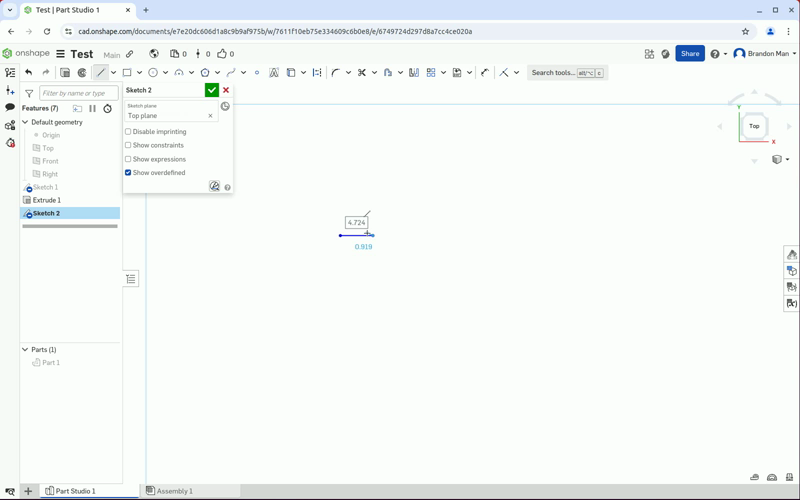
scroll(6)
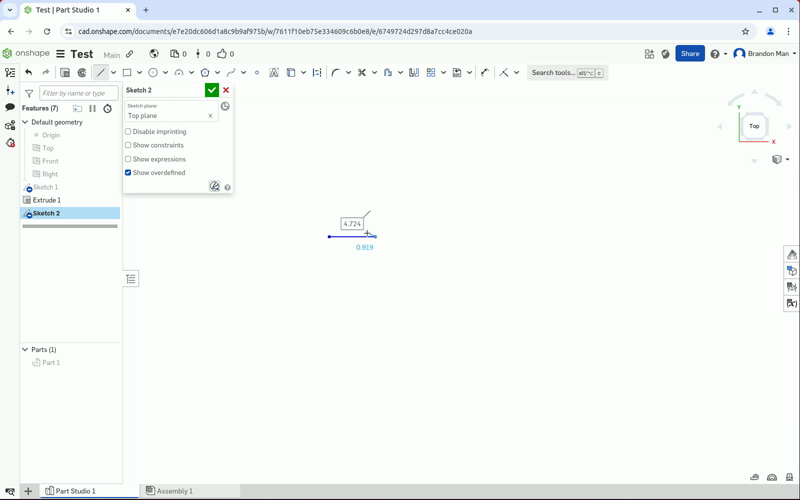
scroll(6)
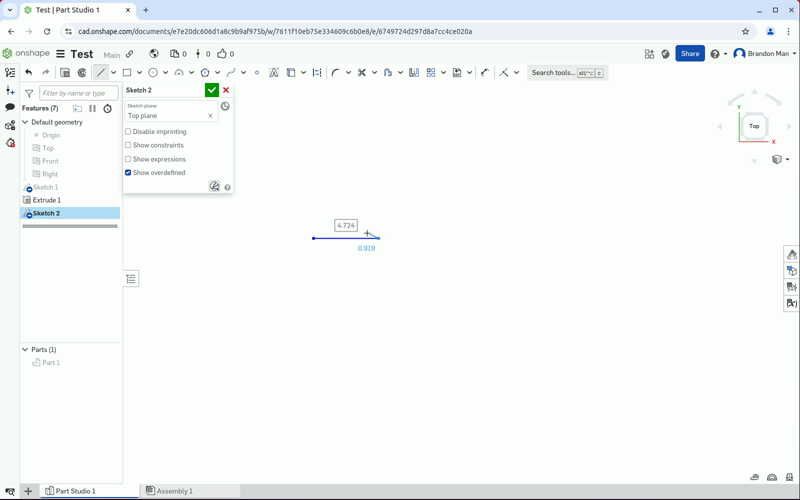
scroll(6)
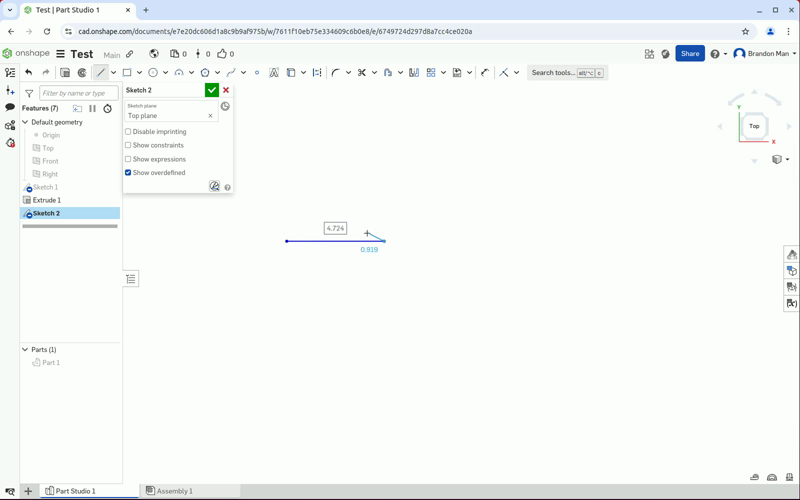
scroll(6)
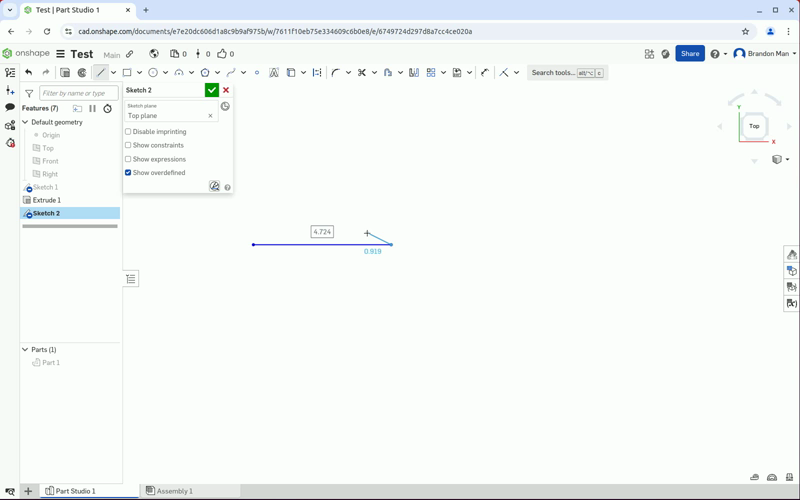
scroll(6)
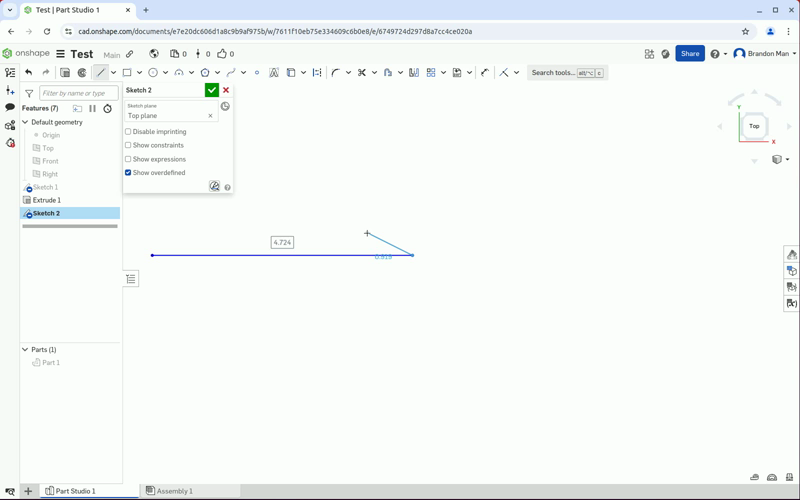
click(367, 232)
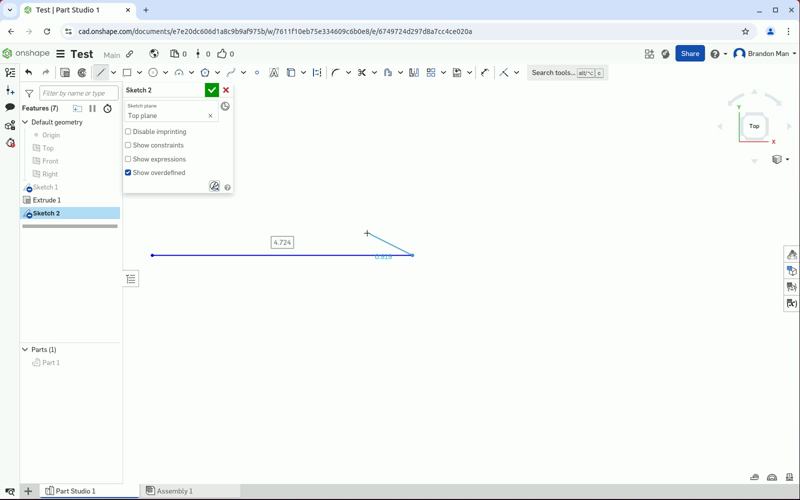
scroll(-6)
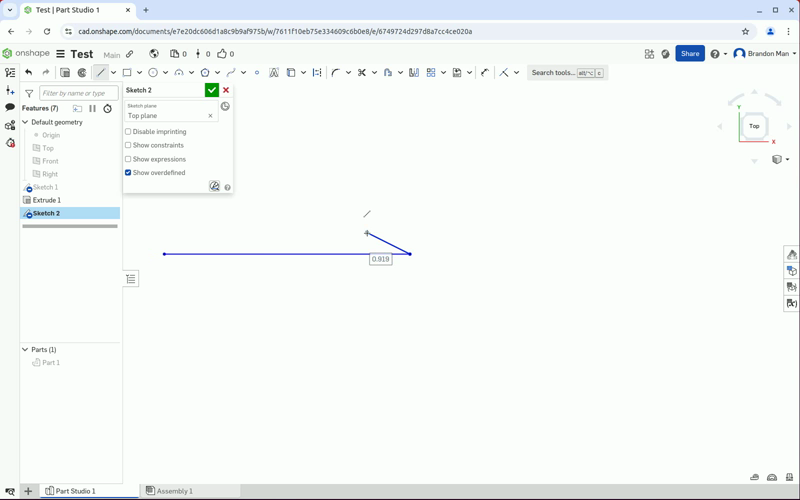
scroll(-6)
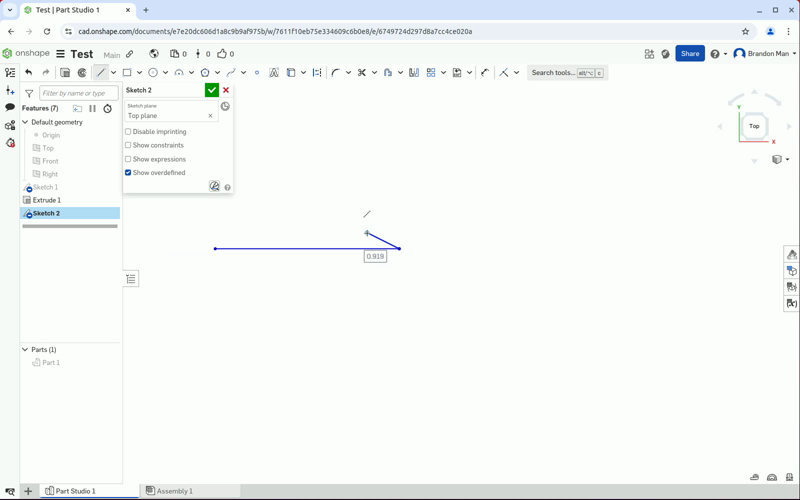
scroll(-6)
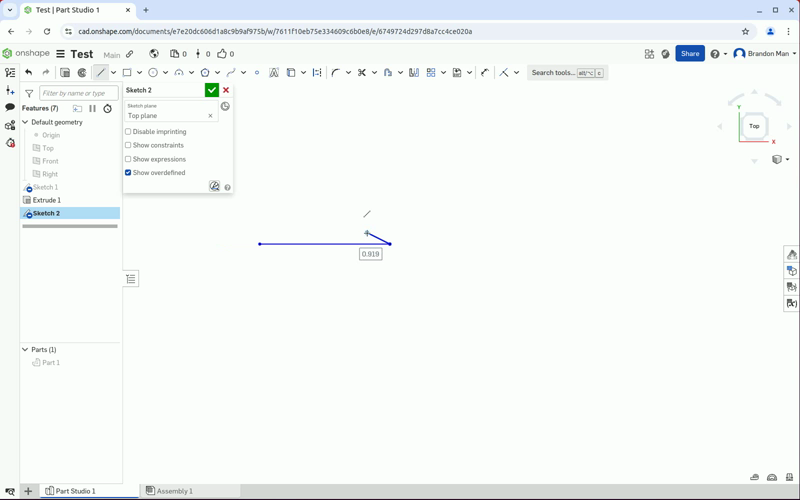
scroll(-6)
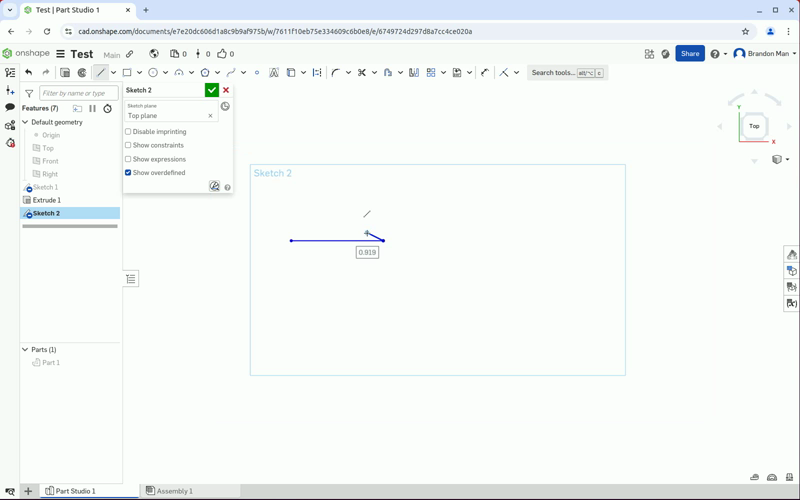
scroll(-6)
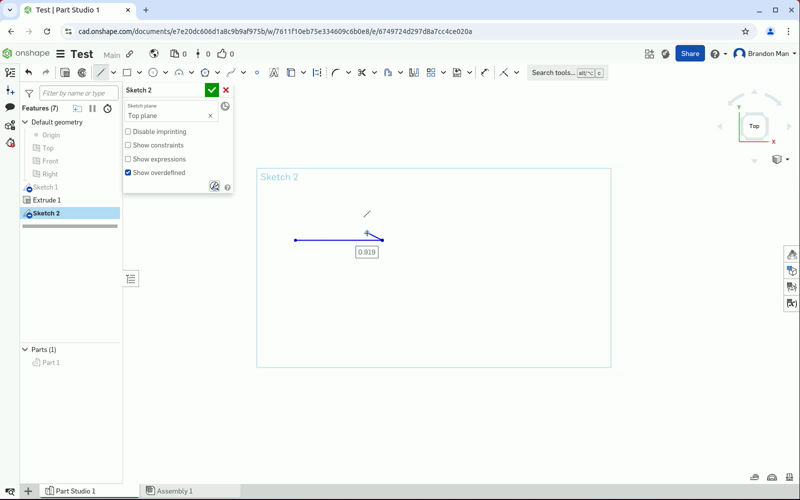
scroll(-6)
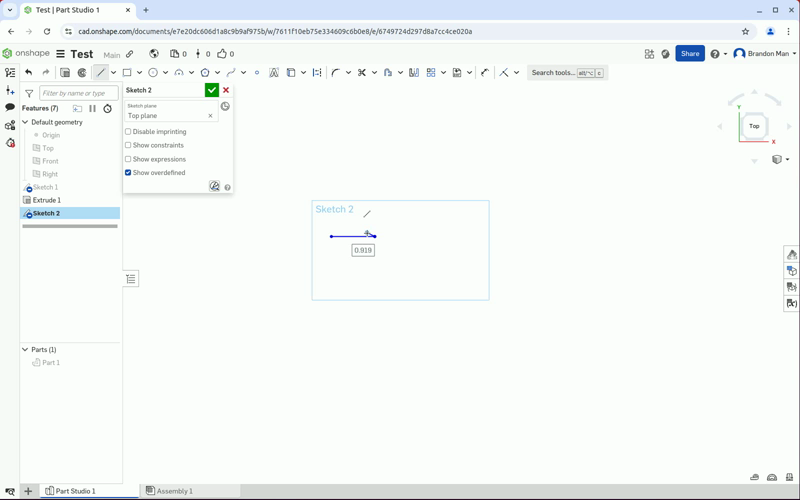
scroll(-6)
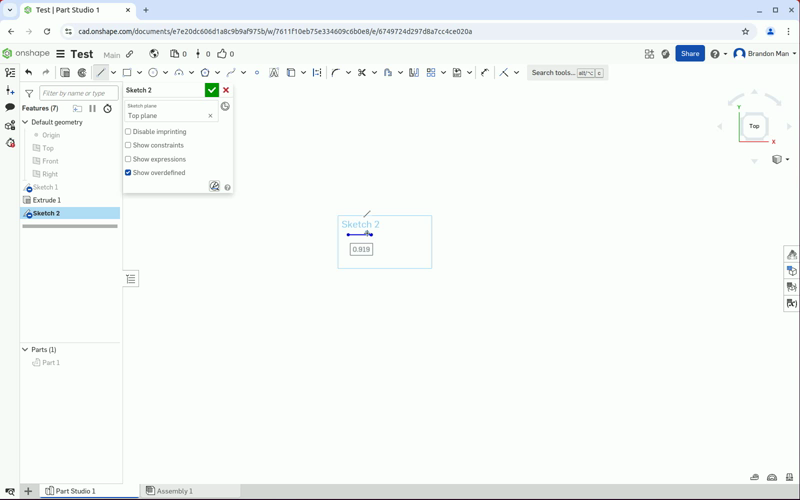
key_up(shift)
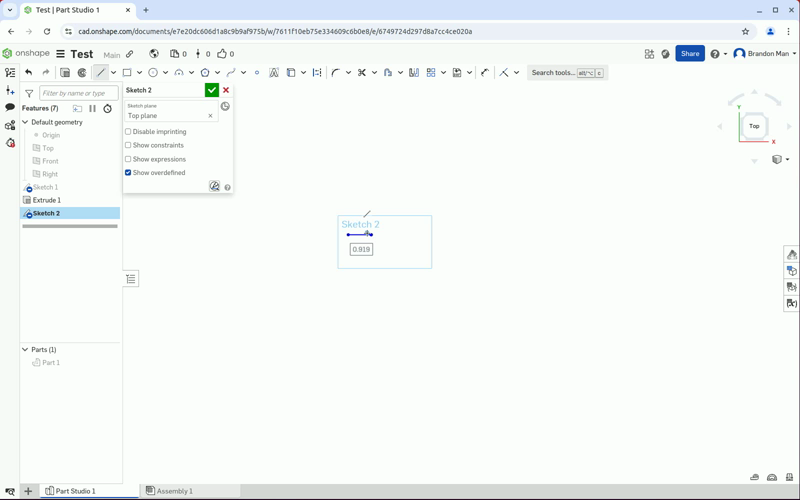
key_down(shift)
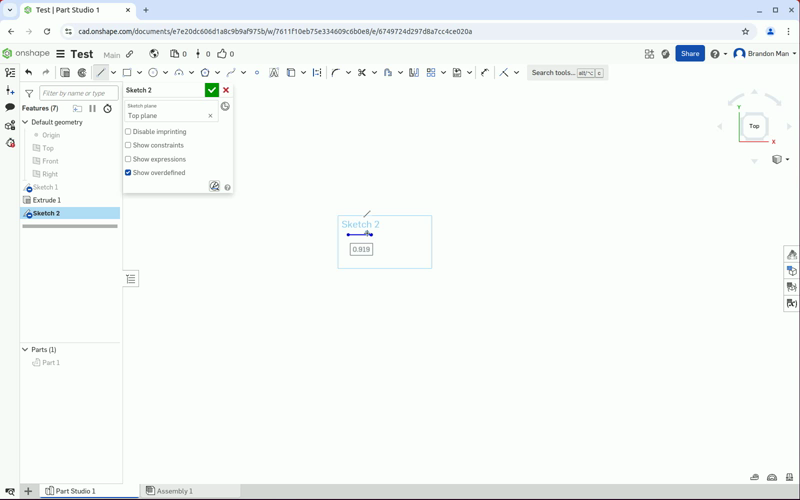
mouse_move(397, 232)
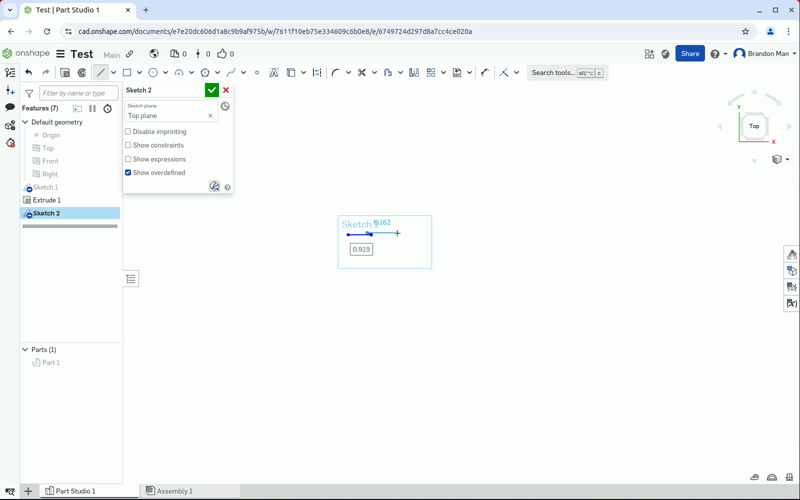
mouse_move(367, 228)
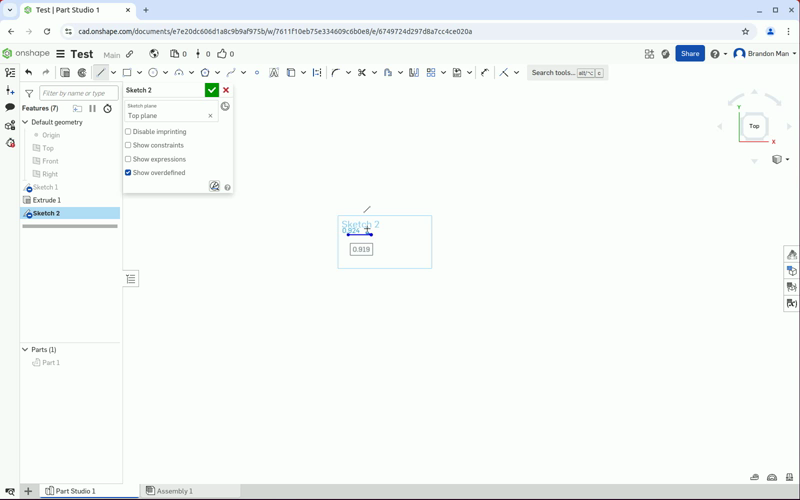
scroll(6)
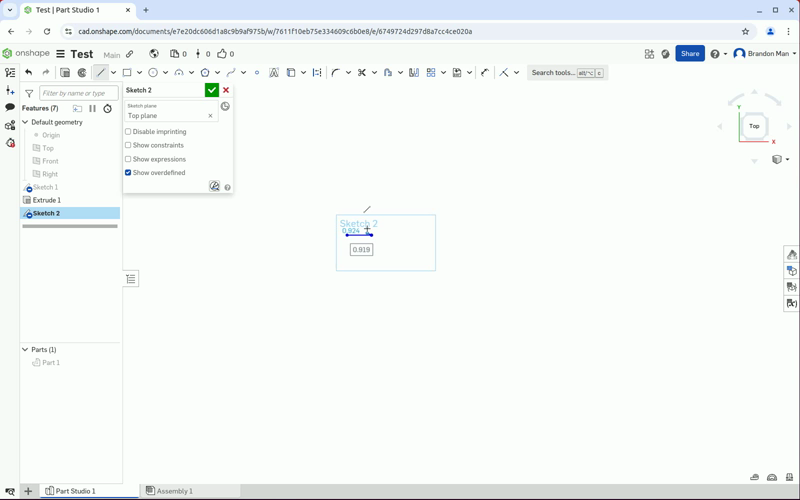
scroll(6)
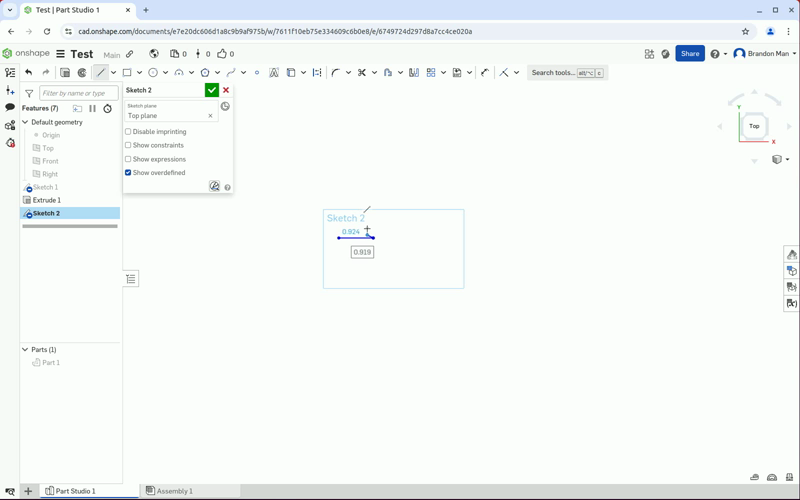
scroll(6)
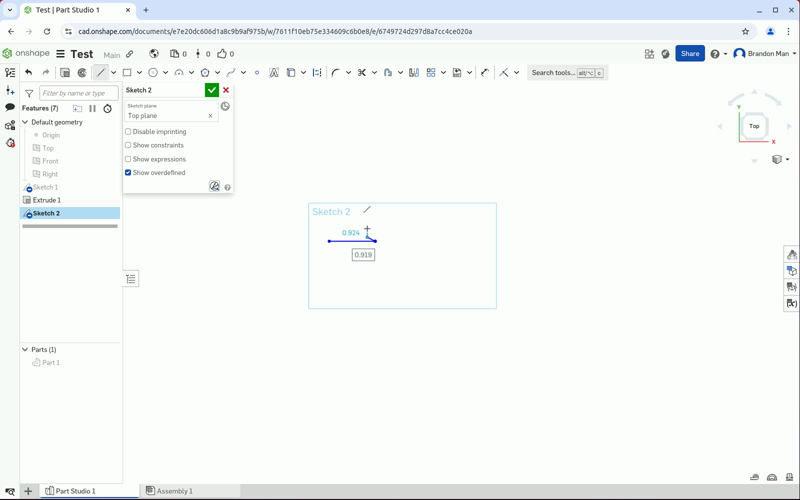
scroll(6)
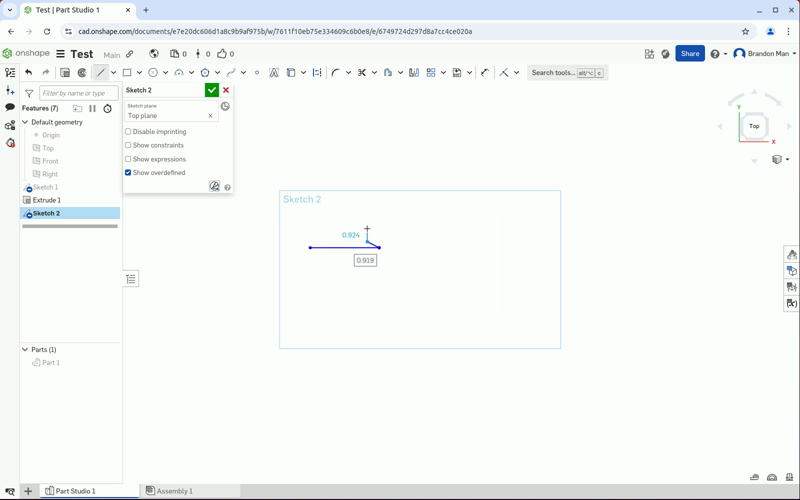
scroll(6)
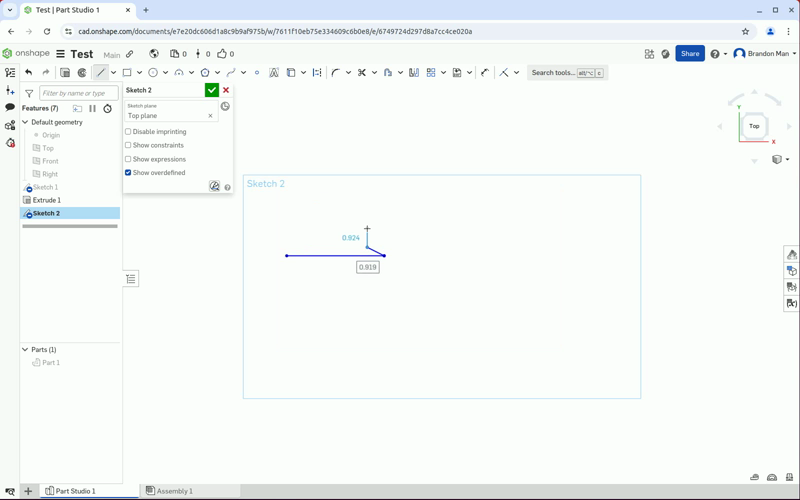
scroll(6)
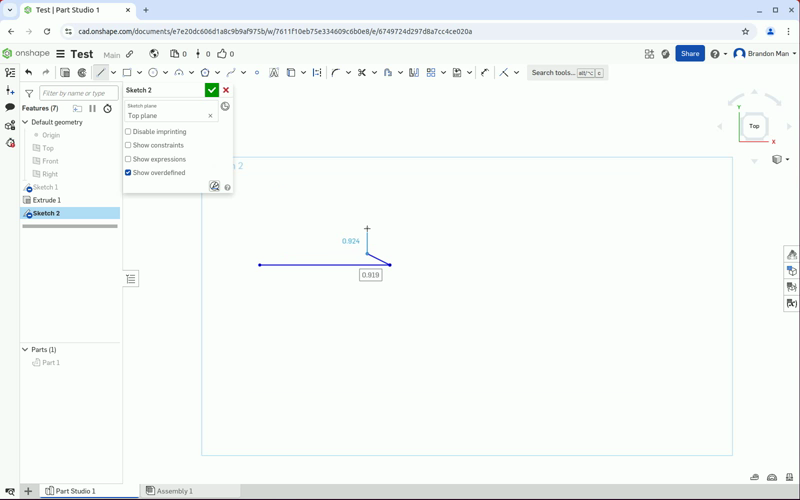
scroll(6)
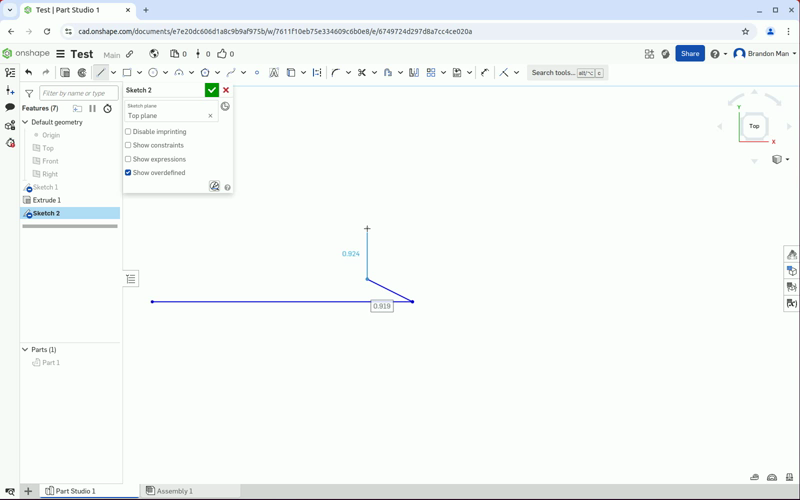
click(367, 228)
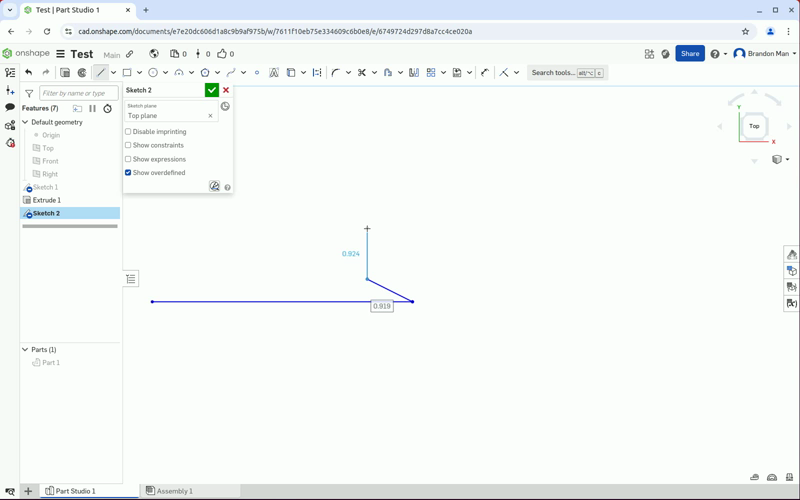
scroll(-6)
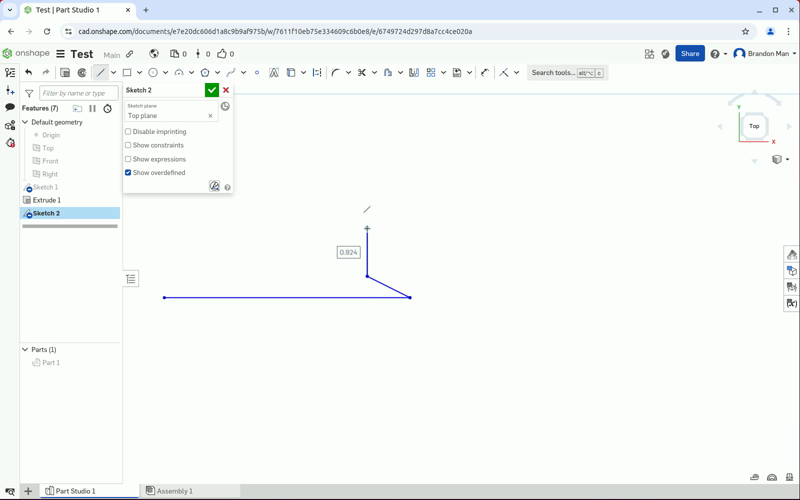
scroll(-6)
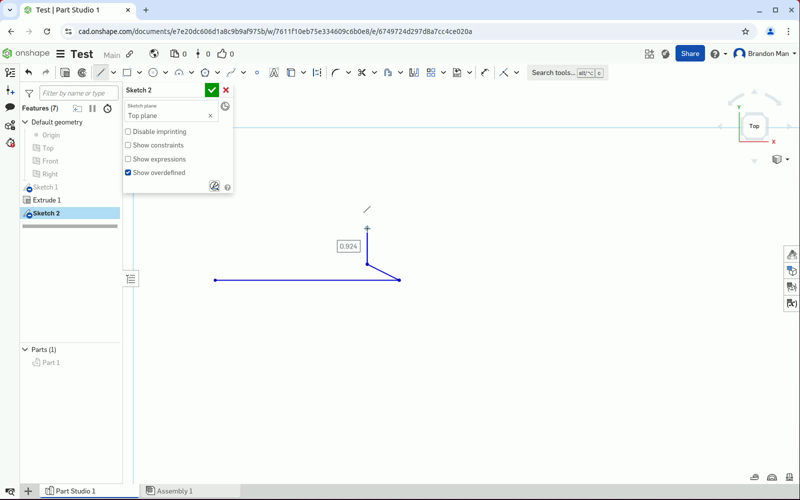
scroll(-6)
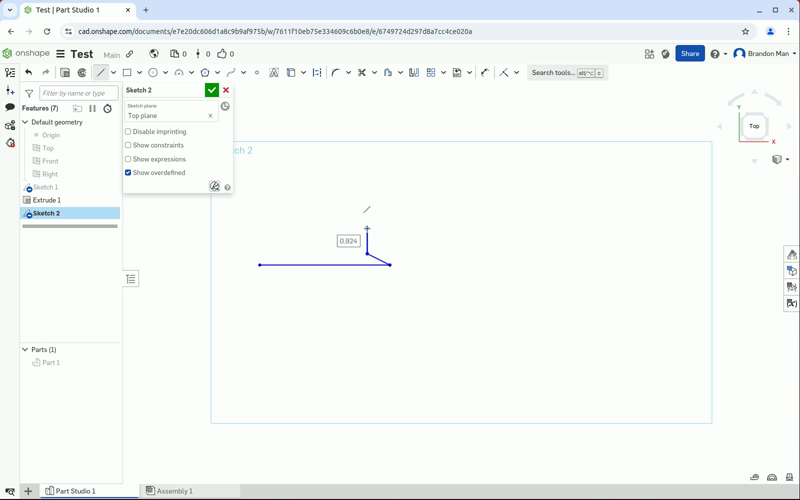
scroll(-6)
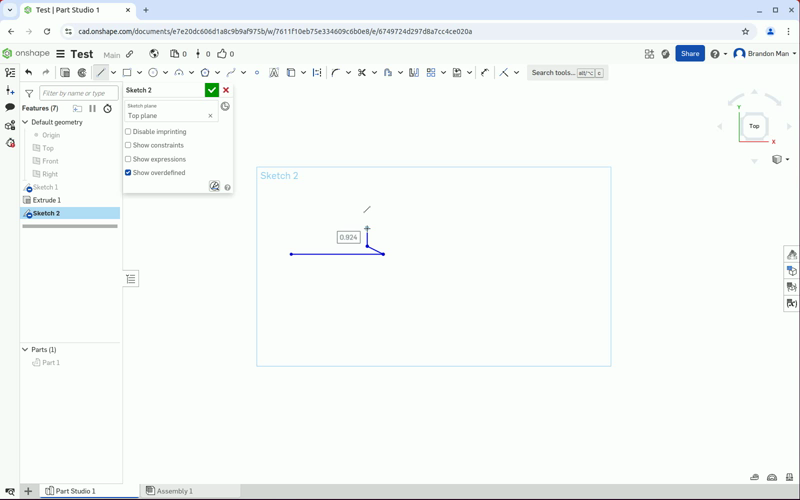
scroll(-6)
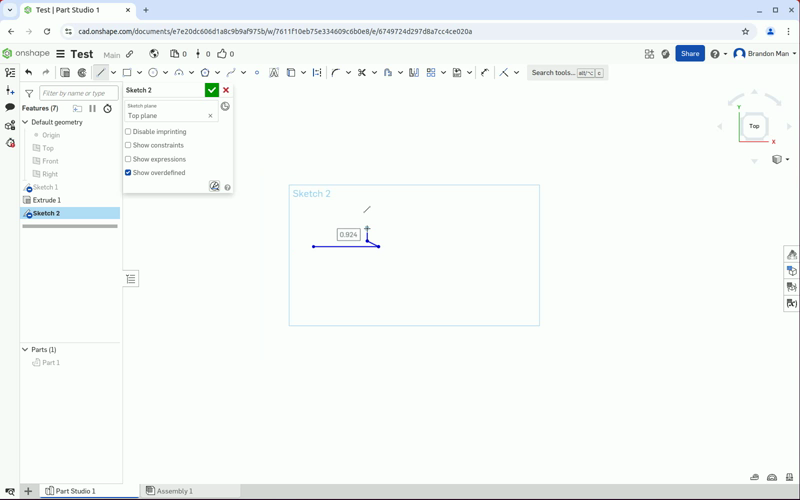
scroll(-6)
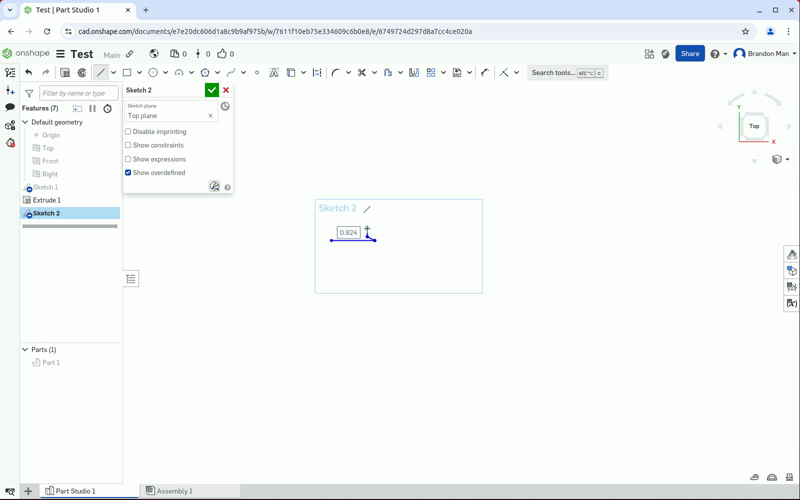
scroll(-6)
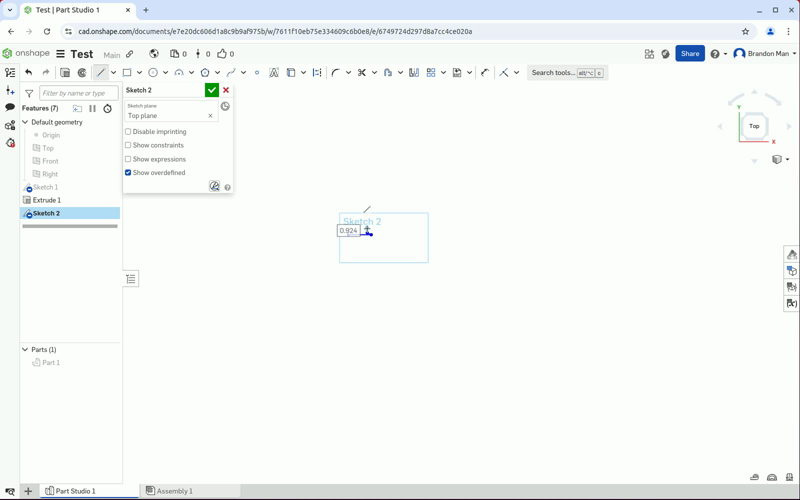
key_up(shift)
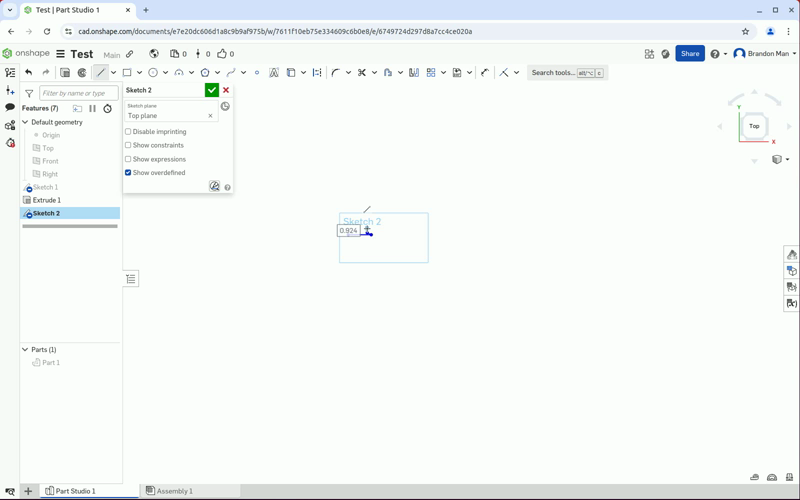
key_down(shift)
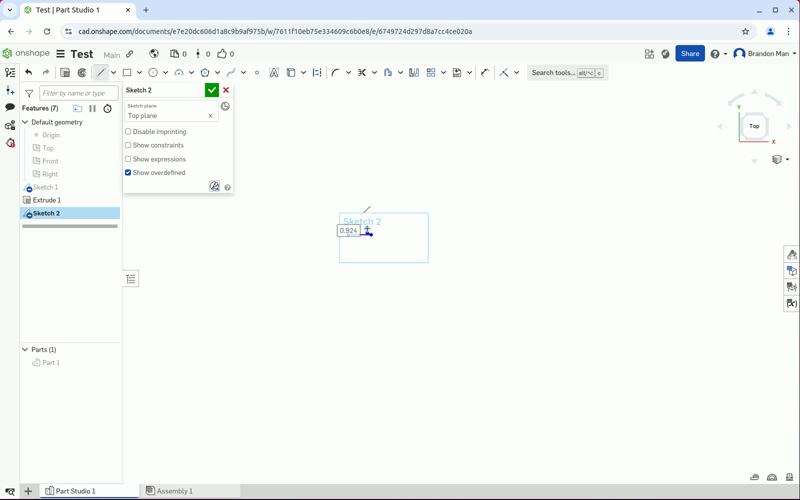
mouse_move(397, 228)
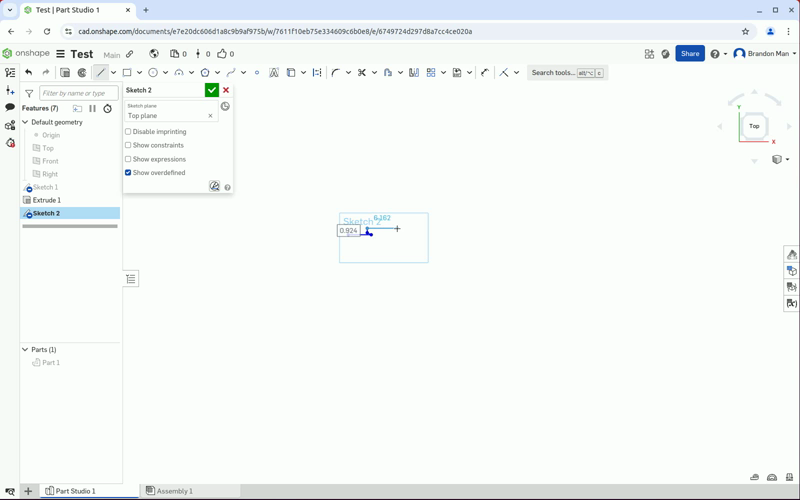
mouse_move(371, 225)
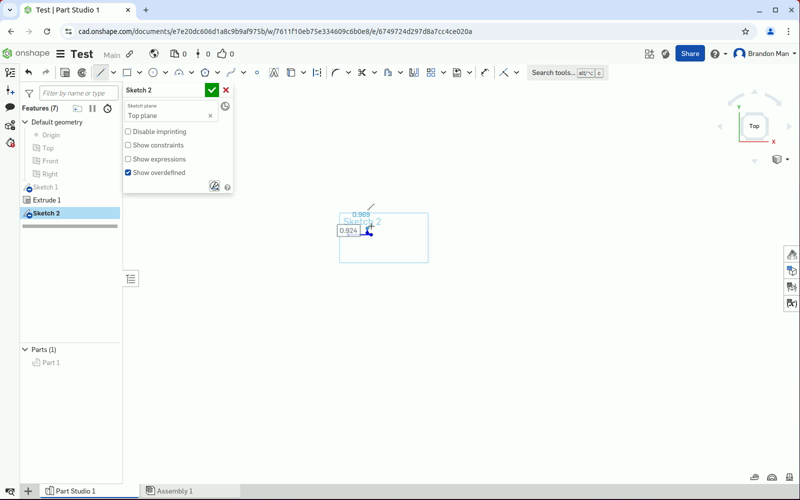
scroll(6)
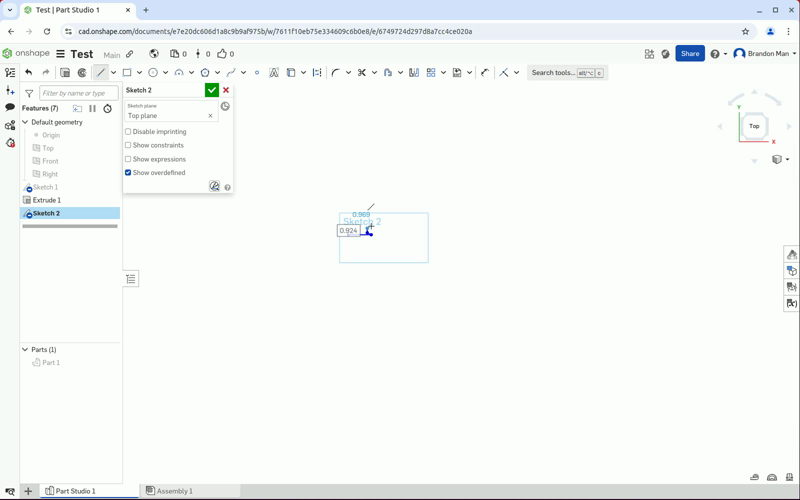
scroll(6)
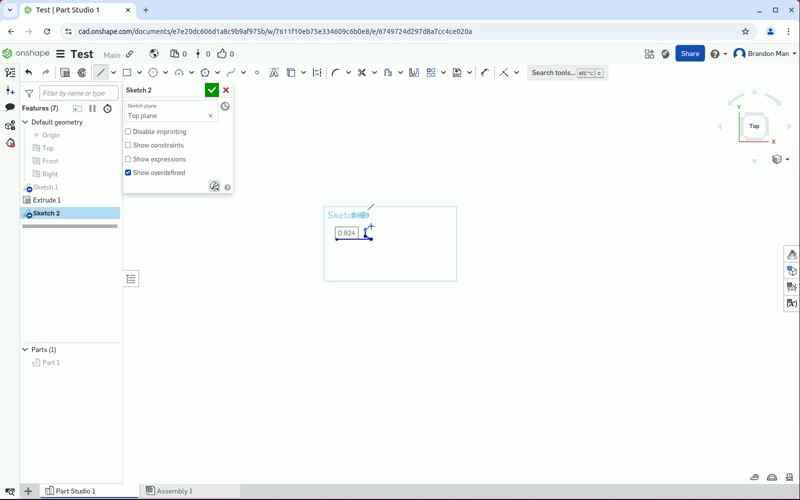
scroll(6)
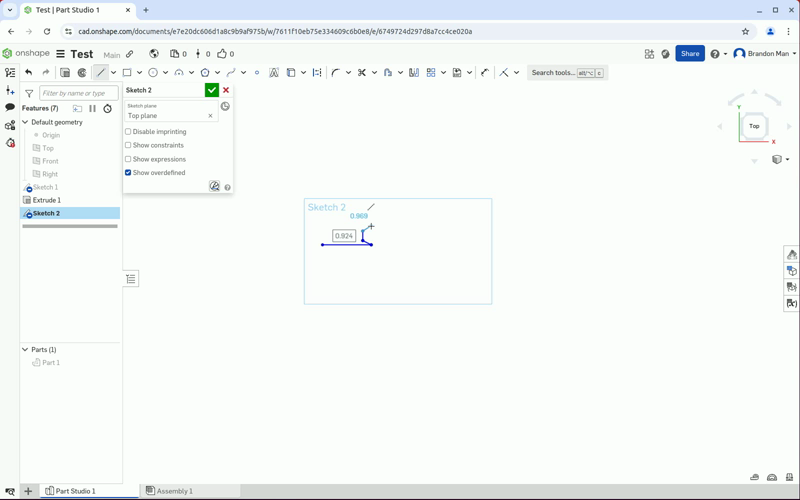
scroll(6)
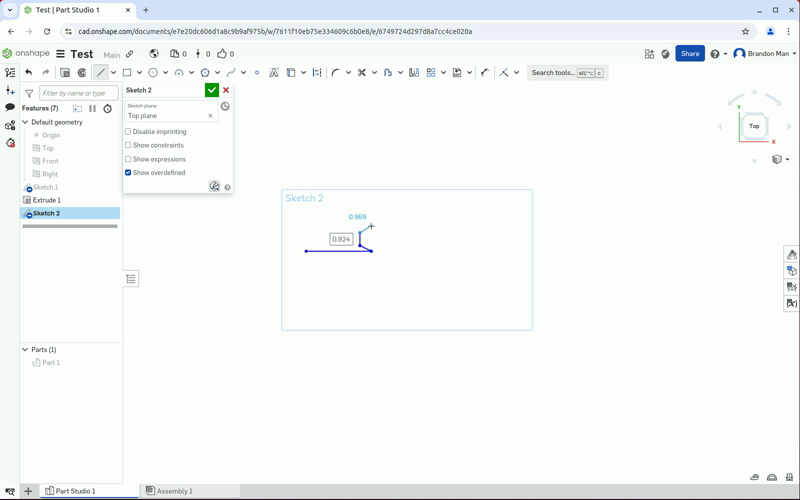
scroll(6)
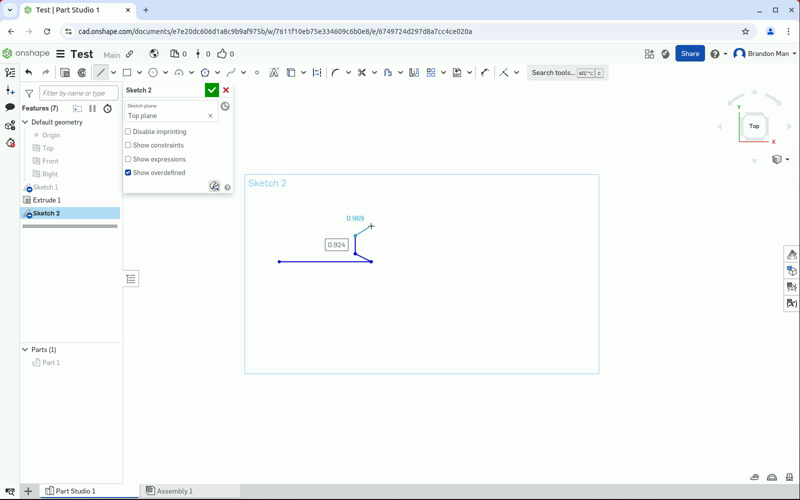
scroll(6)
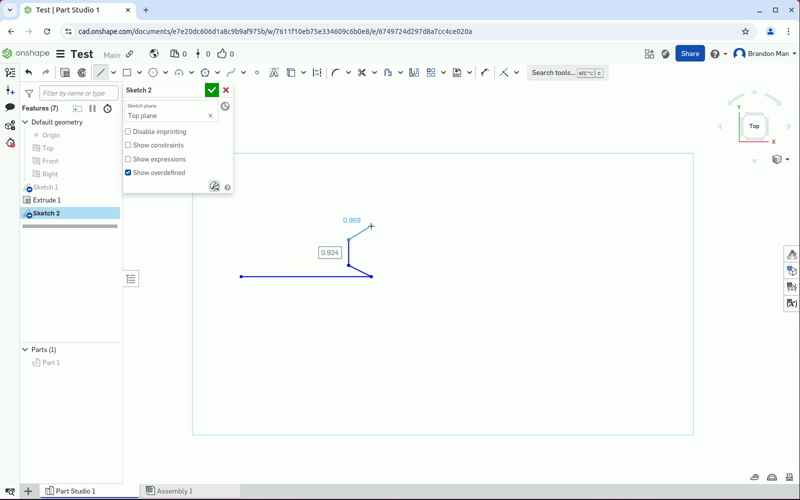
scroll(6)
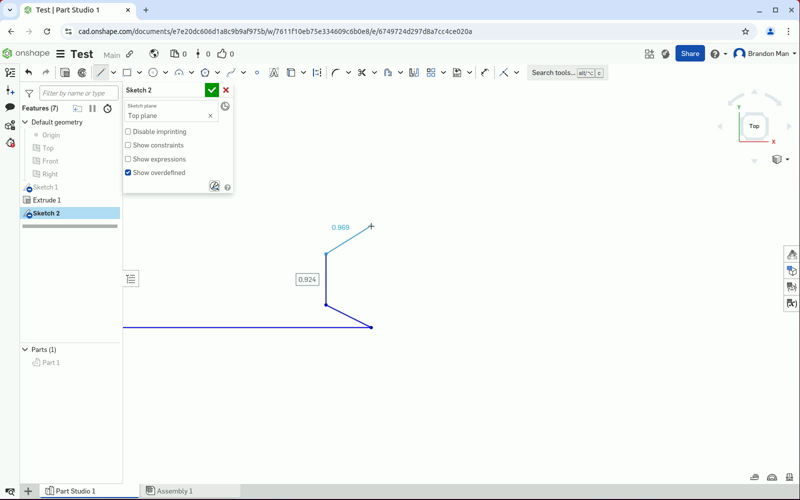
click(371, 225)
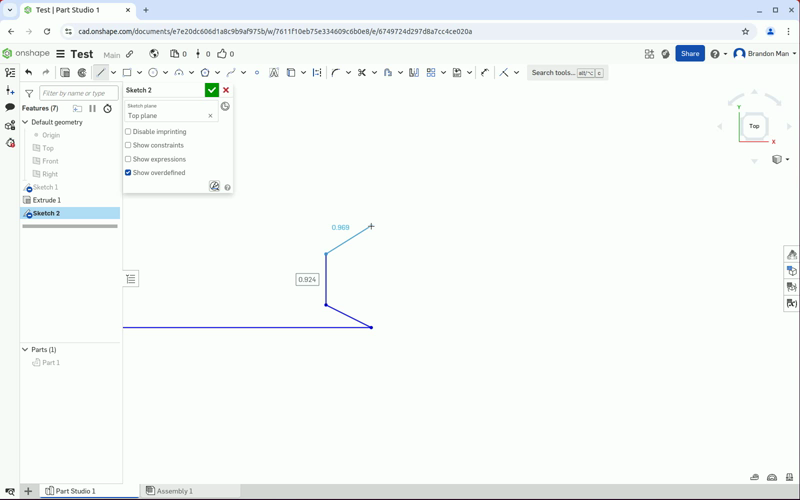
scroll(-6)
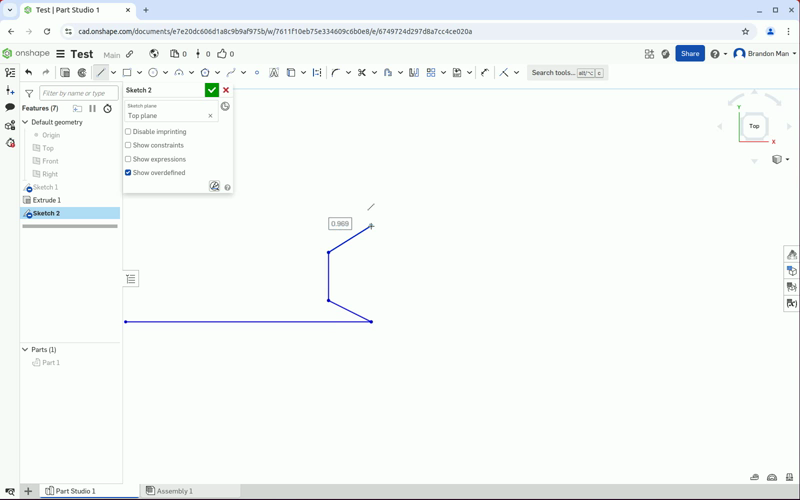
scroll(-6)
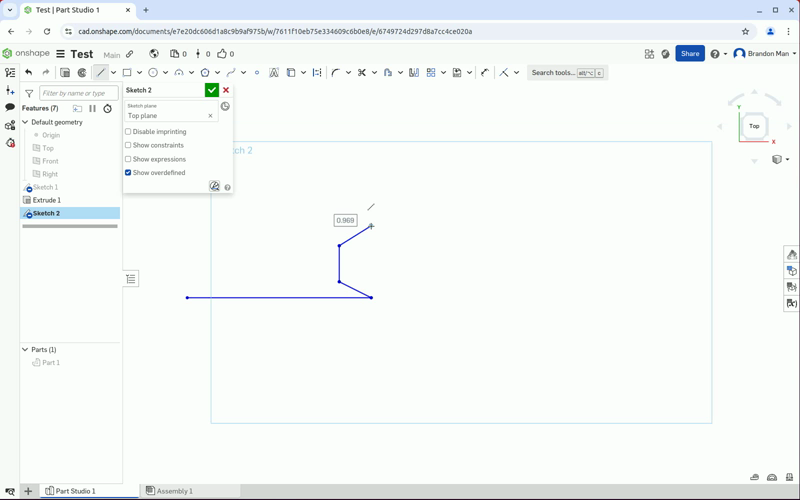
scroll(-6)
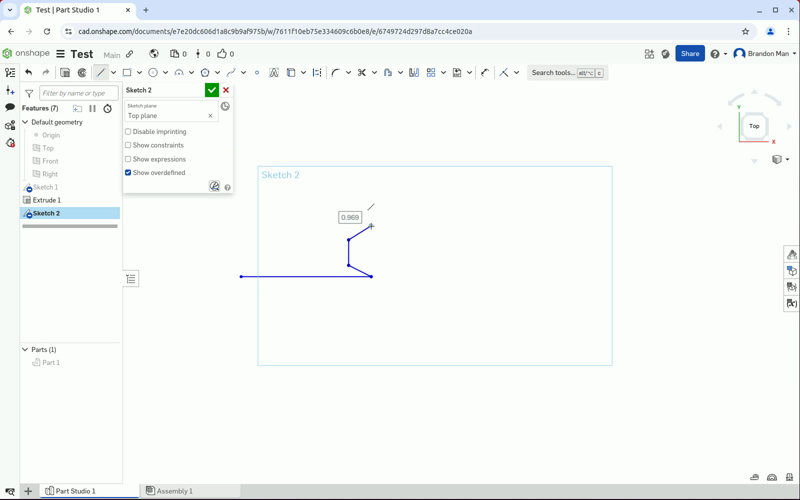
scroll(-6)
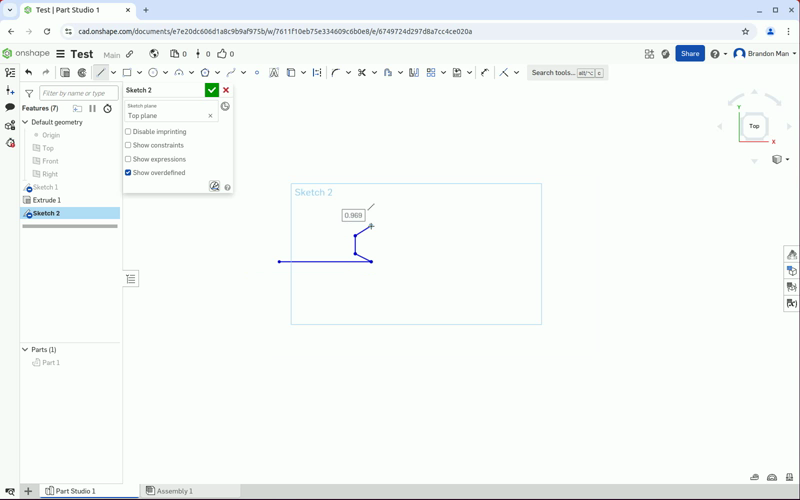
scroll(-6)
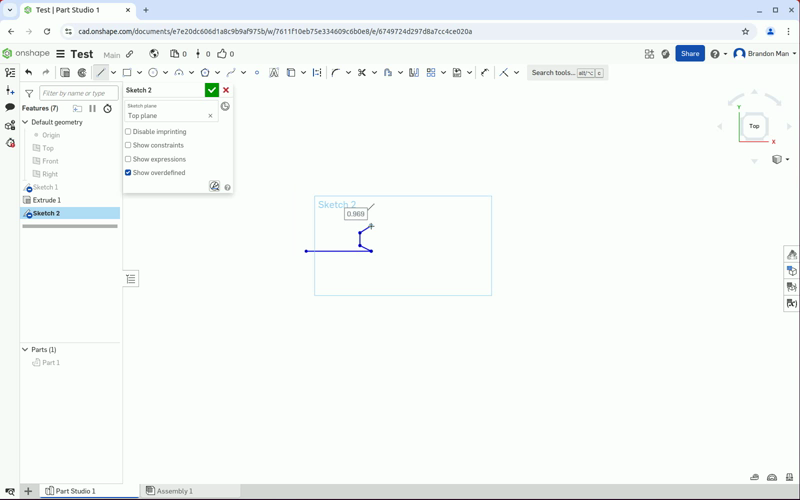
scroll(-6)
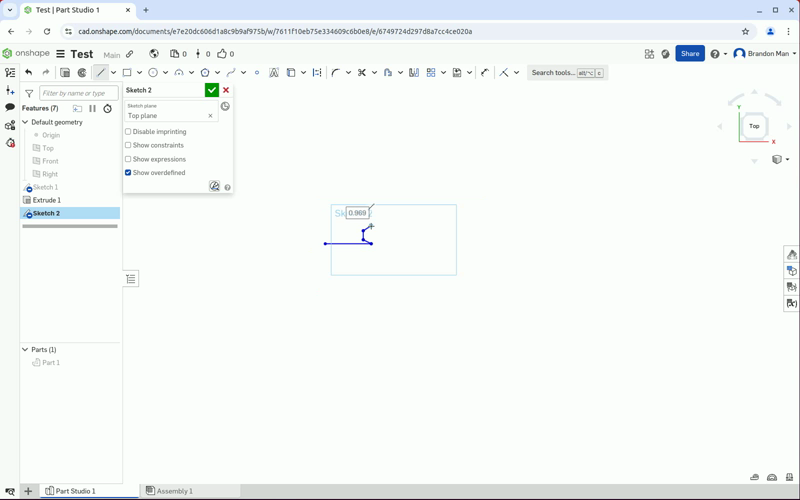
scroll(-6)
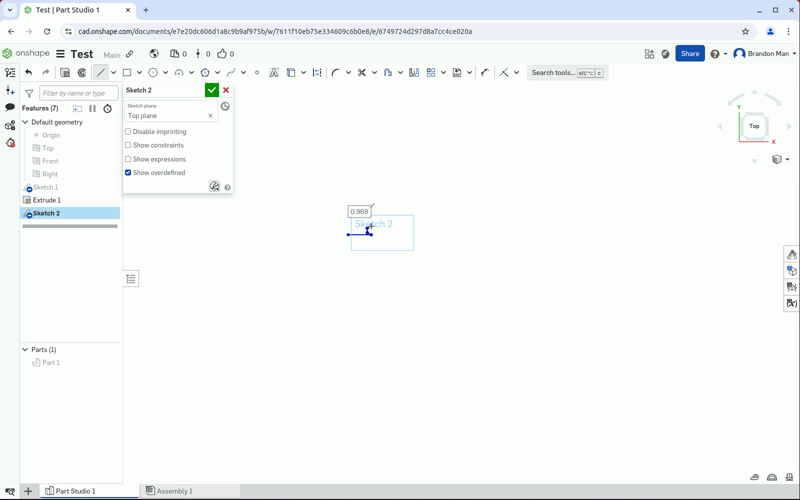
key_up(shift)
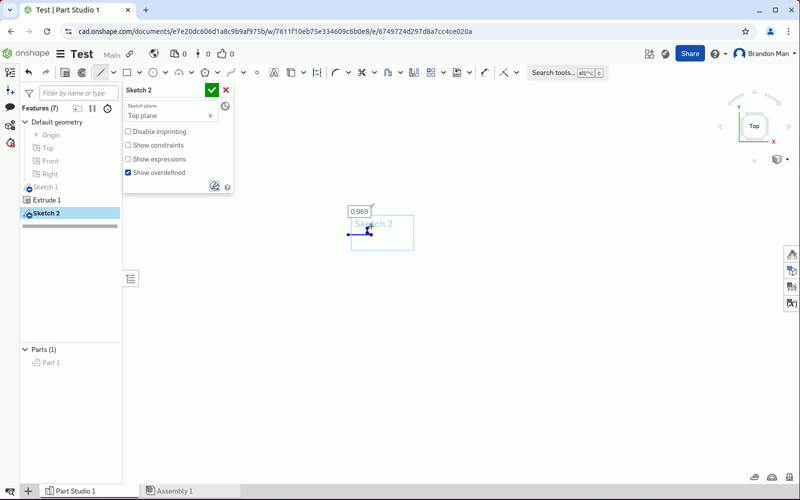
key_down(shift)
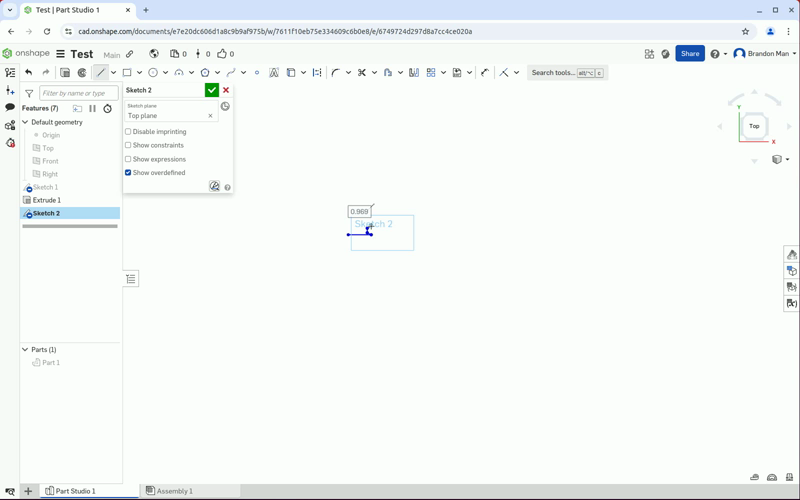
mouse_move(401, 225)
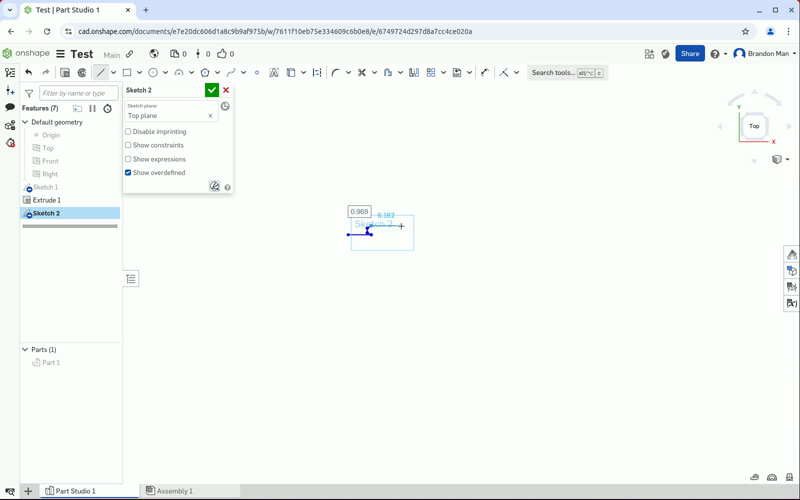
mouse_move(348, 225)
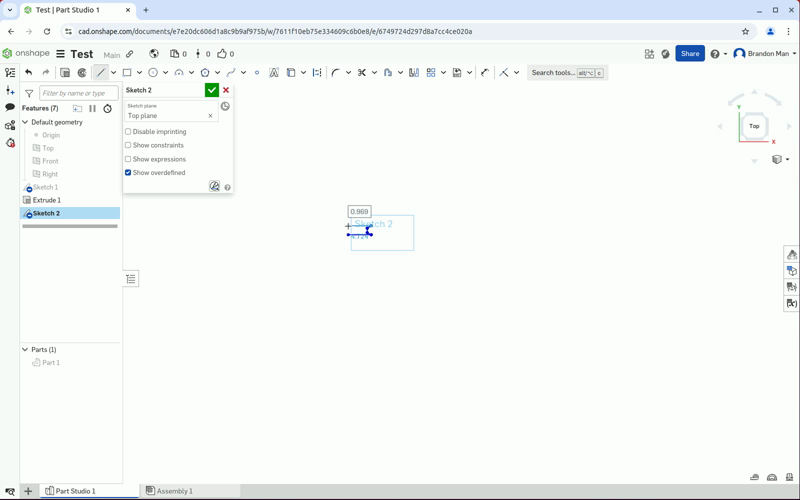
click(348, 225)
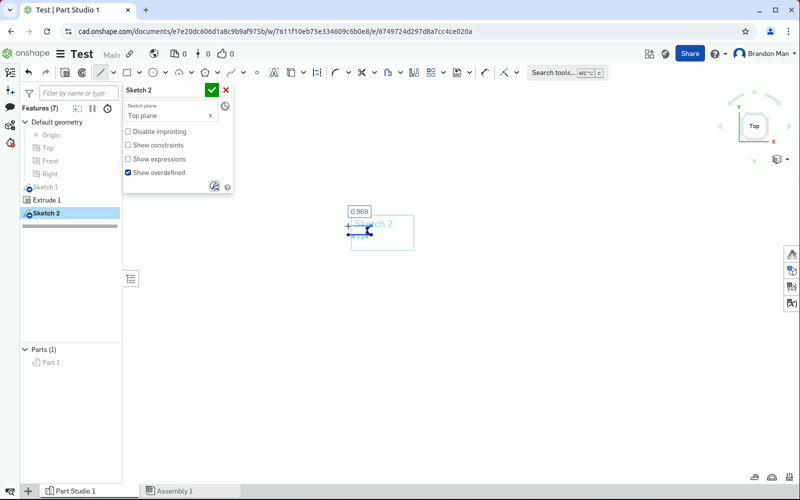
key_up(shift)
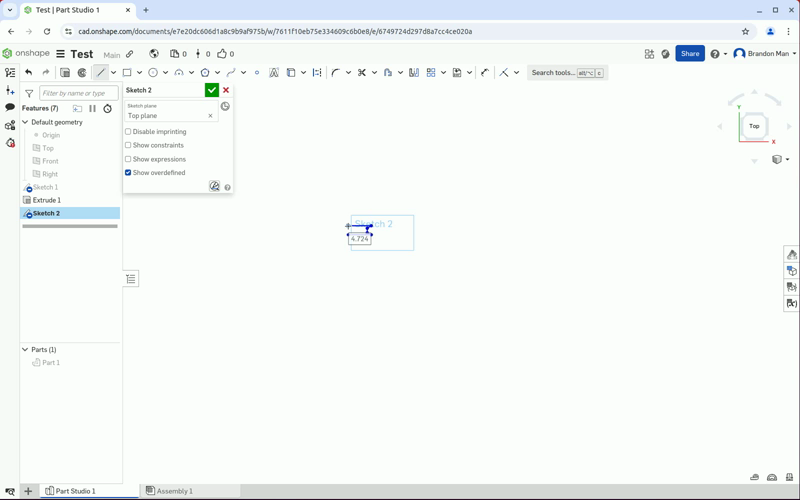
mouse_move(378, 225)
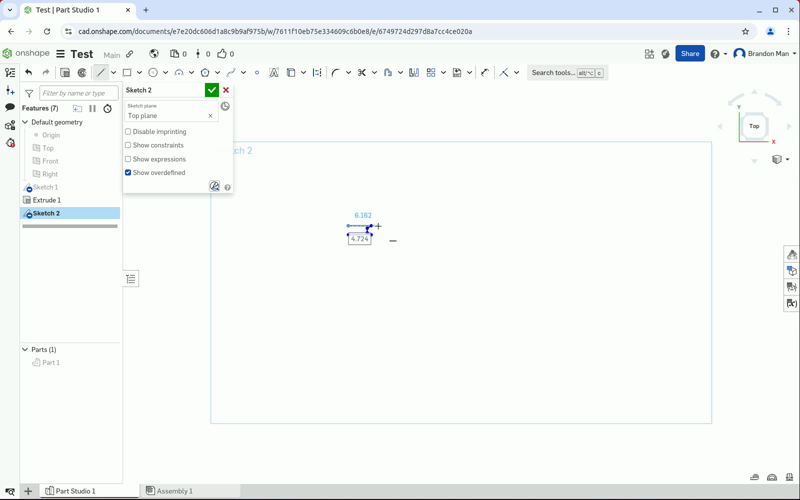
key_down(shift)
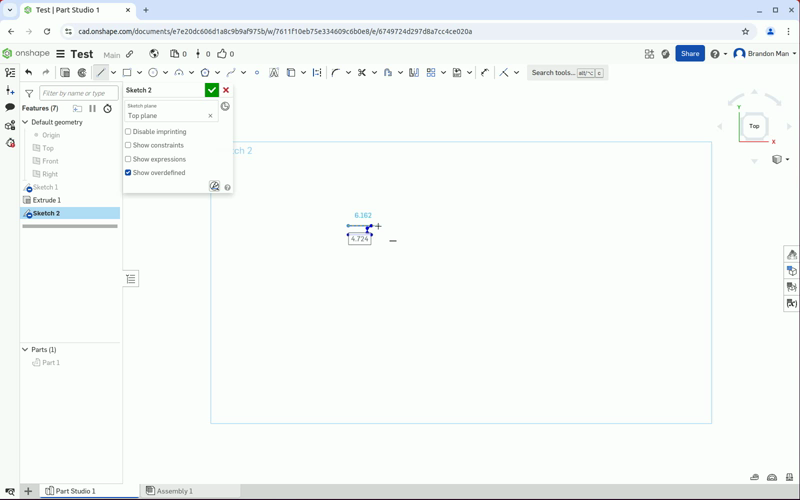
mouse_move(348, 234)
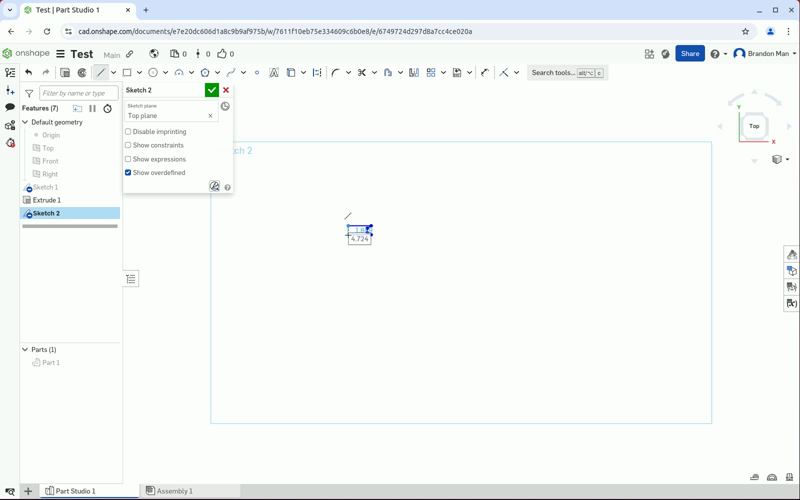
key_up(shift)
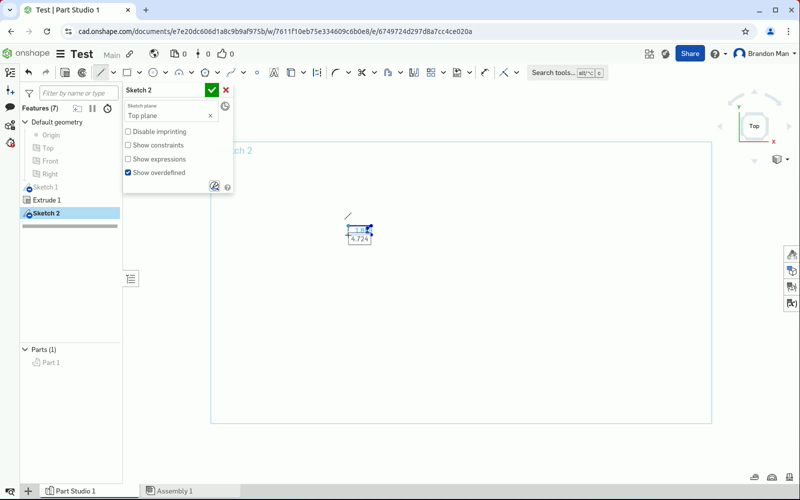
click(348, 234)
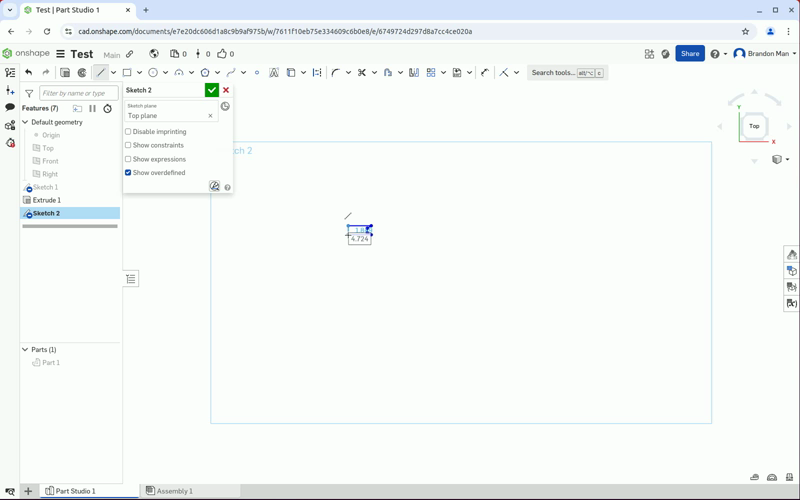
key(esc)
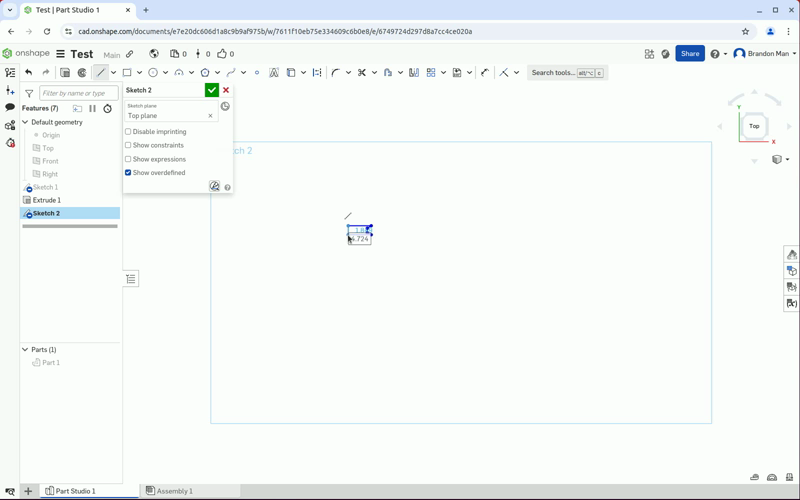
mouse_move(354, 231)
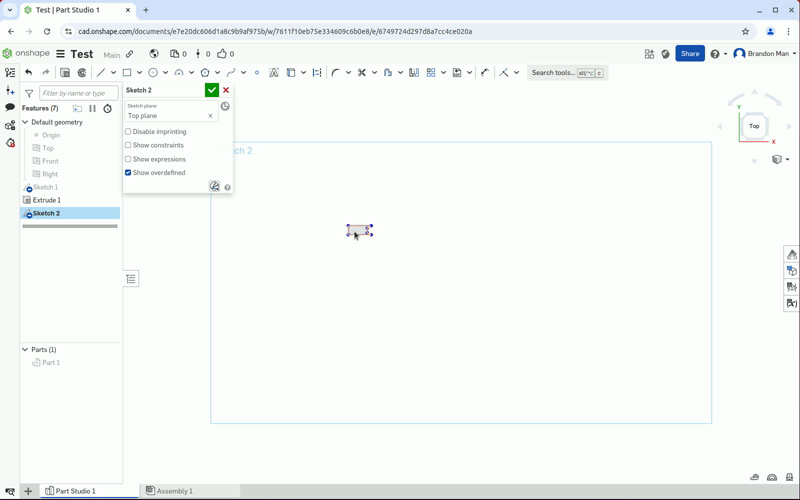
scroll(6)
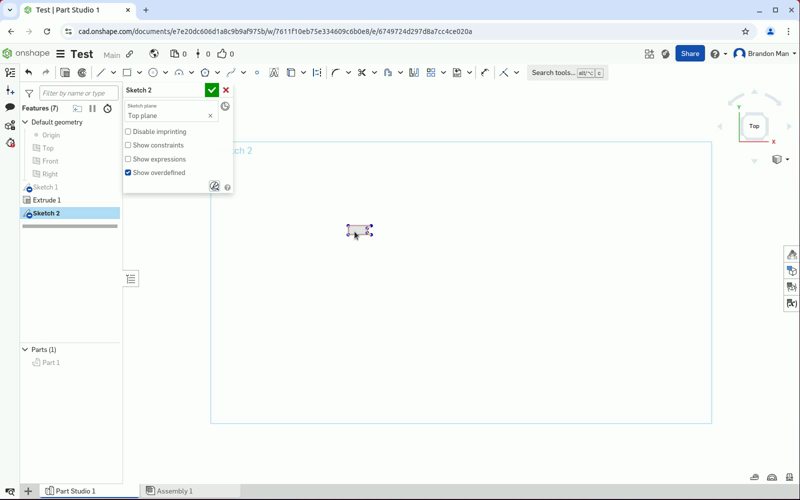
scroll(6)
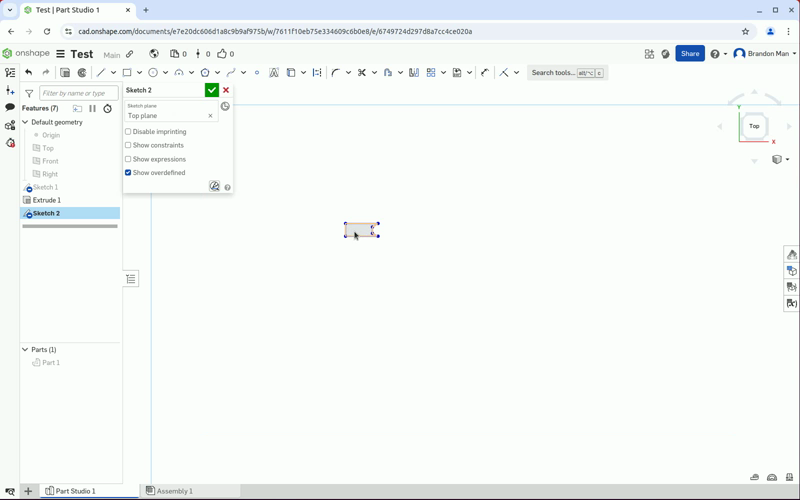
scroll(6)
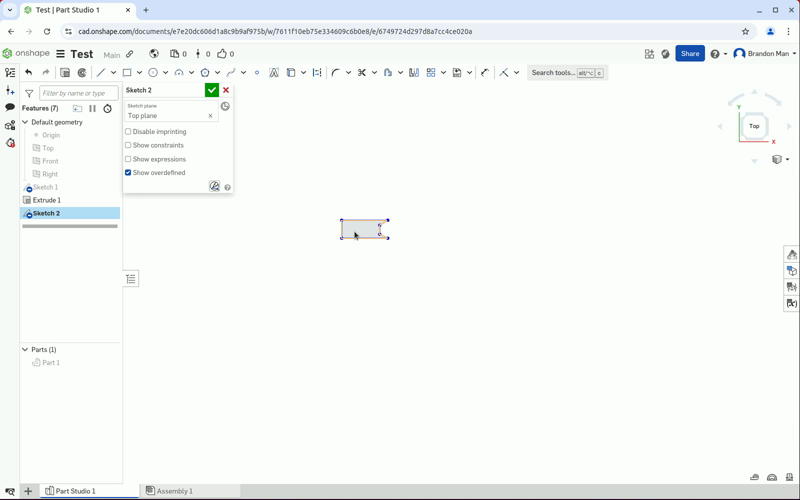
scroll(6)
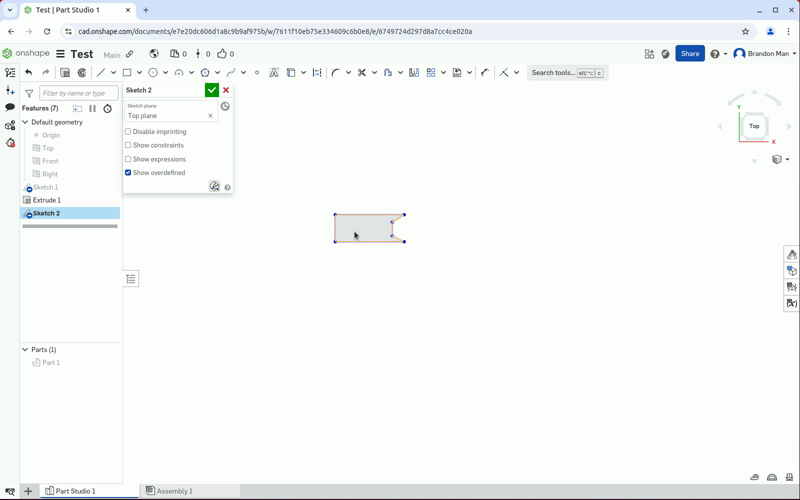
scroll(6)
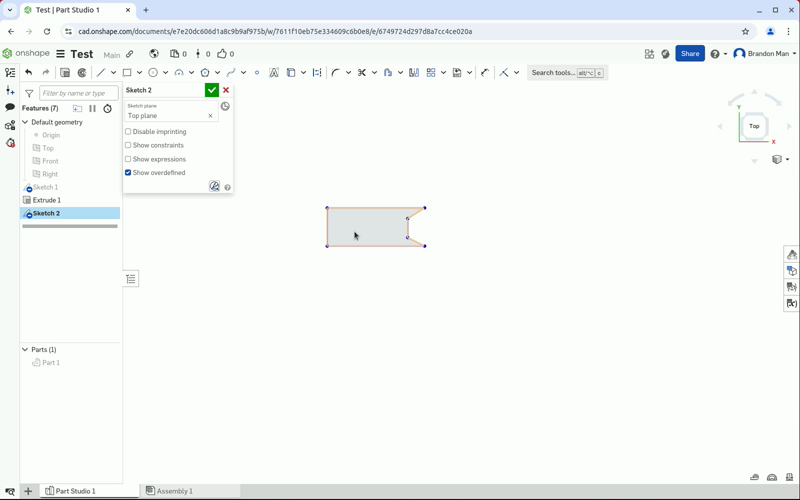
scroll(6)
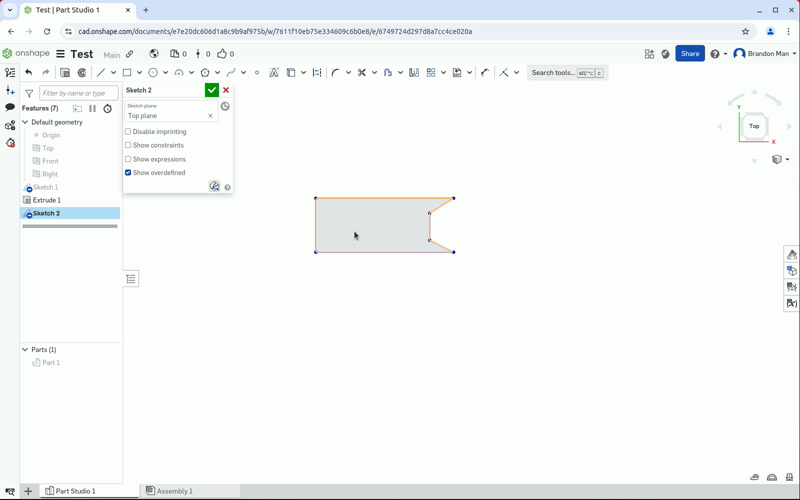
scroll(6)
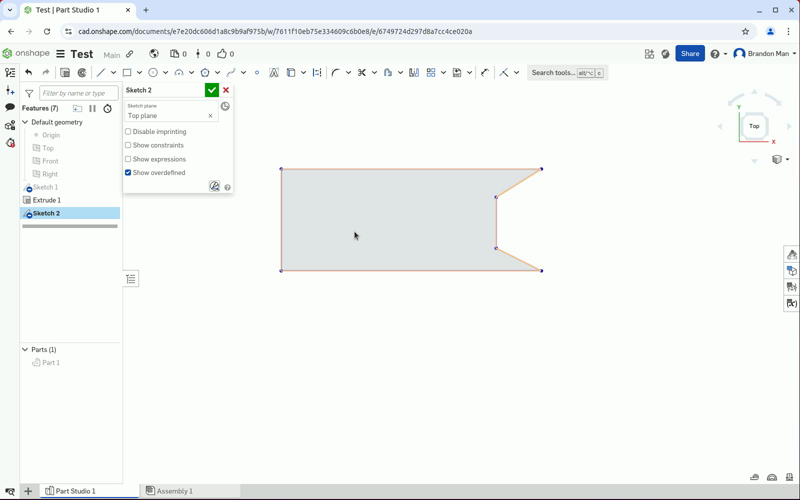
click(354, 231)
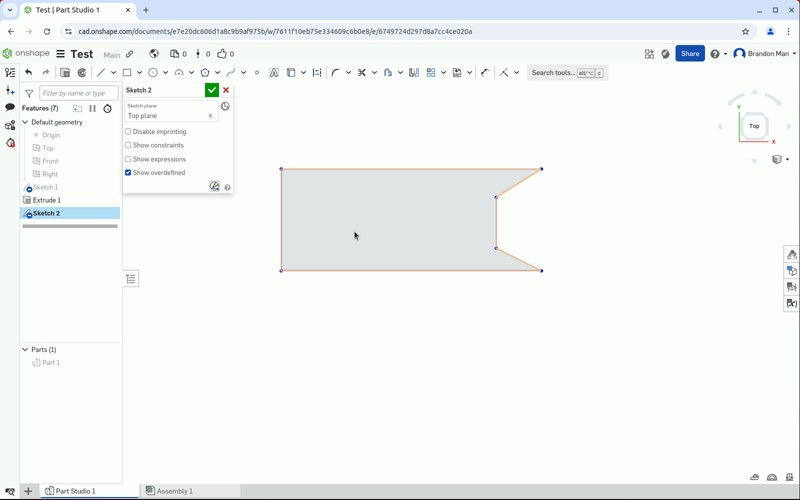
scroll(-6)
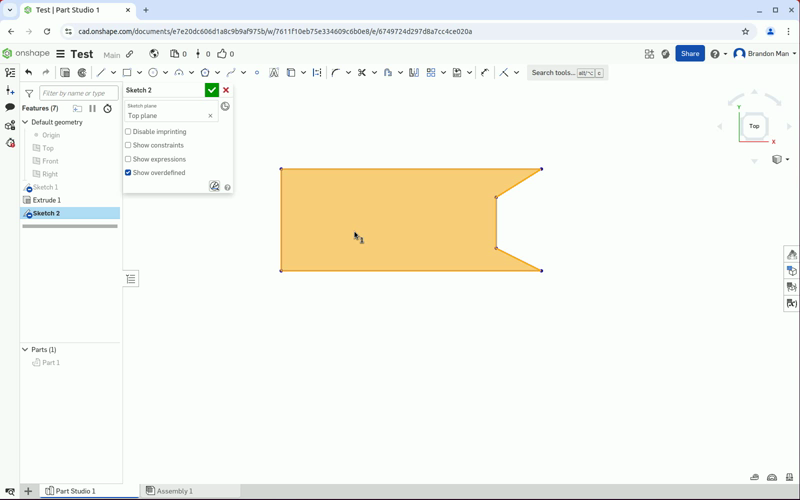
scroll(-6)
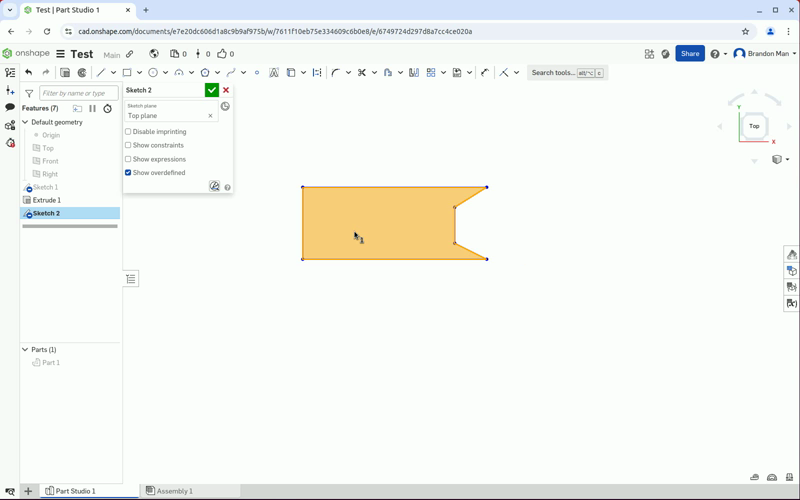
scroll(-6)
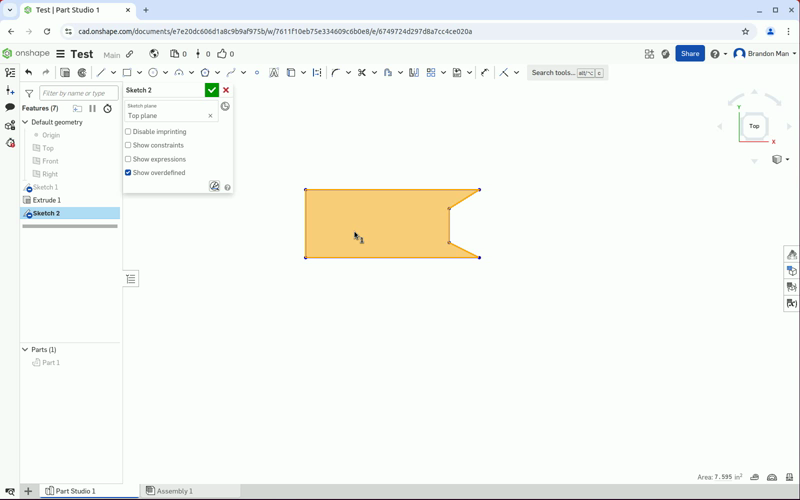
scroll(-6)
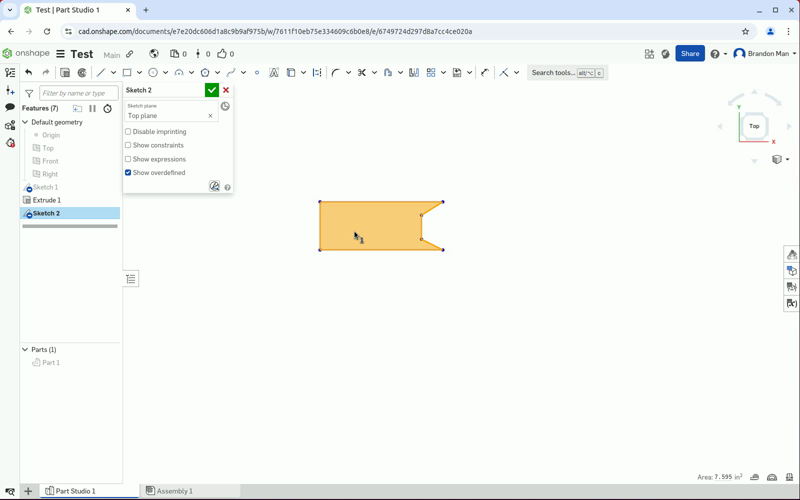
scroll(-6)
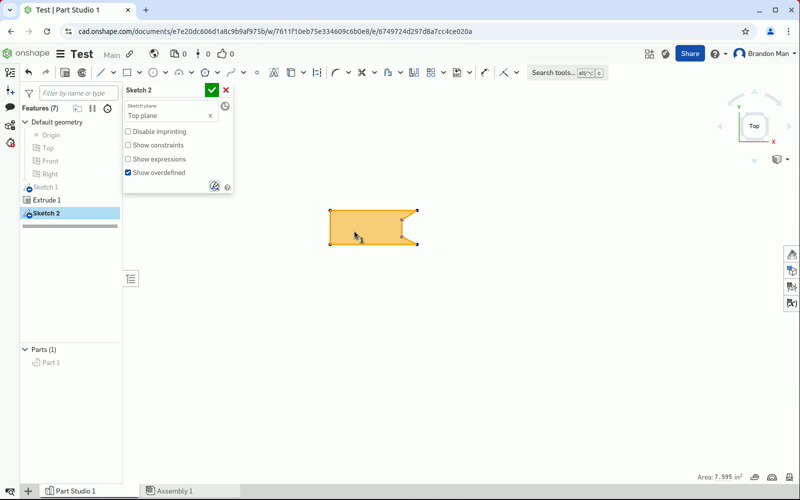
scroll(-6)
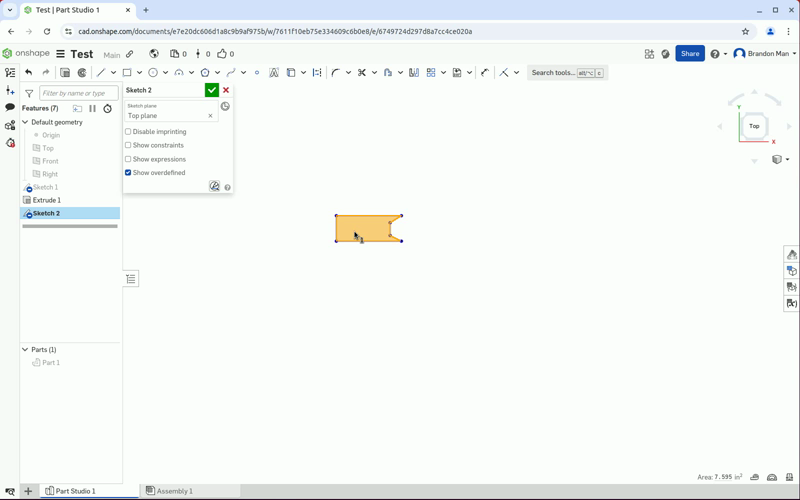
scroll(-6)
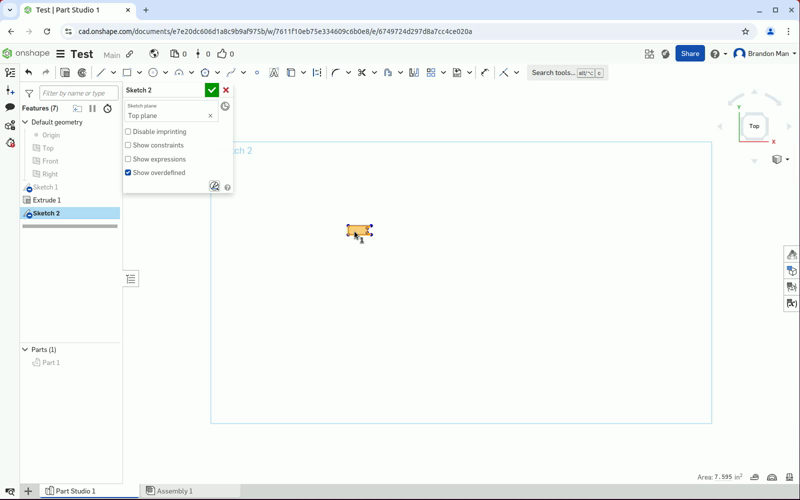
mouse_move(73, 352)
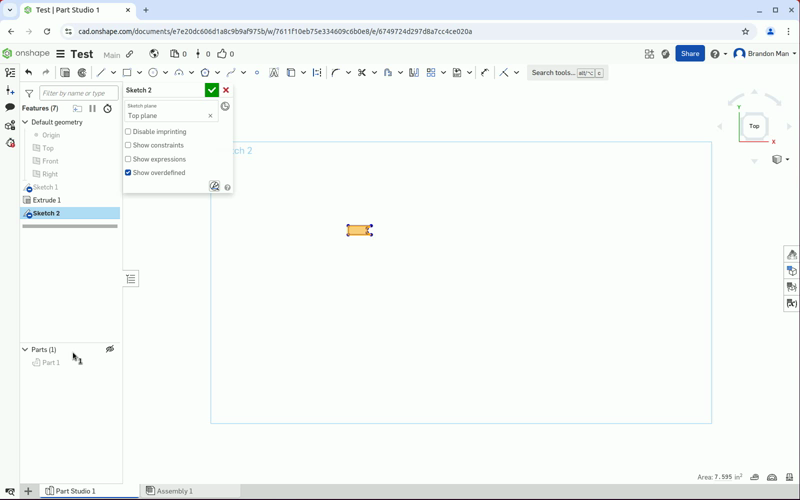
key(shift+y)
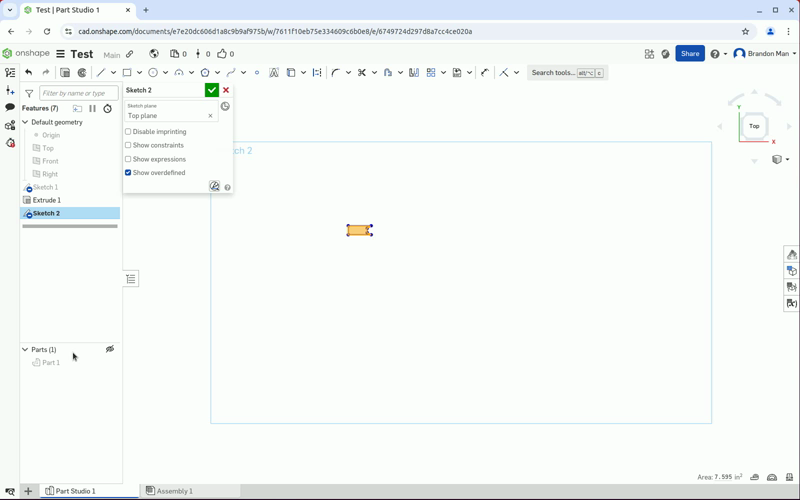
key(shift+e)
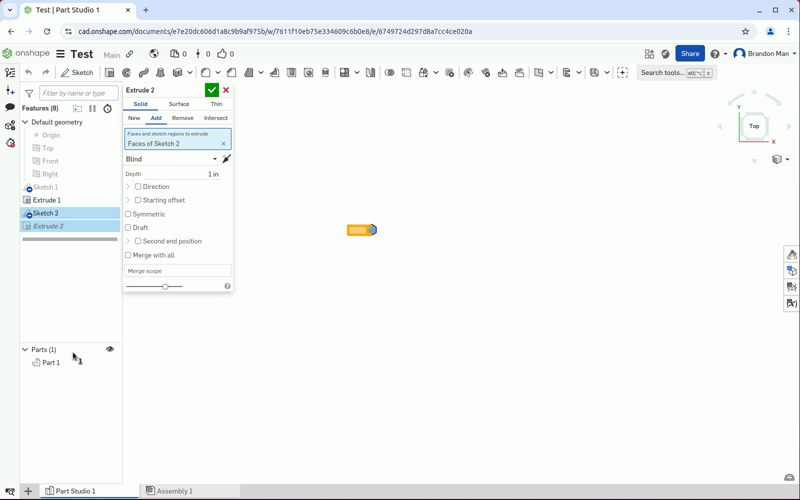
mouse_move(143, 106)
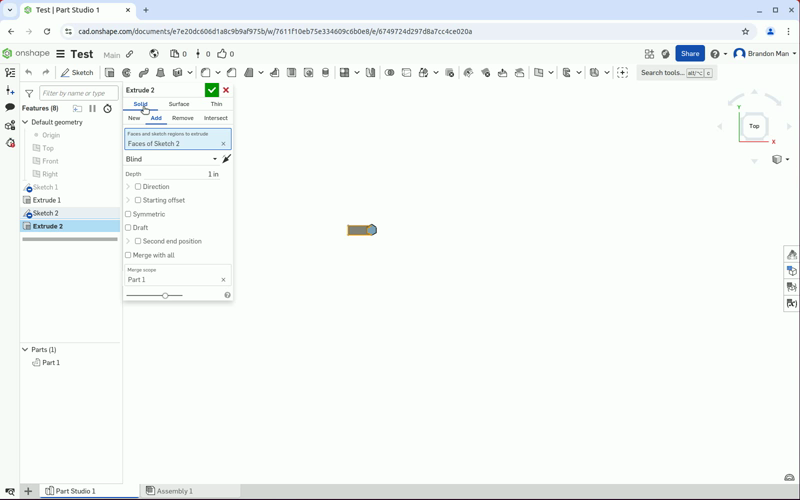
click(143, 106)
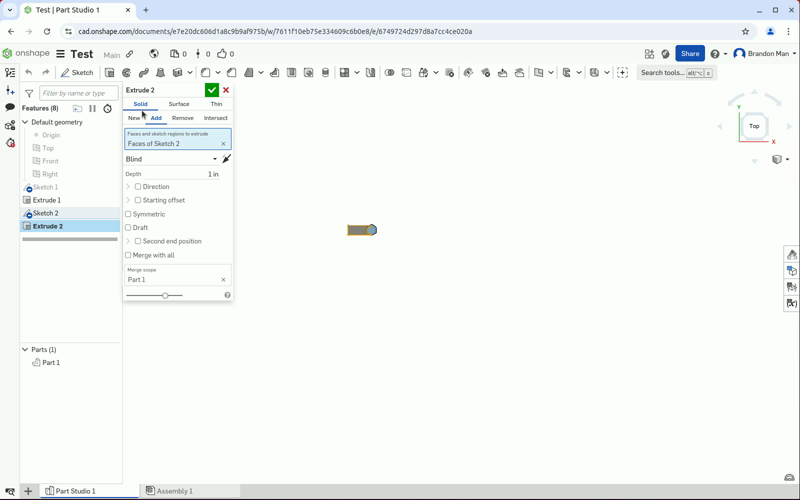
mouse_move(137, 120)
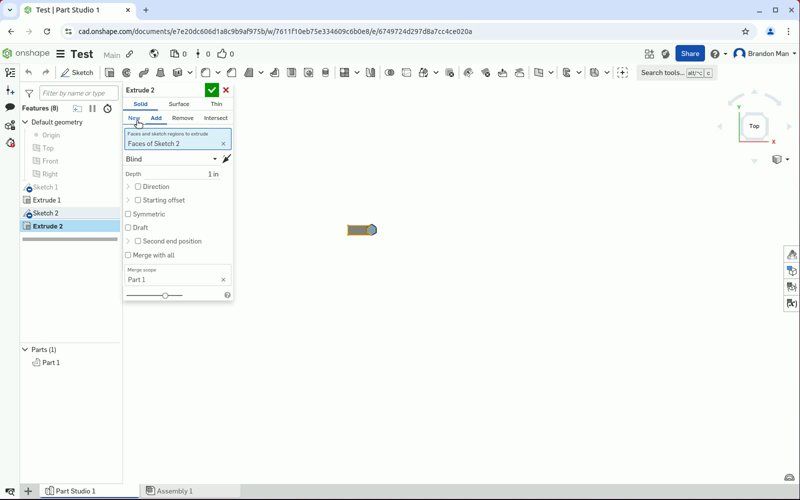
click(137, 120)
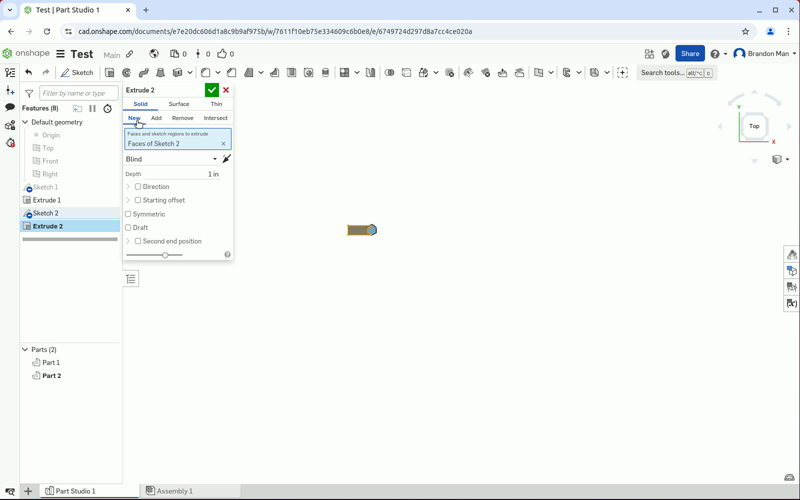
key(tab, 4)
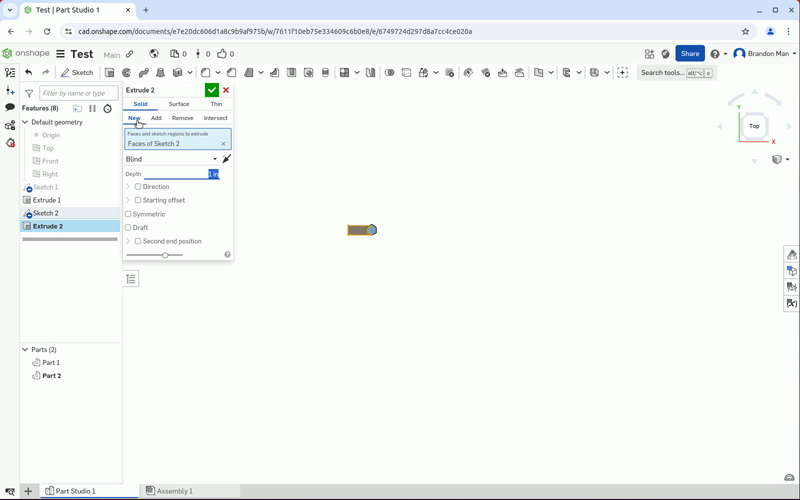
text(0.963)
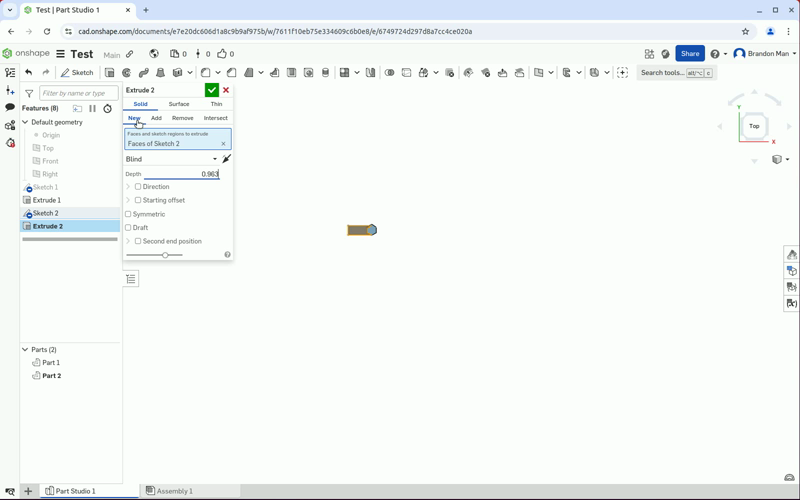
key(enter)
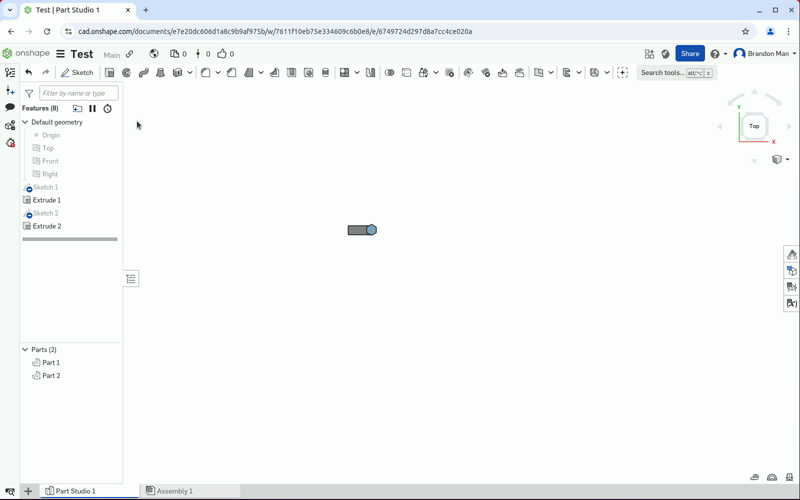
key(shift+h)
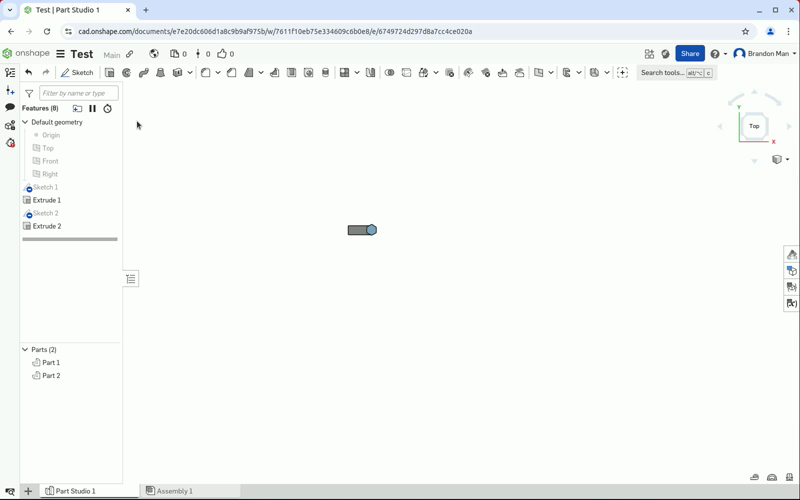
key(shift+h)
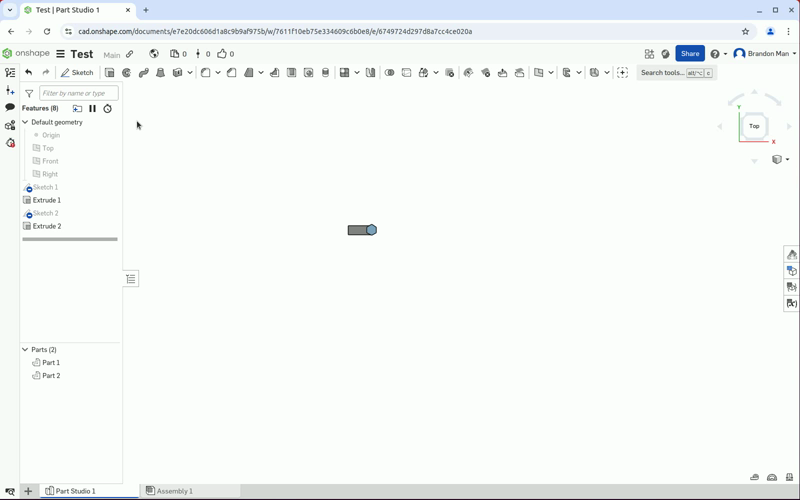
mouse_move(73, 189)
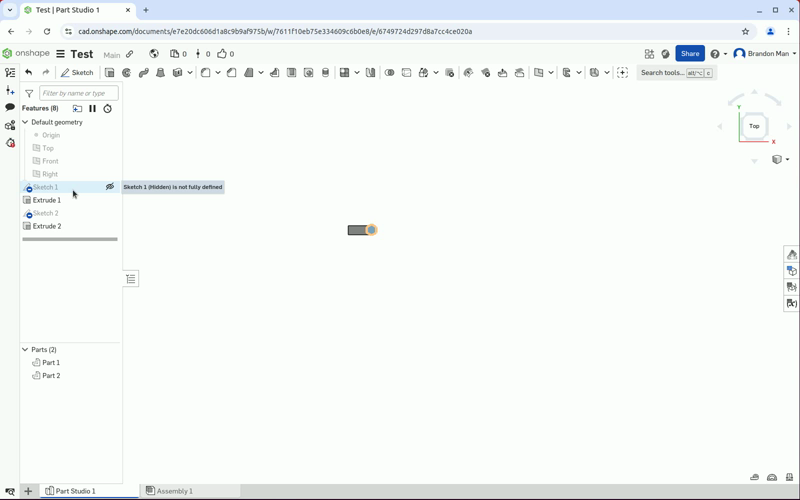
click(73, 189)
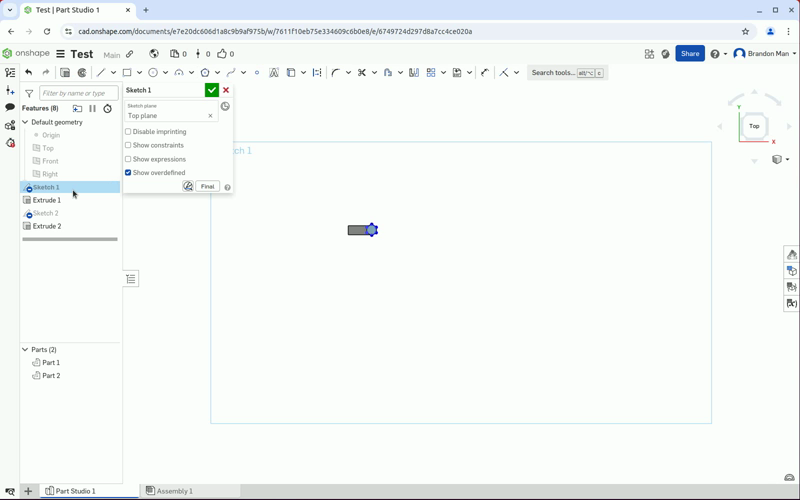
mouse_move(229, 92)
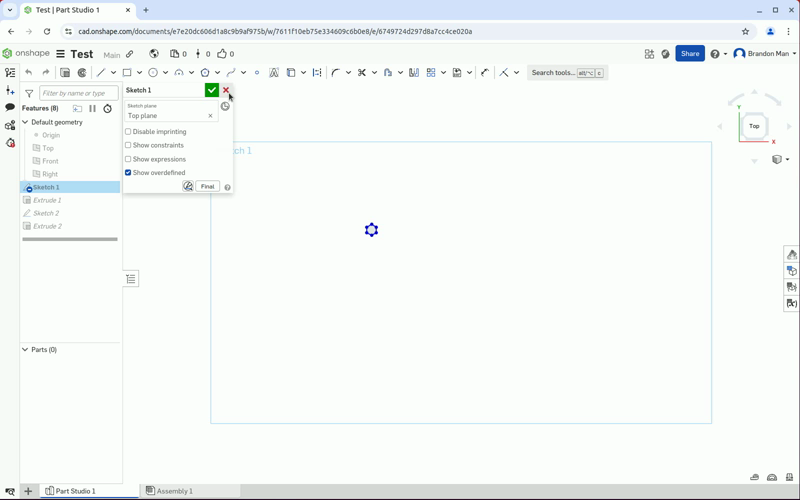
click(229, 92)
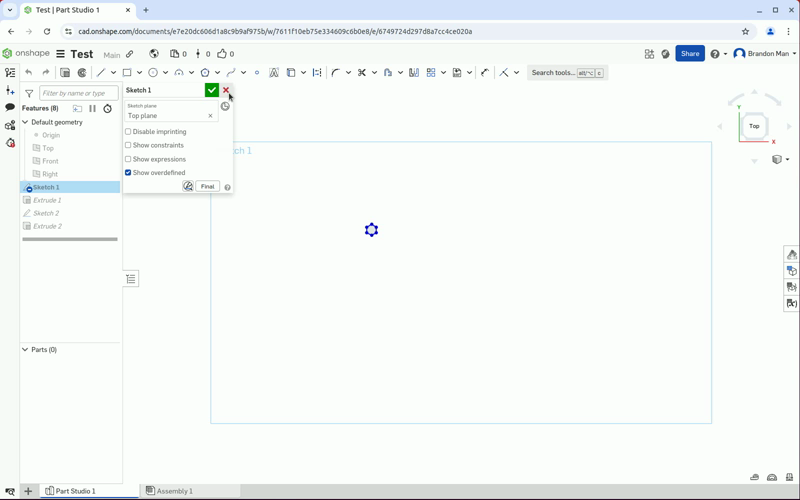
key(shift+s)
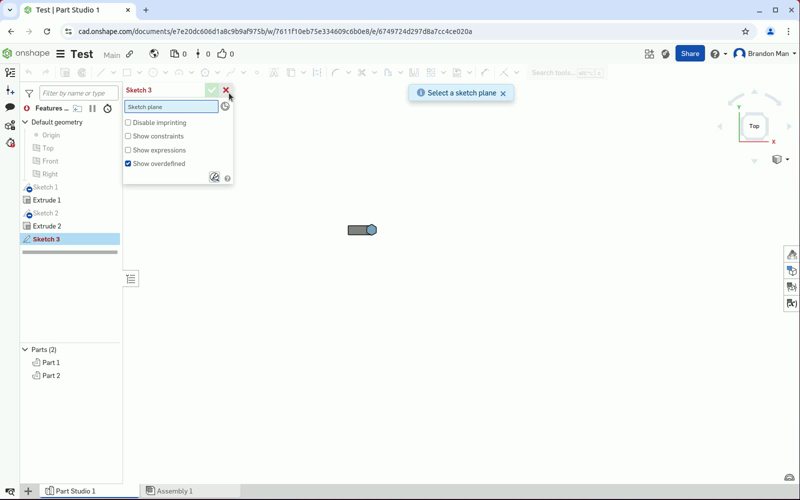
mouse_move(73, 150)
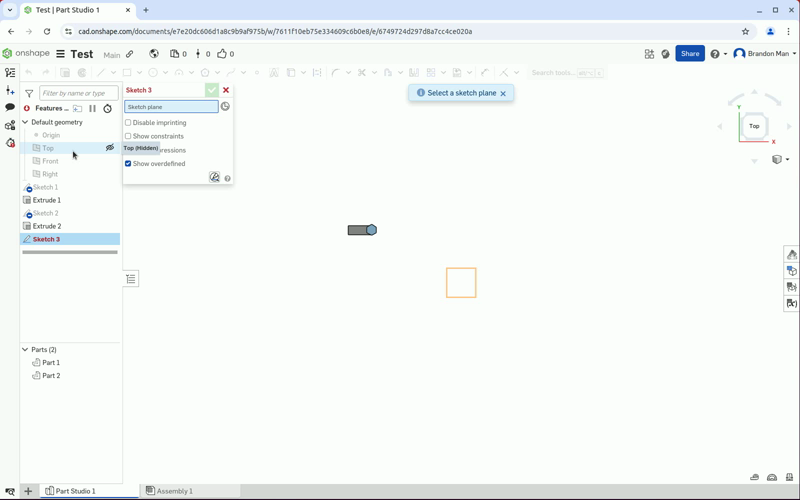
click(73, 150)
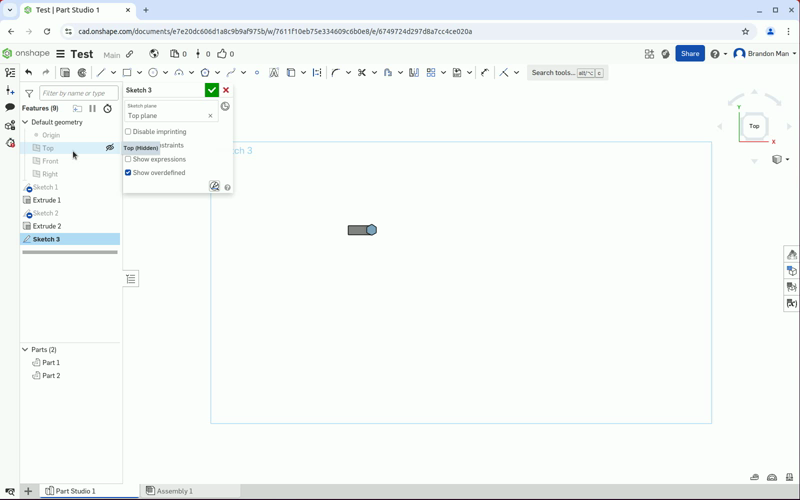
mouse_move(73, 352)
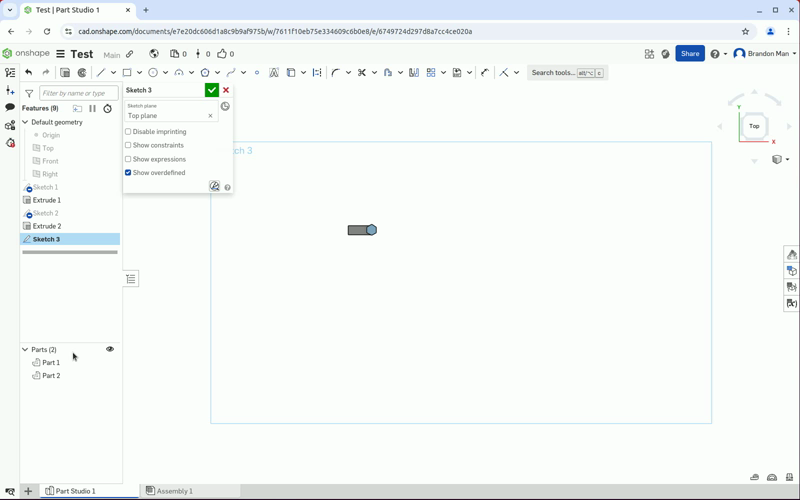
key(y)
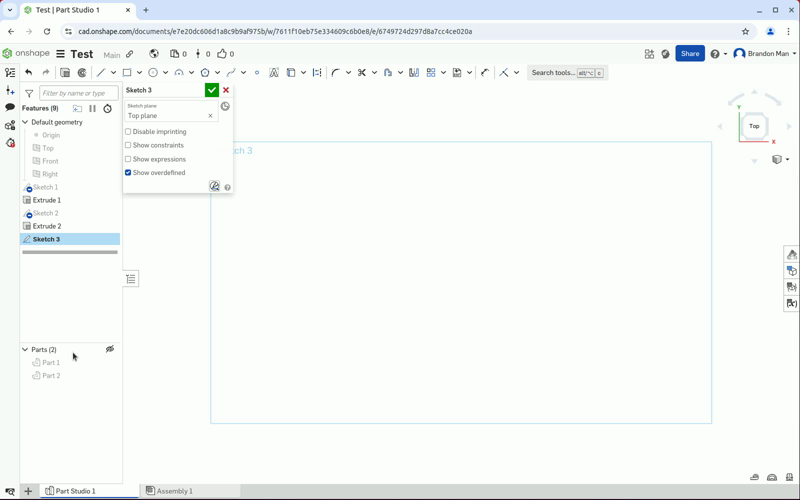
key(l)
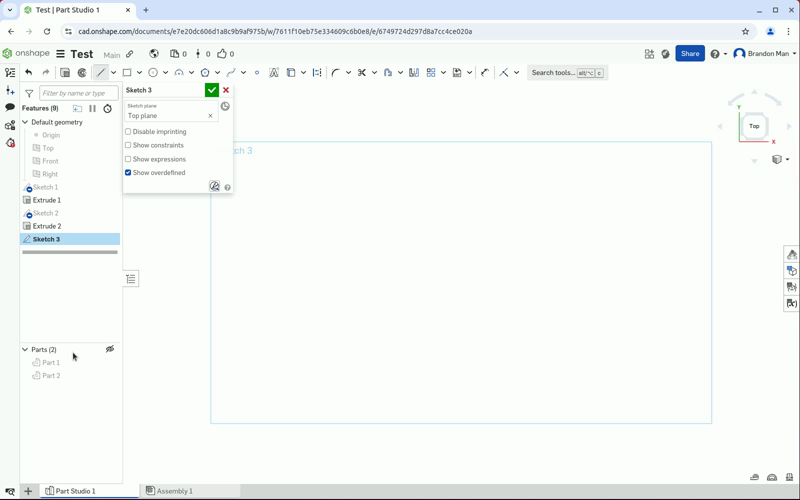
key_down(shift)
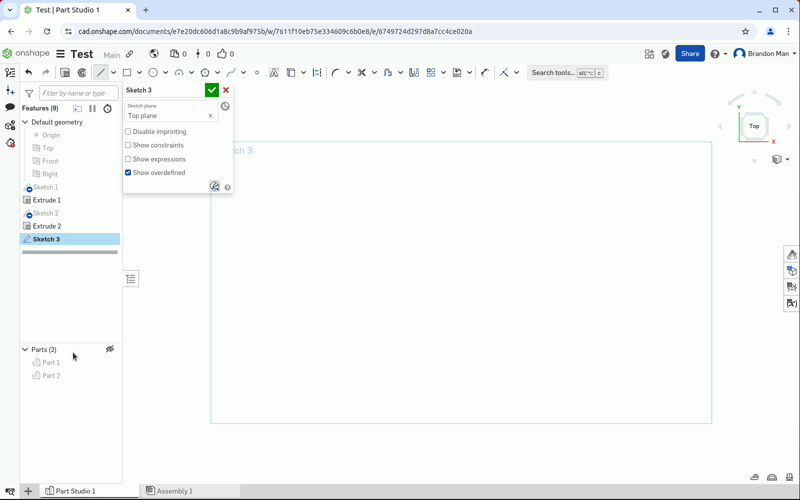
mouse_move(370, 234)
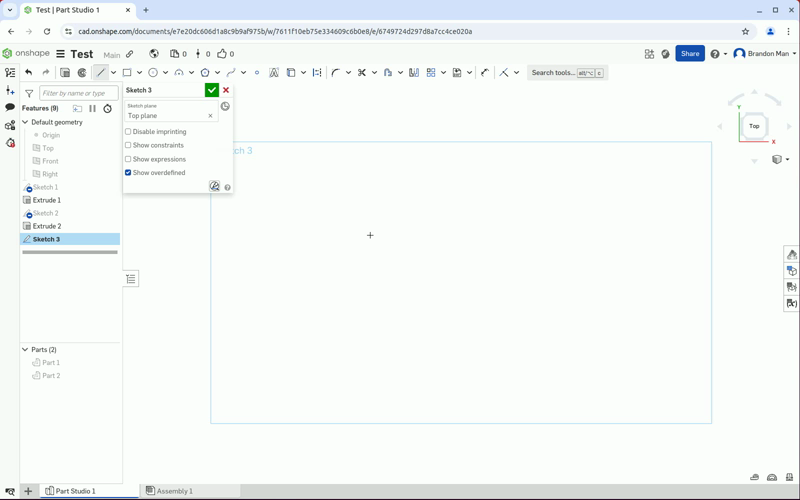
click(370, 234)
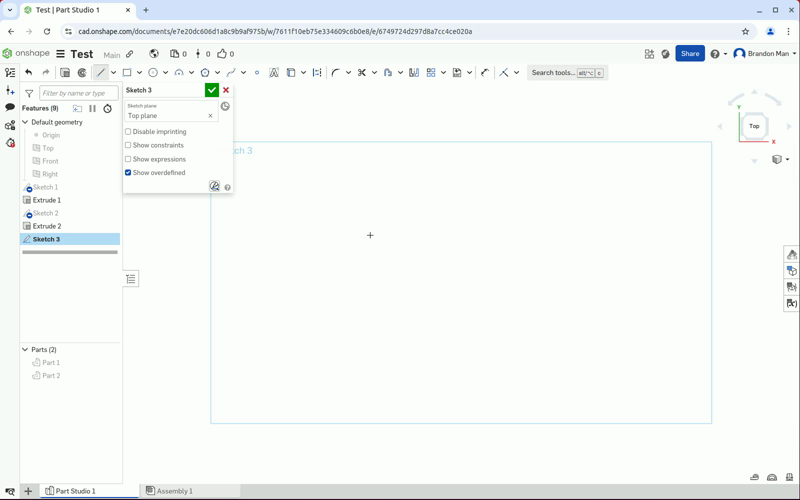
key_up(shift)
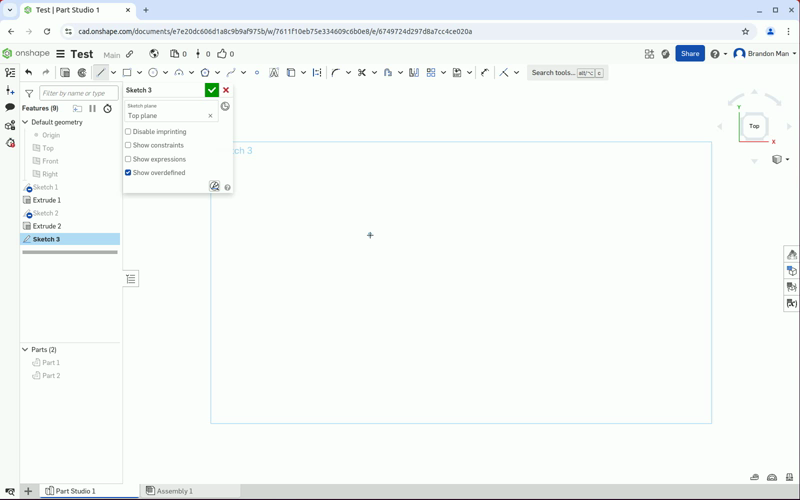
key_down(shift)
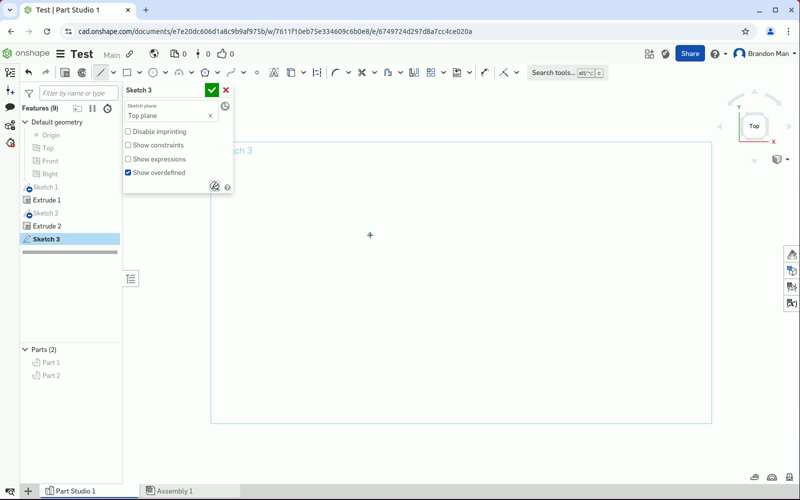
mouse_move(400, 234)
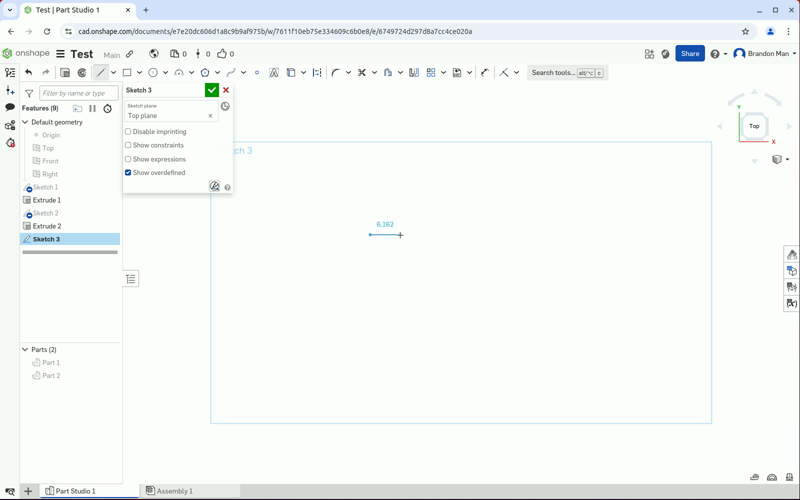
mouse_move(394, 234)
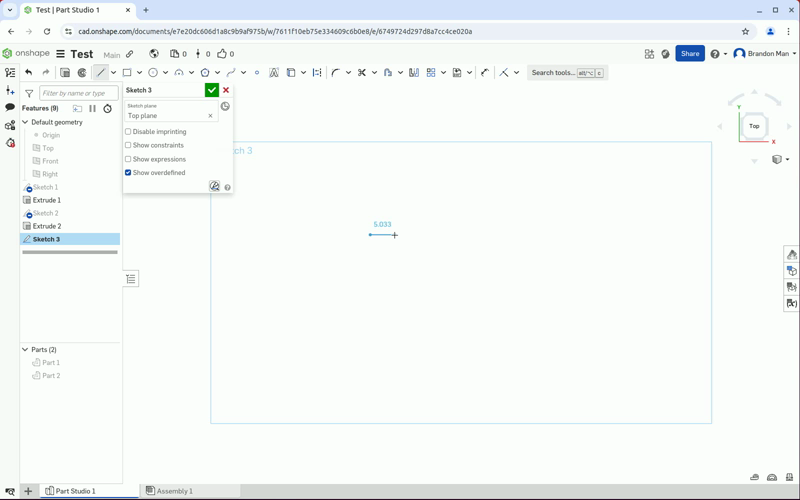
click(394, 234)
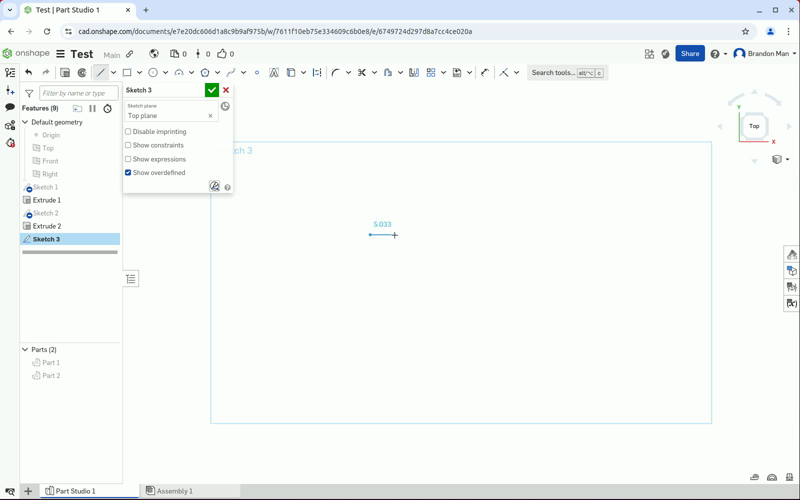
key_up(shift)
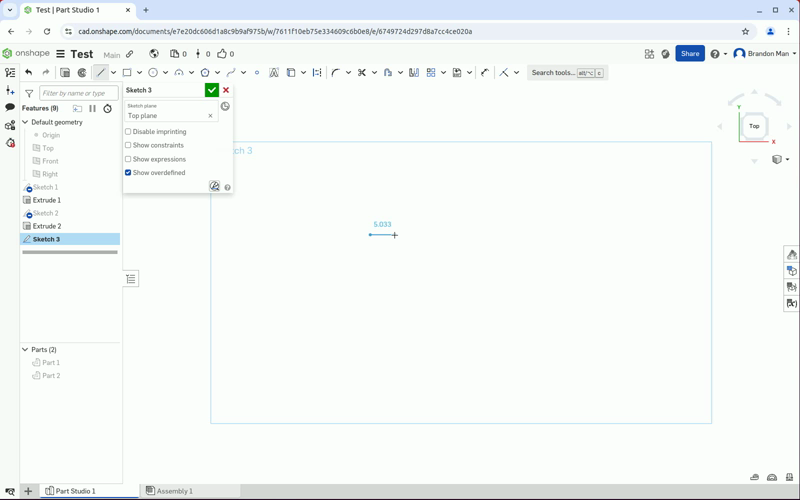
key_down(shift)
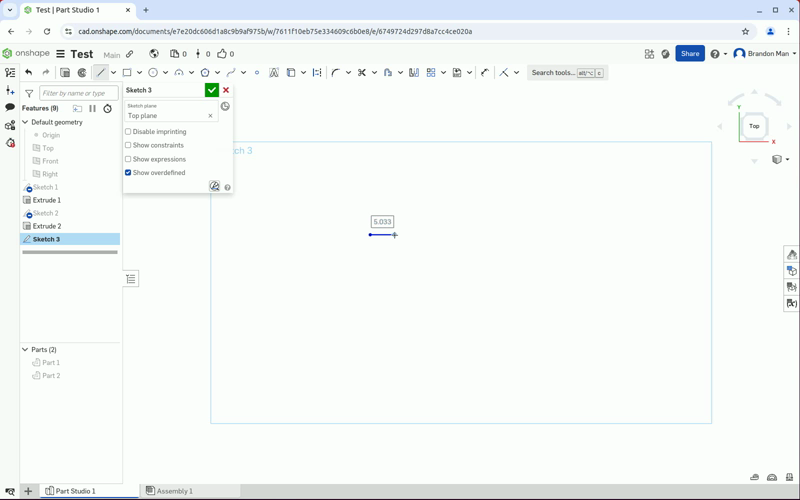
mouse_move(424, 234)
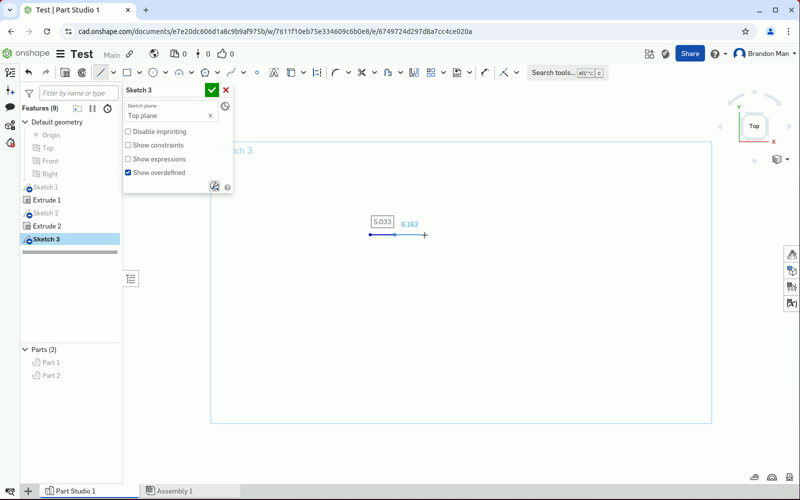
mouse_move(394, 225)
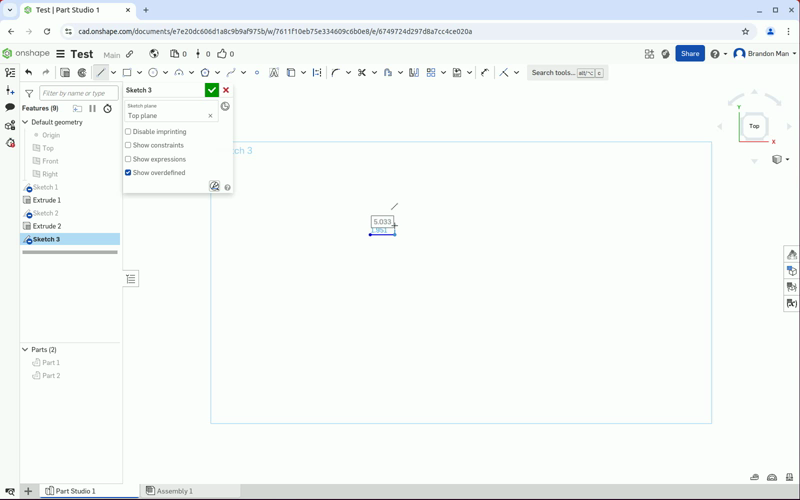
click(394, 225)
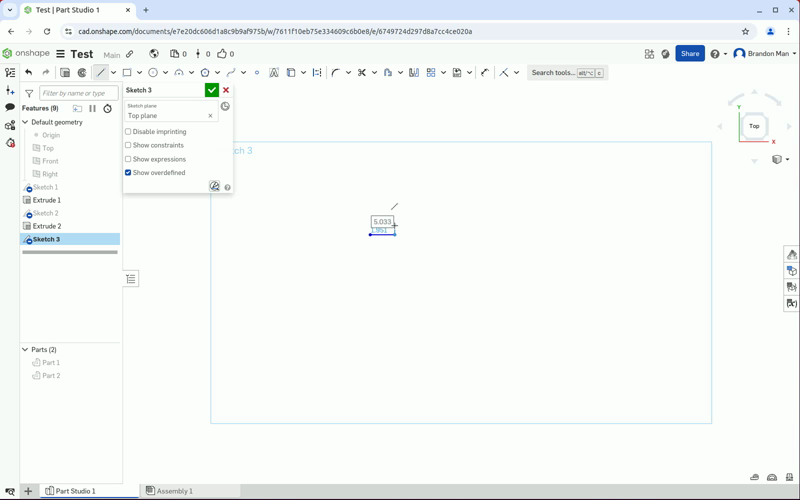
key_up(shift)
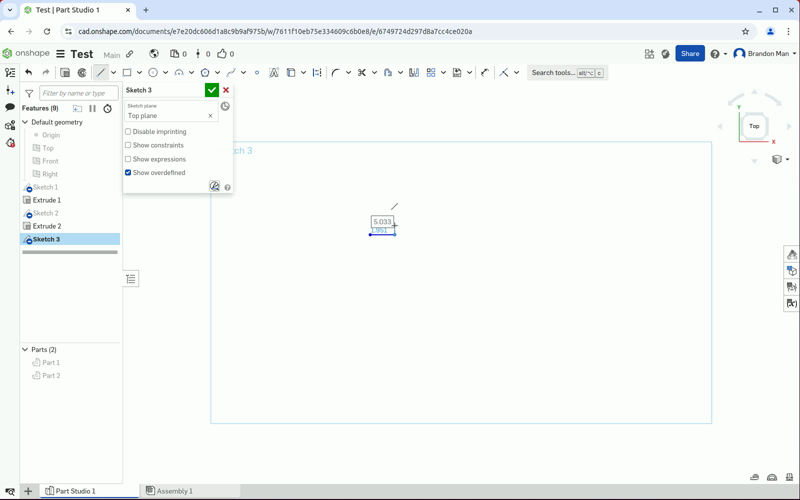
key_down(shift)
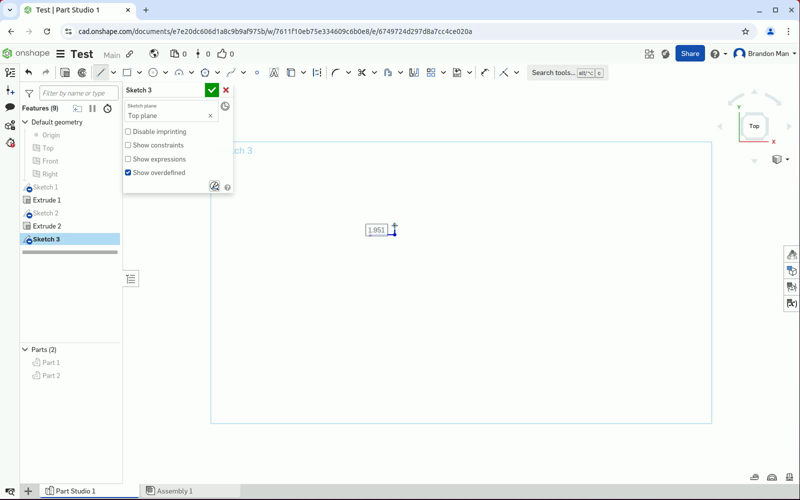
mouse_move(424, 225)
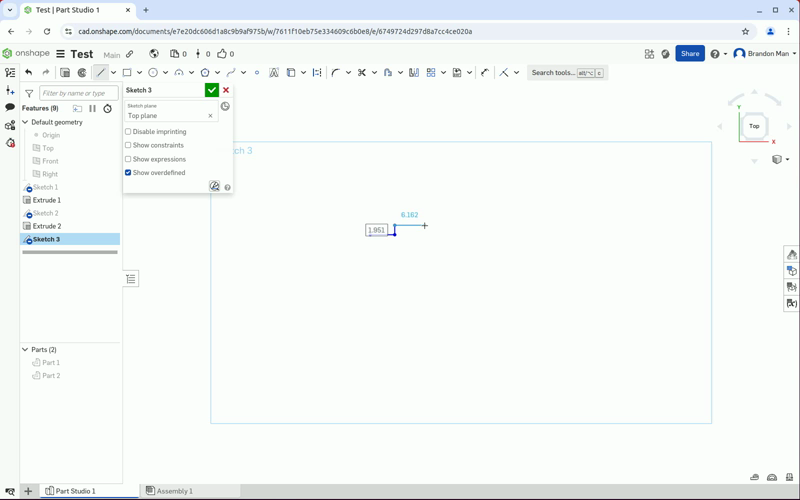
mouse_move(370, 225)
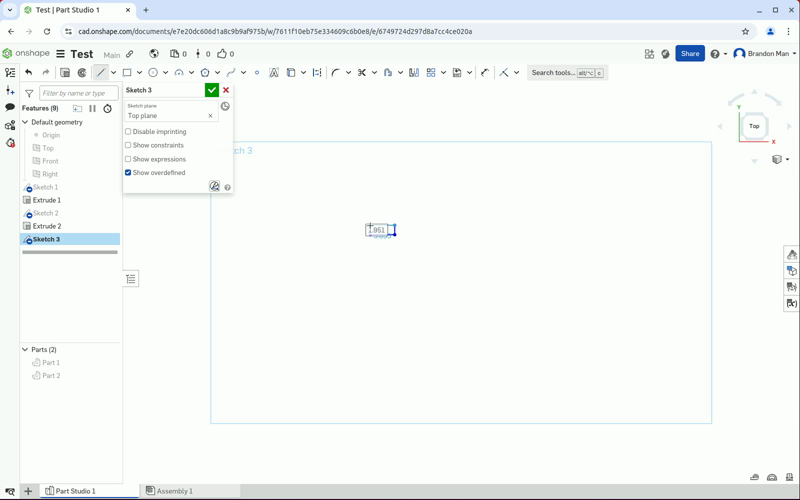
click(370, 225)
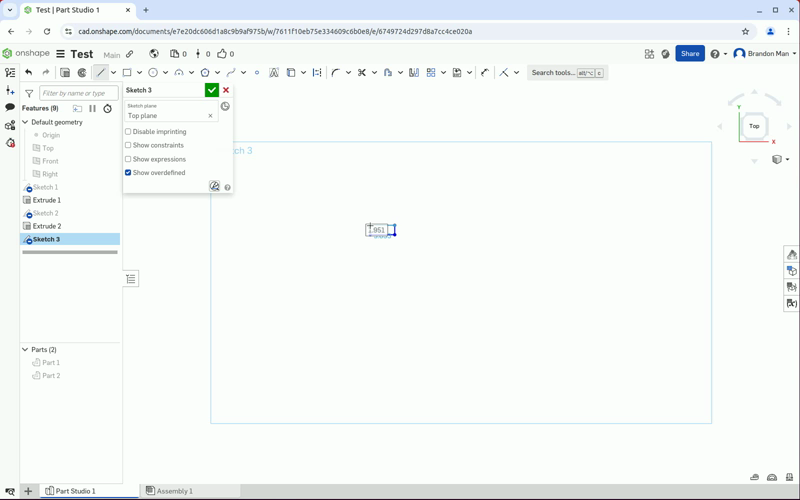
key_up(shift)
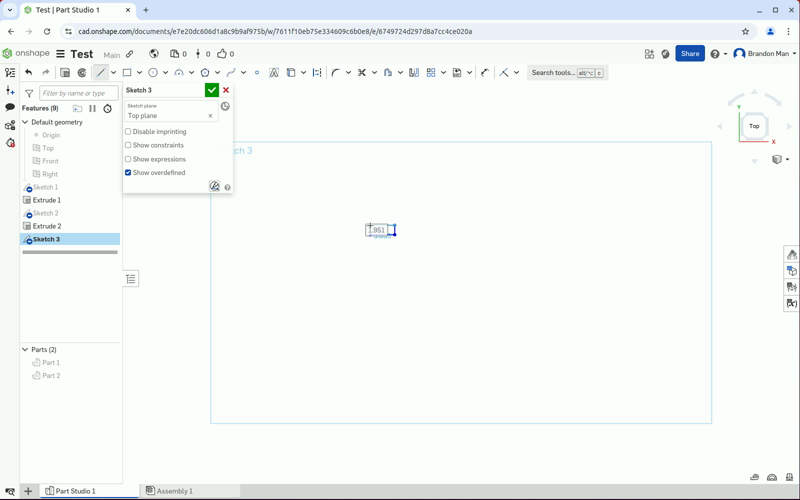
key_down(shift)
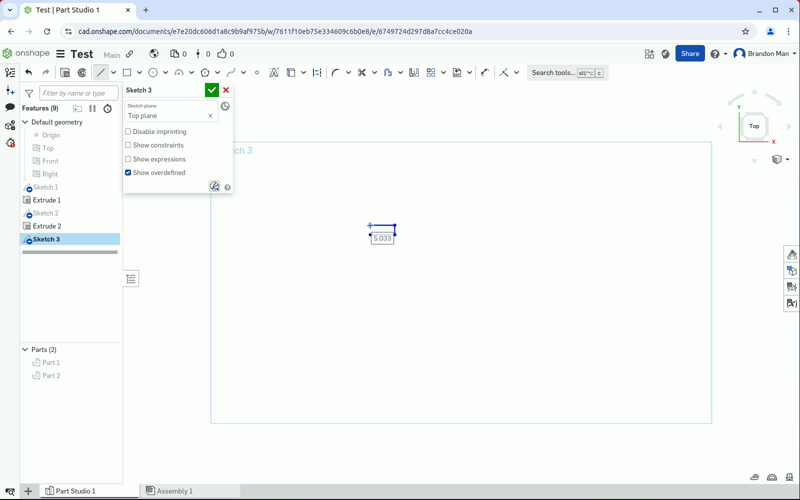
mouse_move(400, 225)
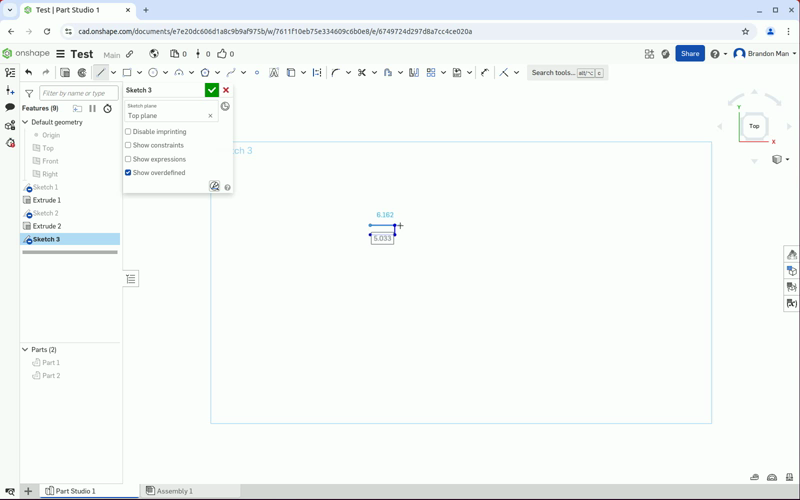
mouse_move(374, 227)
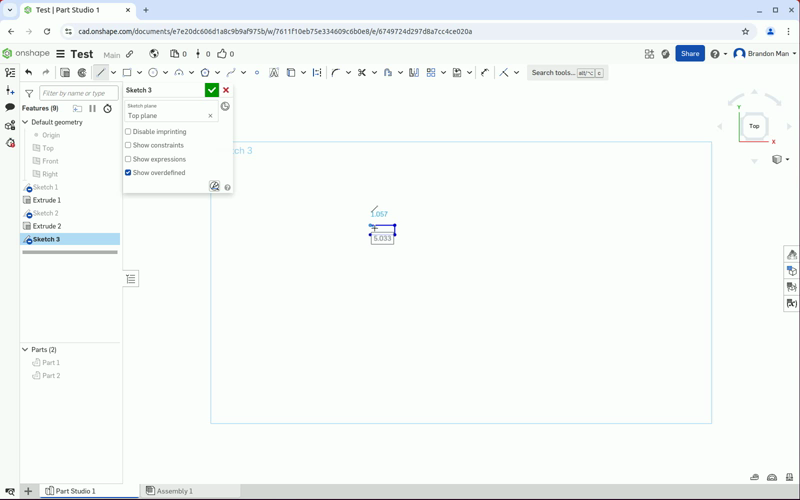
scroll(6)
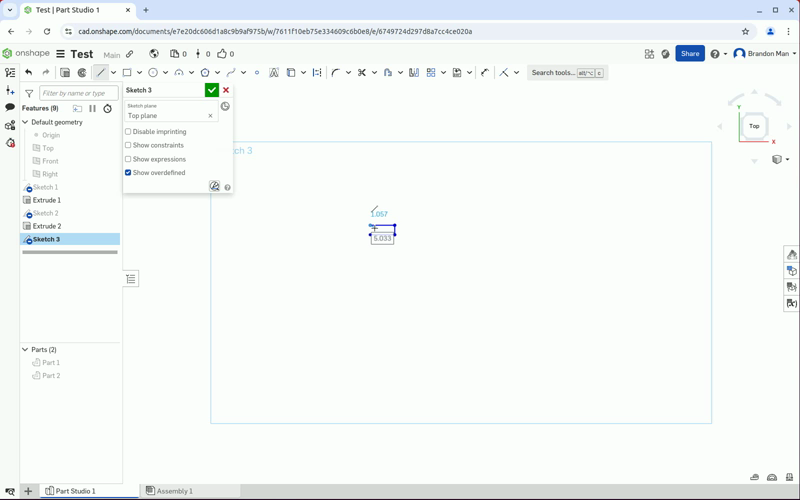
scroll(6)
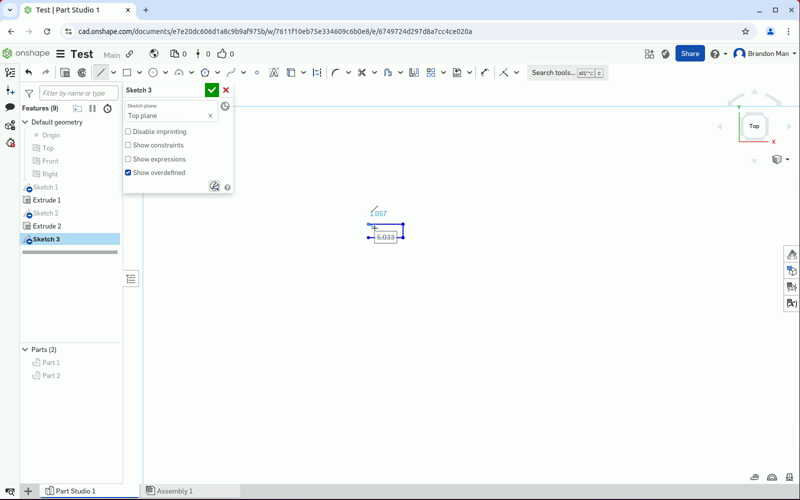
scroll(6)
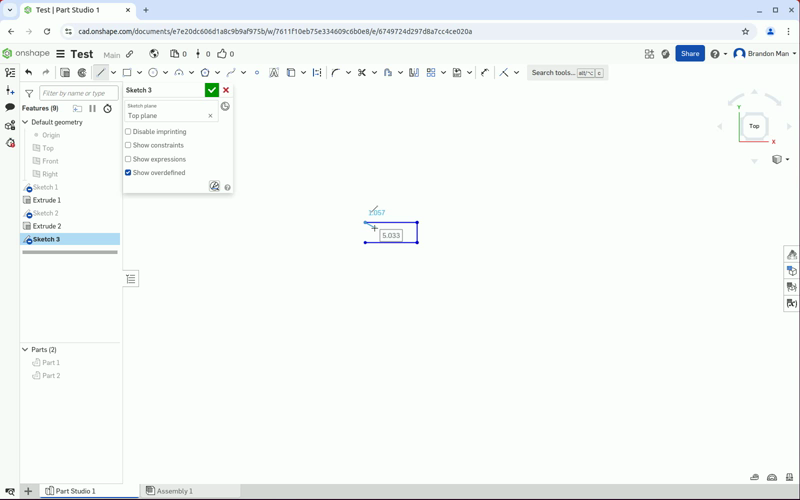
scroll(6)
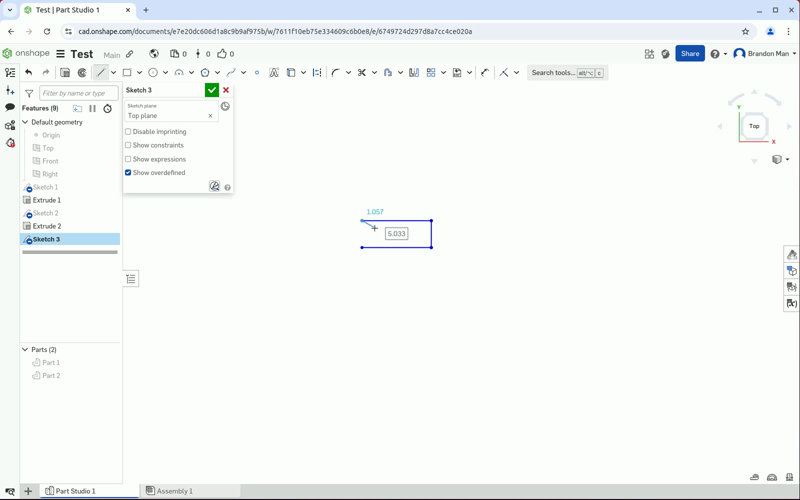
scroll(6)
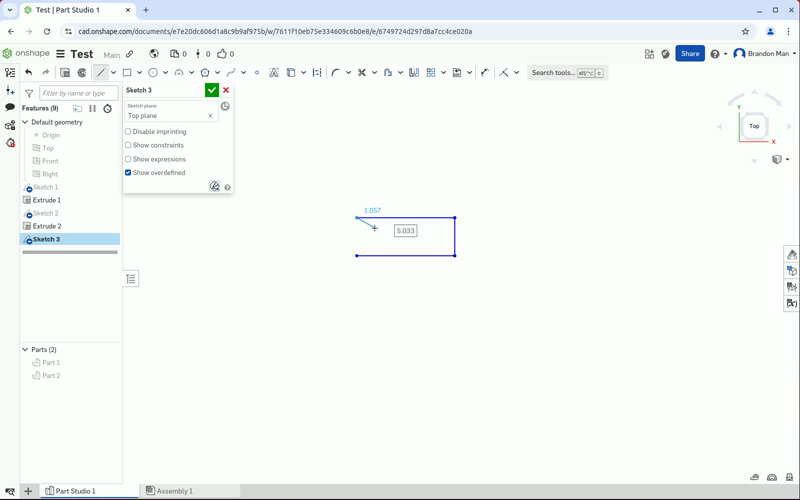
scroll(6)
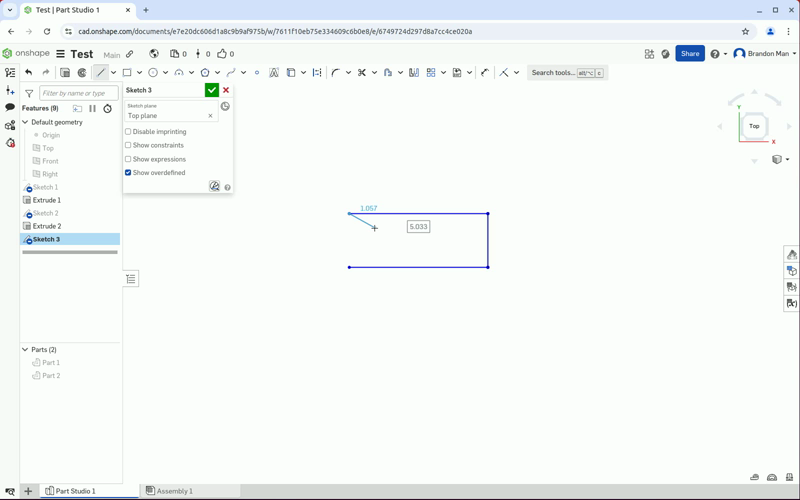
scroll(6)
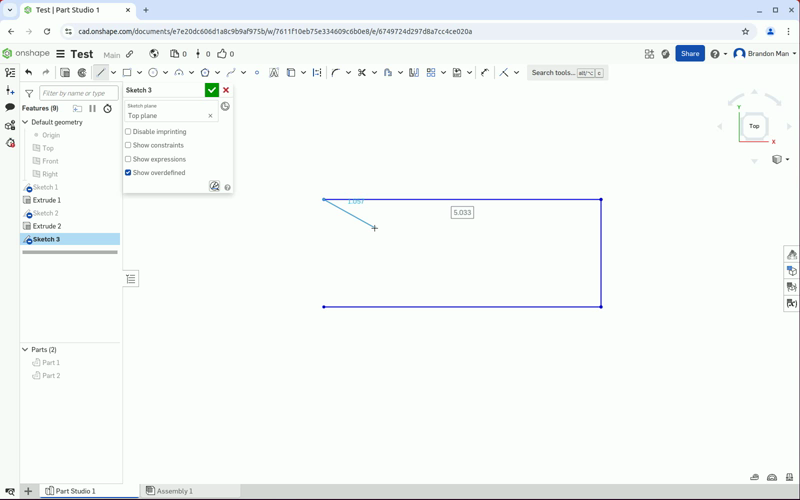
click(374, 227)
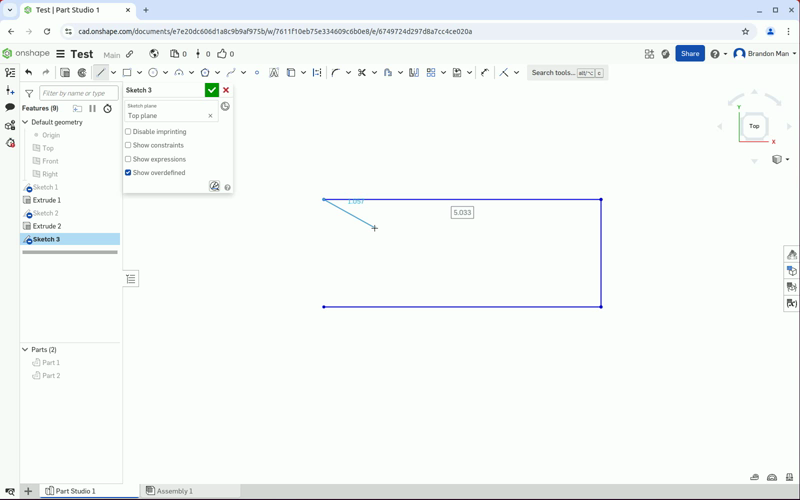
scroll(-6)
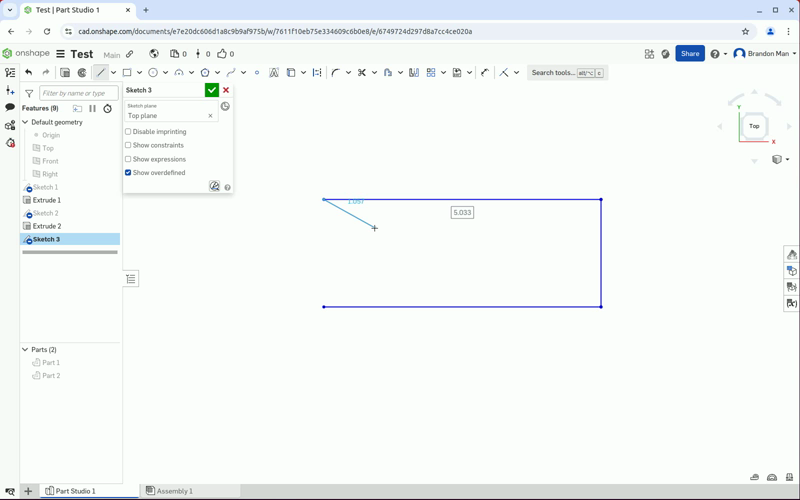
scroll(-6)
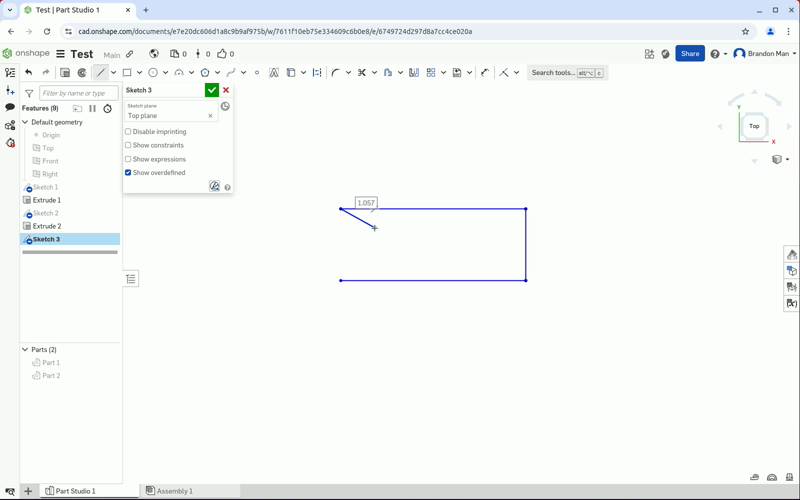
scroll(-6)
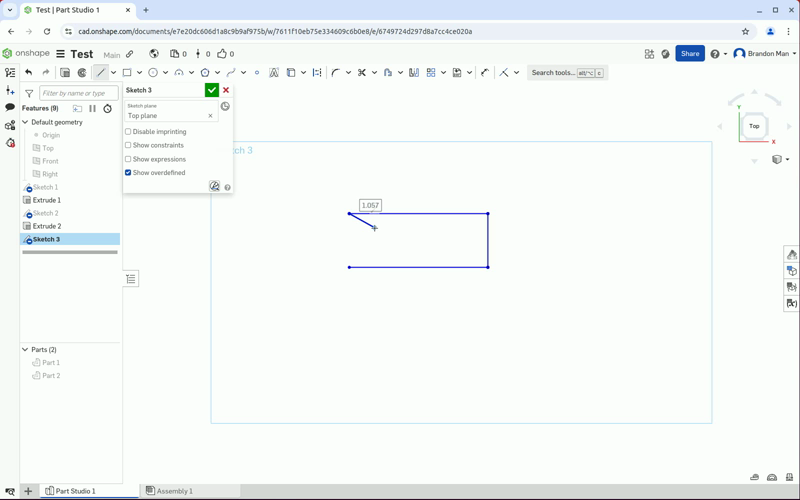
scroll(-6)
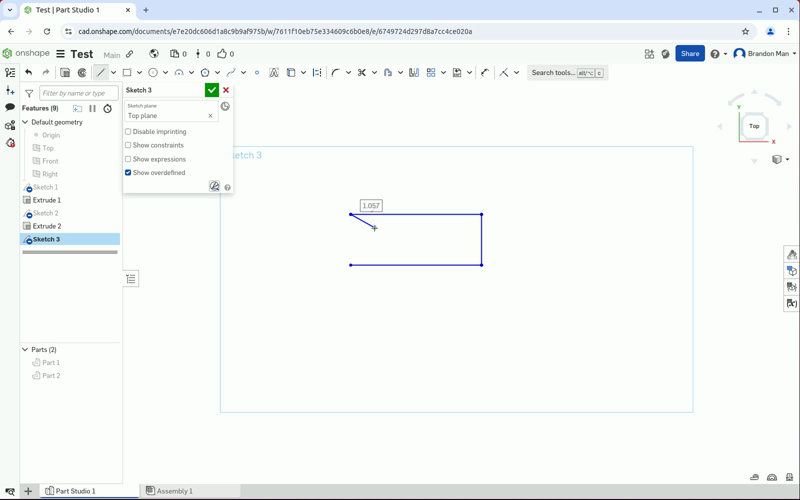
scroll(-6)
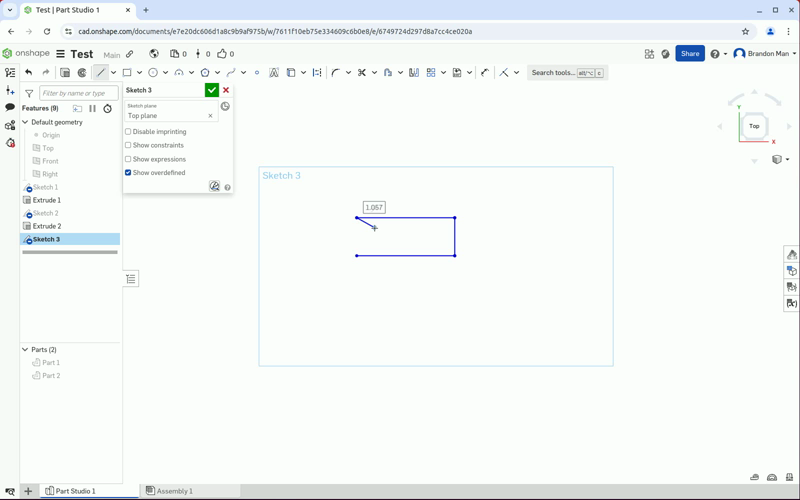
scroll(-6)
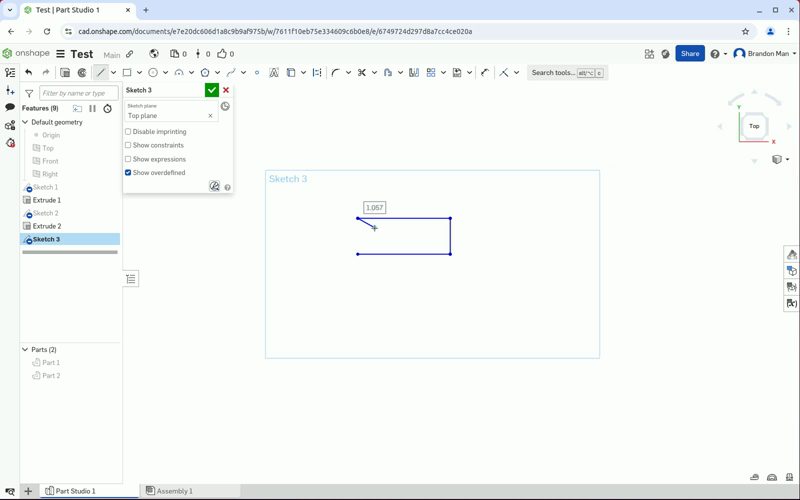
scroll(-6)
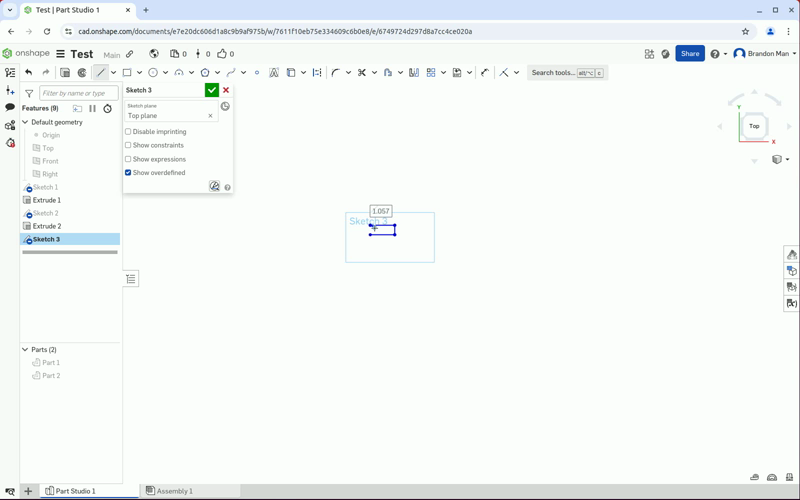
key_up(shift)
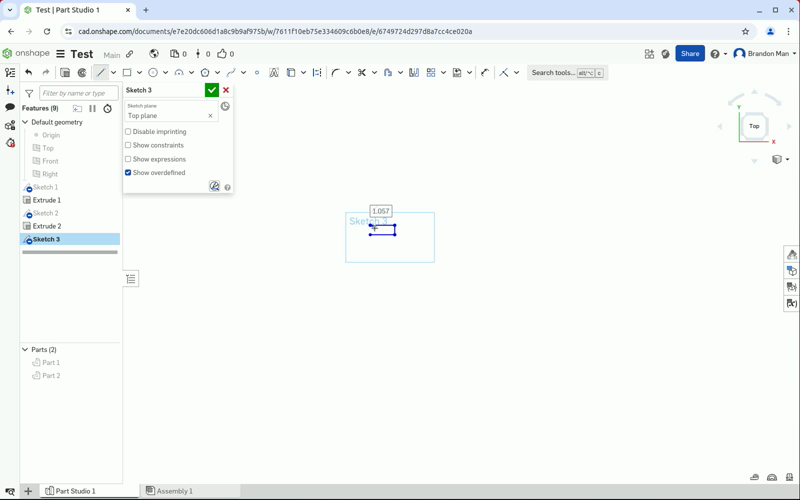
key_down(shift)
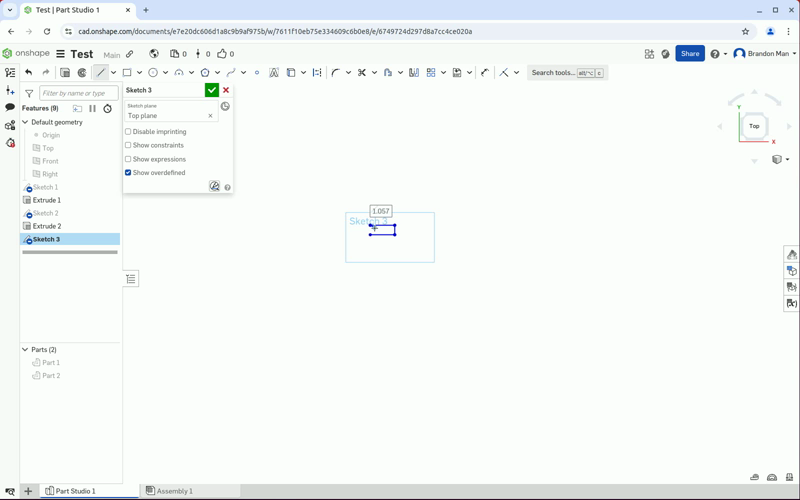
mouse_move(404, 227)
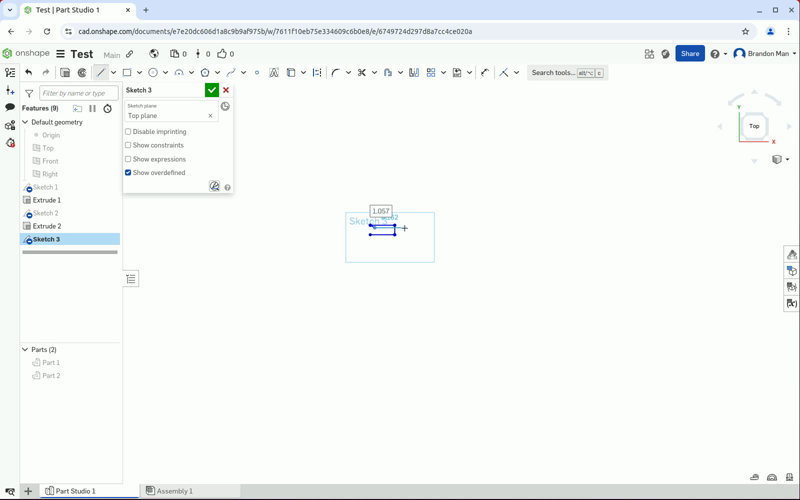
mouse_move(374, 232)
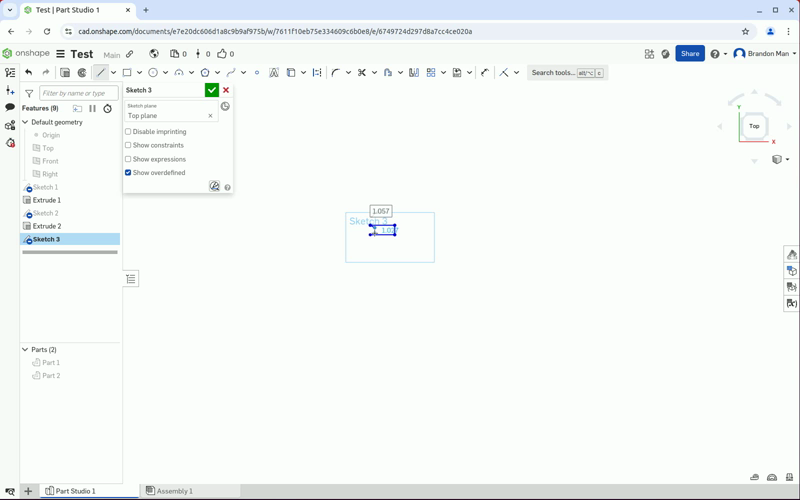
scroll(6)
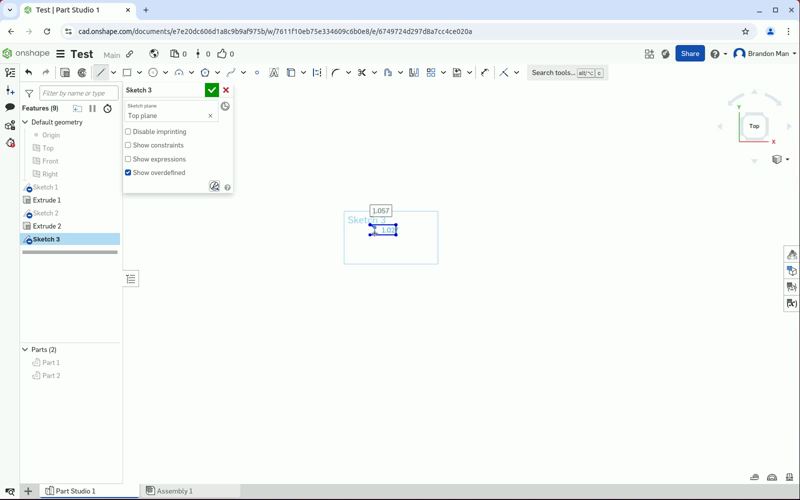
scroll(6)
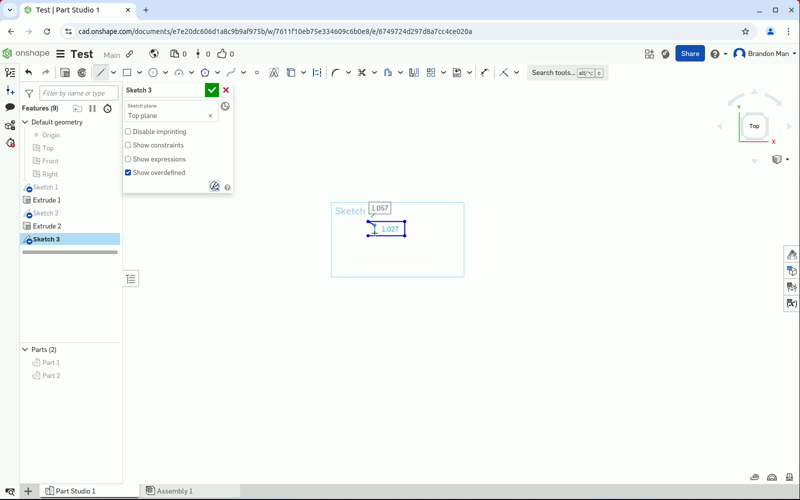
scroll(6)
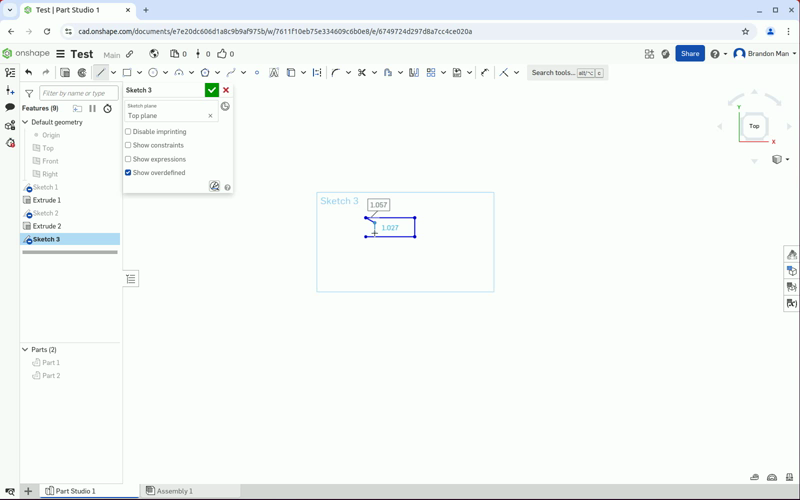
scroll(6)
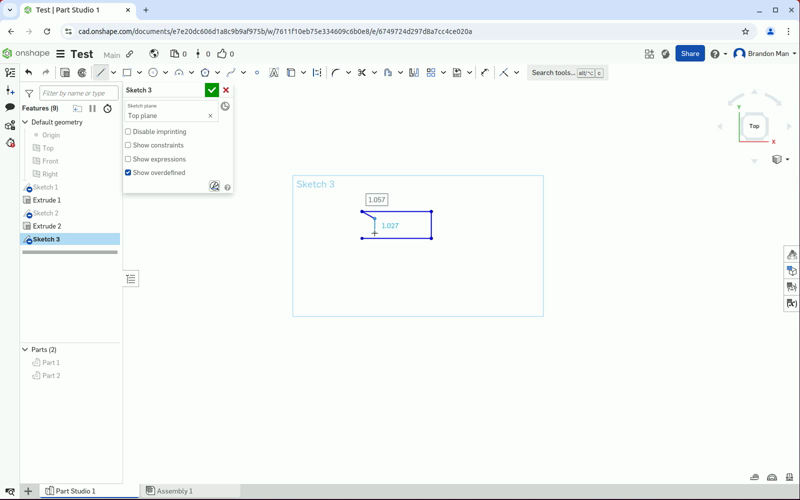
scroll(6)
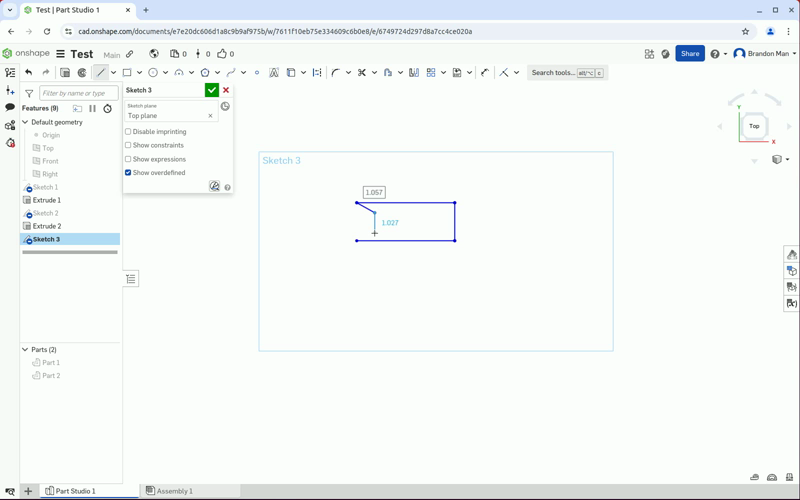
scroll(6)
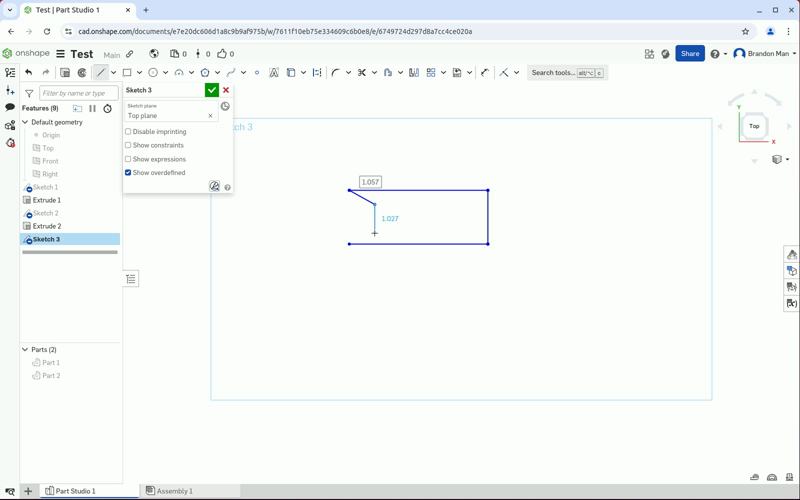
scroll(6)
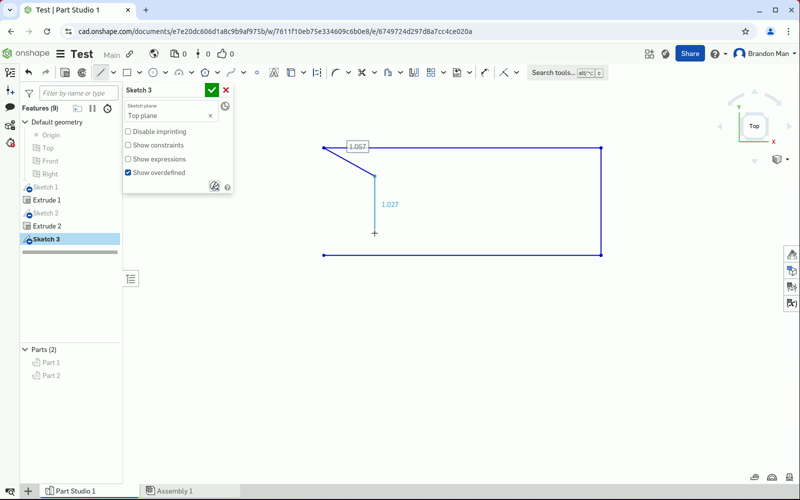
click(374, 232)
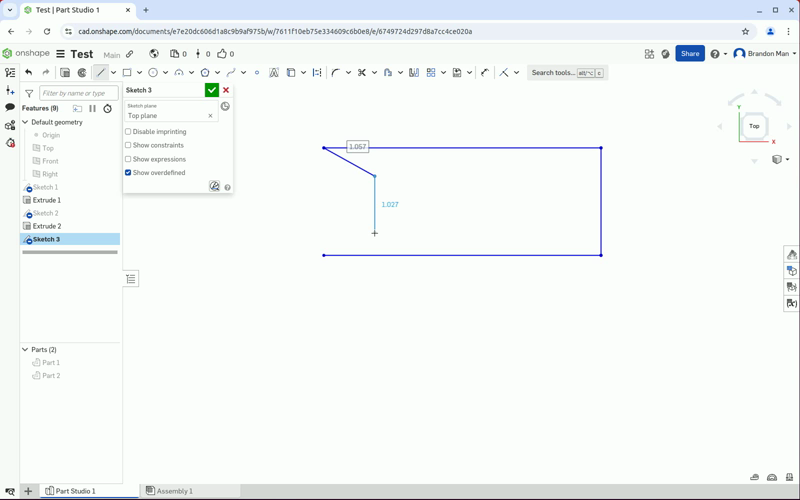
scroll(-6)
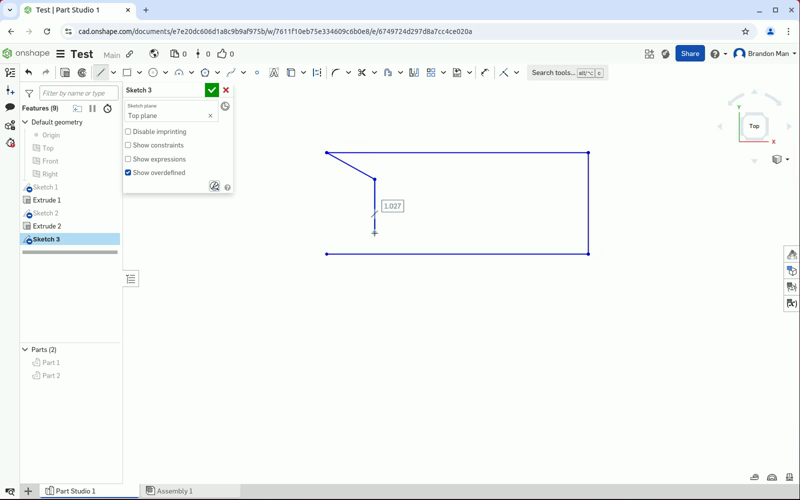
scroll(-6)
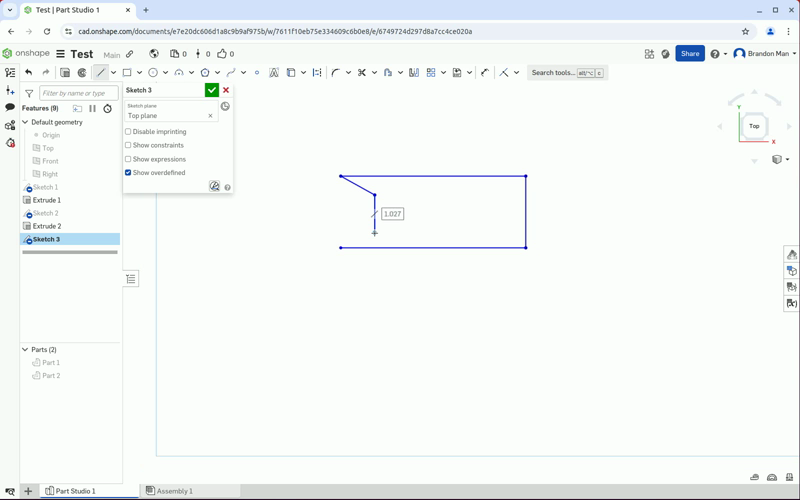
scroll(-6)
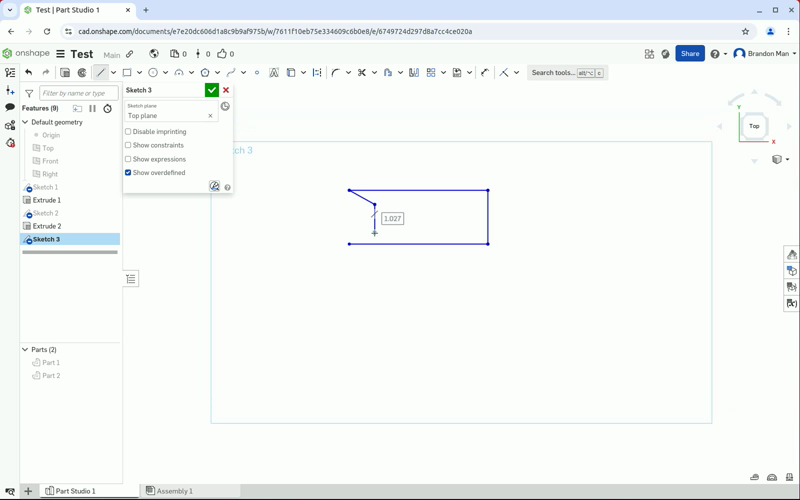
scroll(-6)
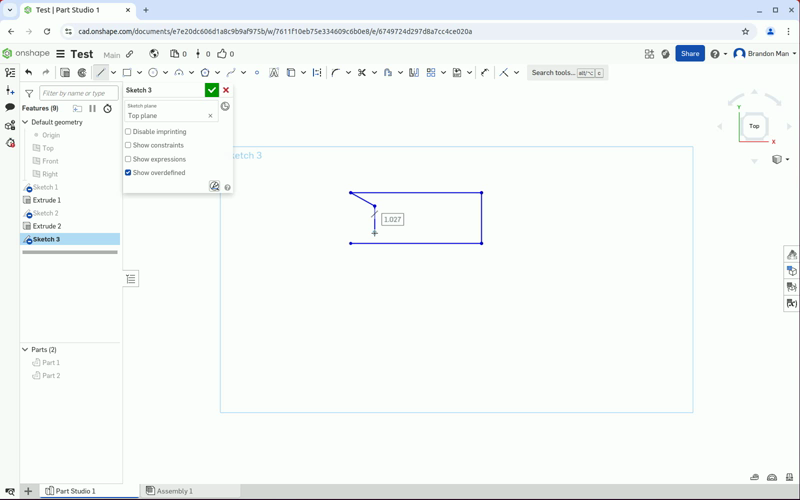
scroll(-6)
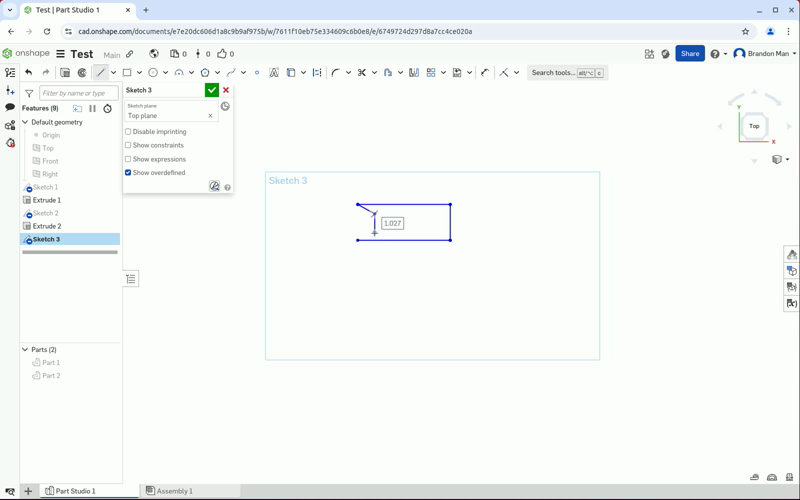
scroll(-6)
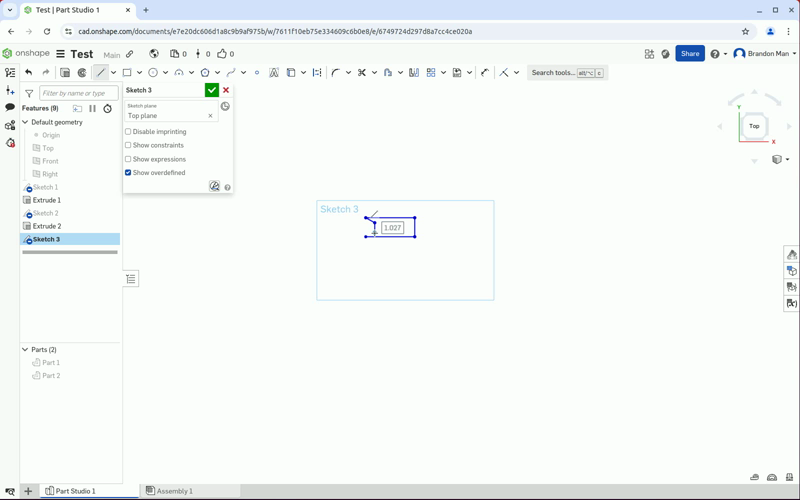
scroll(-6)
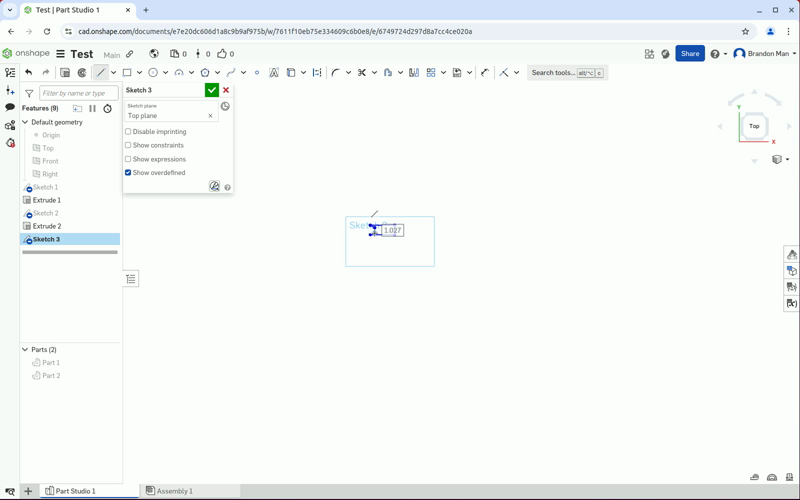
key_up(shift)
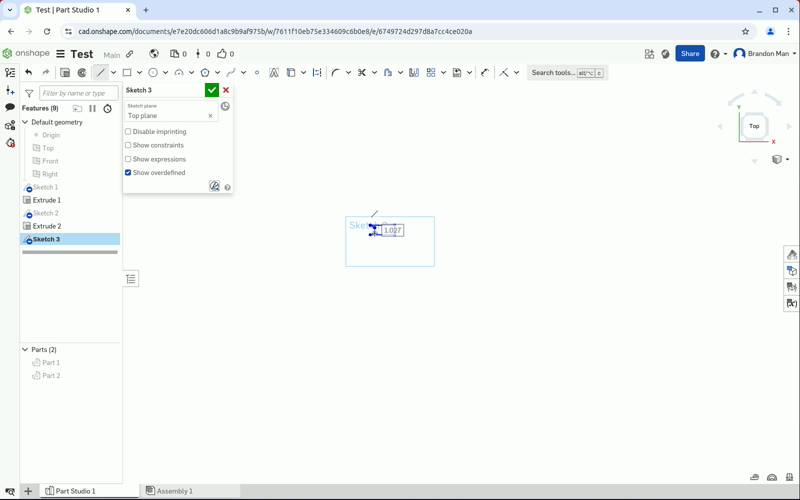
mouse_move(404, 232)
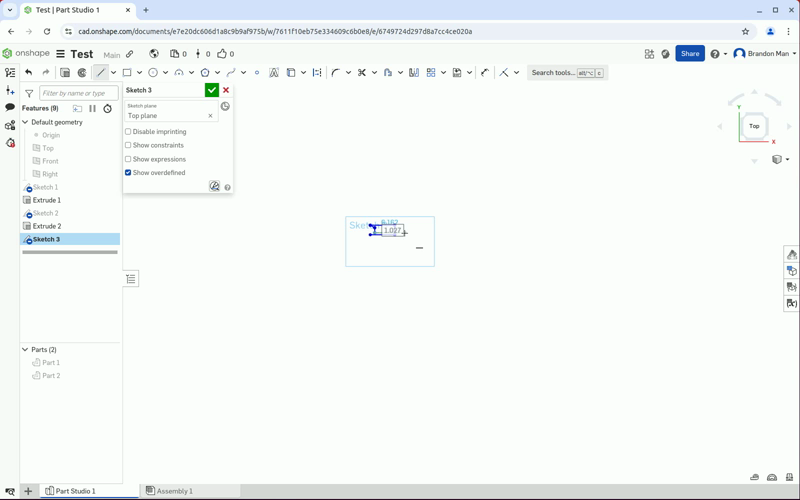
key_down(shift)
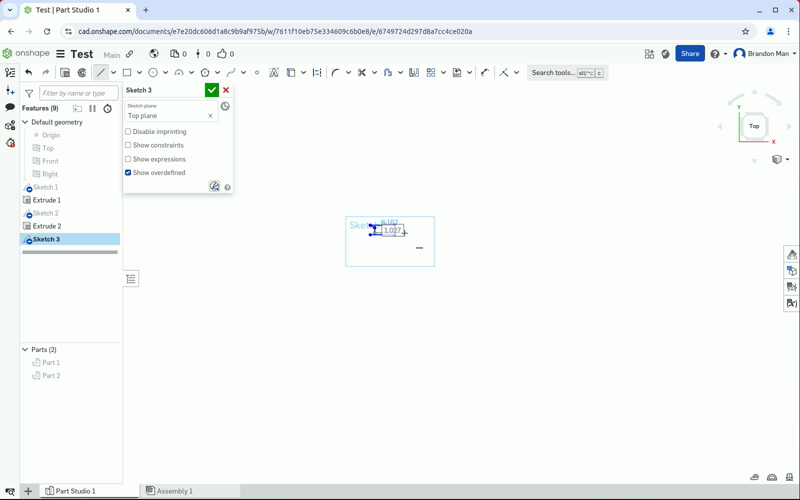
mouse_move(370, 234)
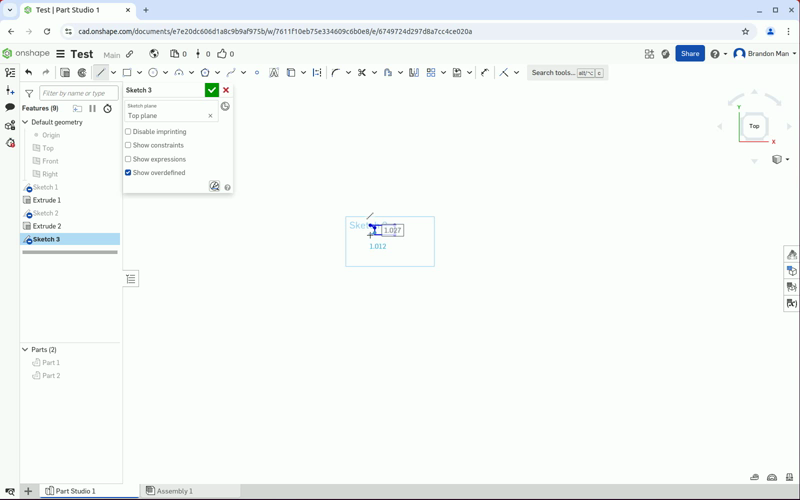
scroll(6)
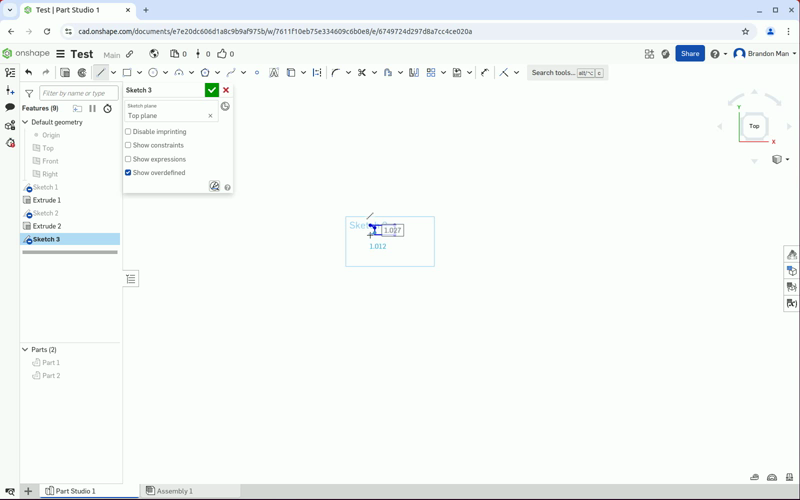
scroll(6)
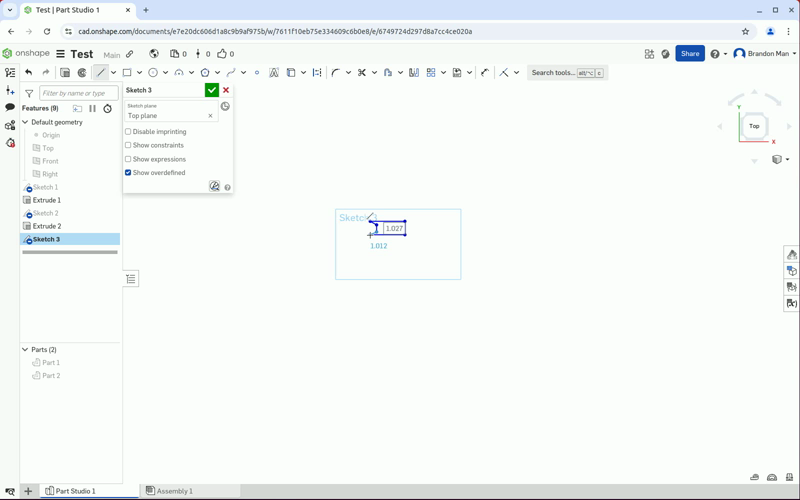
scroll(6)
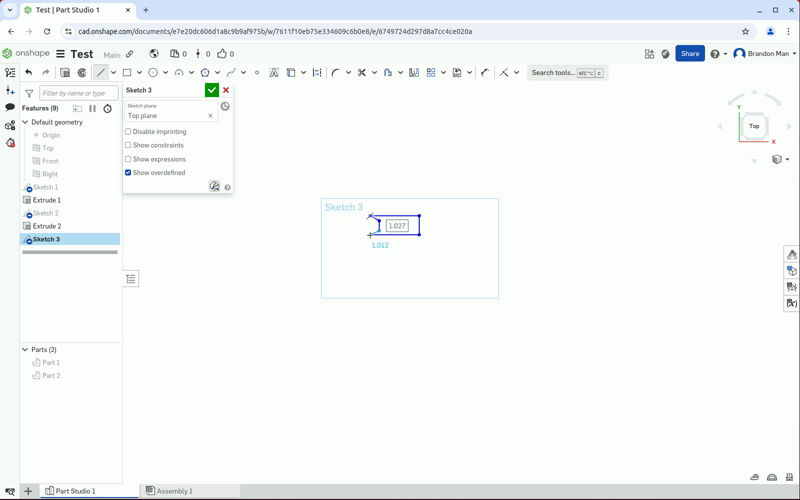
scroll(6)
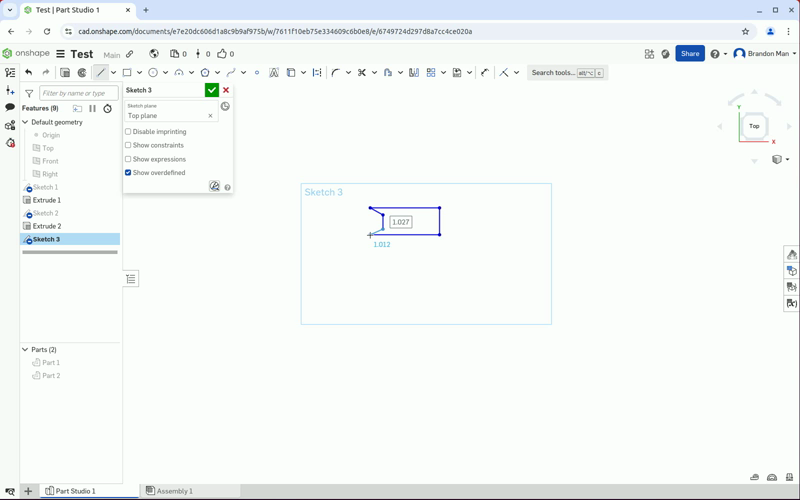
scroll(6)
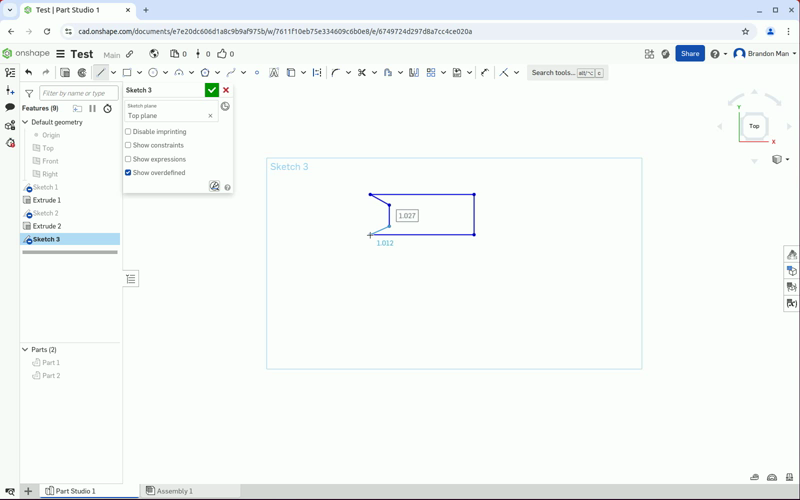
scroll(6)
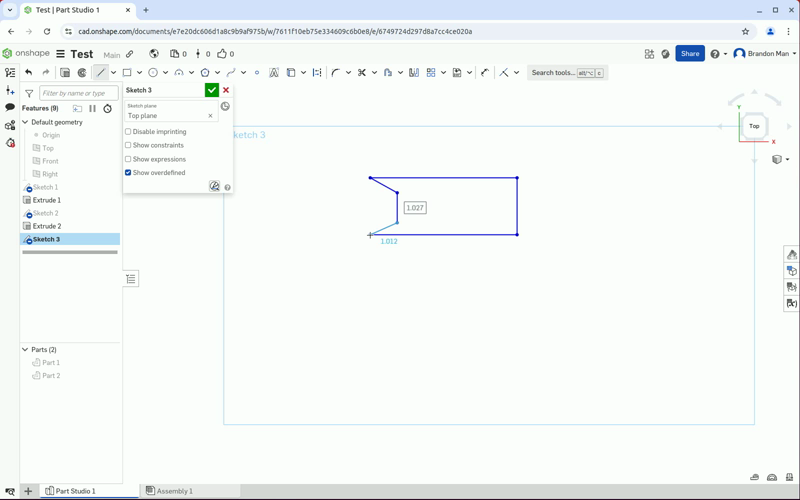
scroll(6)
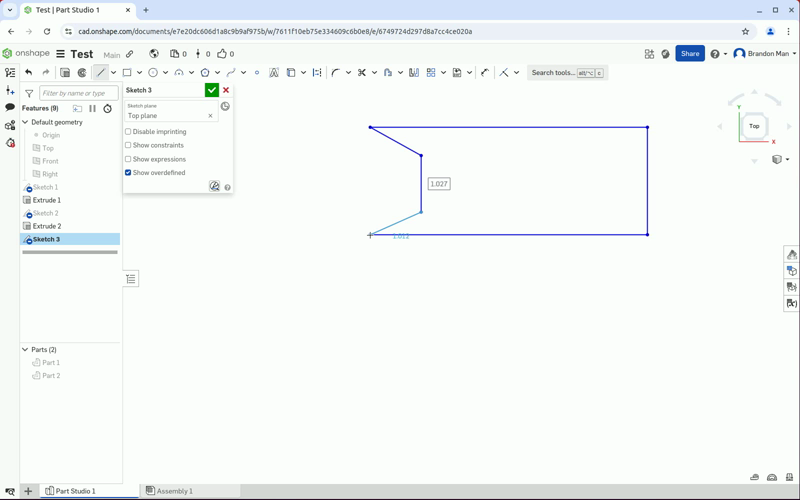
key_up(shift)
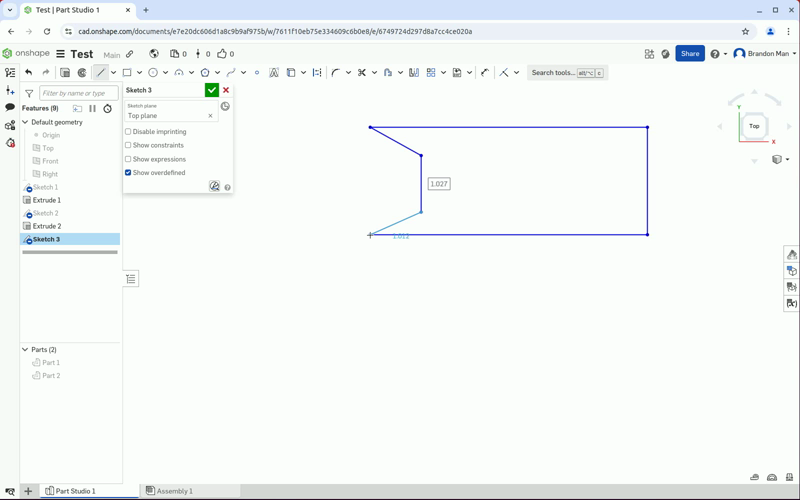
click(370, 234)
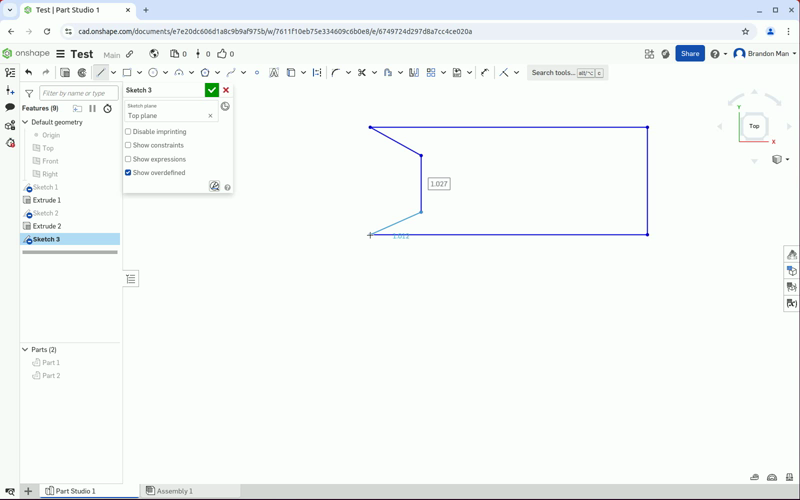
scroll(-6)
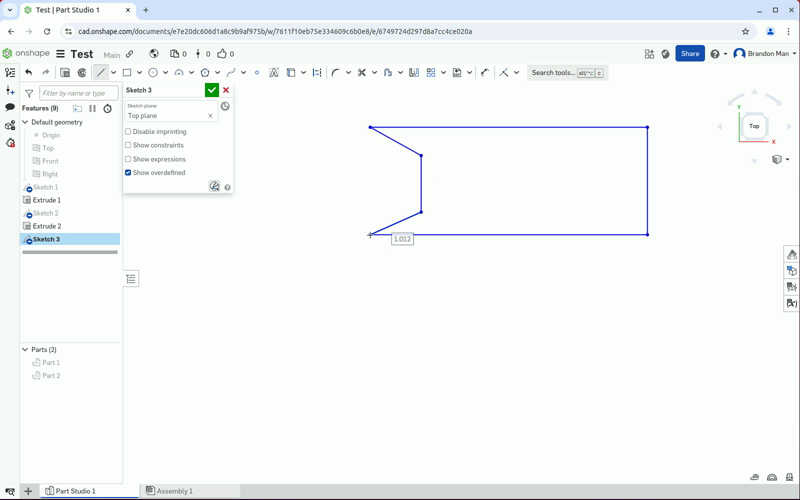
scroll(-6)
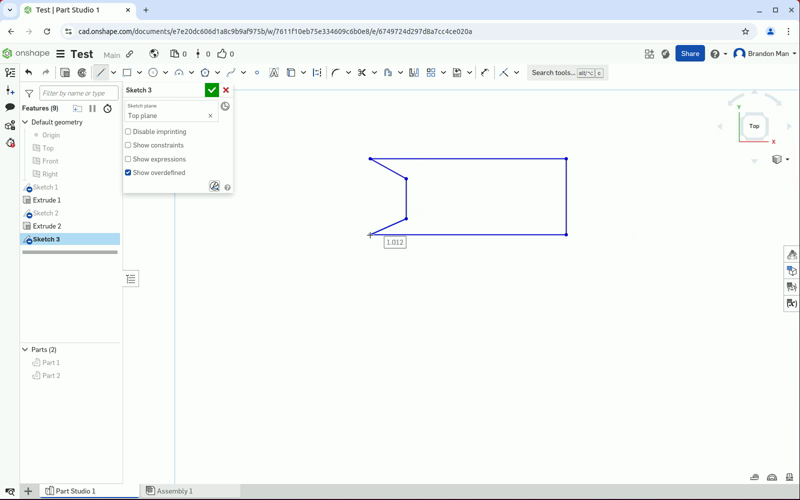
scroll(-6)
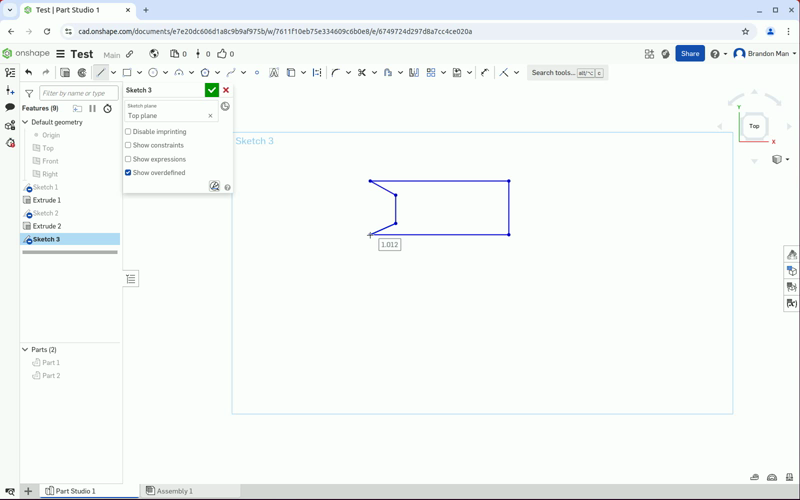
scroll(-6)
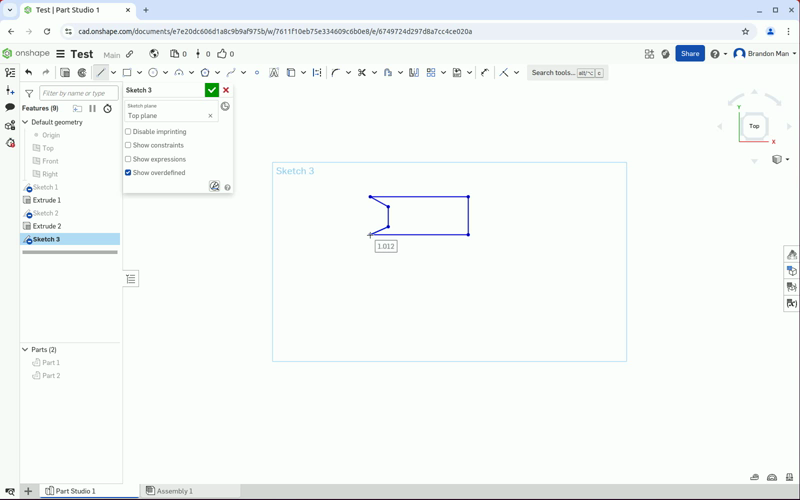
scroll(-6)
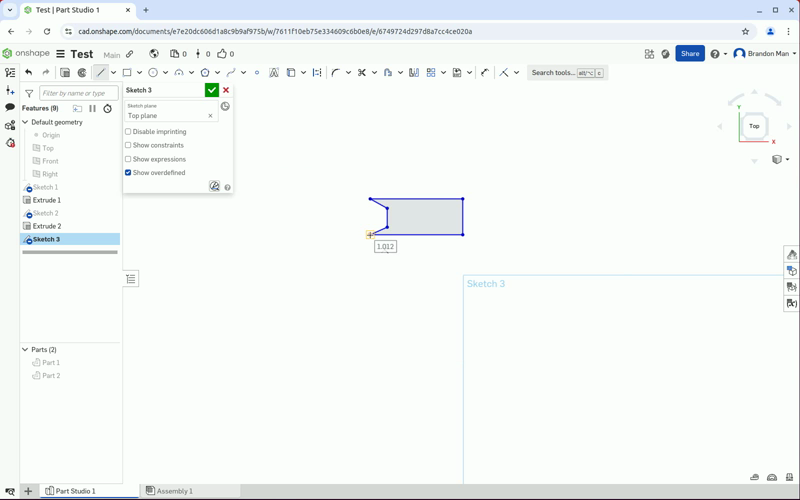
scroll(-6)
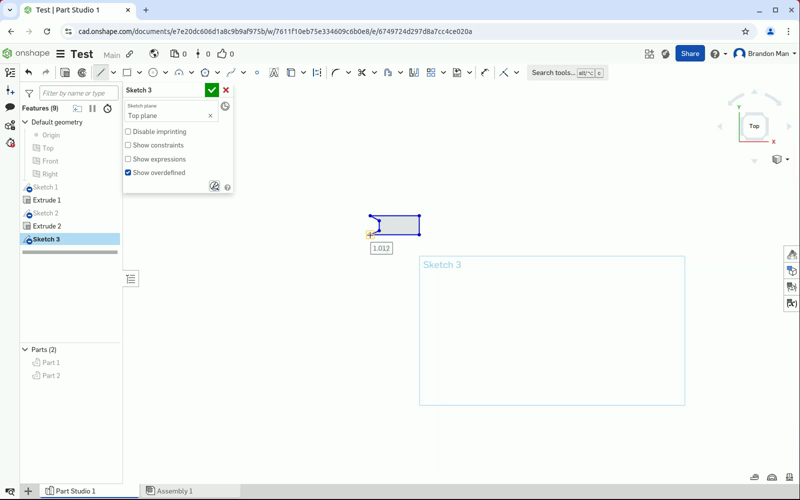
scroll(-6)
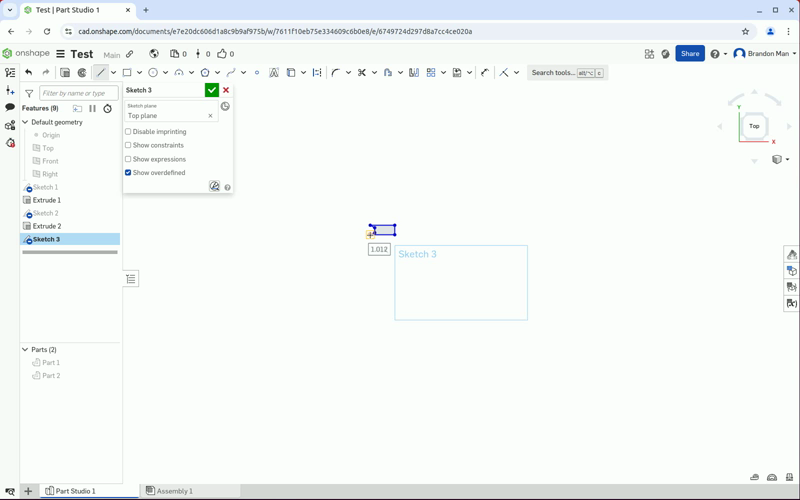
key(esc)
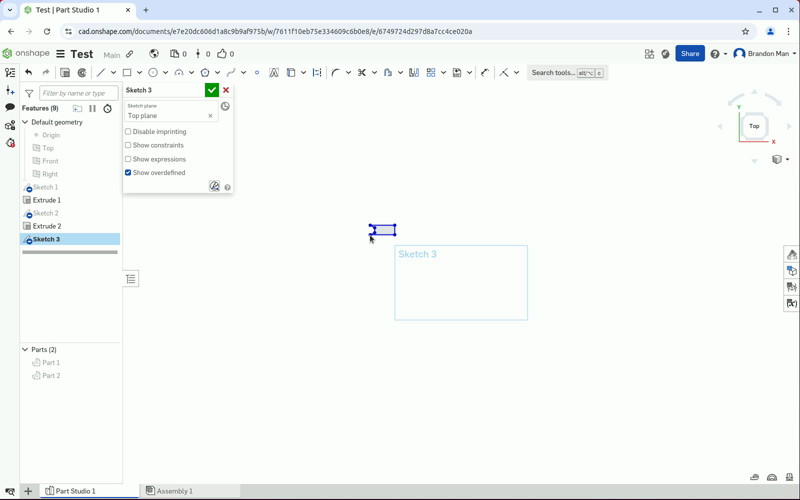
mouse_move(386, 230)
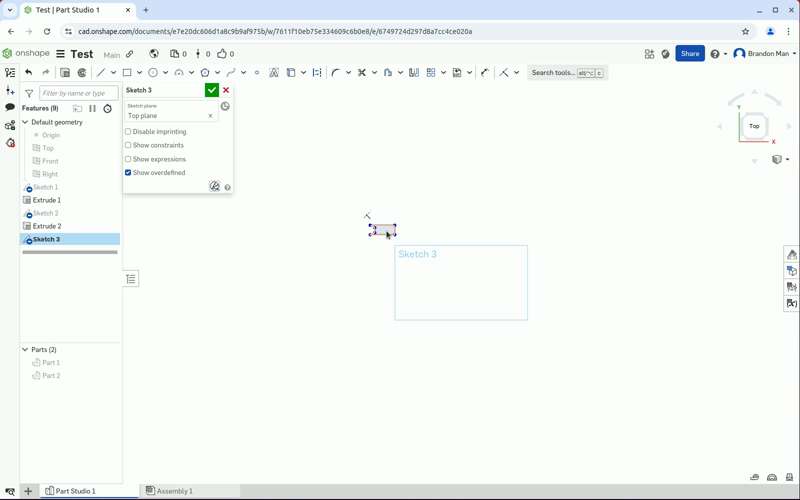
scroll(6)
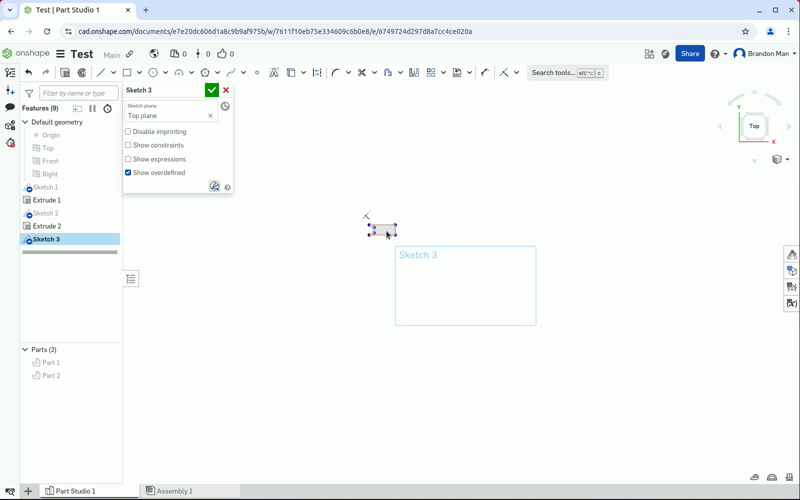
scroll(6)
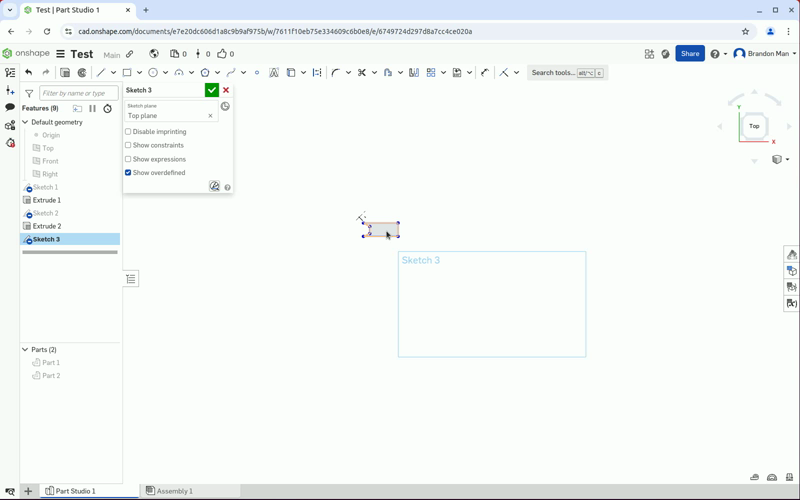
scroll(6)
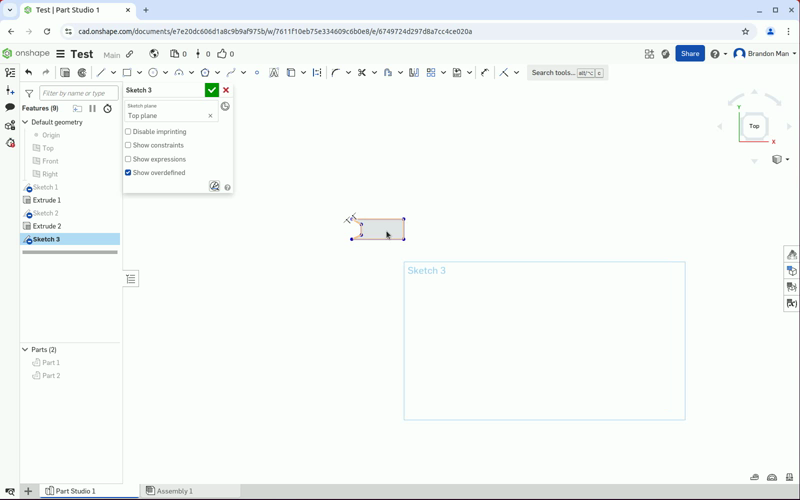
scroll(6)
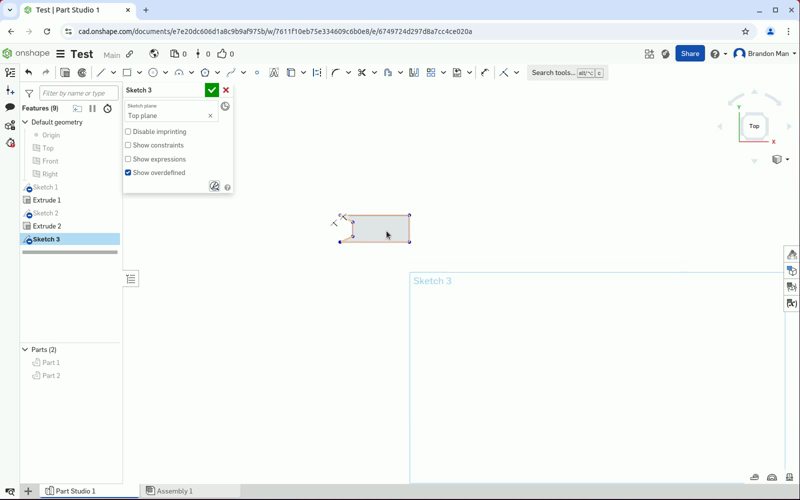
scroll(6)
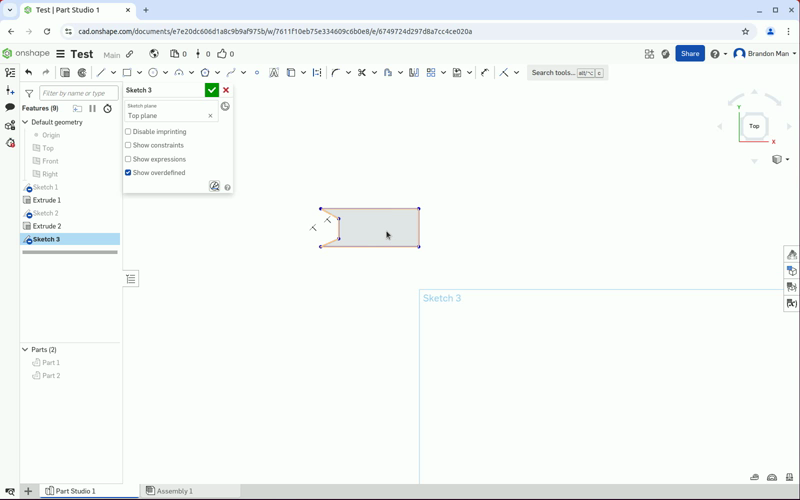
scroll(6)
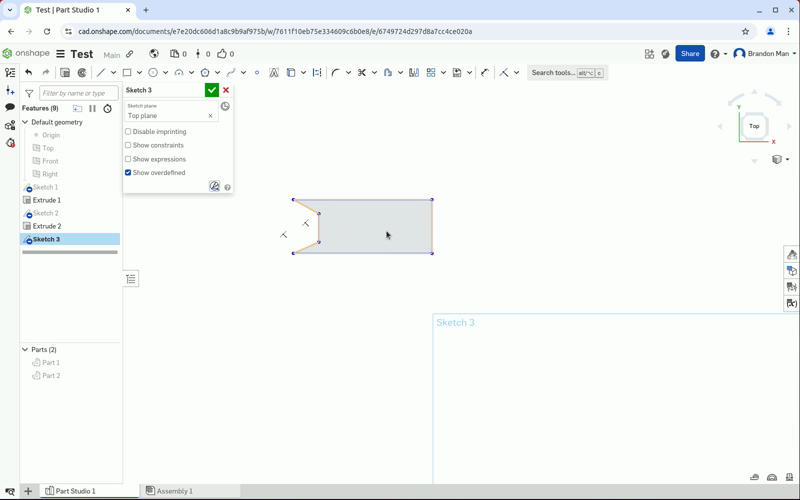
scroll(6)
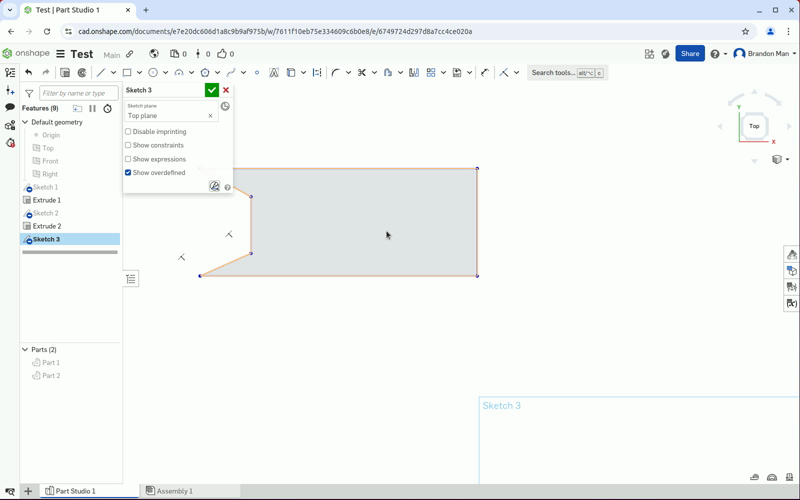
click(386, 230)
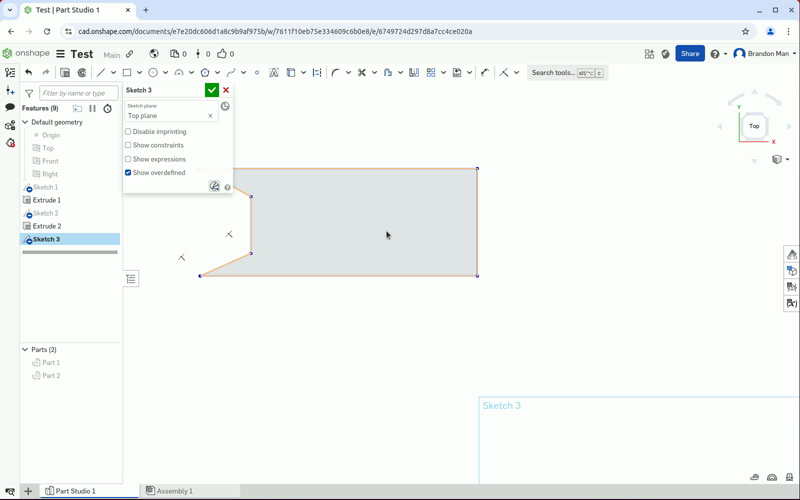
scroll(-6)
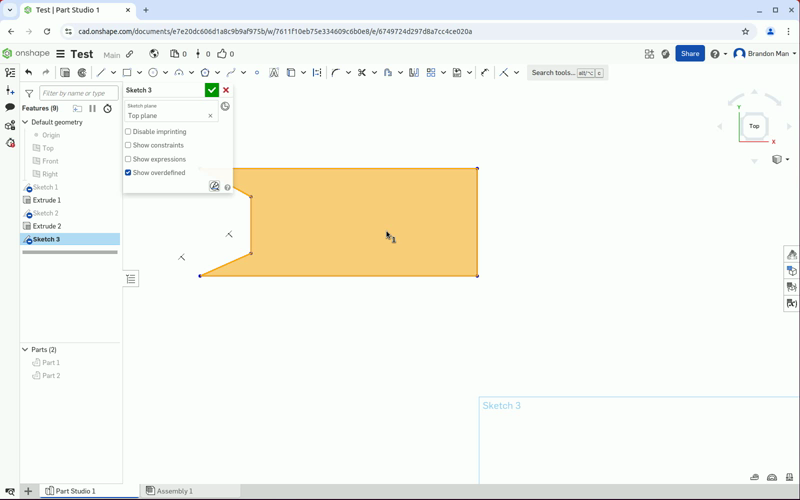
scroll(-6)
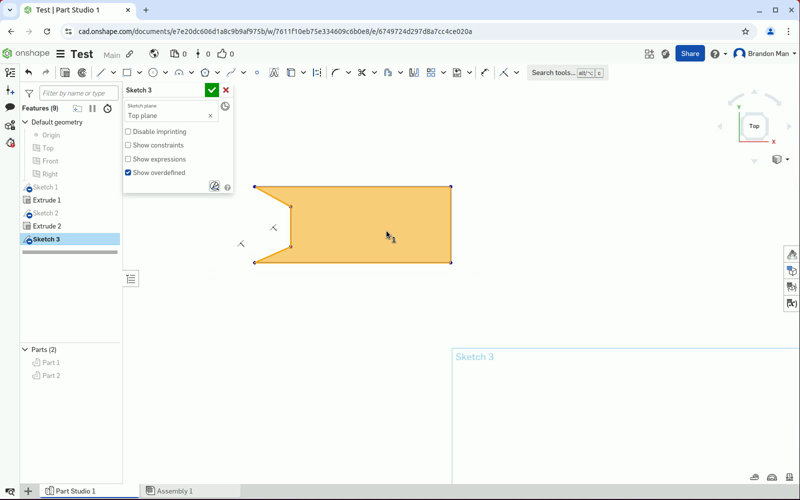
scroll(-6)
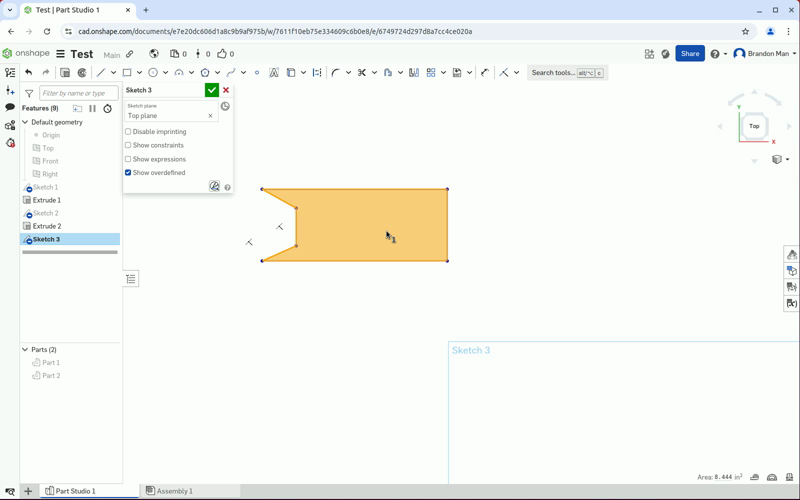
scroll(-6)
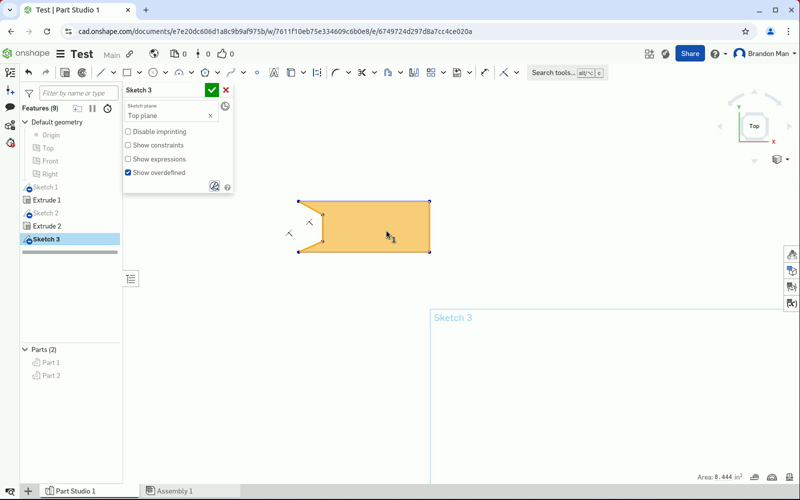
scroll(-6)
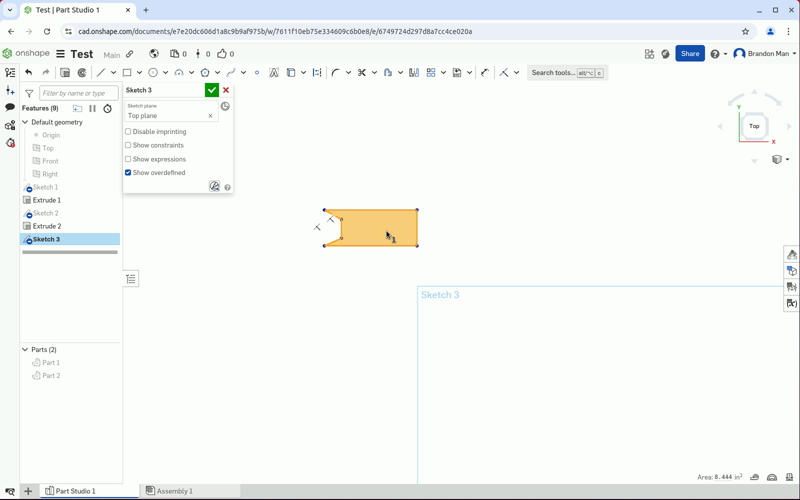
scroll(-6)
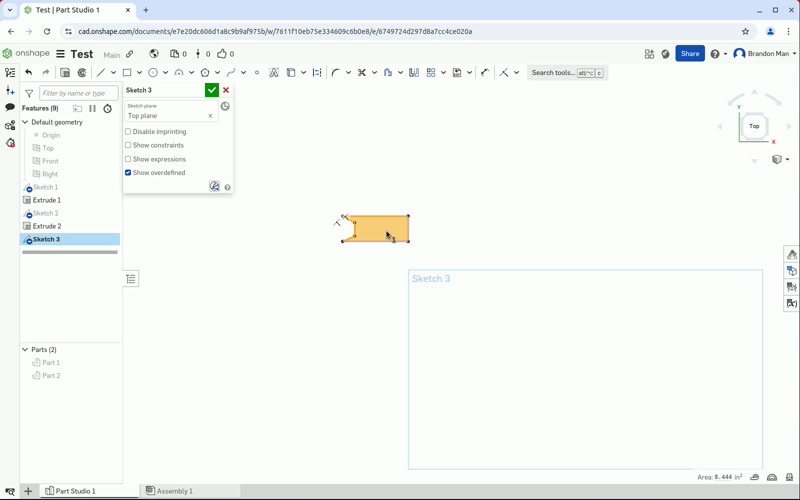
scroll(-6)
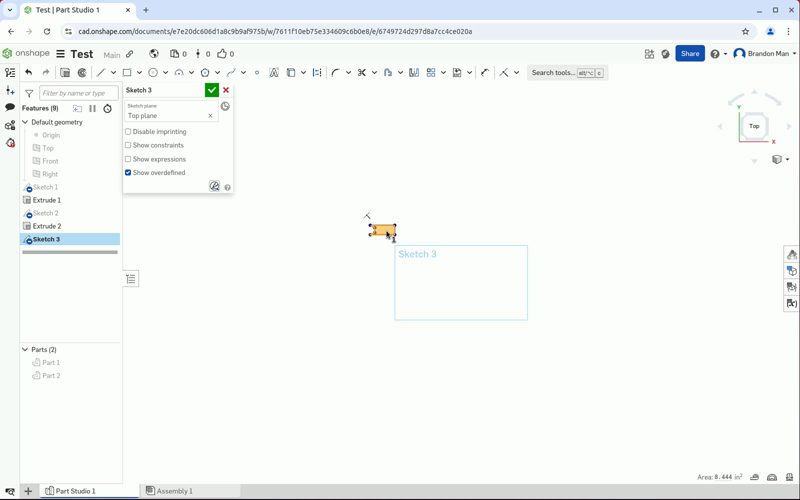
mouse_move(73, 352)
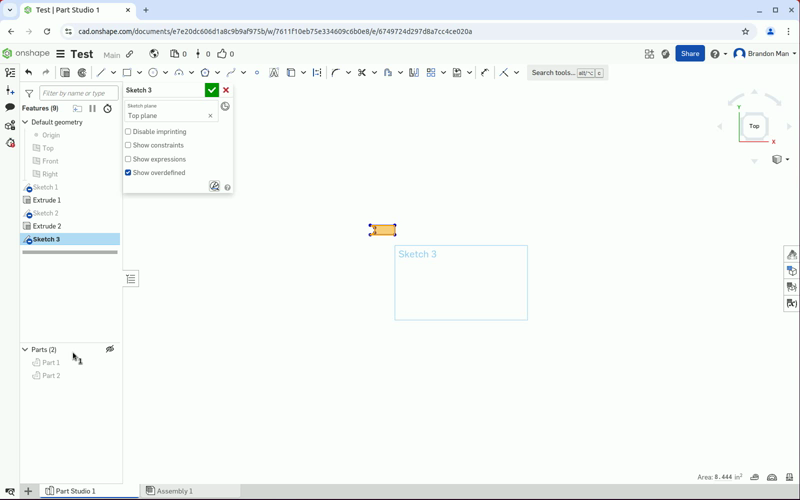
key(shift+y)
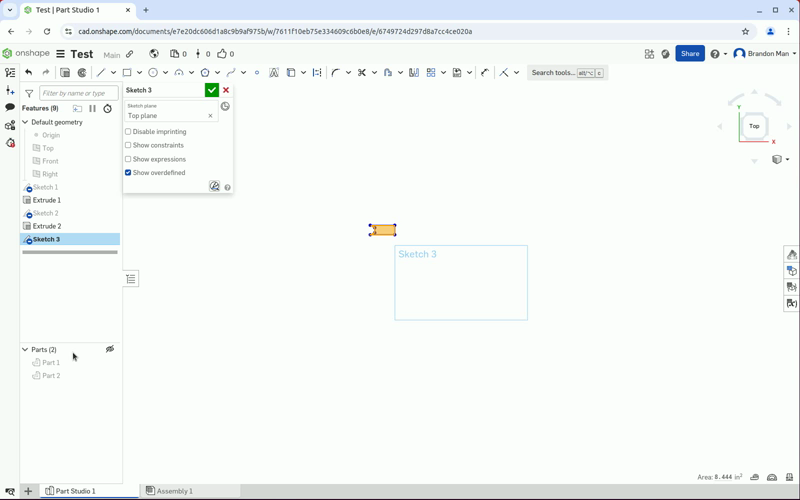
key(shift+e)
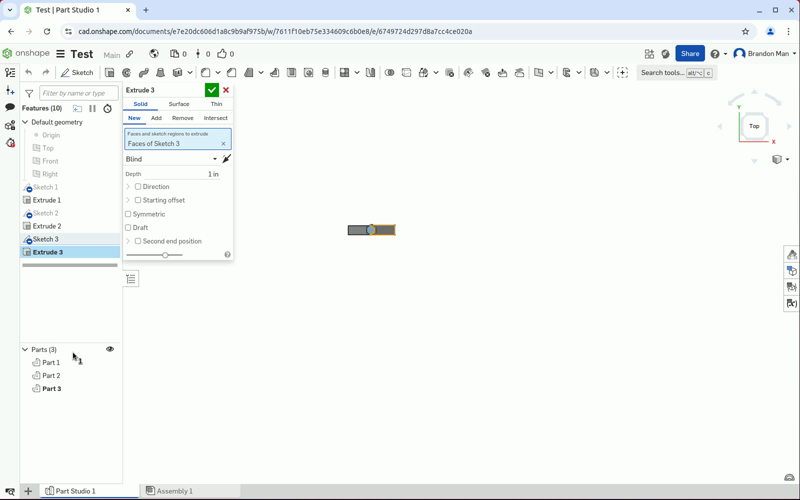
mouse_move(143, 106)
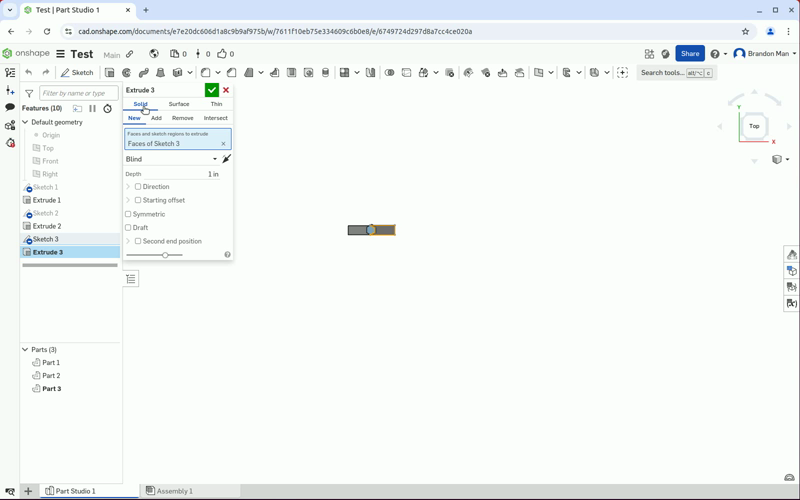
click(143, 106)
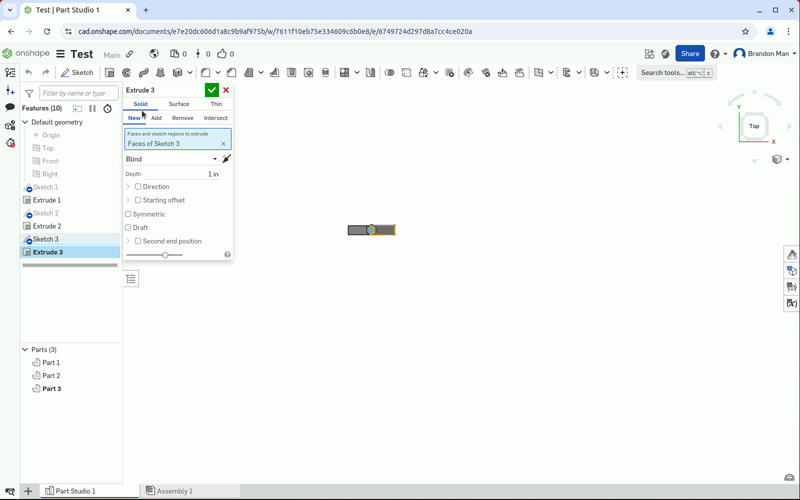
mouse_move(137, 120)
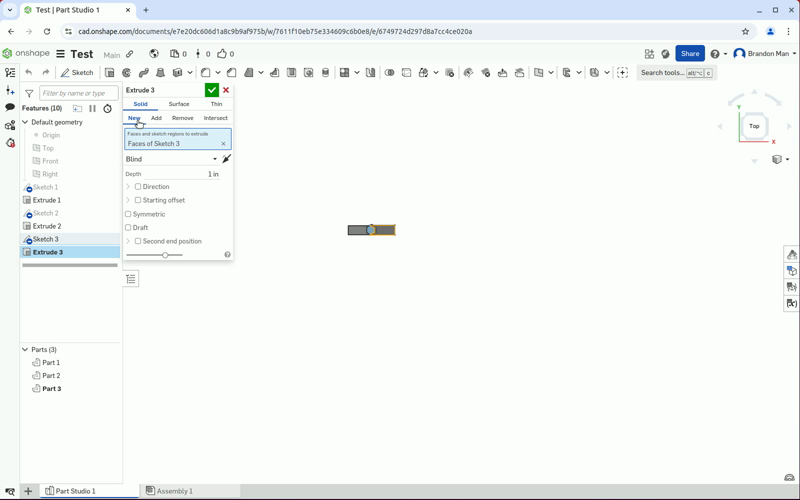
click(137, 120)
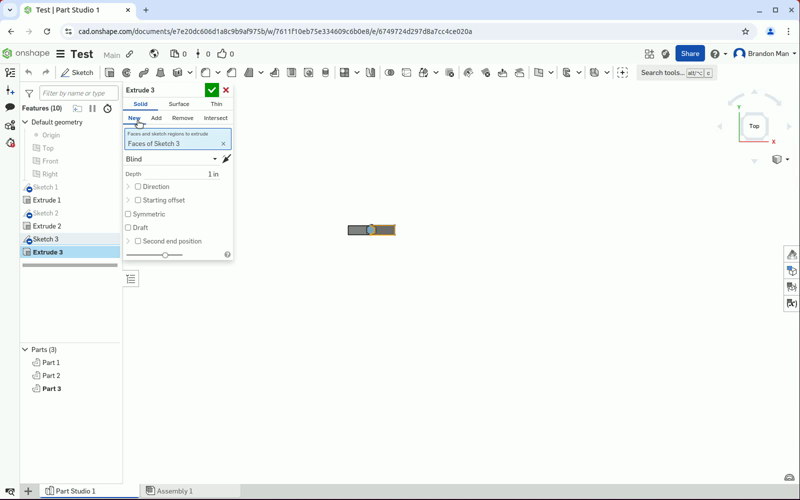
key(tab, 4)
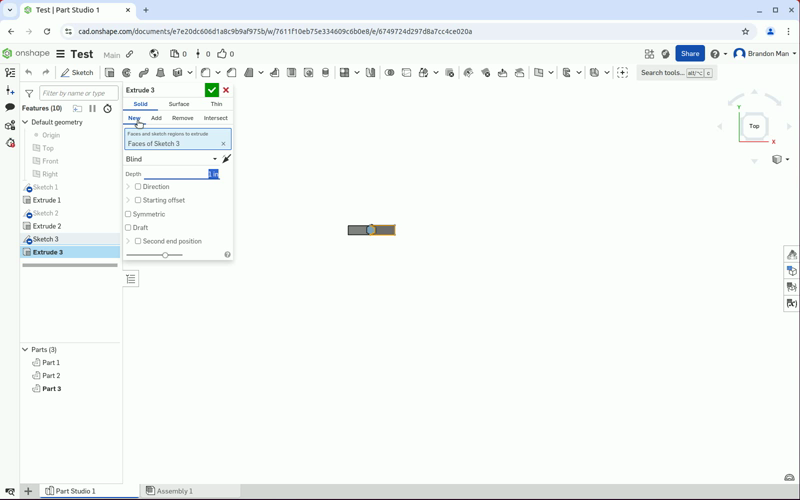
text(0.963)
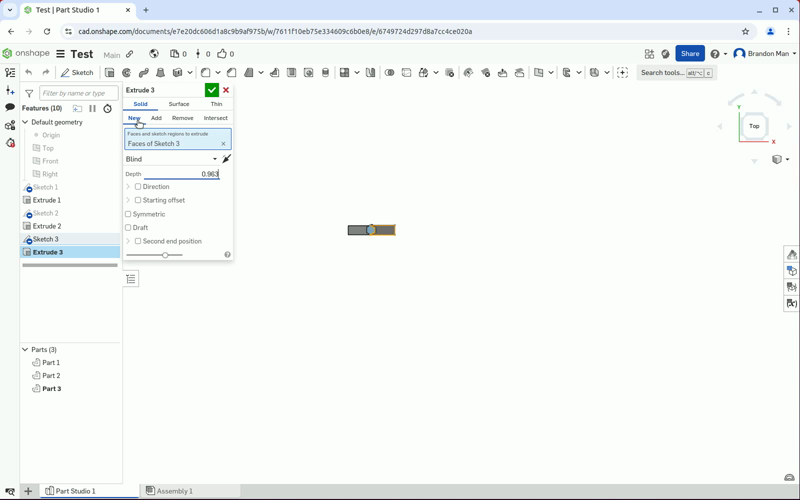
key(enter)
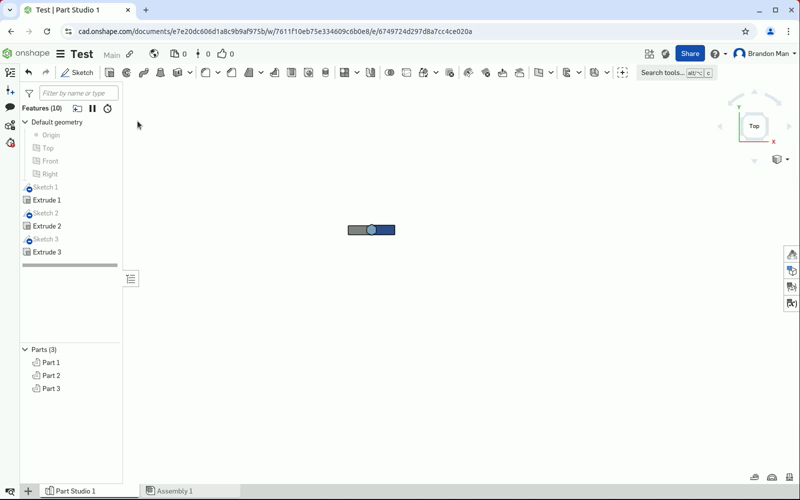
key(shift+h)
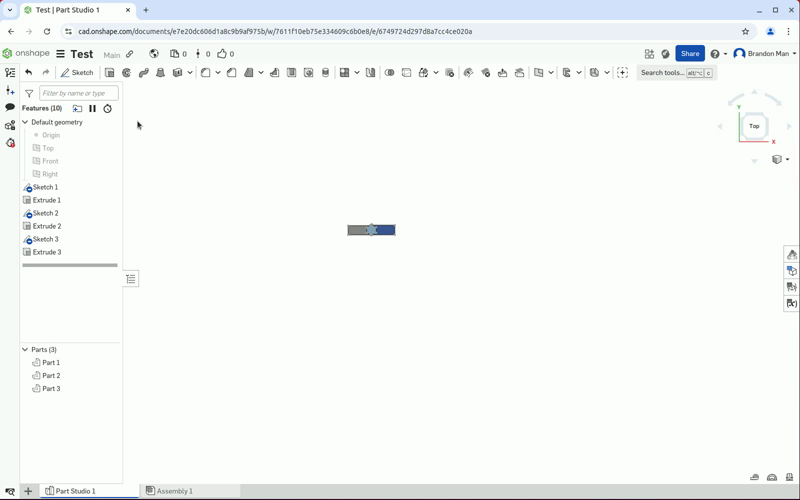
key(shift+h)
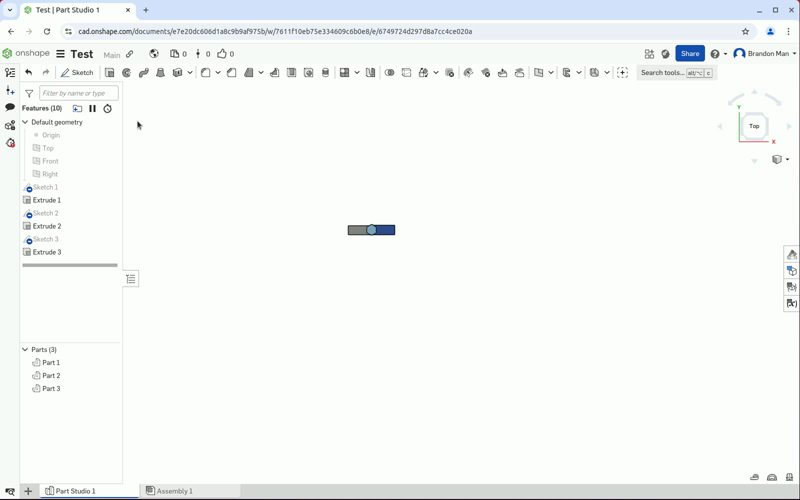
mouse_move(73, 189)
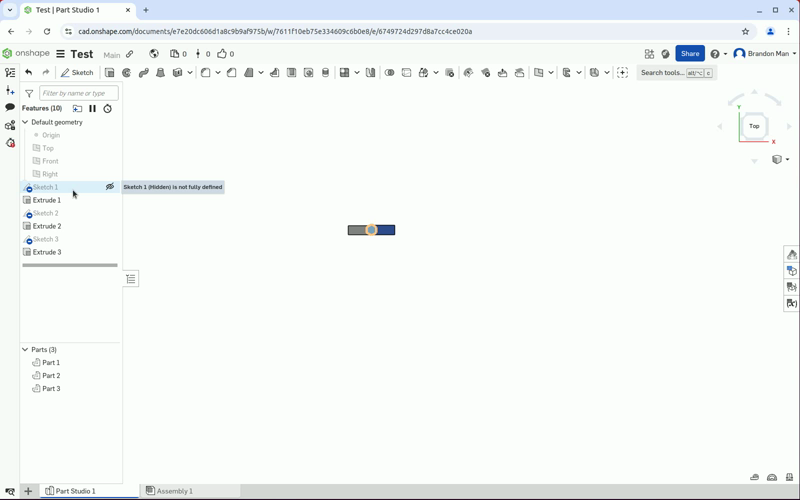
click(73, 189)
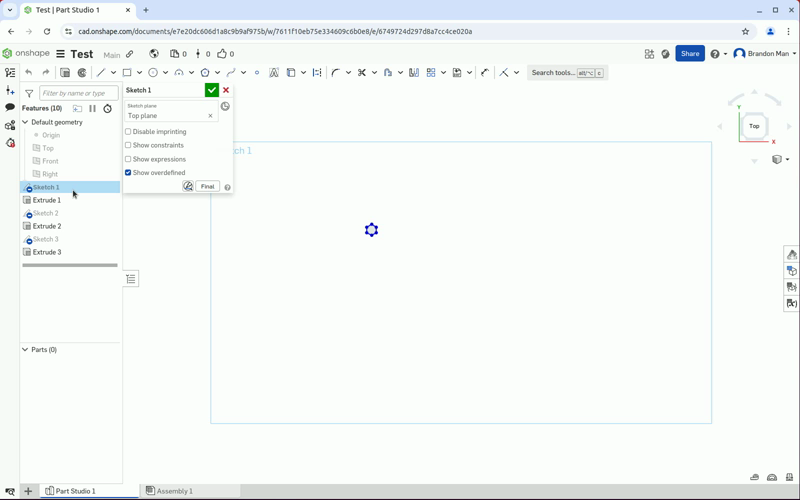
mouse_move(229, 92)
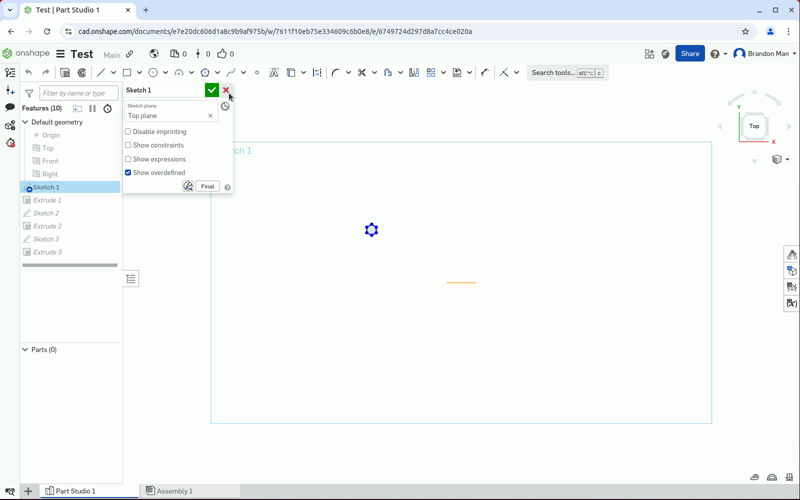
click(229, 92)
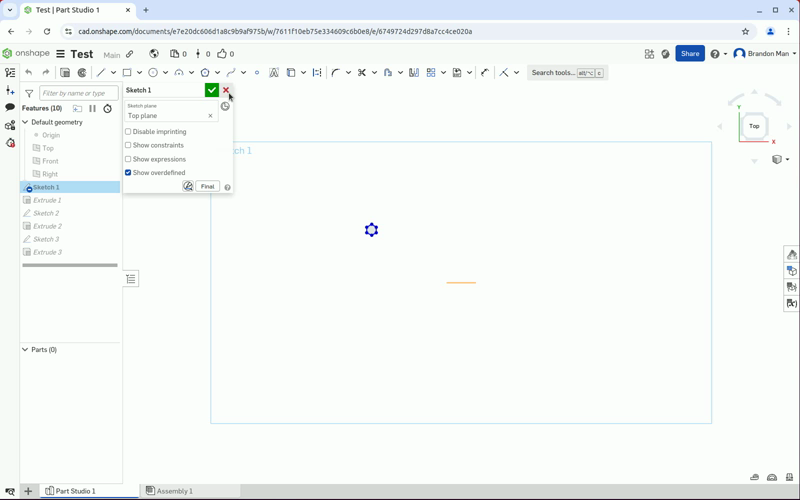
key(shift+s)
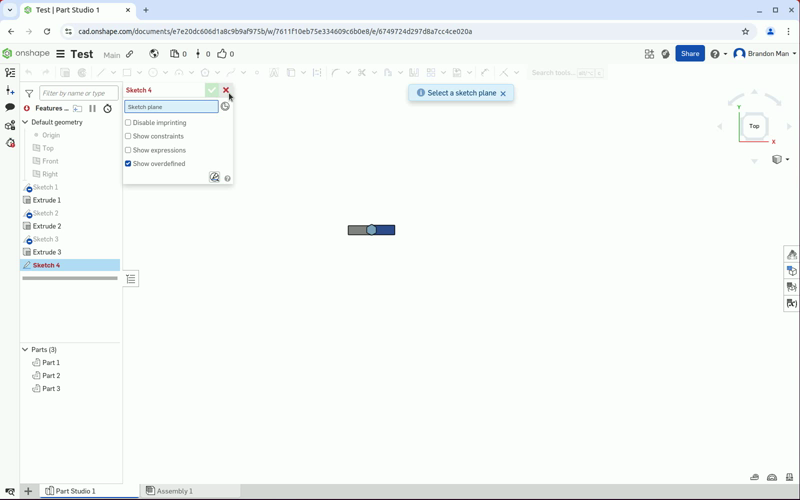
mouse_move(73, 150)
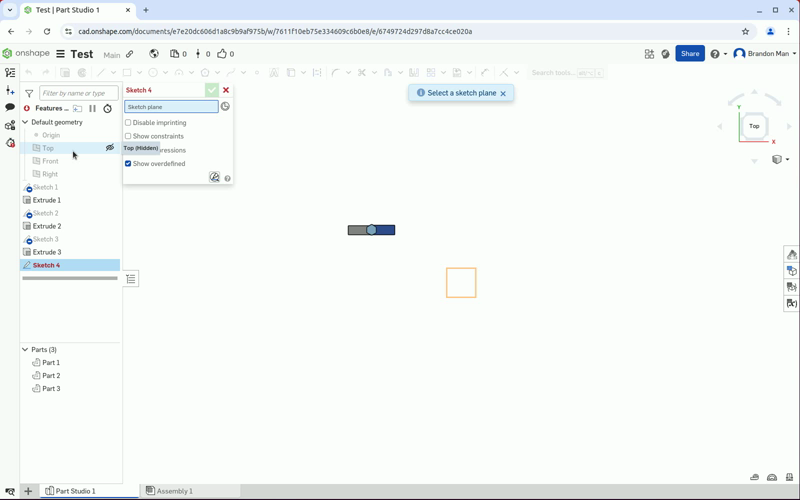
click(73, 150)
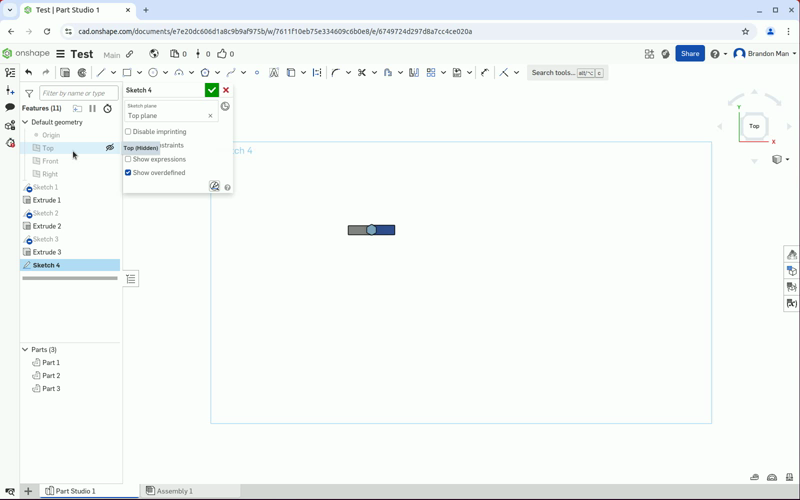
mouse_move(73, 352)
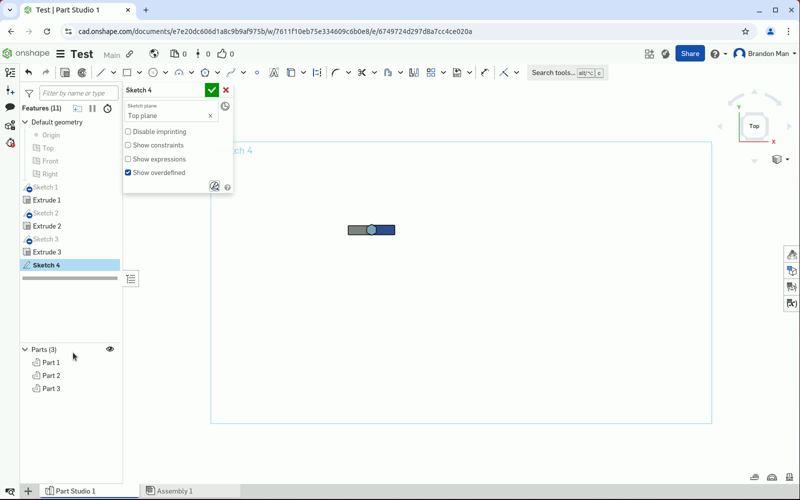
key(y)
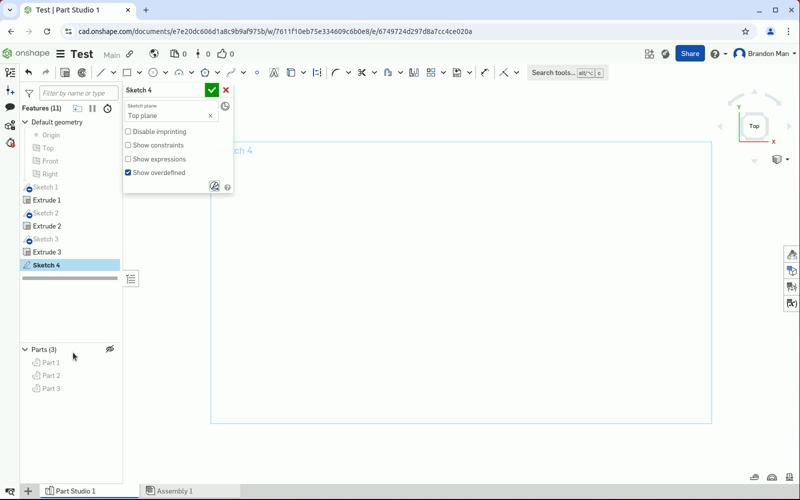
key(l)
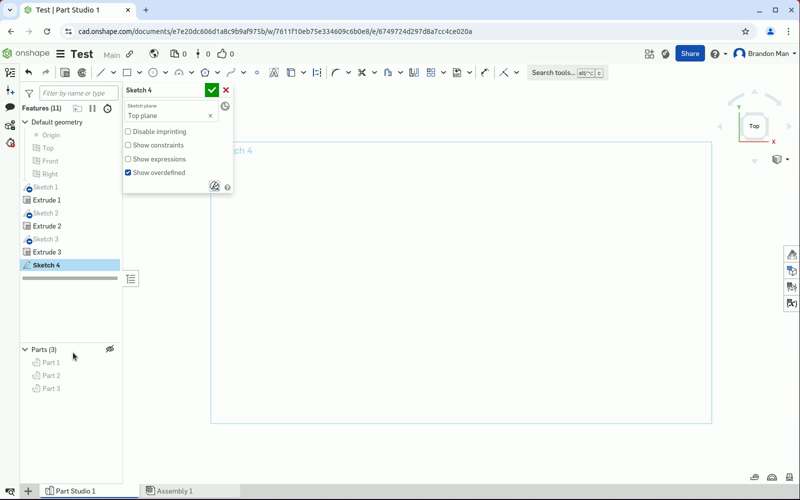
key_down(shift)
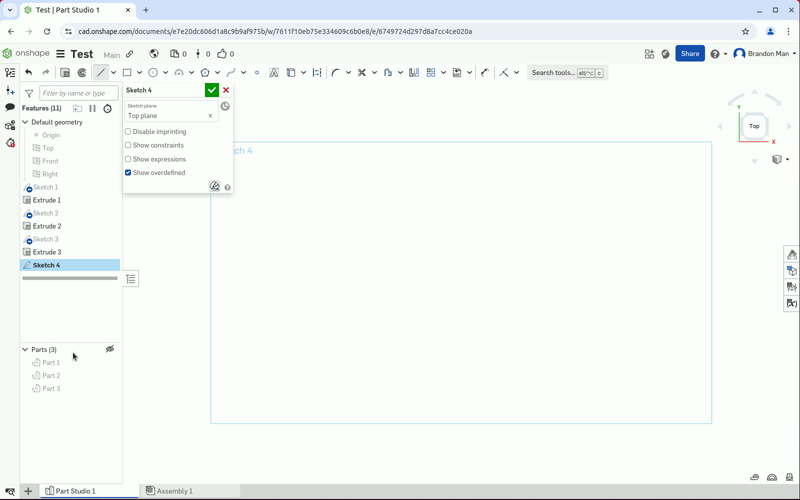
mouse_move(366, 232)
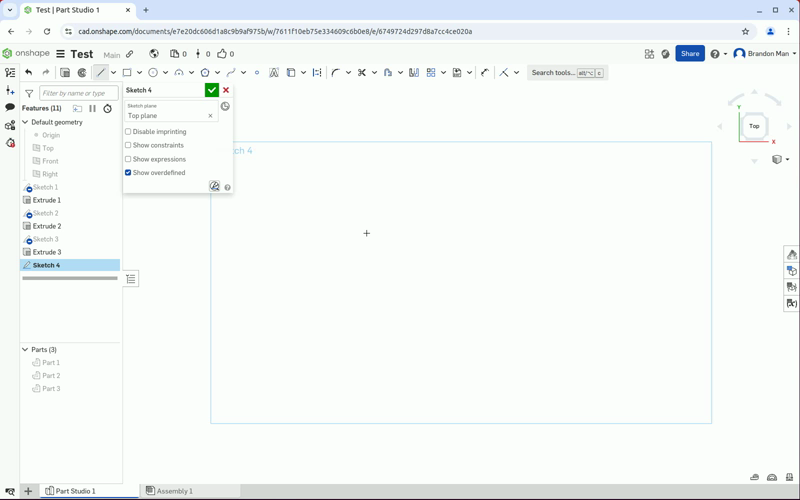
click(366, 232)
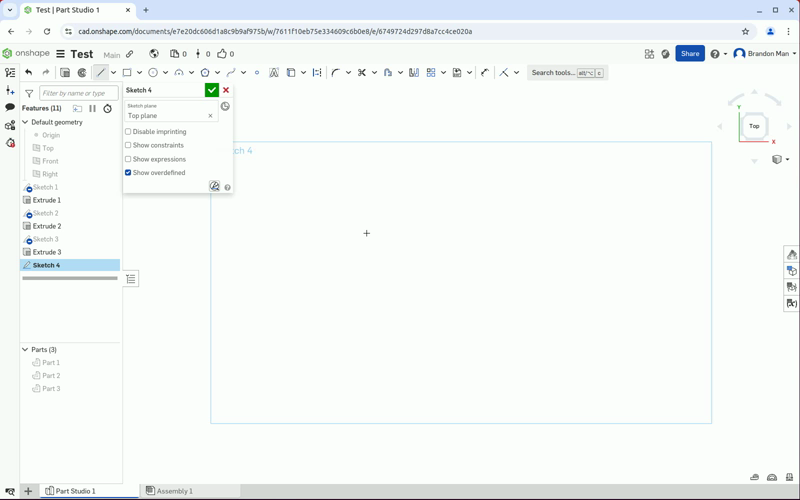
key_up(shift)
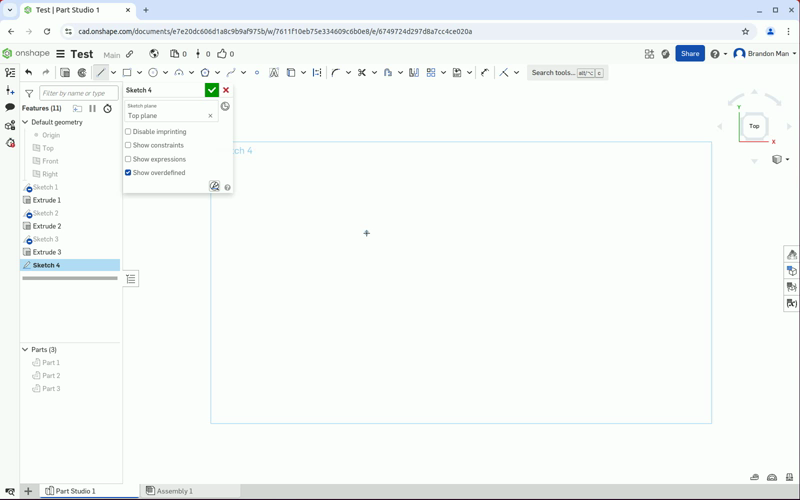
key_down(shift)
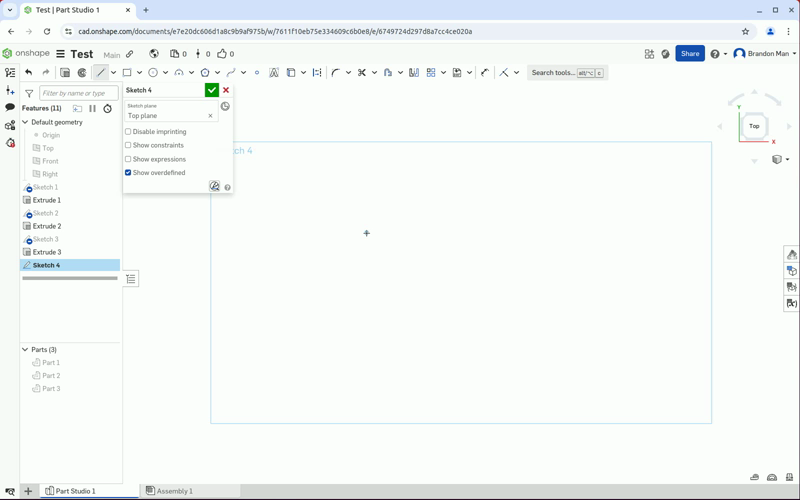
mouse_move(396, 232)
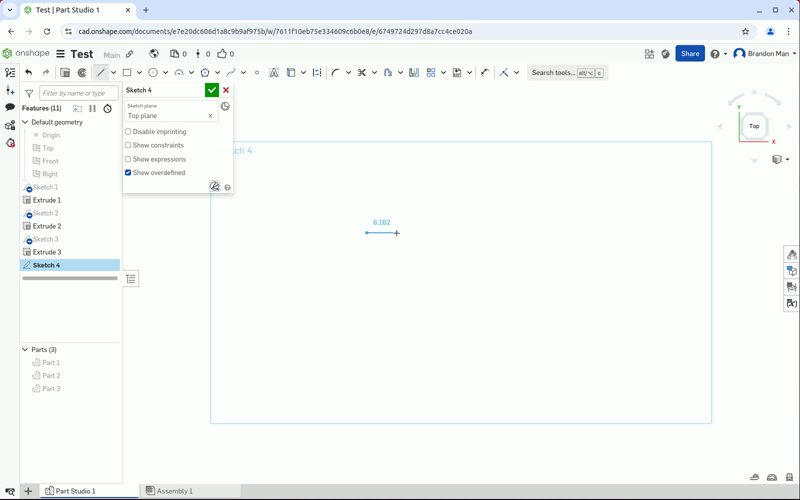
mouse_move(371, 235)
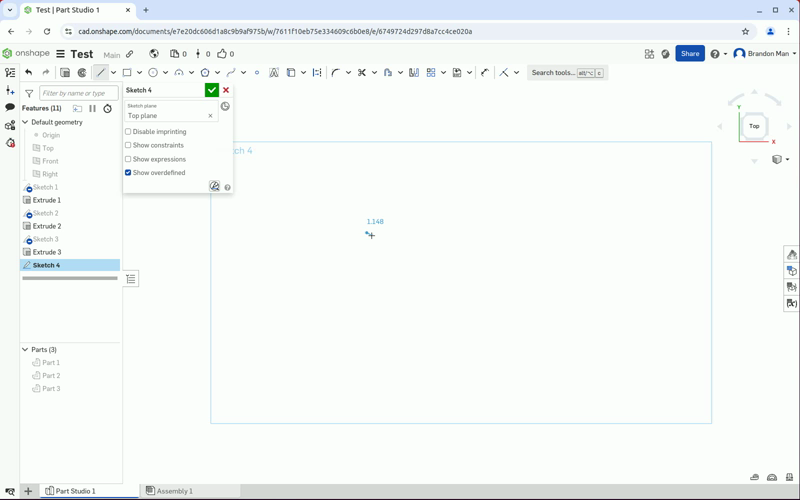
scroll(6)
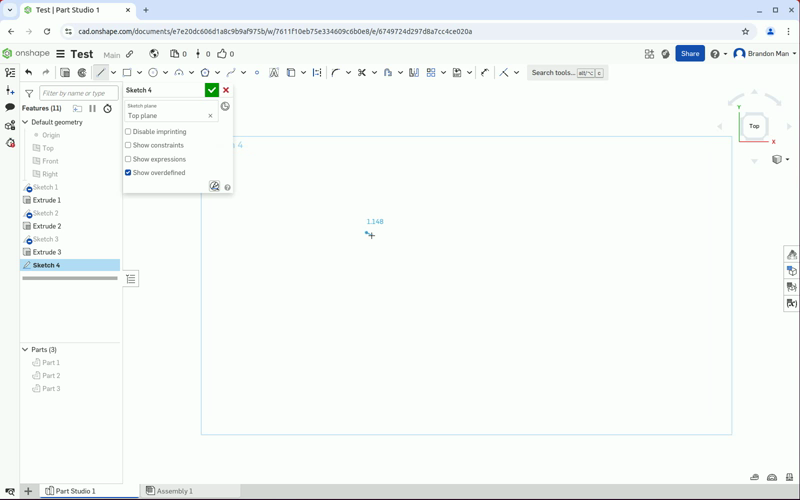
scroll(6)
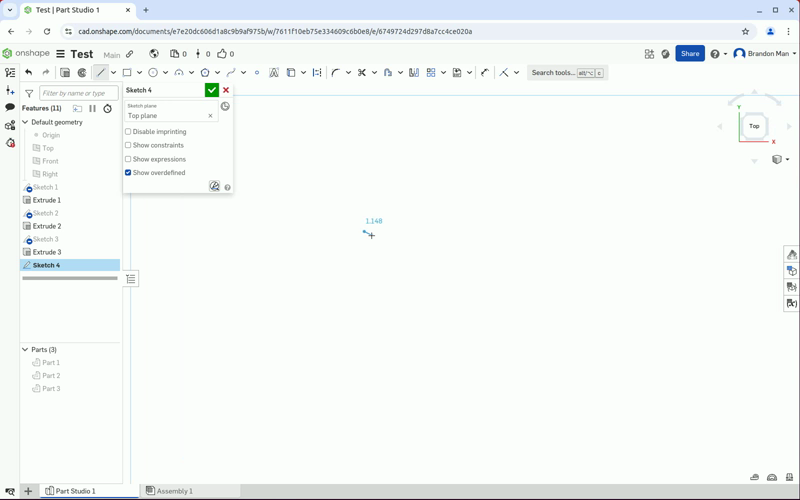
scroll(6)
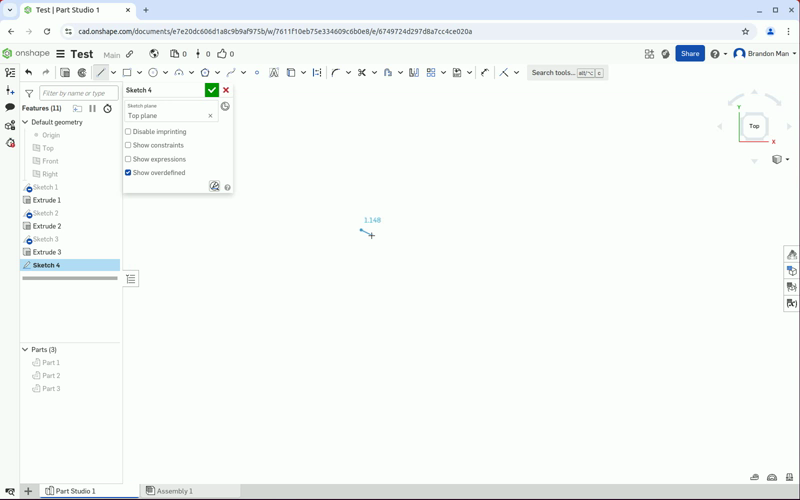
scroll(6)
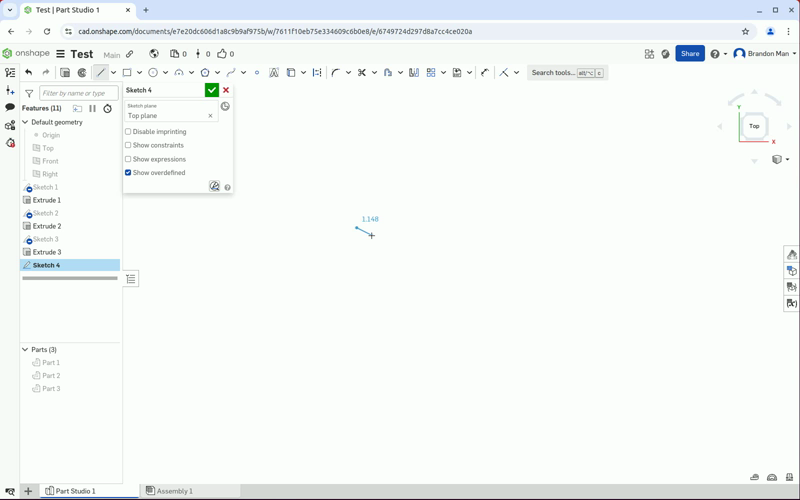
scroll(6)
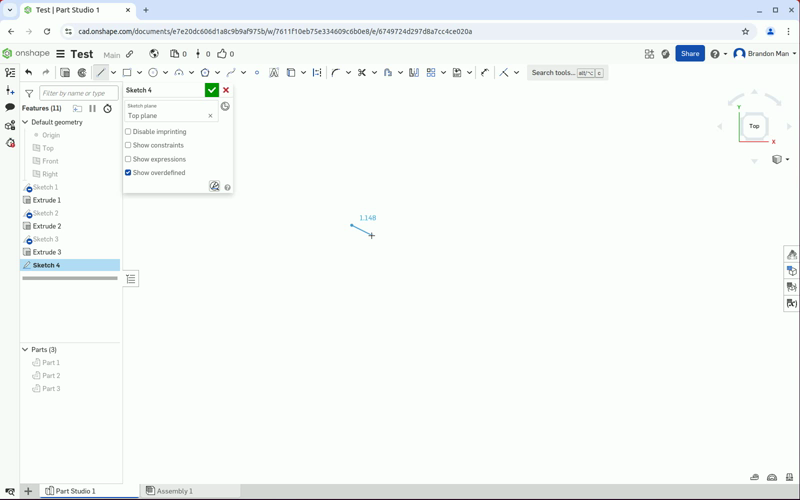
scroll(6)
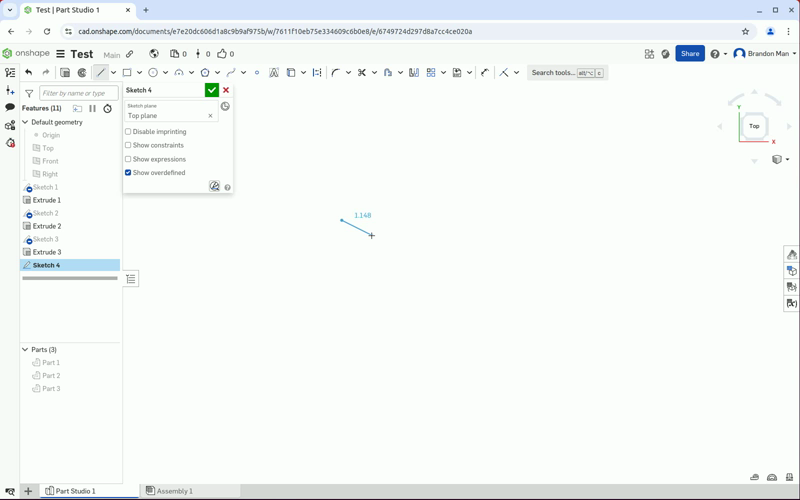
scroll(6)
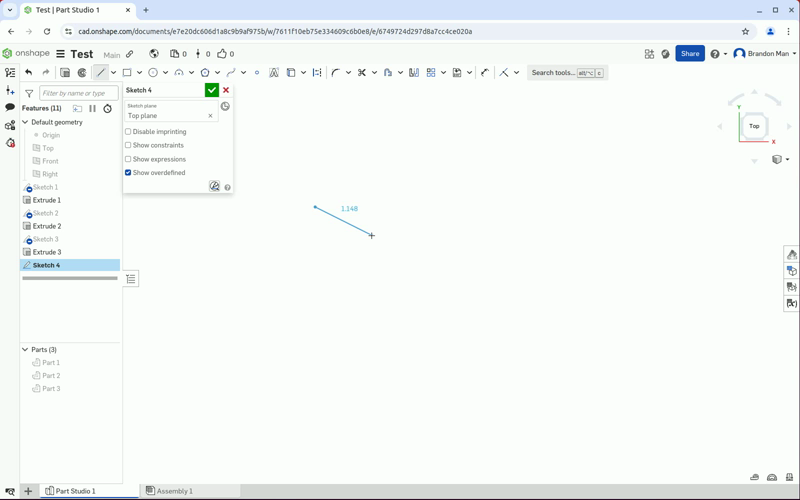
click(371, 235)
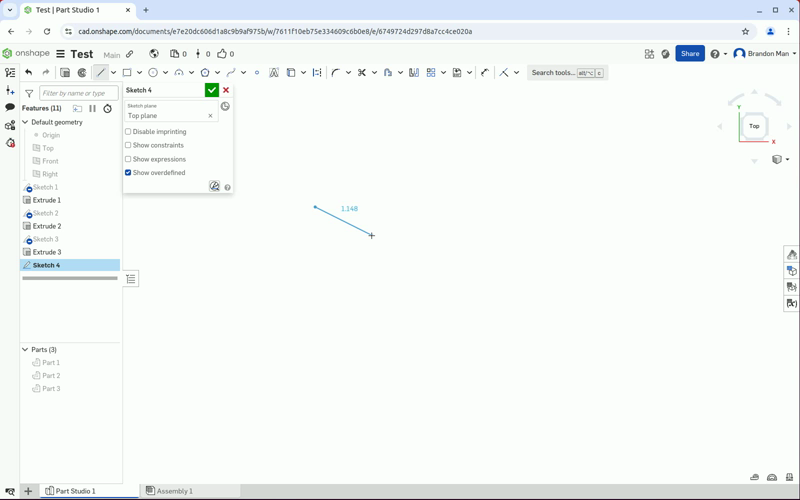
scroll(-6)
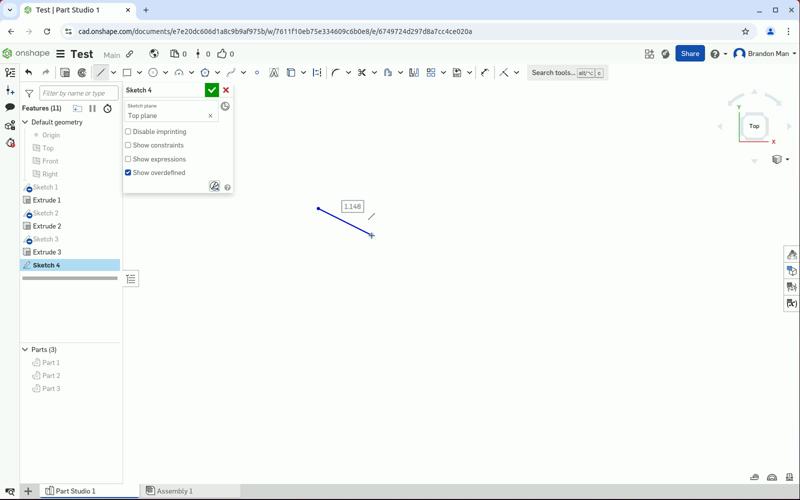
scroll(-6)
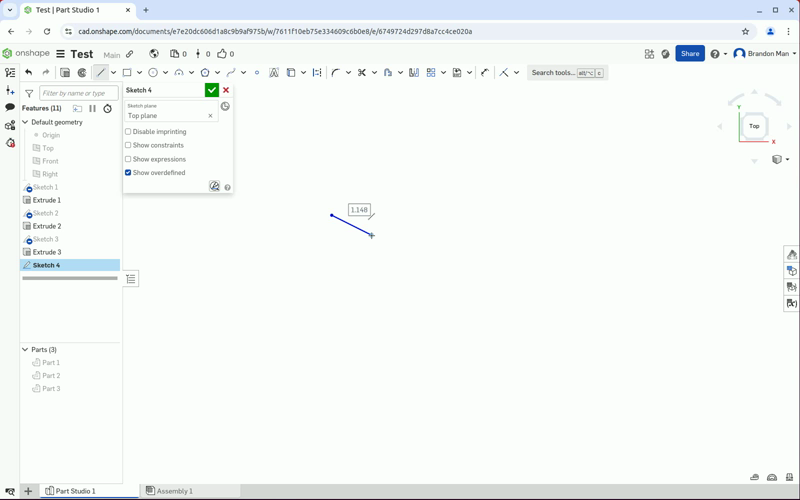
scroll(-6)
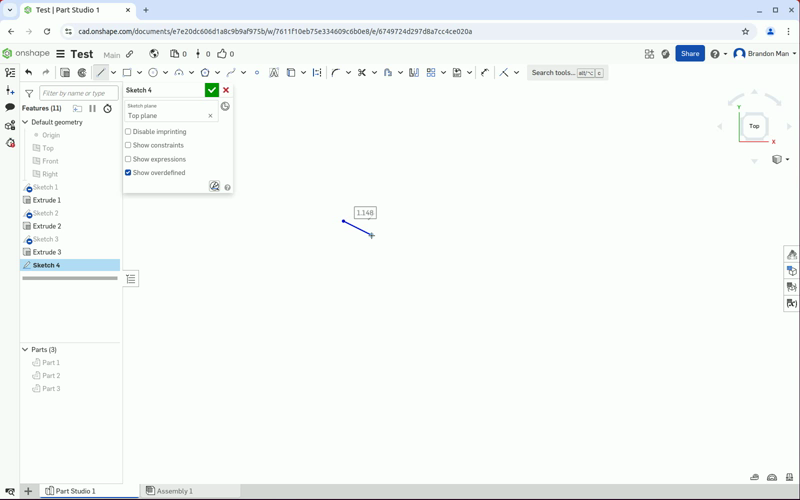
scroll(-6)
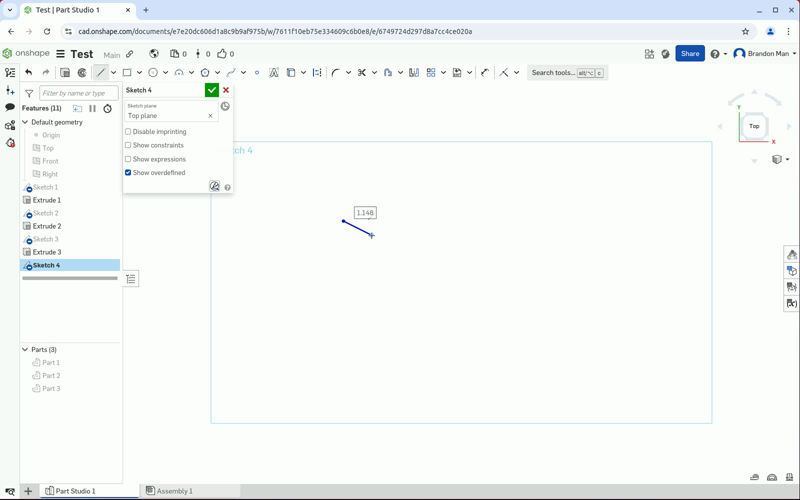
scroll(-6)
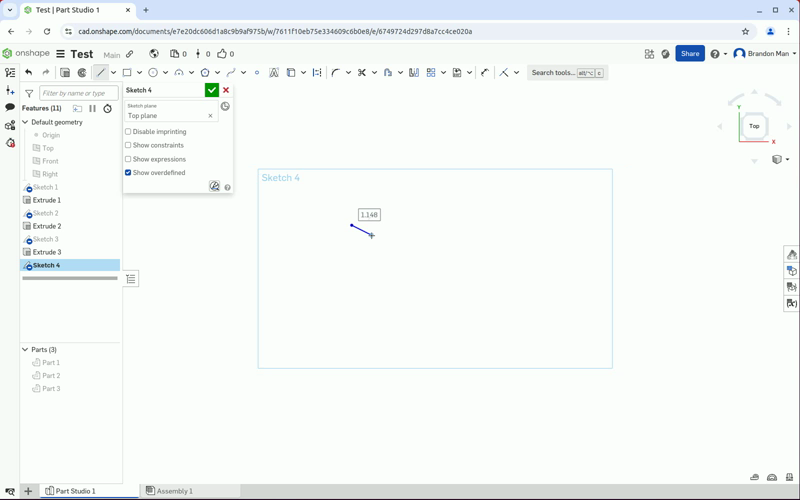
scroll(-6)
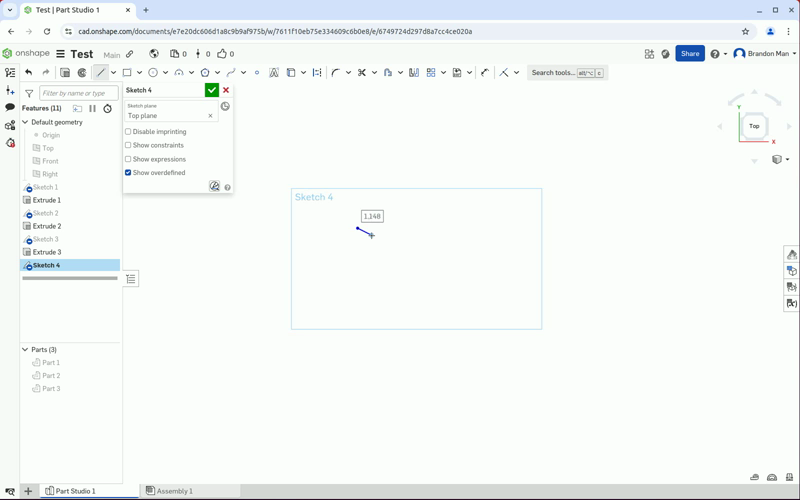
scroll(-6)
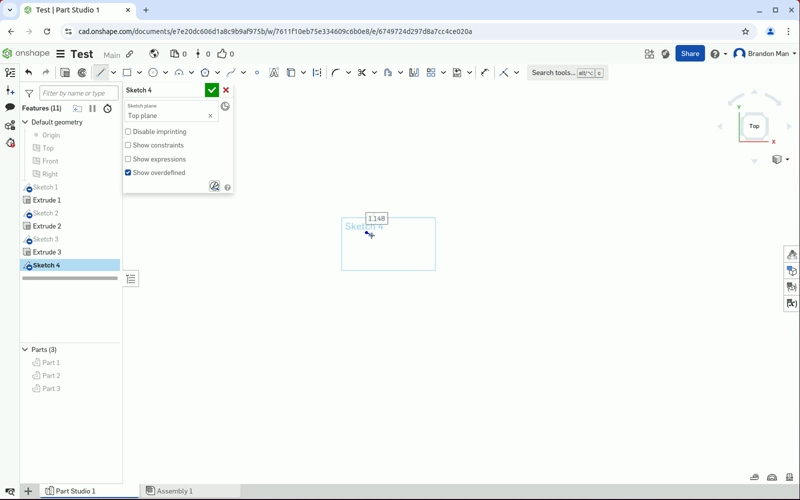
key_up(shift)
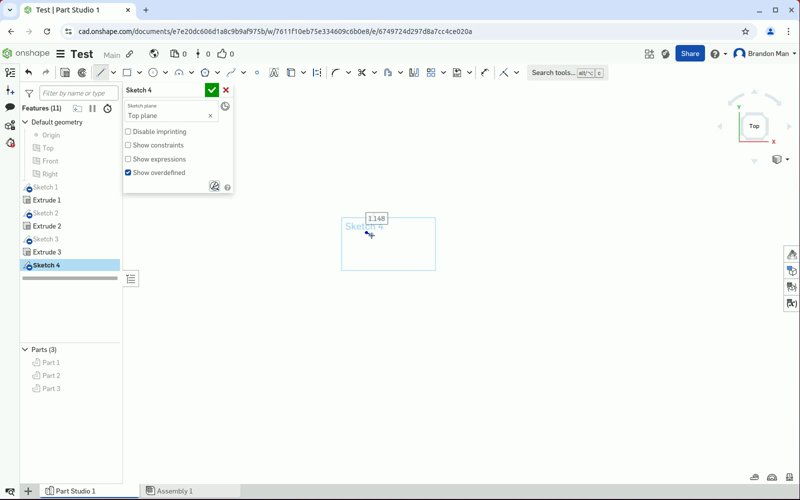
key_down(shift)
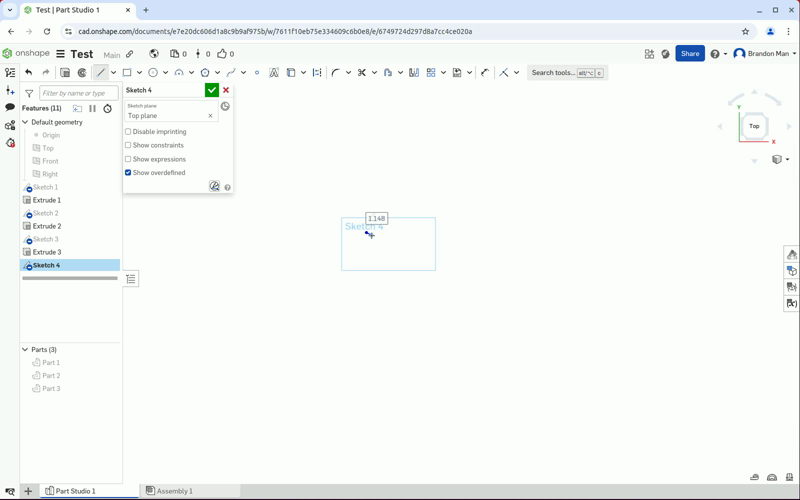
mouse_move(401, 235)
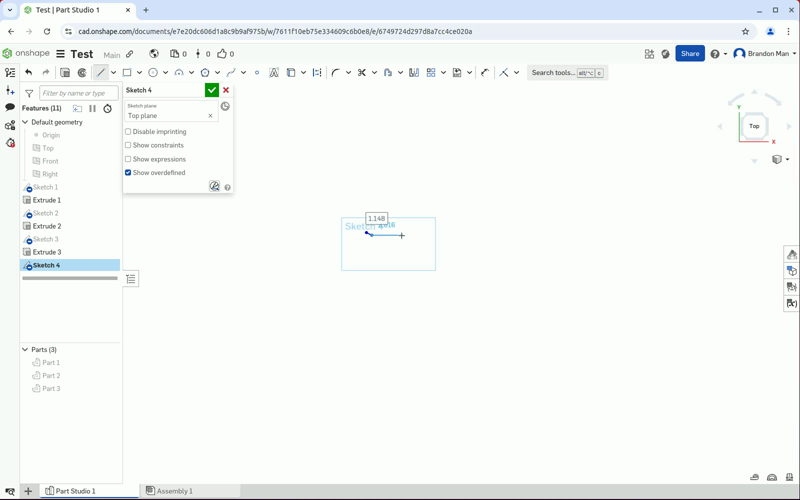
mouse_move(376, 232)
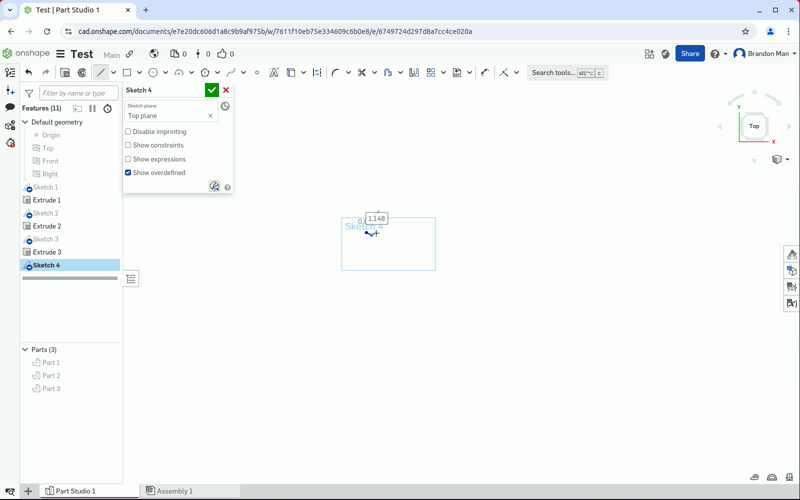
scroll(6)
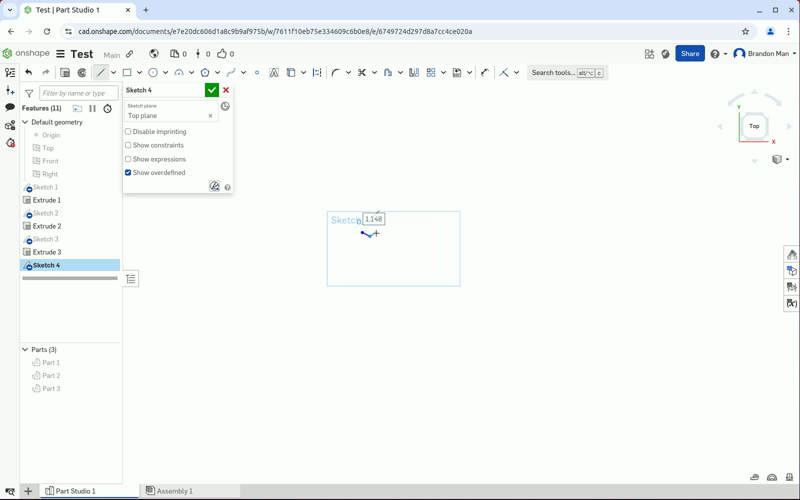
scroll(6)
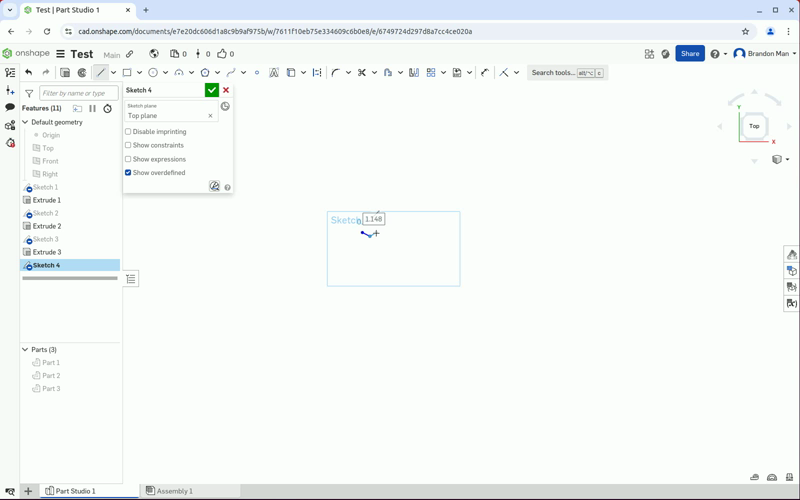
scroll(6)
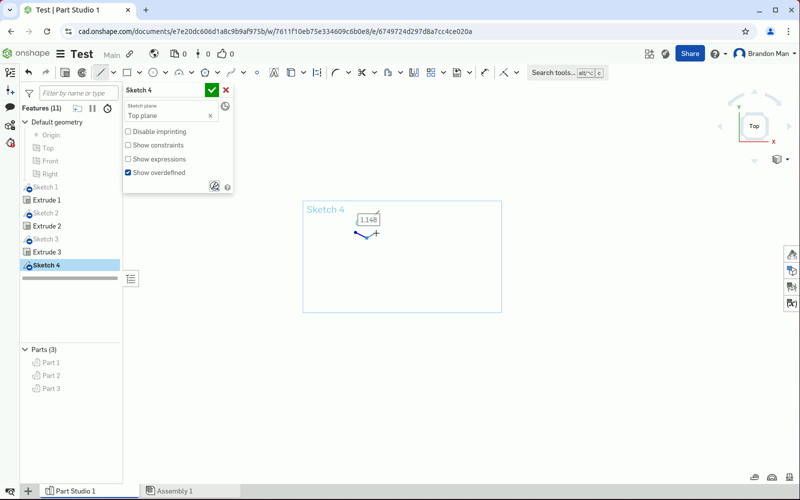
scroll(6)
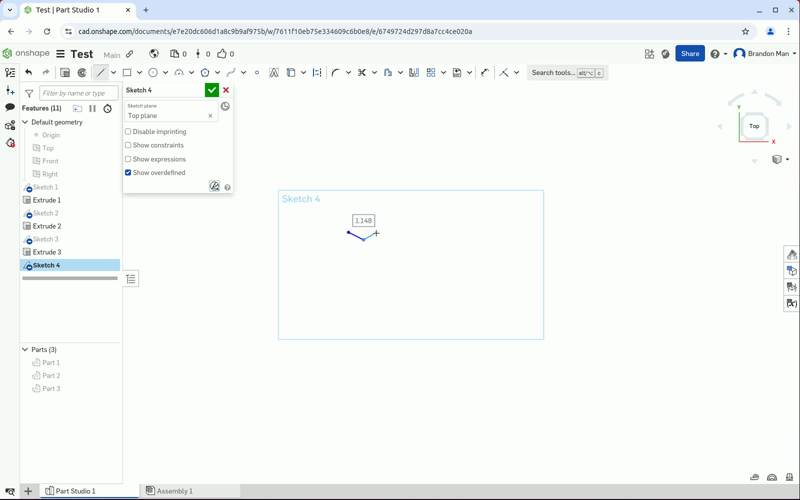
scroll(6)
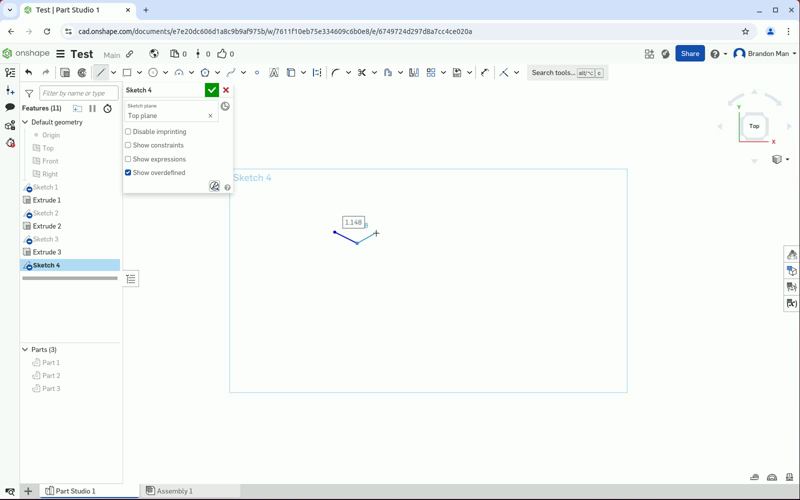
scroll(6)
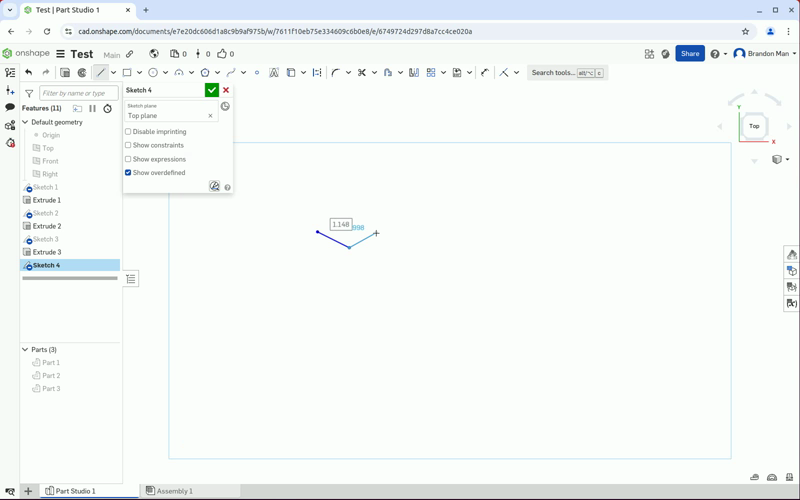
scroll(6)
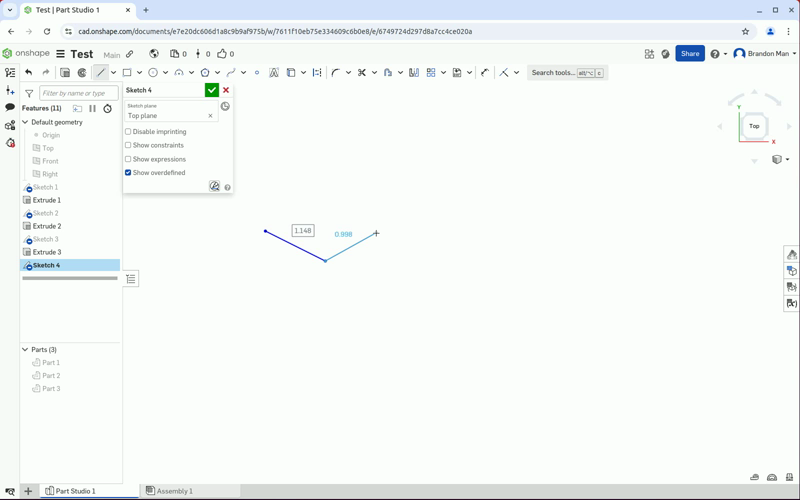
click(376, 232)
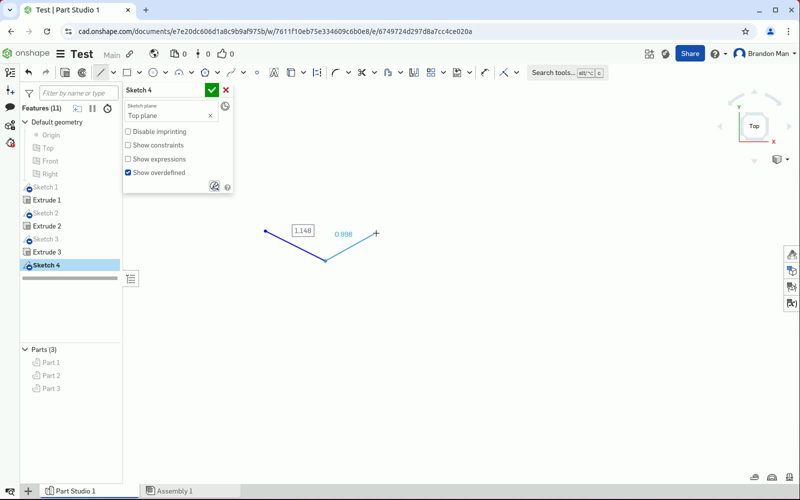
scroll(-6)
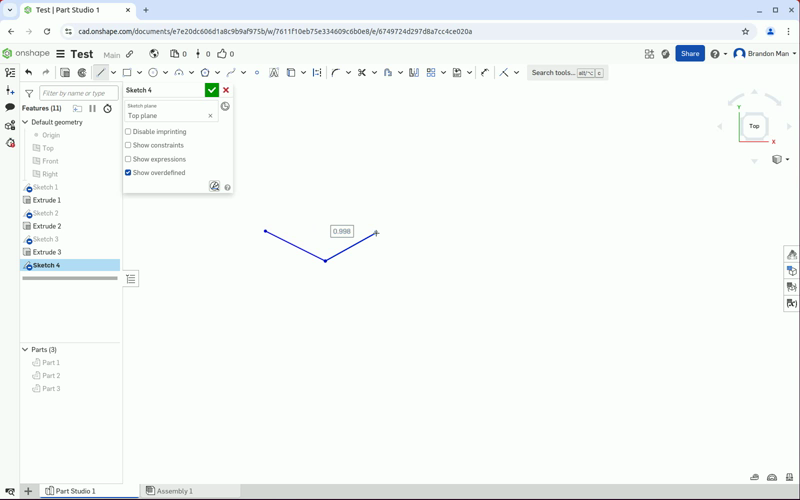
scroll(-6)
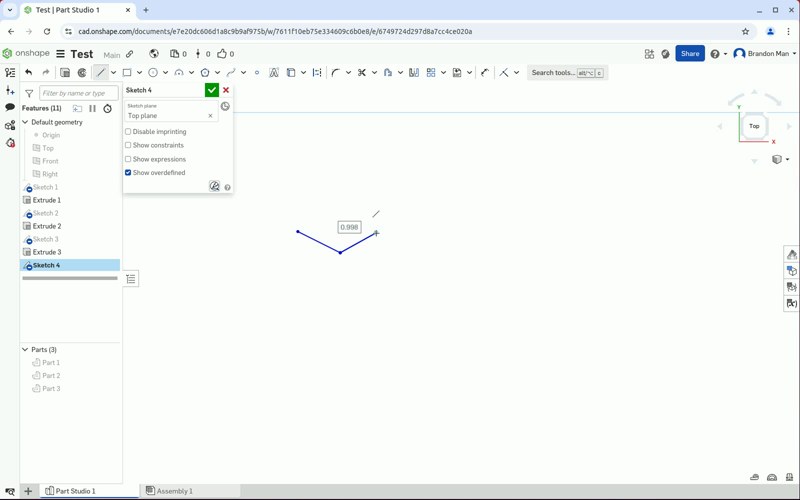
scroll(-6)
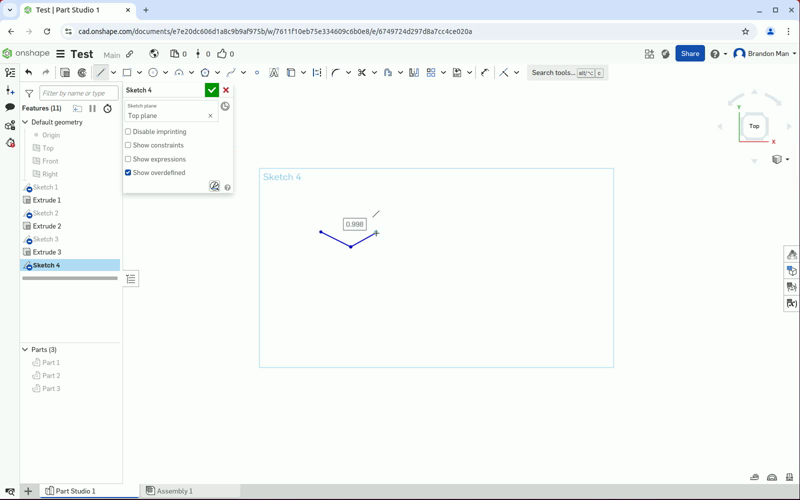
scroll(-6)
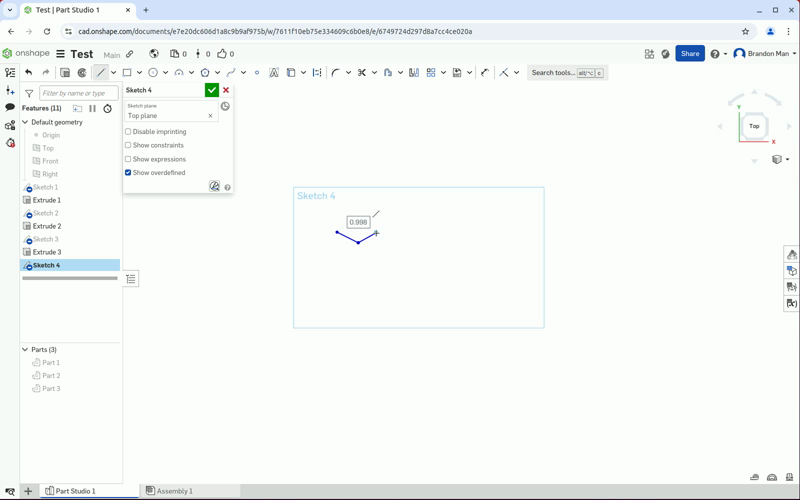
scroll(-6)
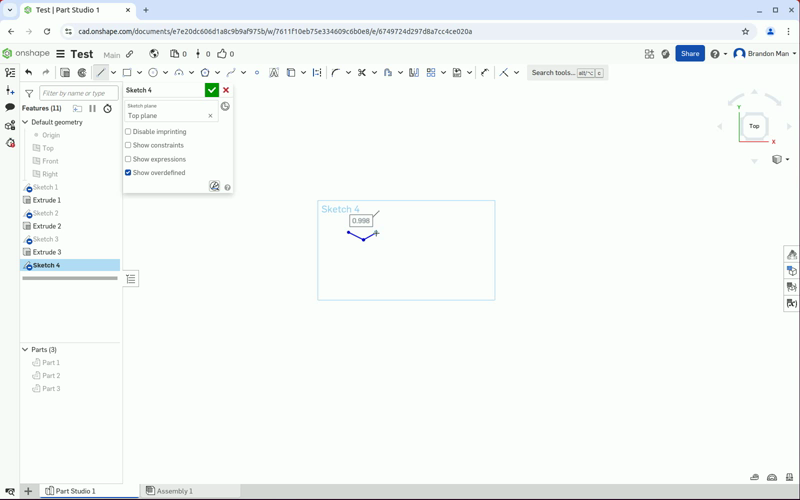
scroll(-6)
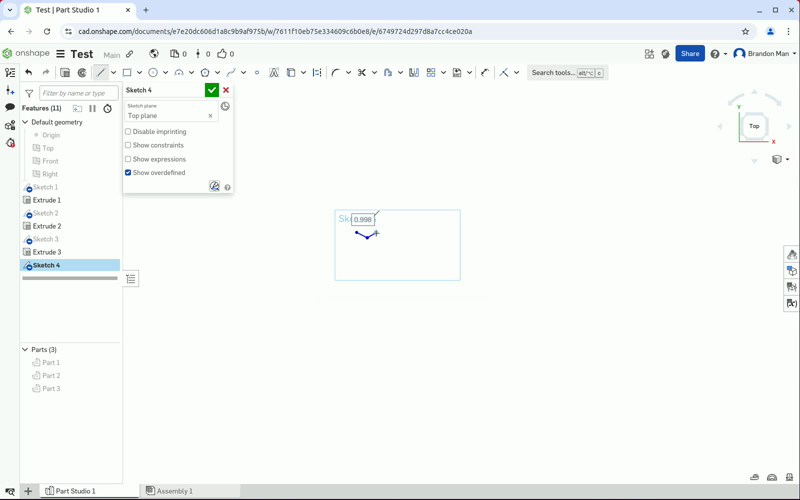
scroll(-6)
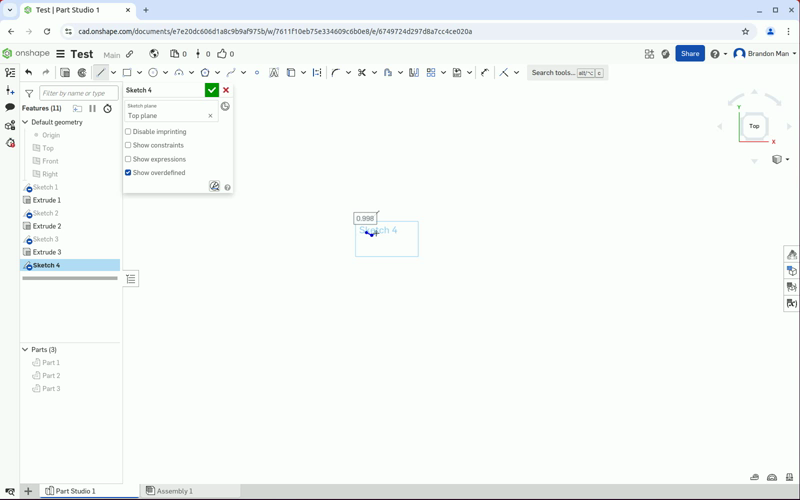
key_up(shift)
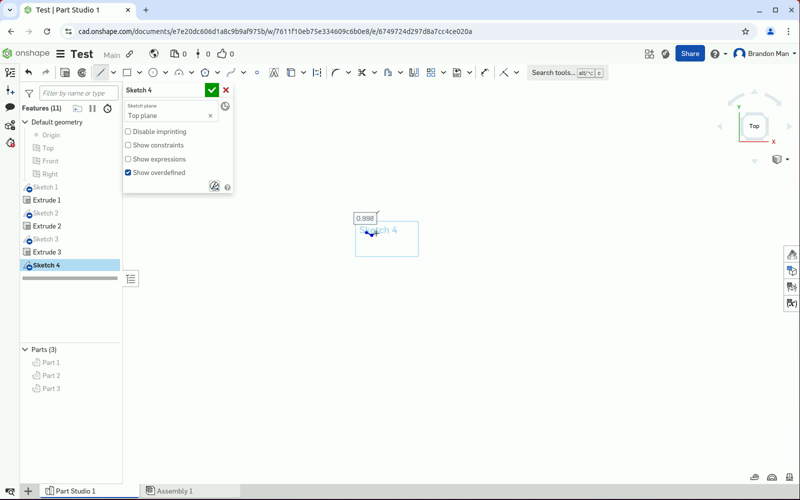
key_down(shift)
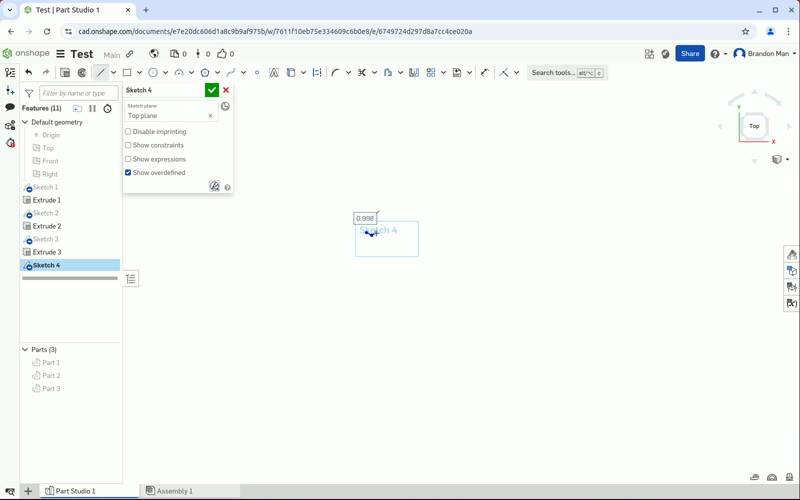
mouse_move(406, 232)
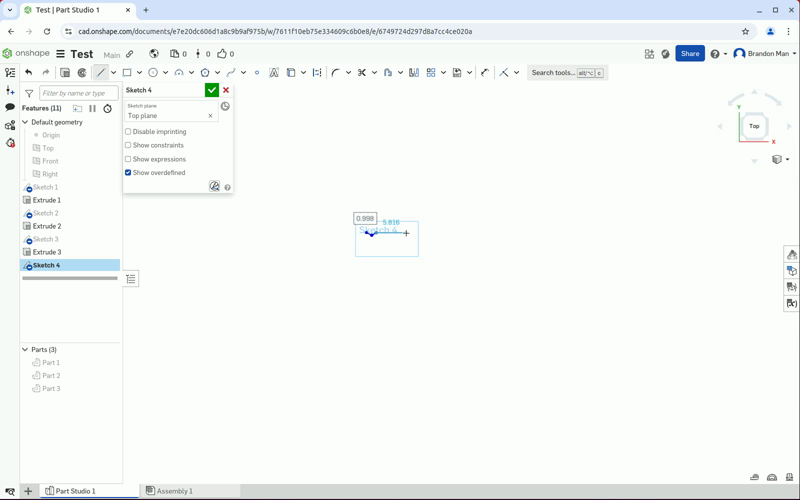
mouse_move(376, 227)
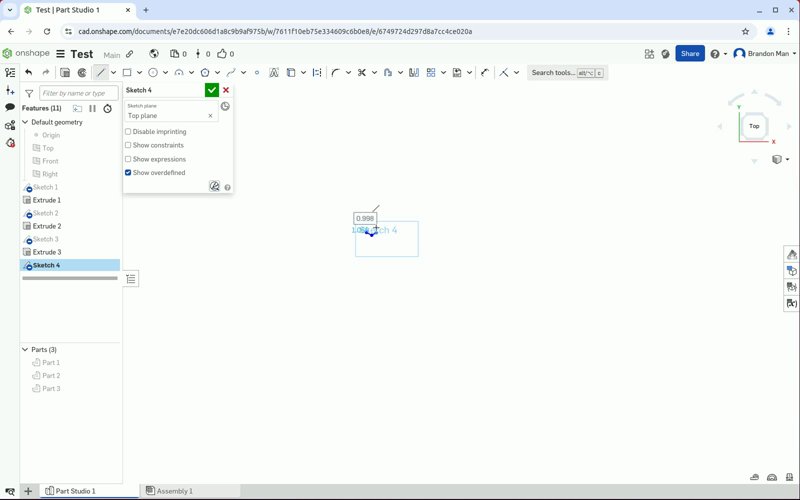
scroll(6)
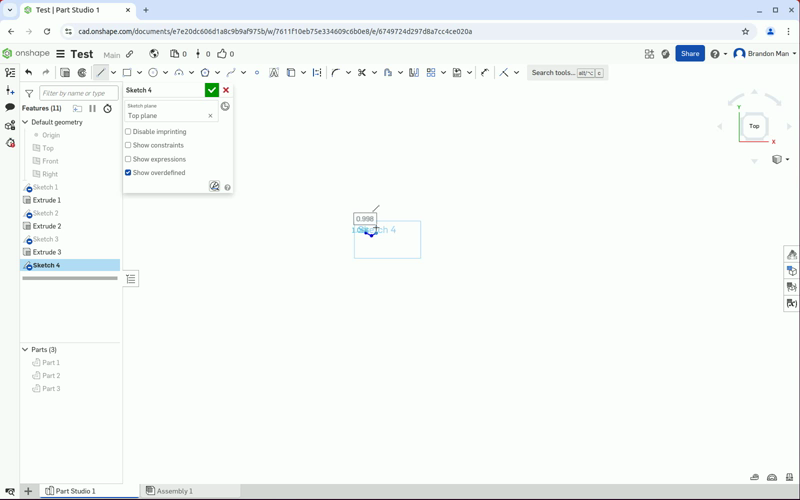
scroll(6)
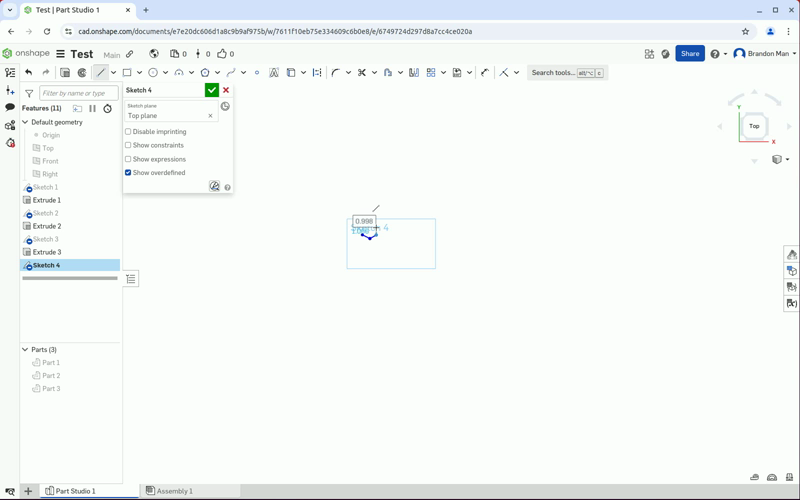
scroll(6)
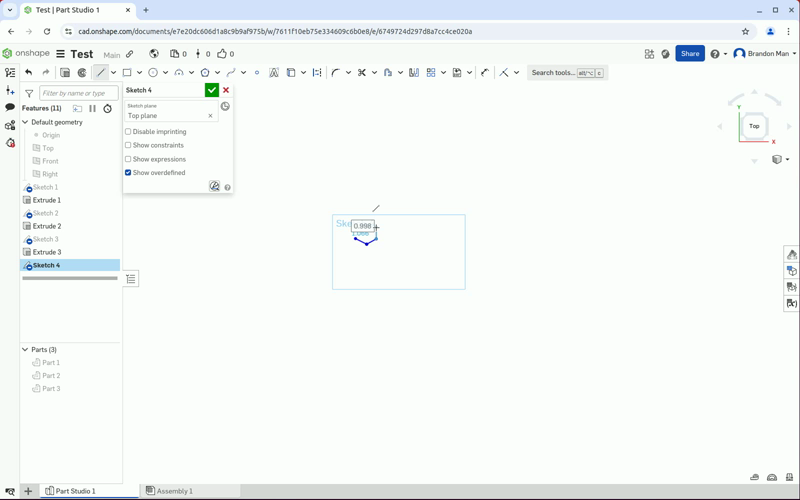
scroll(6)
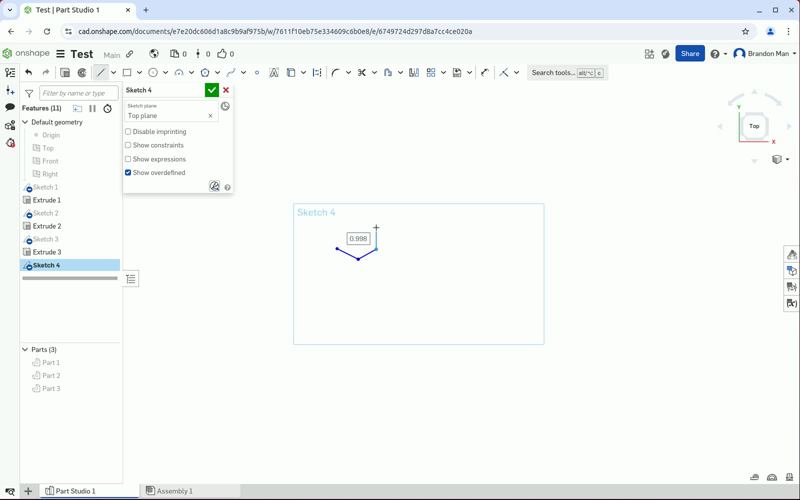
scroll(6)
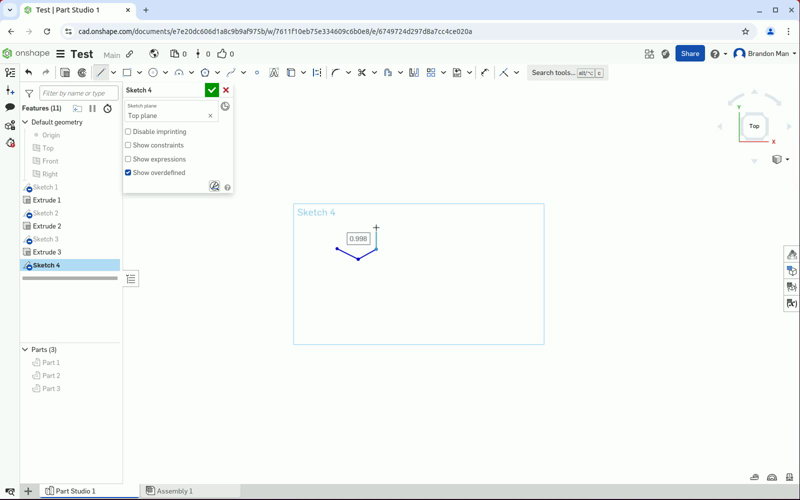
scroll(6)
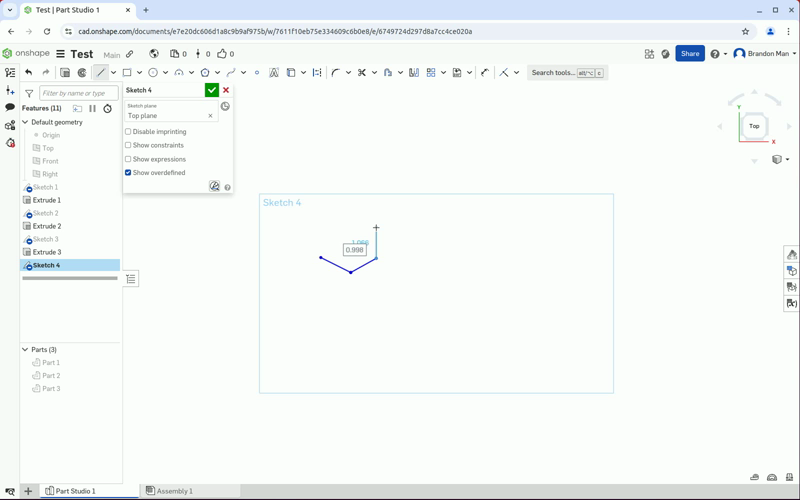
scroll(6)
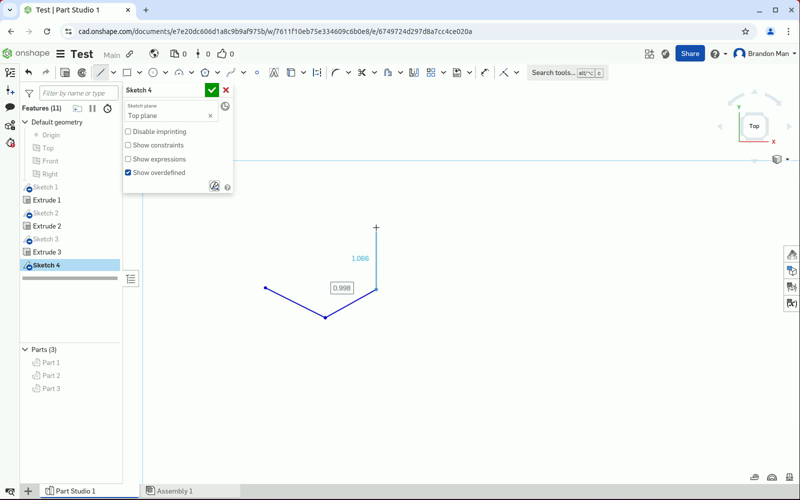
click(376, 227)
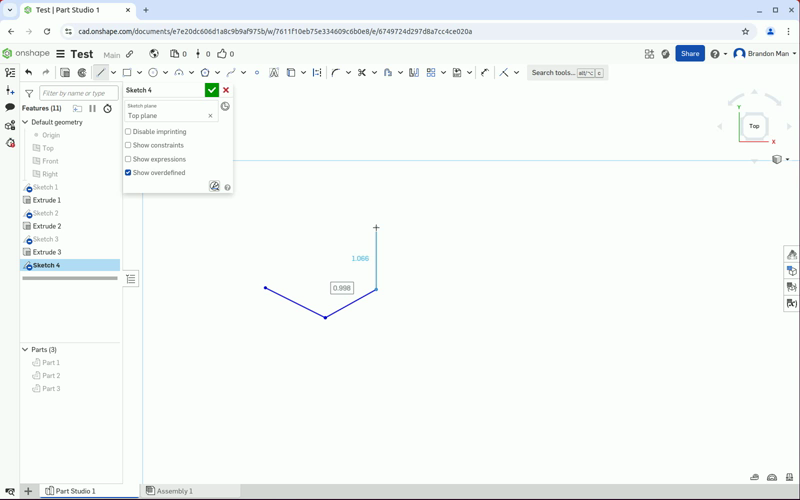
scroll(-6)
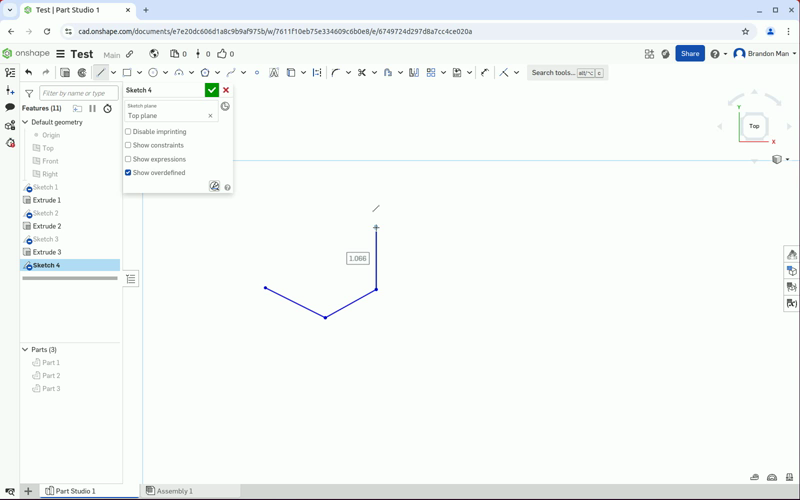
scroll(-6)
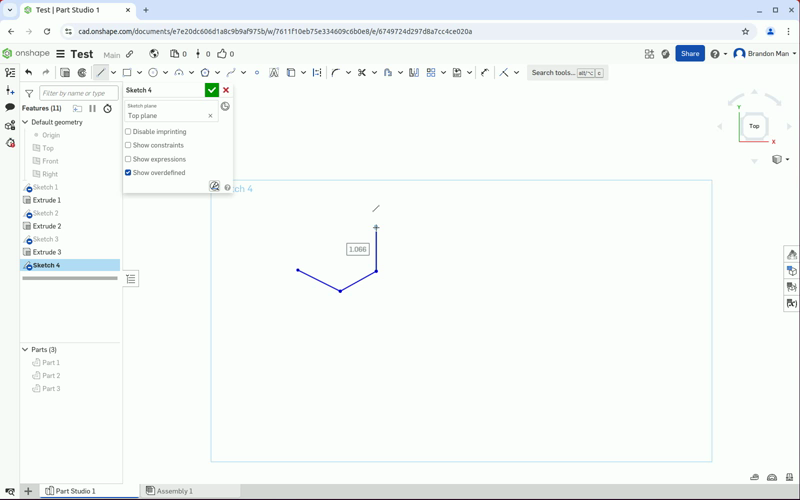
scroll(-6)
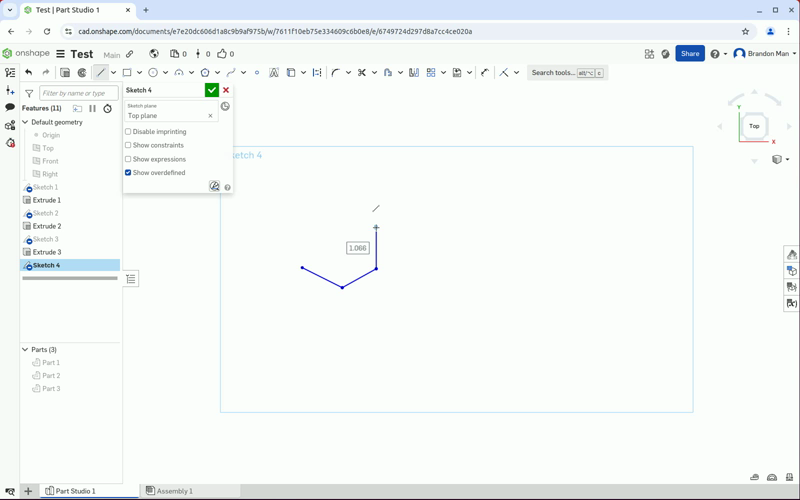
scroll(-6)
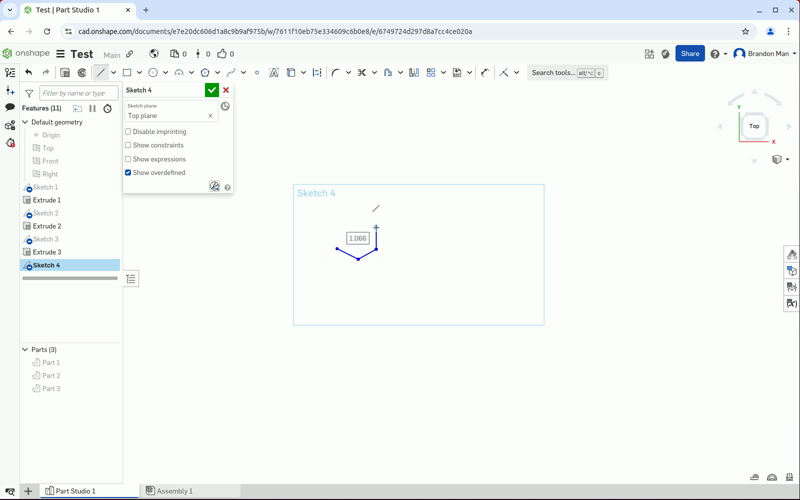
scroll(-6)
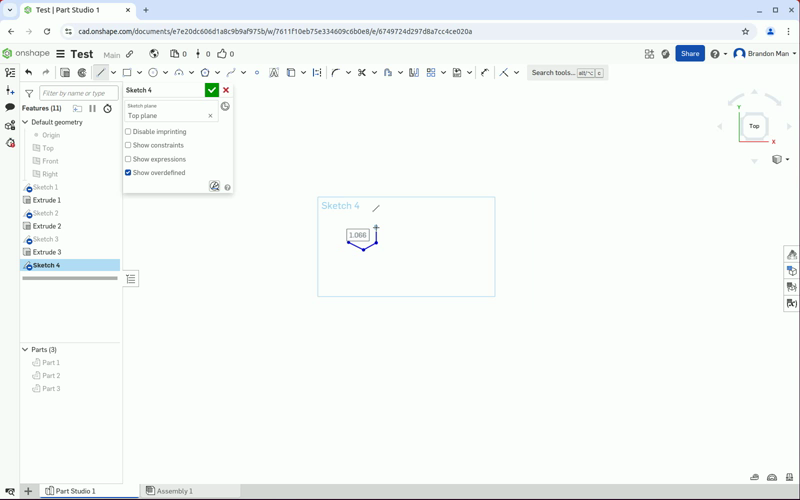
scroll(-6)
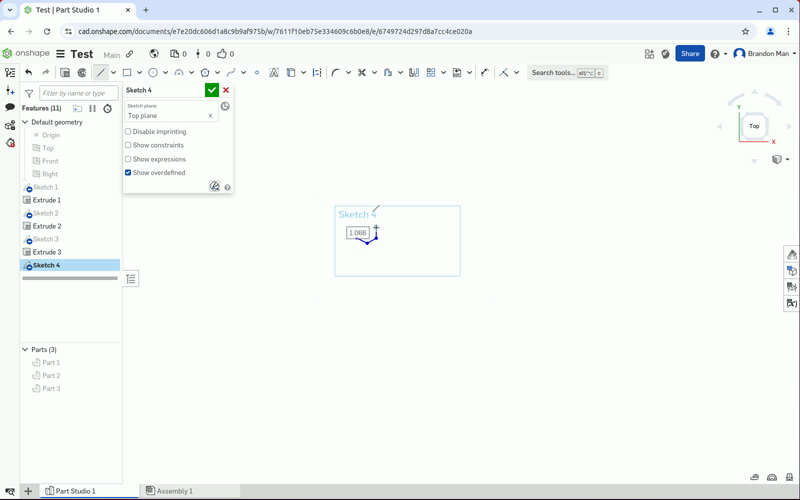
scroll(-6)
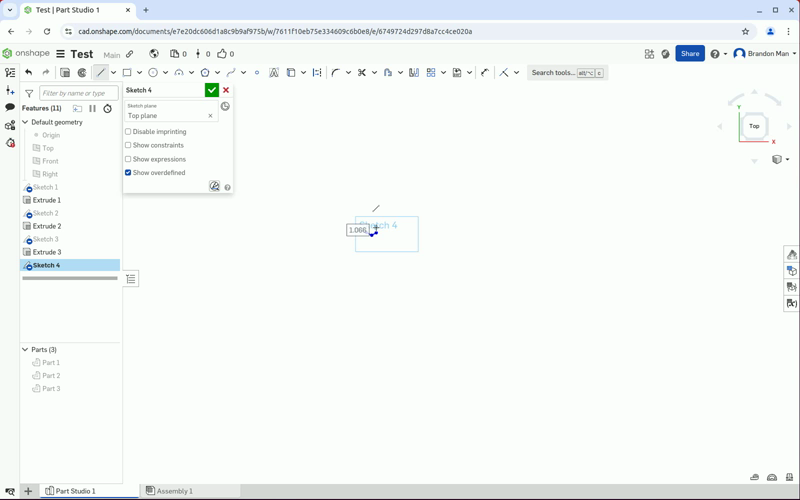
key_up(shift)
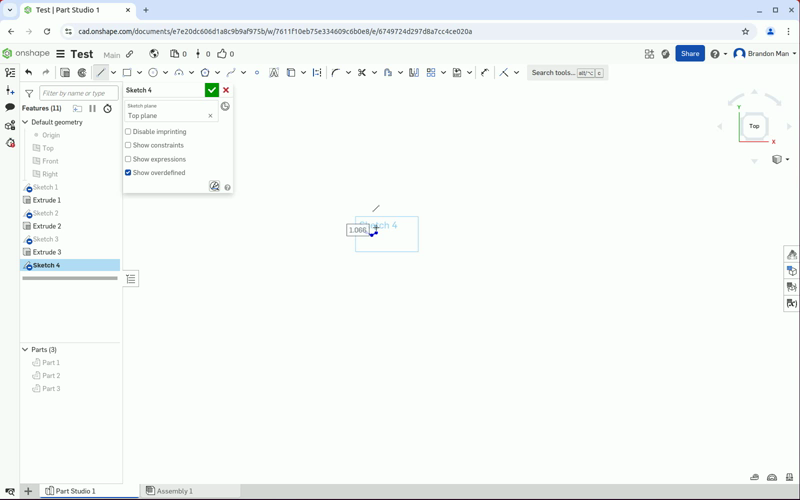
key_down(shift)
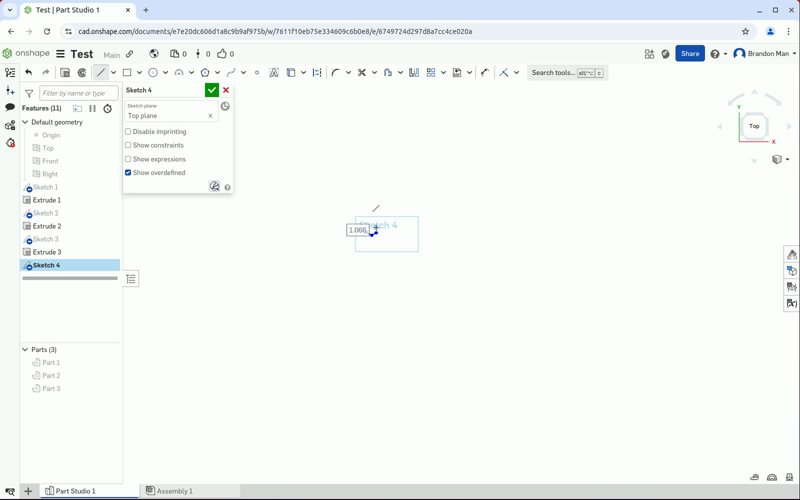
mouse_move(406, 227)
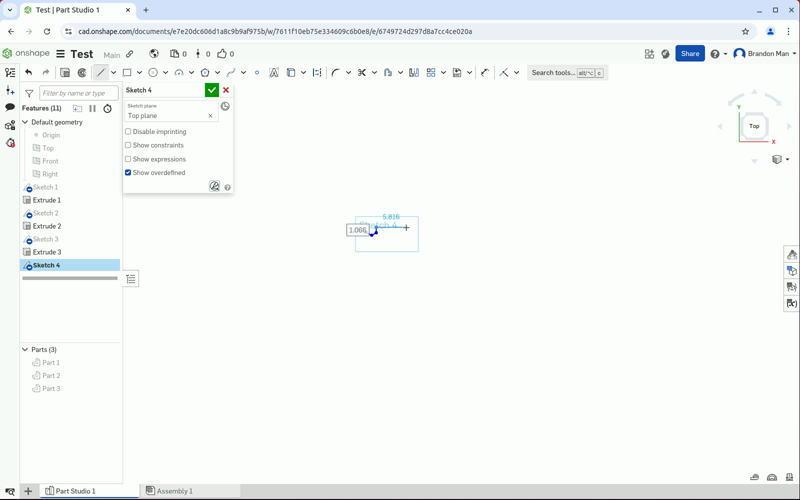
mouse_move(371, 224)
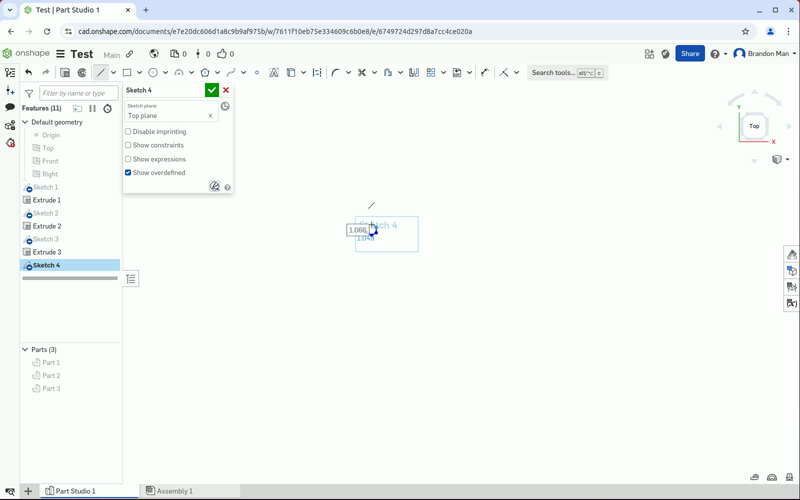
scroll(6)
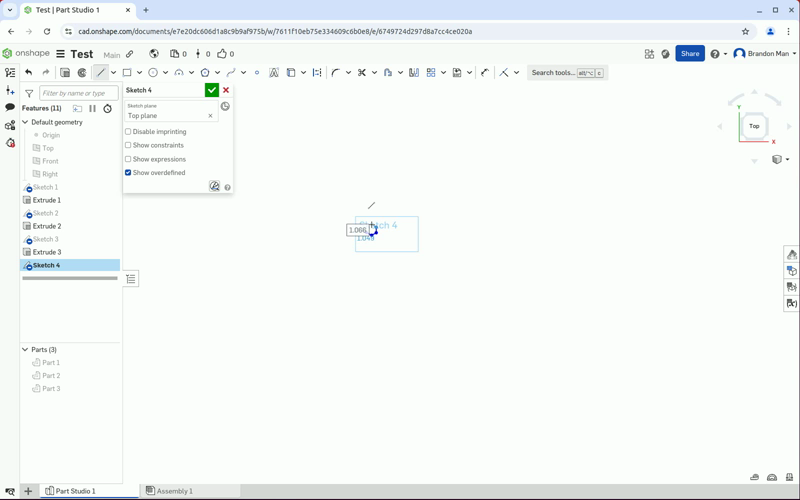
scroll(6)
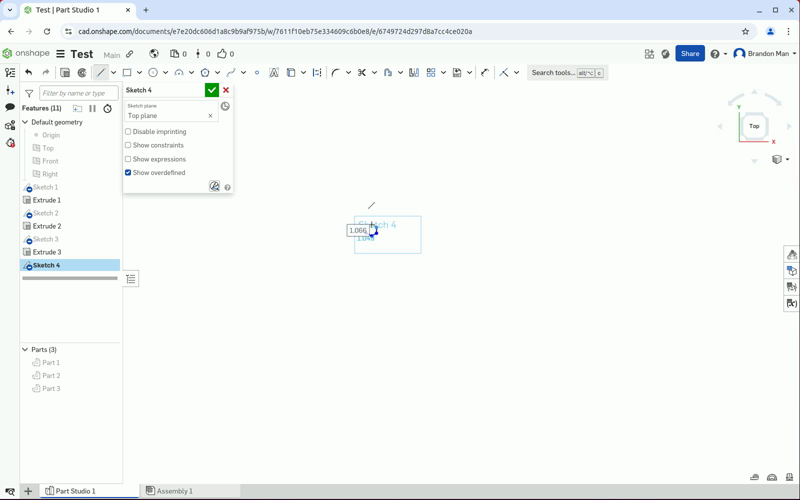
scroll(6)
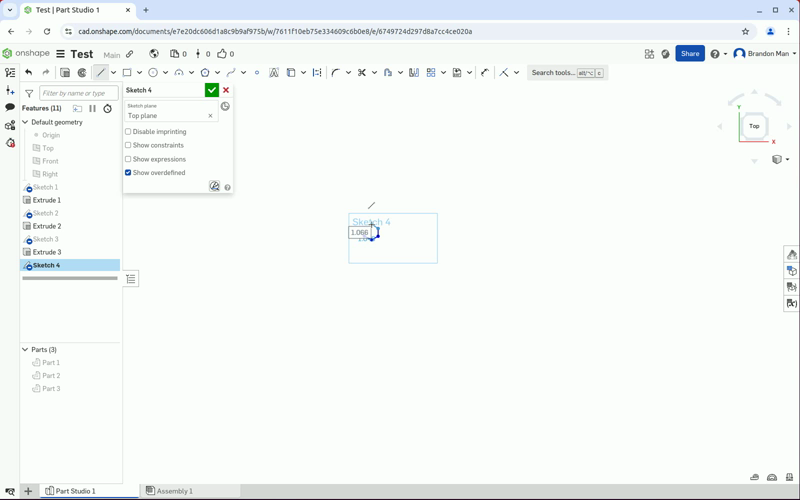
scroll(6)
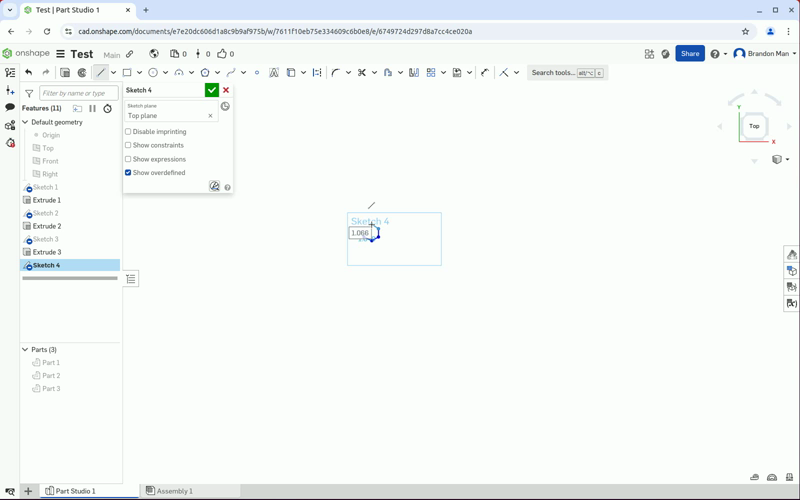
scroll(6)
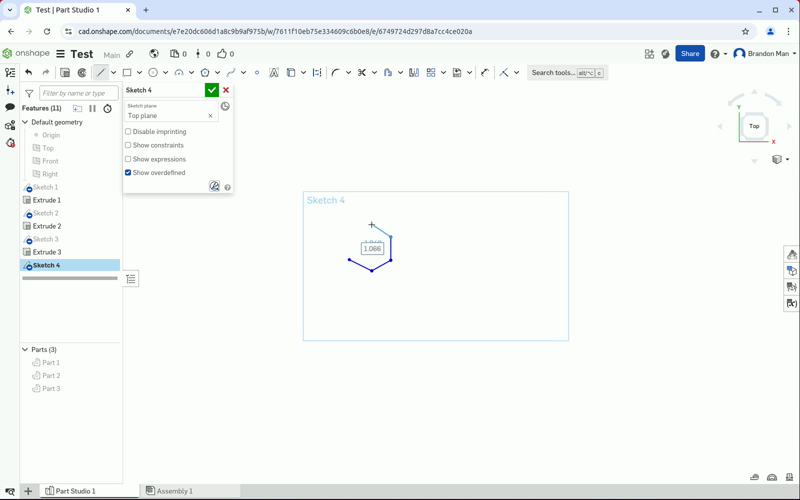
scroll(6)
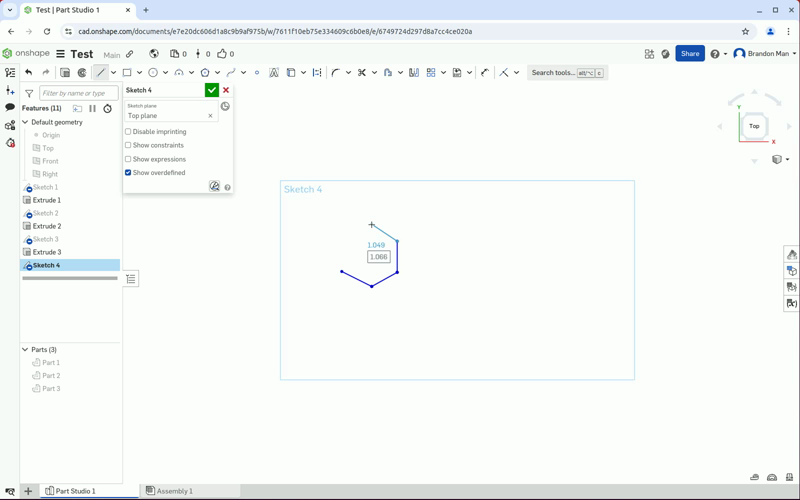
scroll(6)
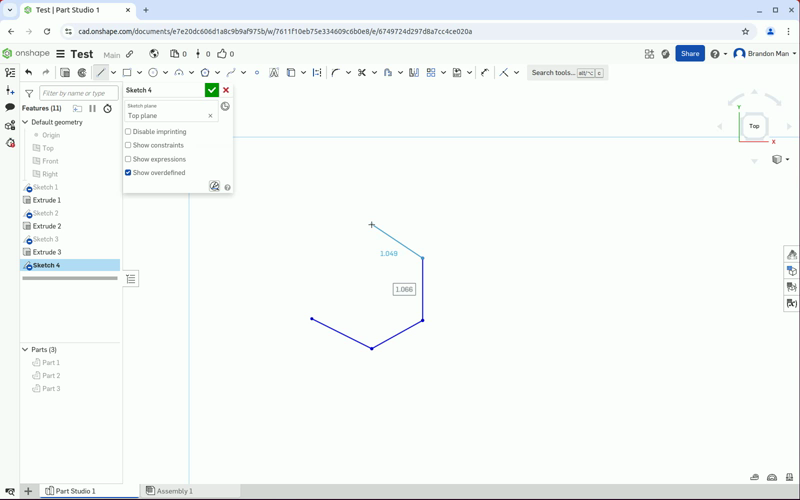
click(371, 224)
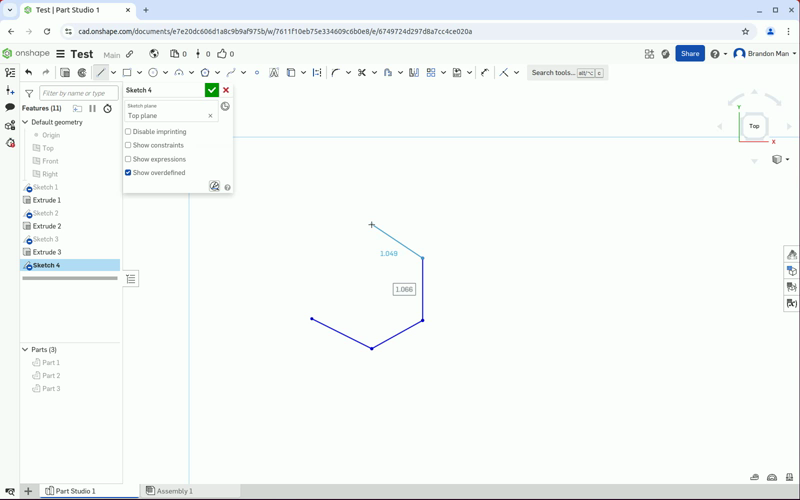
scroll(-6)
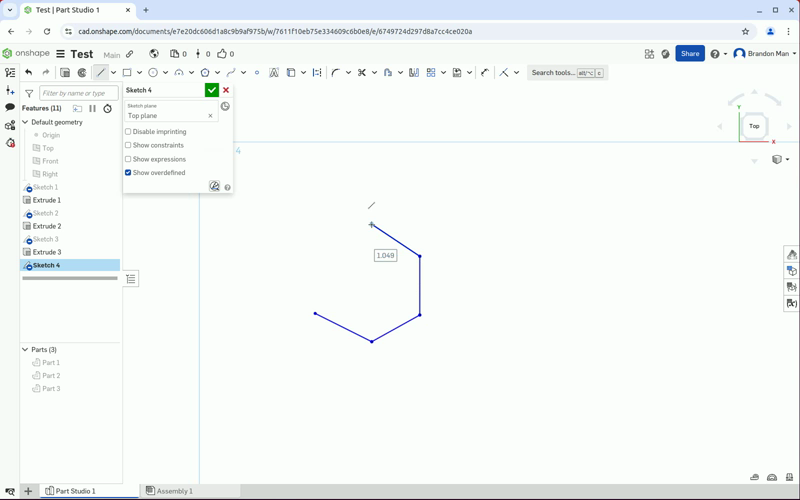
scroll(-6)
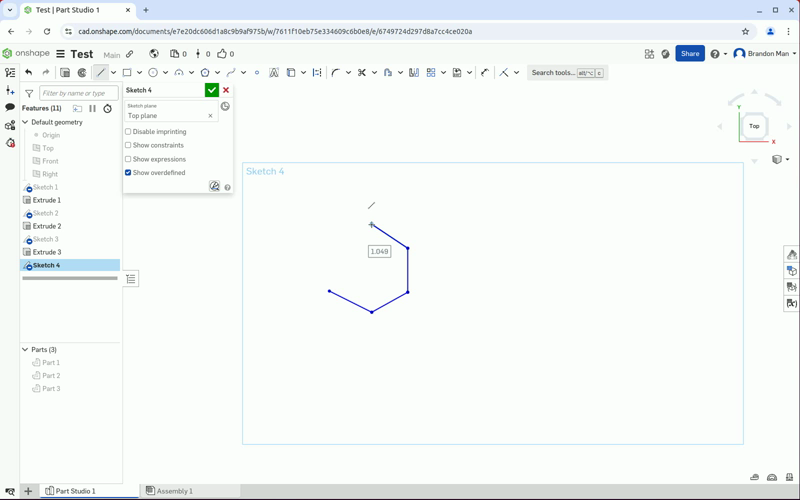
scroll(-6)
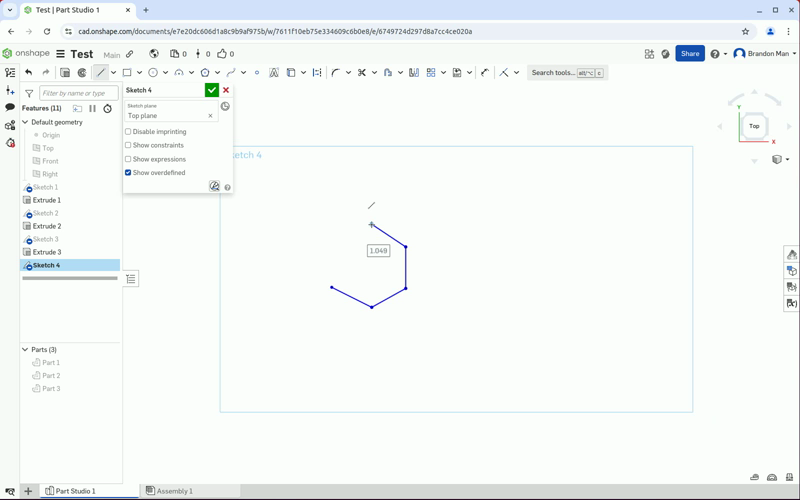
scroll(-6)
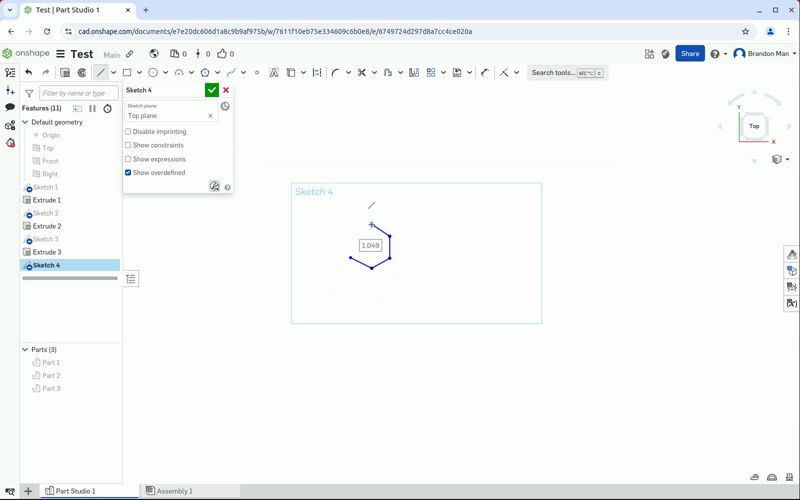
scroll(-6)
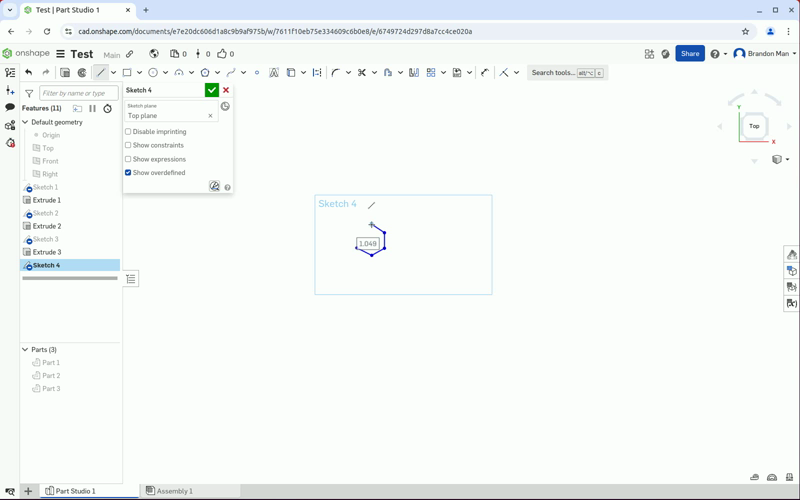
scroll(-6)
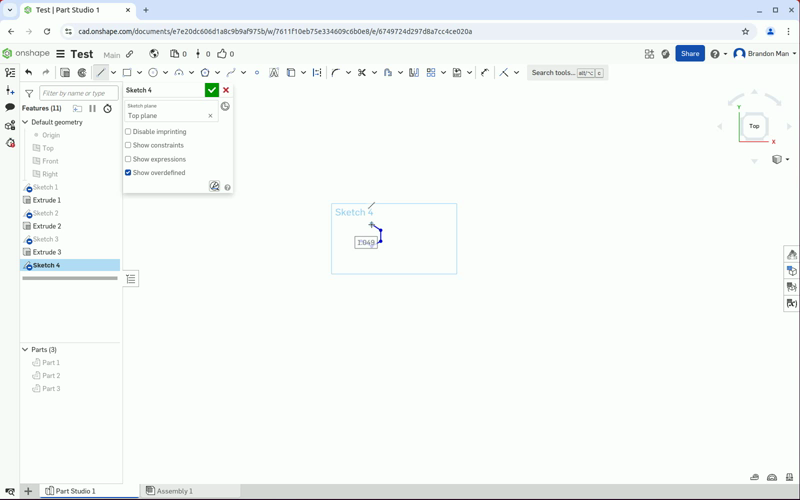
scroll(-6)
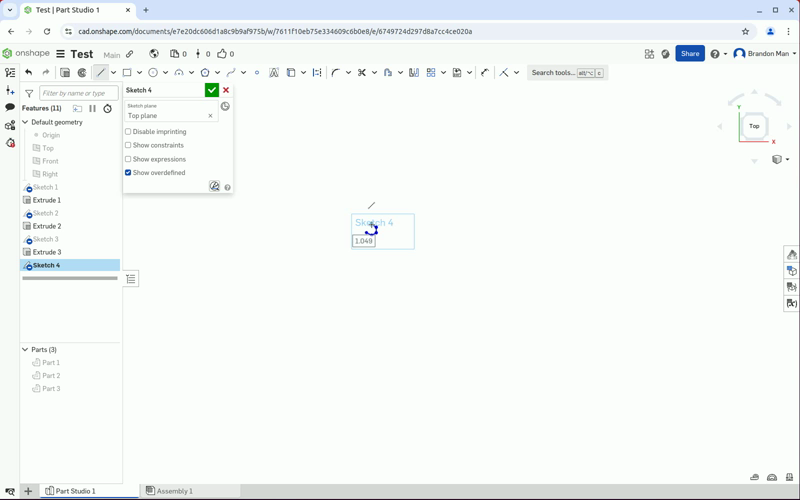
key_up(shift)
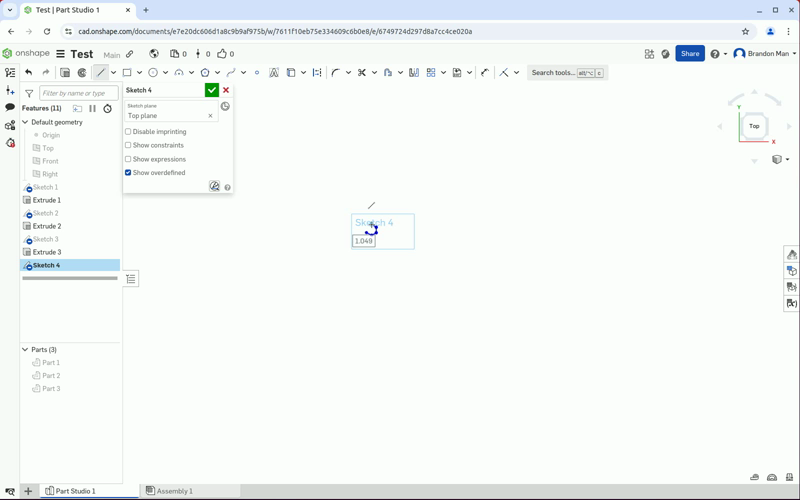
key_down(shift)
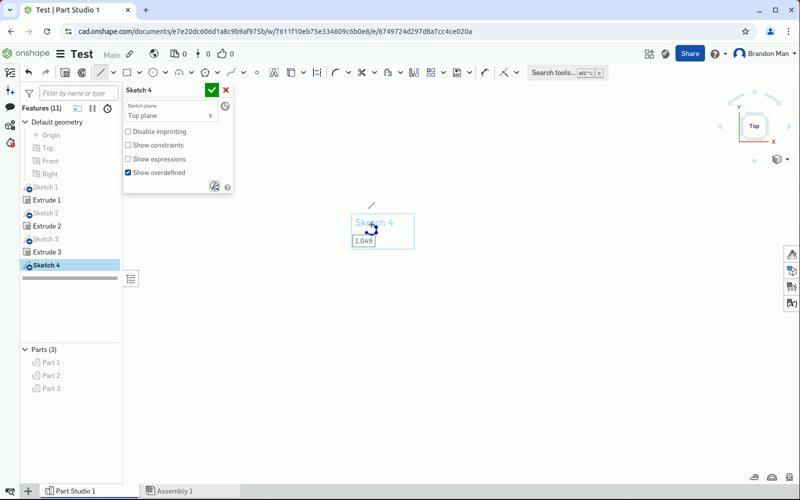
mouse_move(401, 224)
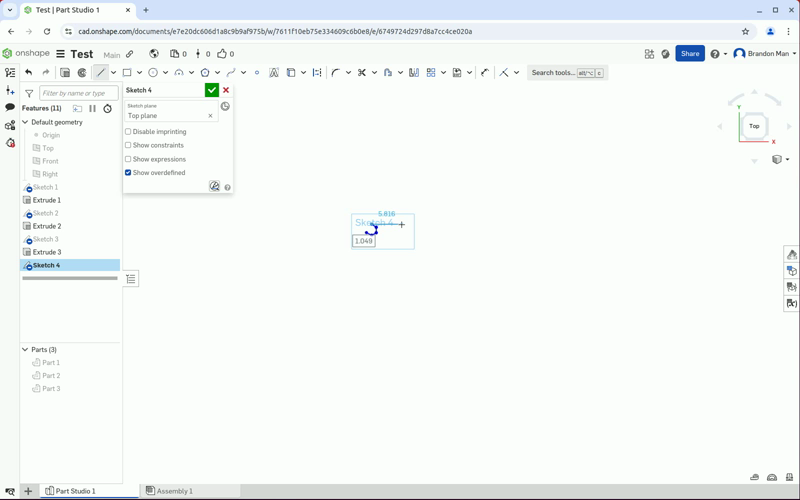
mouse_move(366, 227)
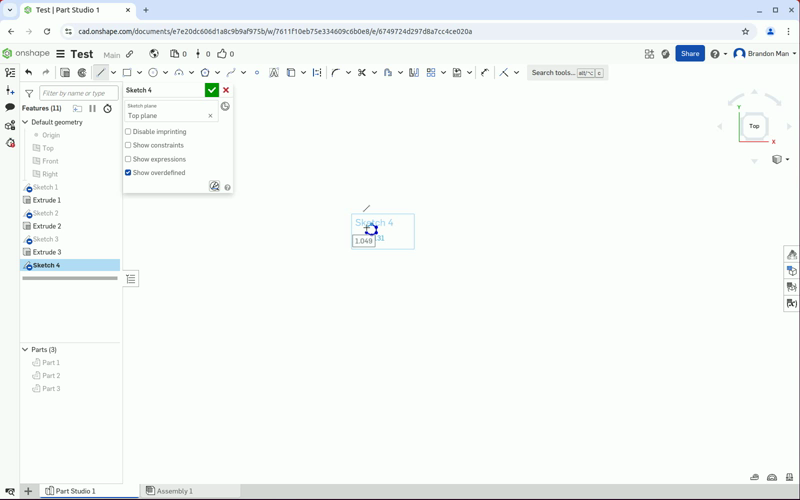
scroll(6)
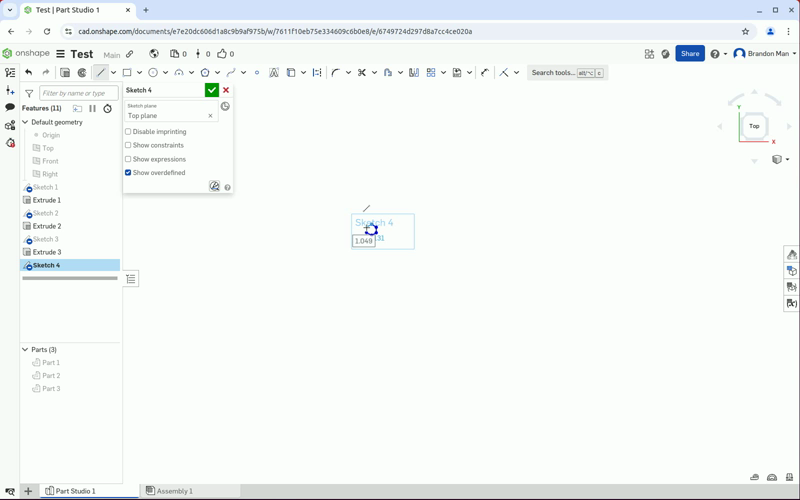
scroll(6)
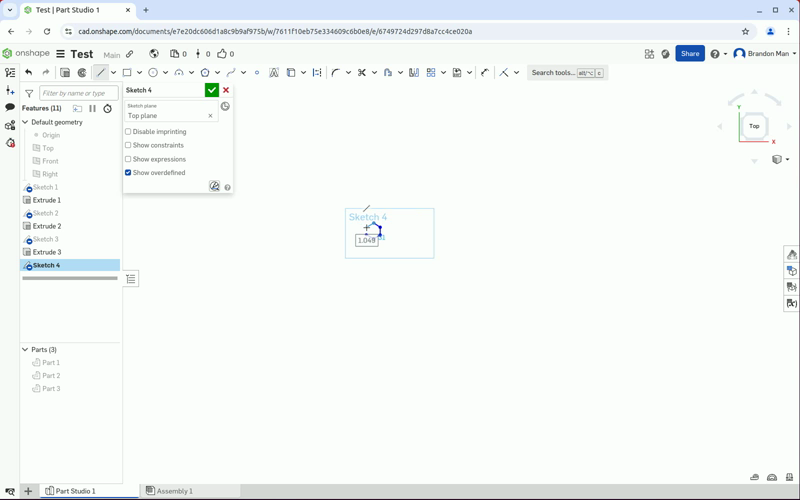
scroll(6)
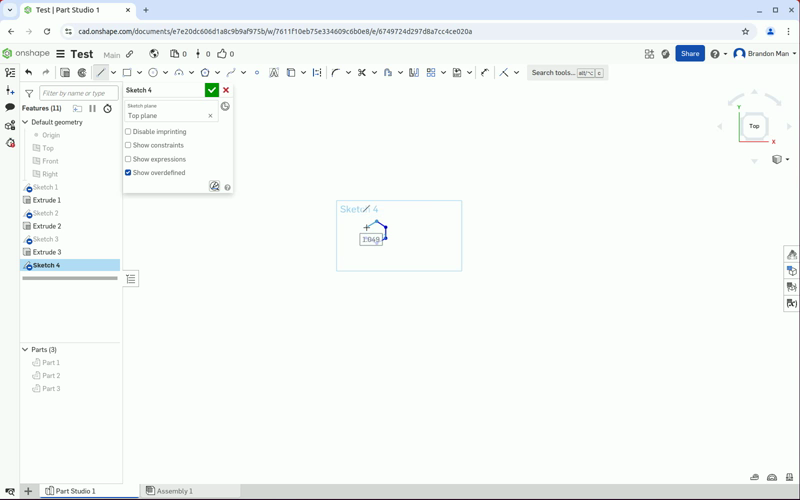
scroll(6)
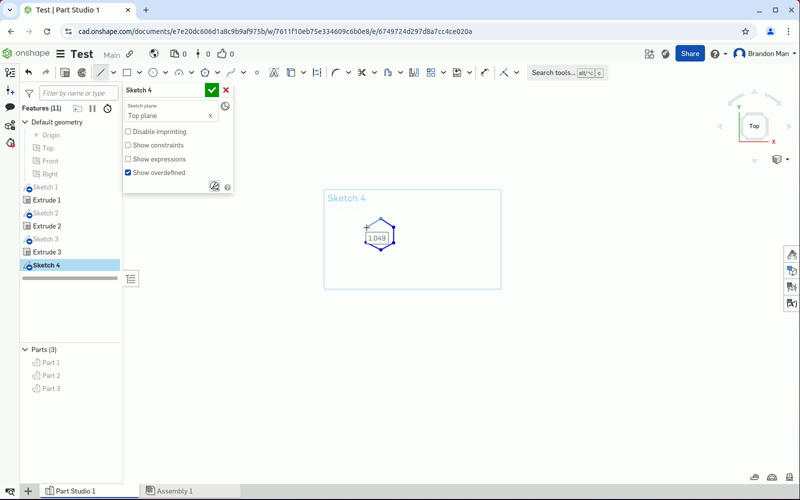
scroll(6)
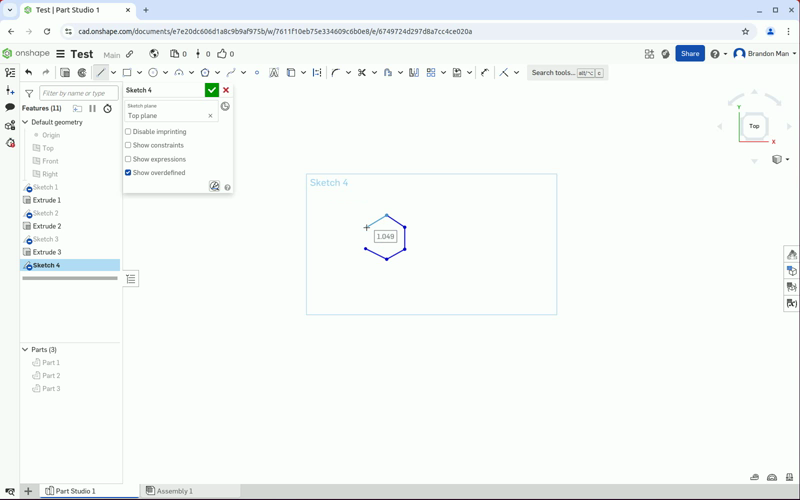
scroll(6)
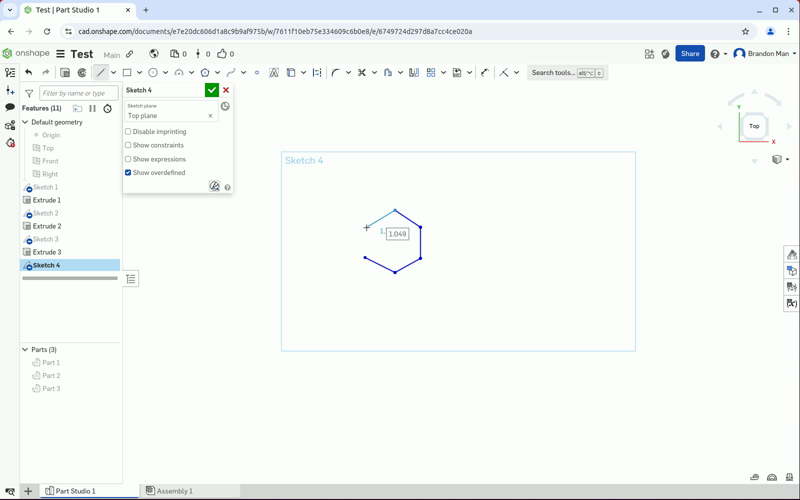
scroll(6)
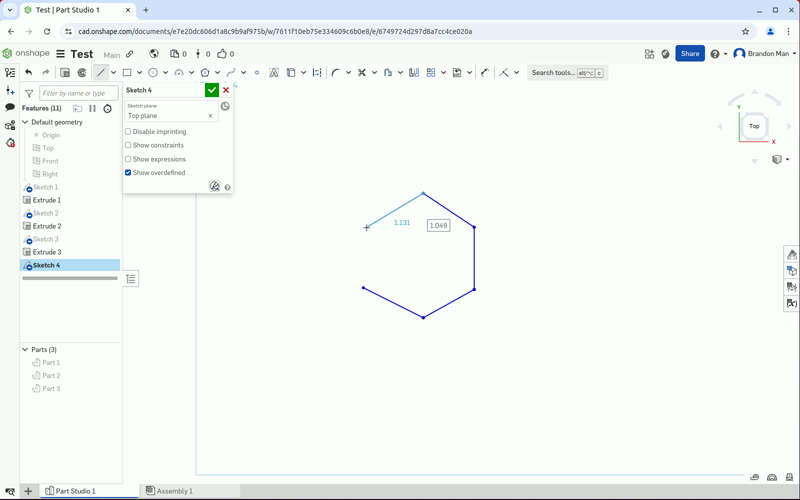
click(366, 227)
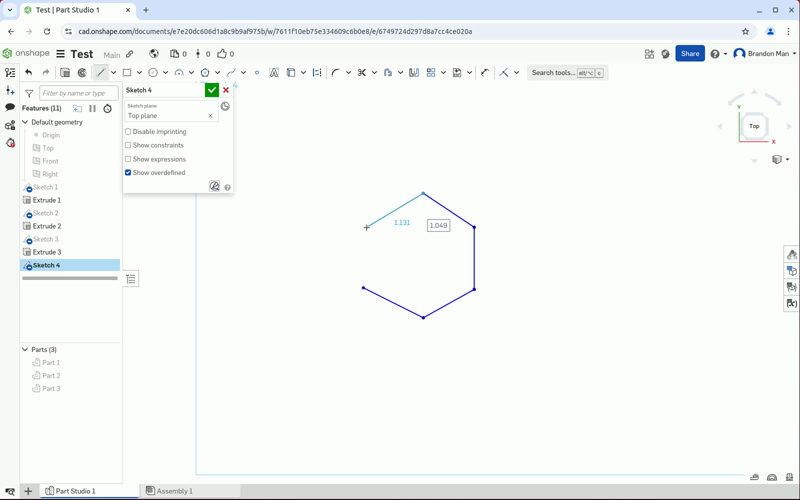
scroll(-6)
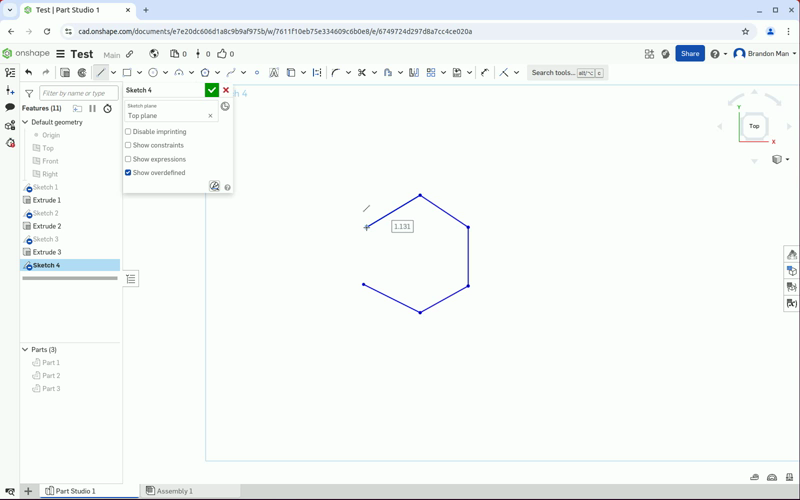
scroll(-6)
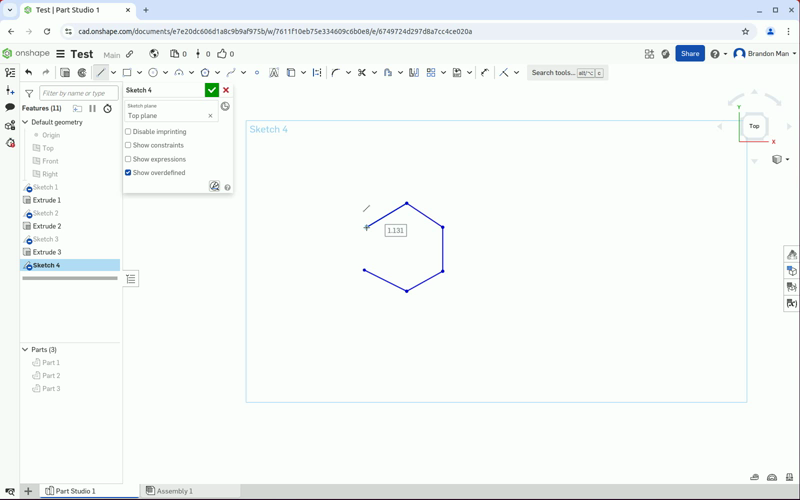
scroll(-6)
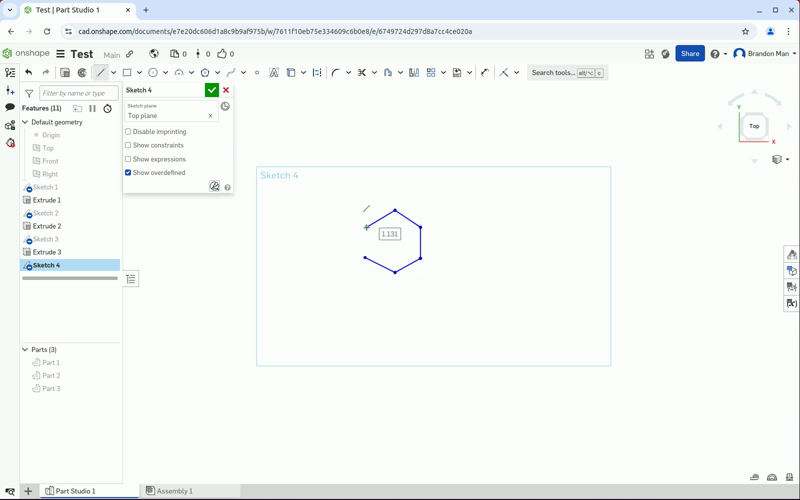
scroll(-6)
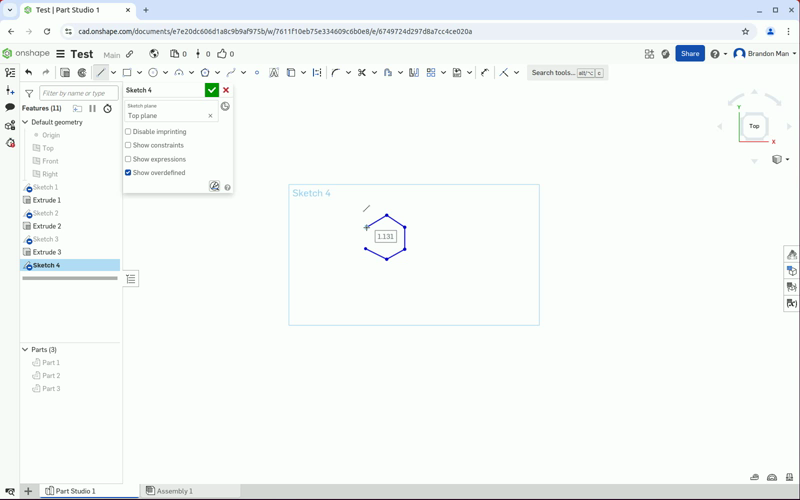
scroll(-6)
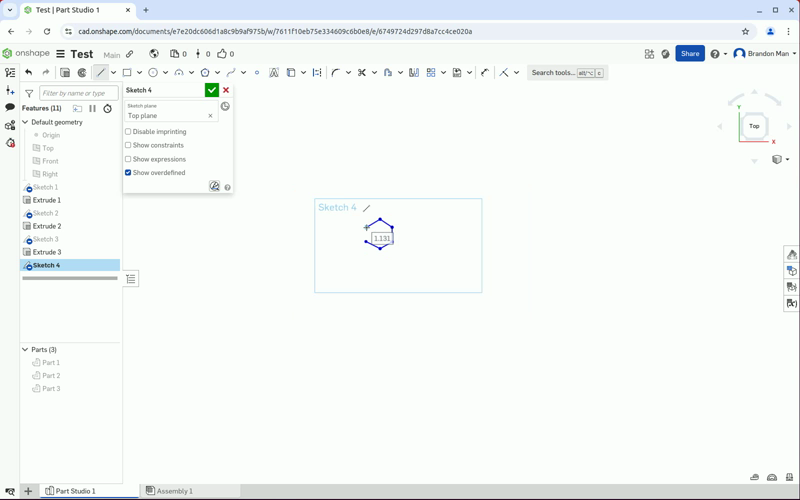
scroll(-6)
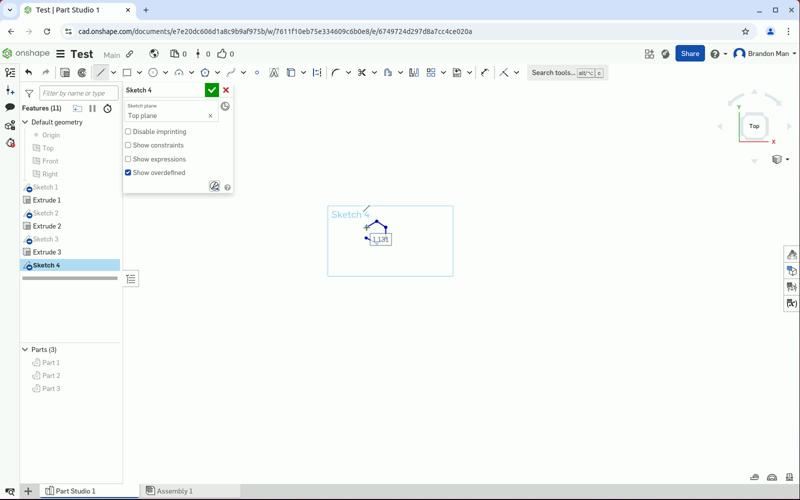
scroll(-6)
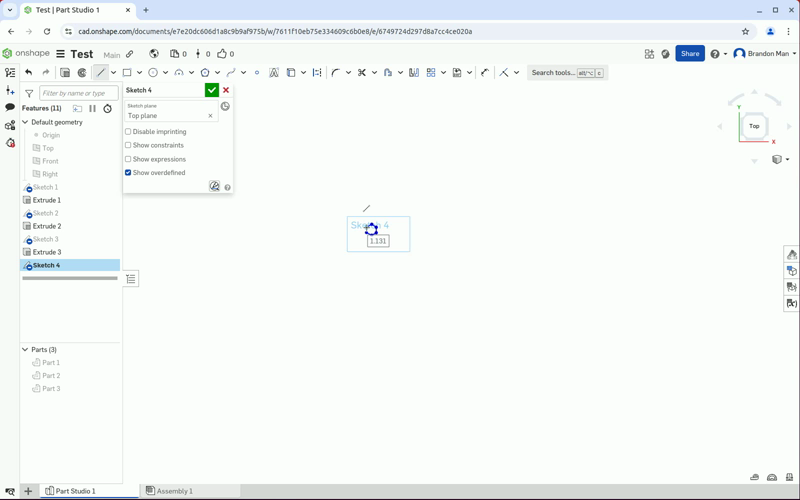
key_up(shift)
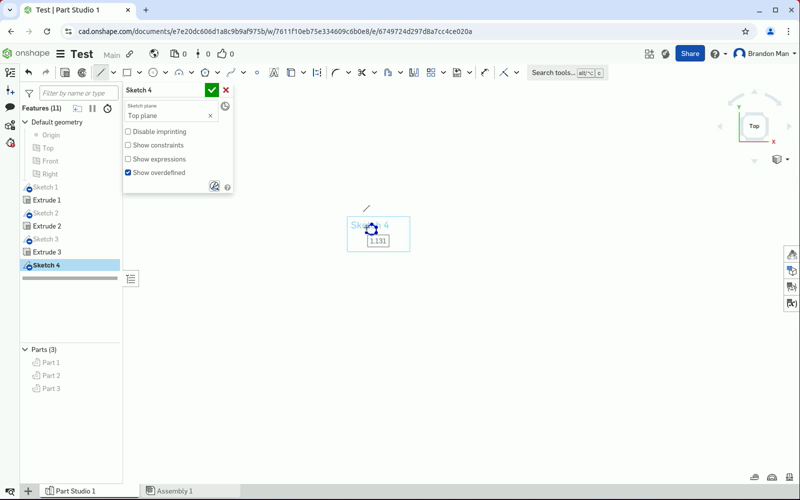
mouse_move(396, 227)
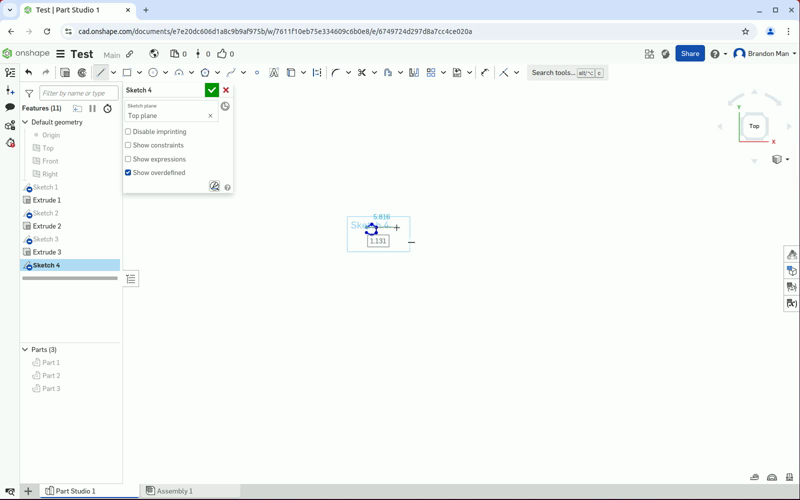
key_down(shift)
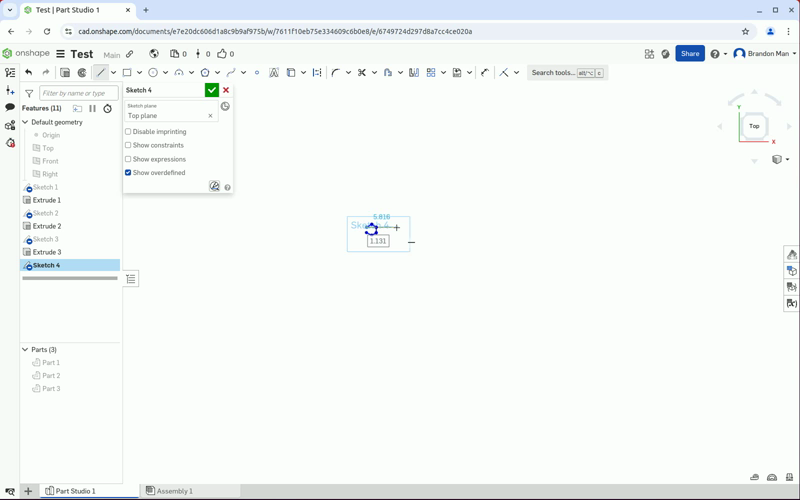
mouse_move(366, 232)
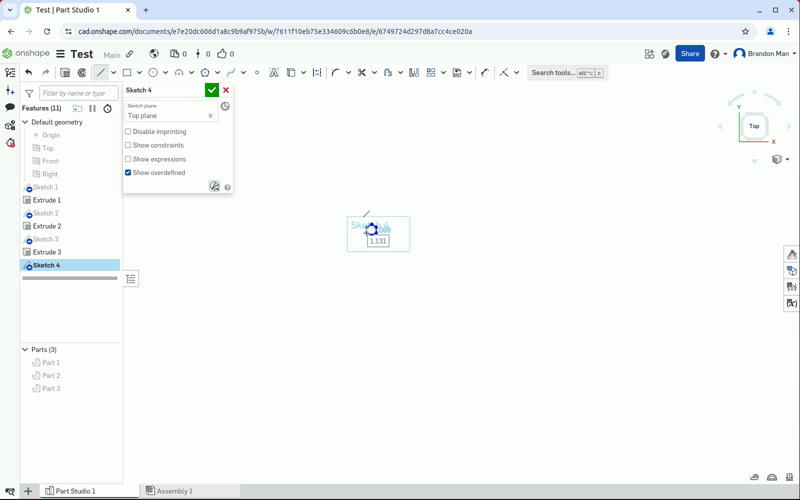
scroll(6)
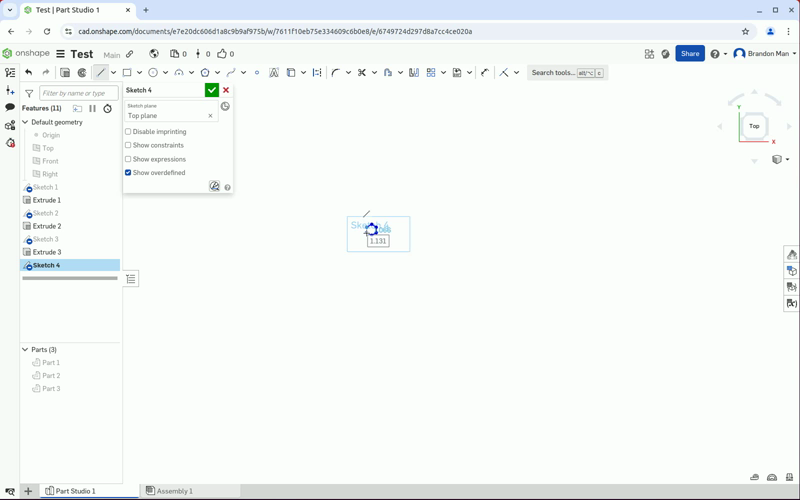
scroll(6)
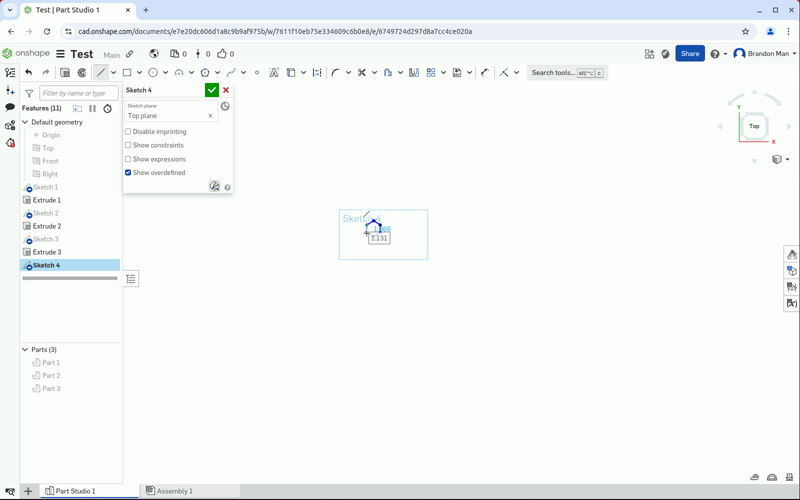
scroll(6)
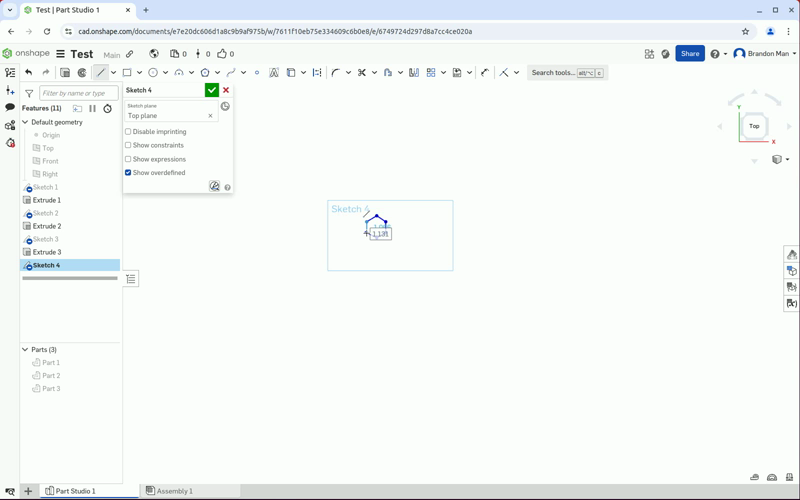
scroll(6)
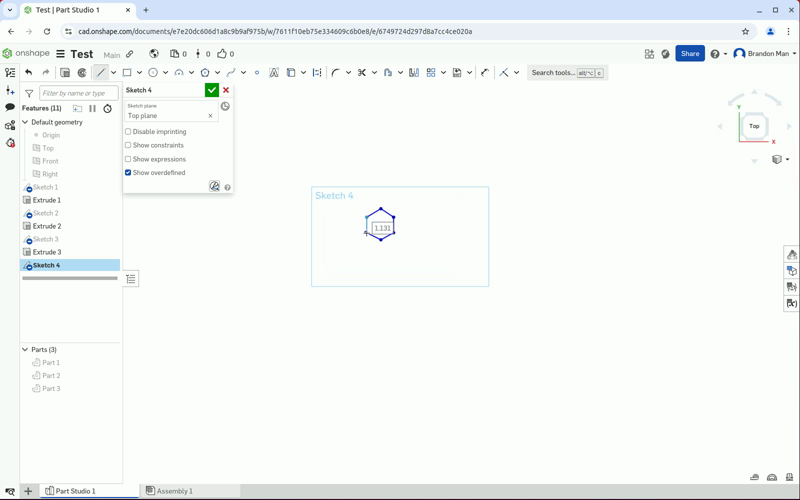
scroll(6)
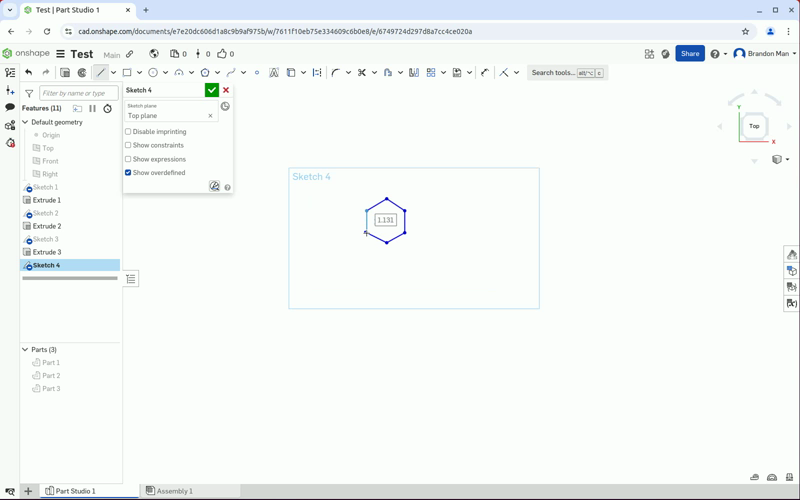
scroll(6)
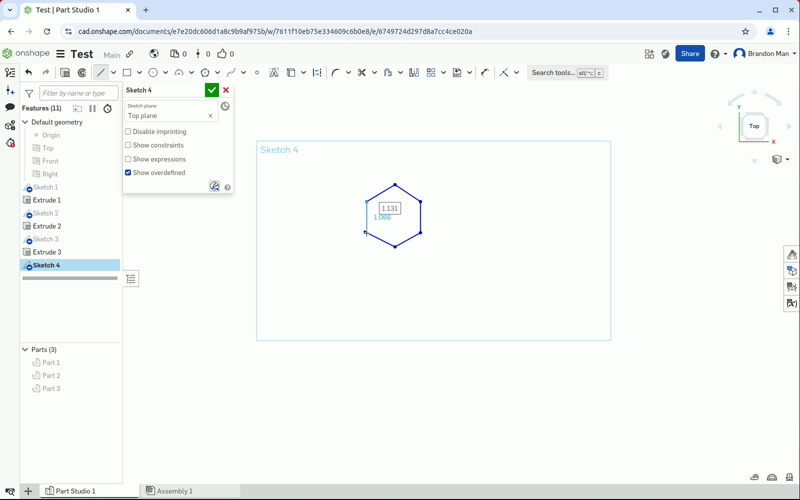
scroll(6)
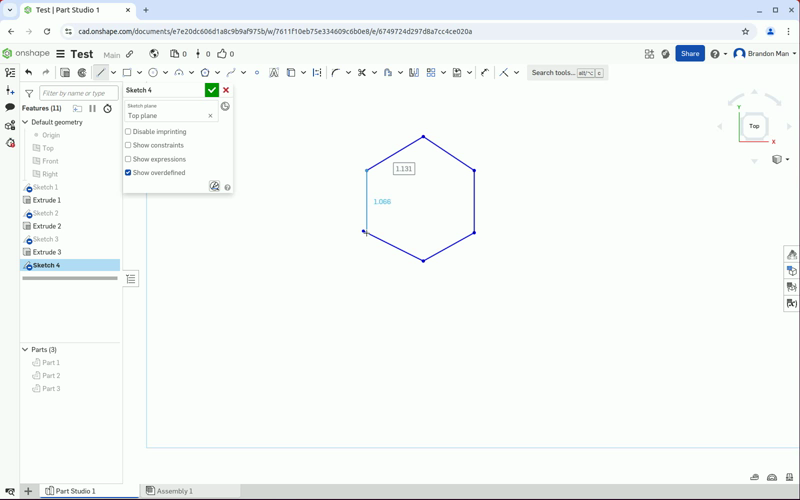
key_up(shift)
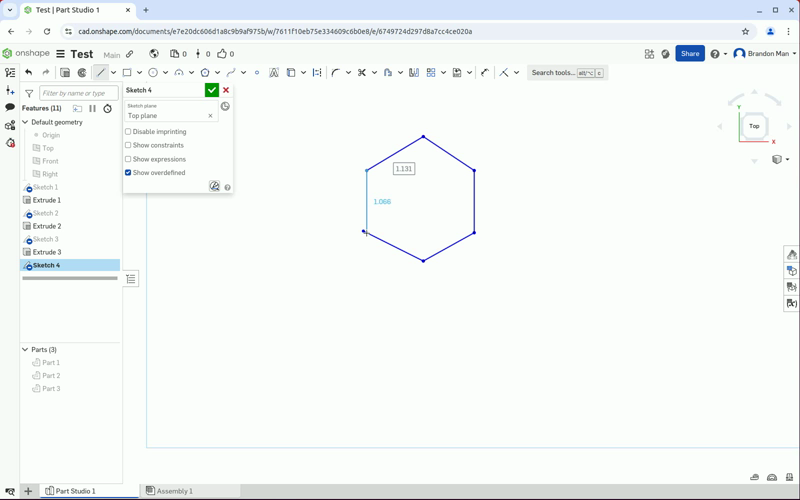
click(366, 232)
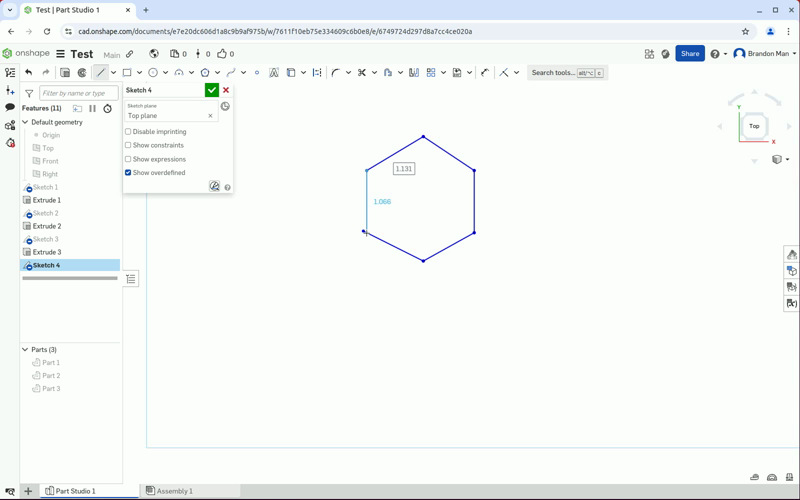
scroll(-6)
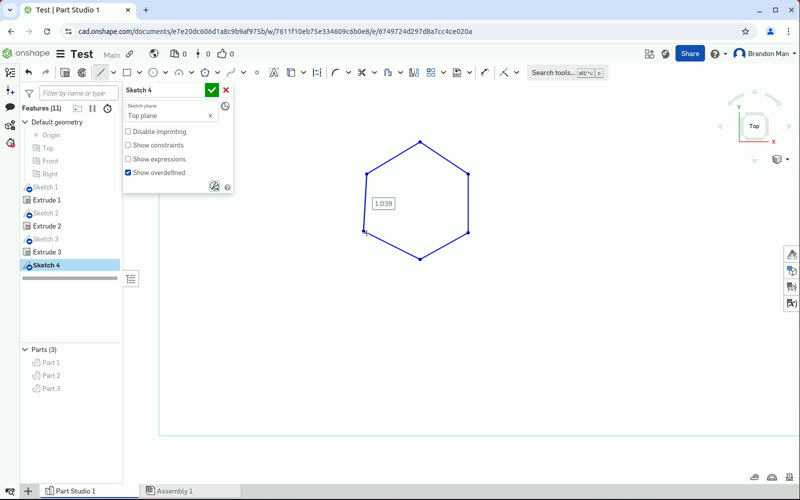
scroll(-6)
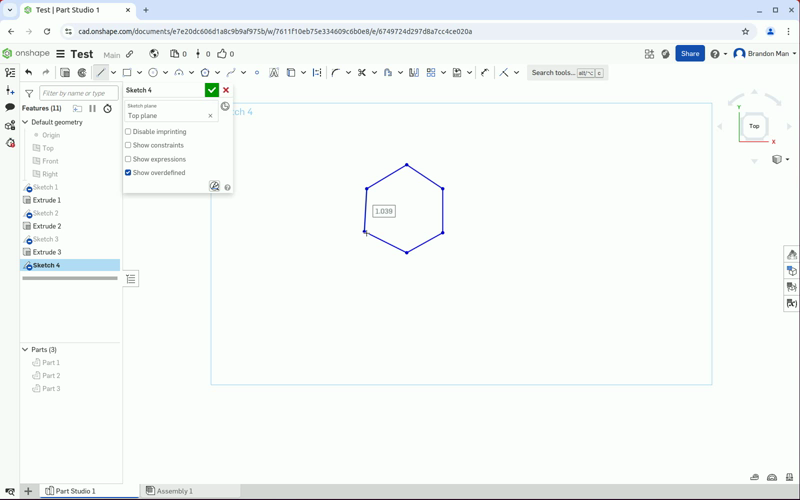
scroll(-6)
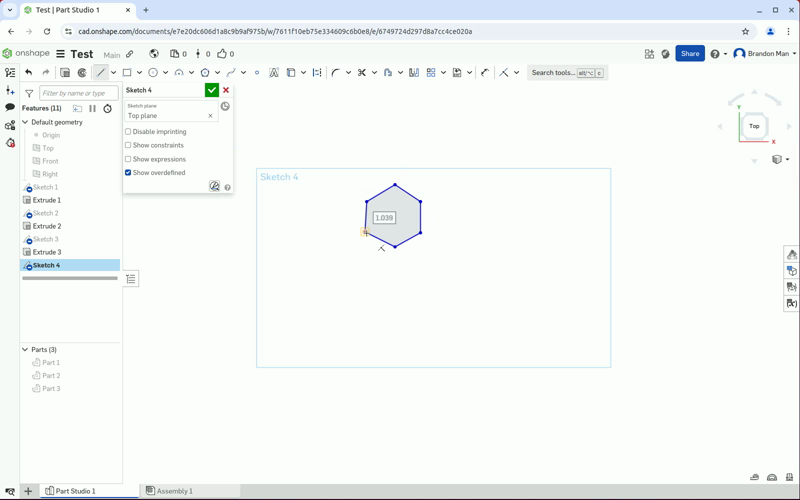
scroll(-6)
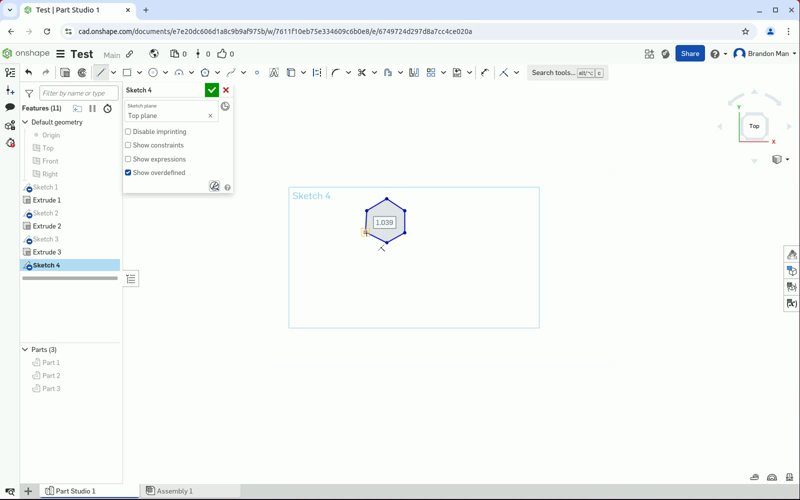
scroll(-6)
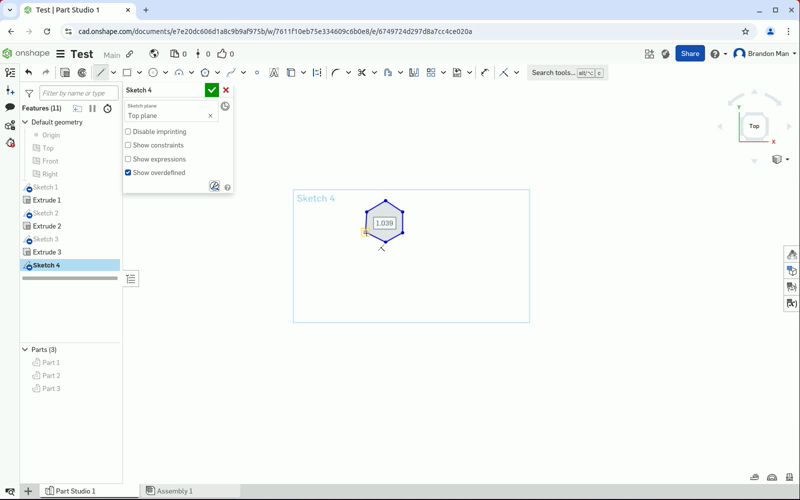
scroll(-6)
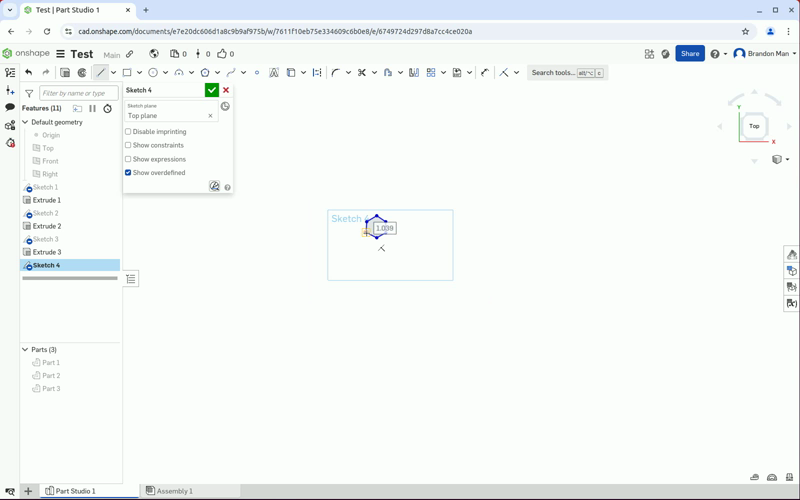
scroll(-6)
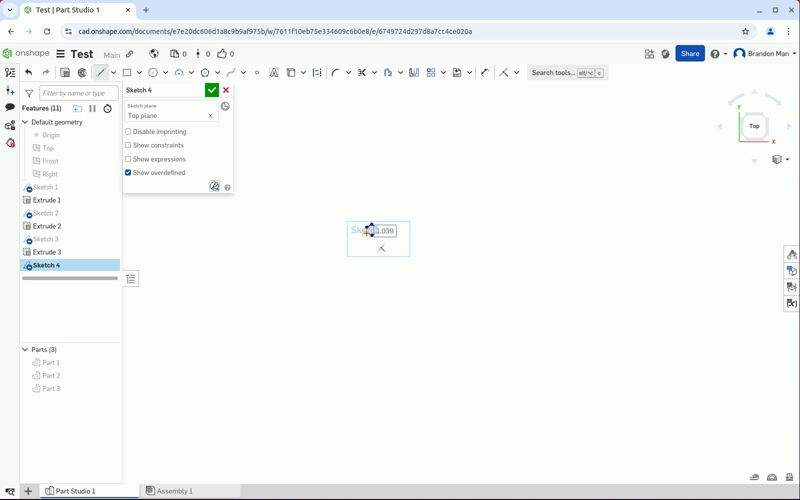
key(esc)
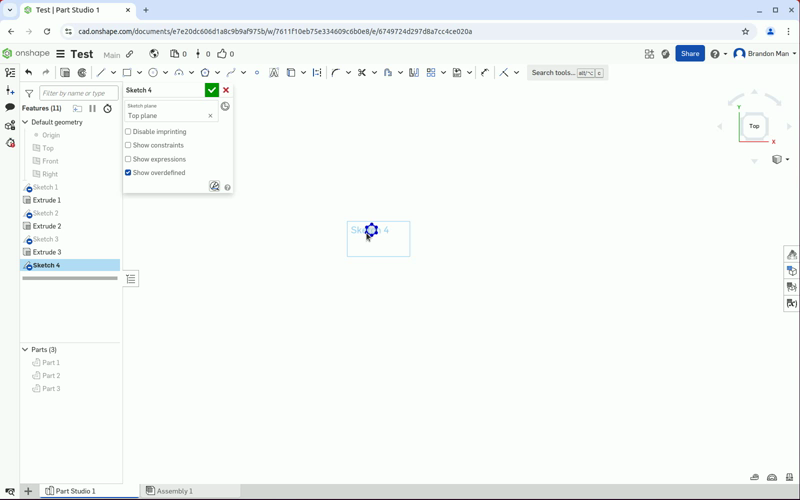
mouse_move(368, 228)
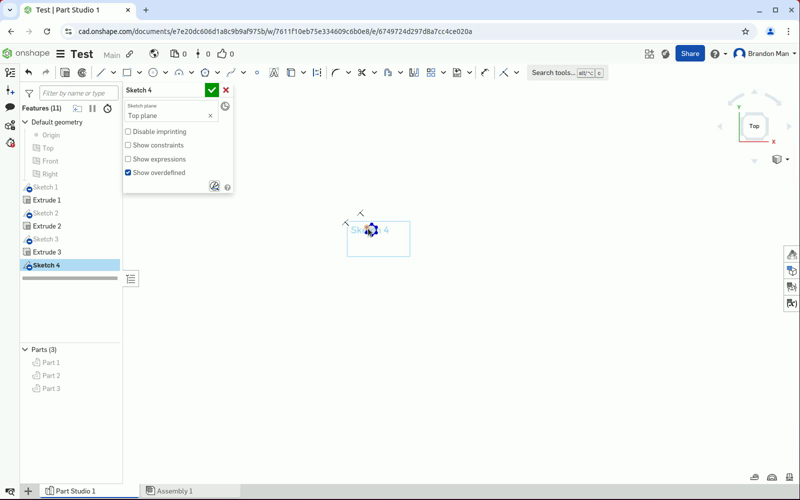
scroll(6)
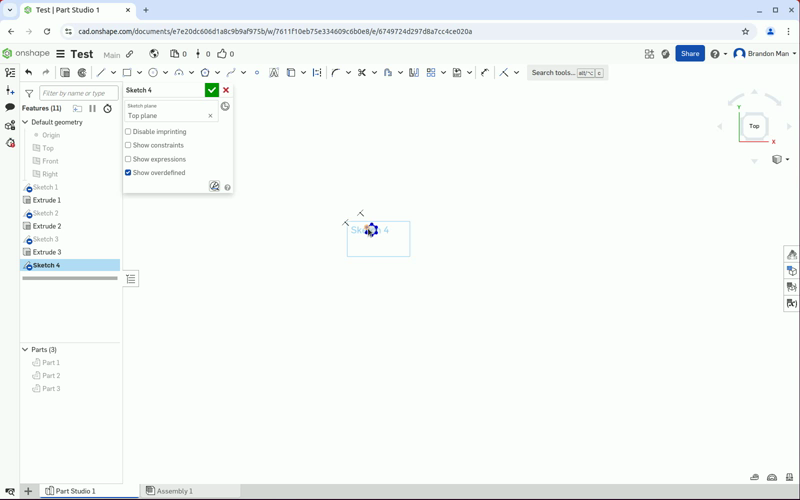
scroll(6)
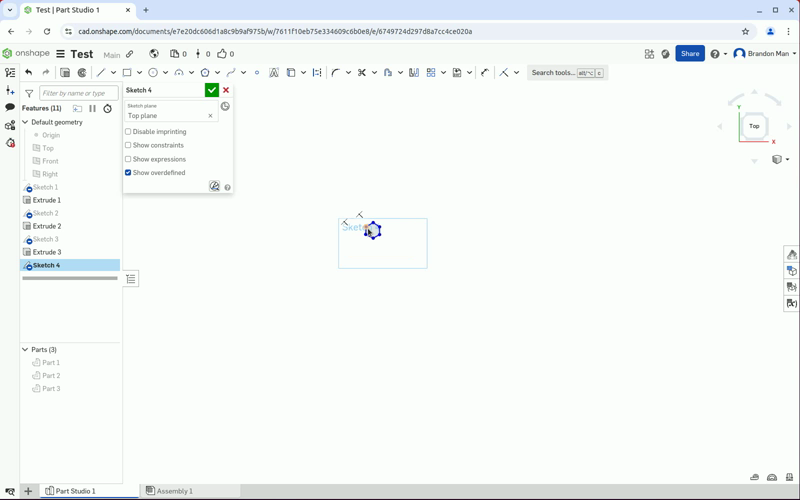
scroll(6)
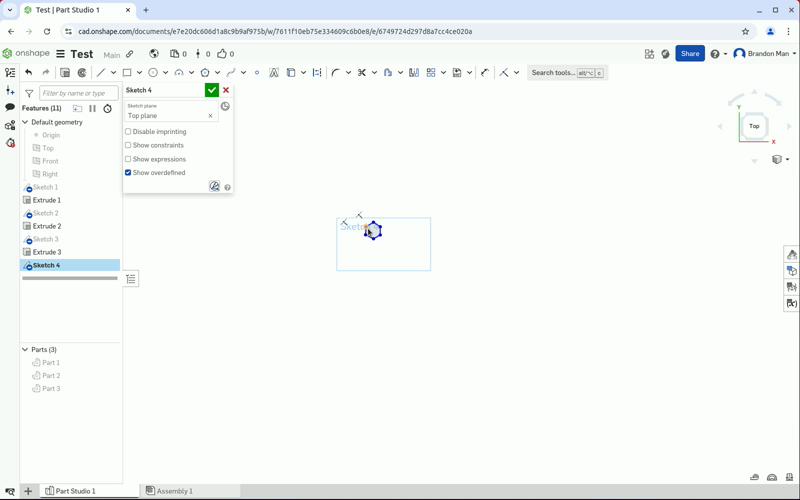
scroll(6)
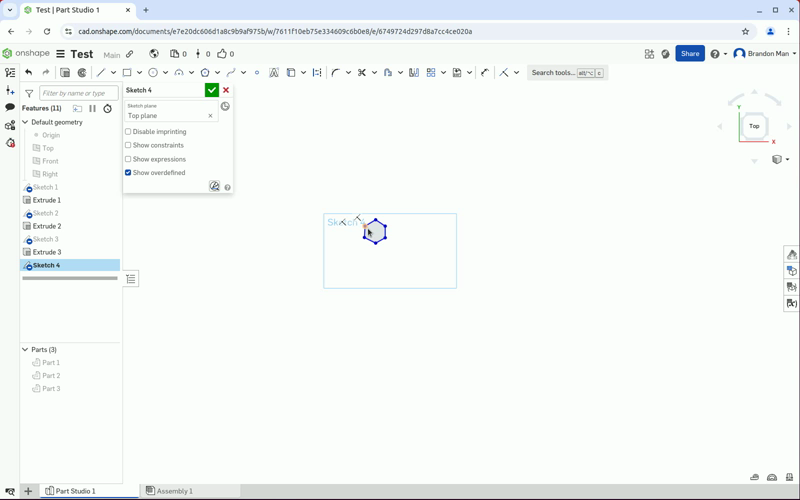
scroll(6)
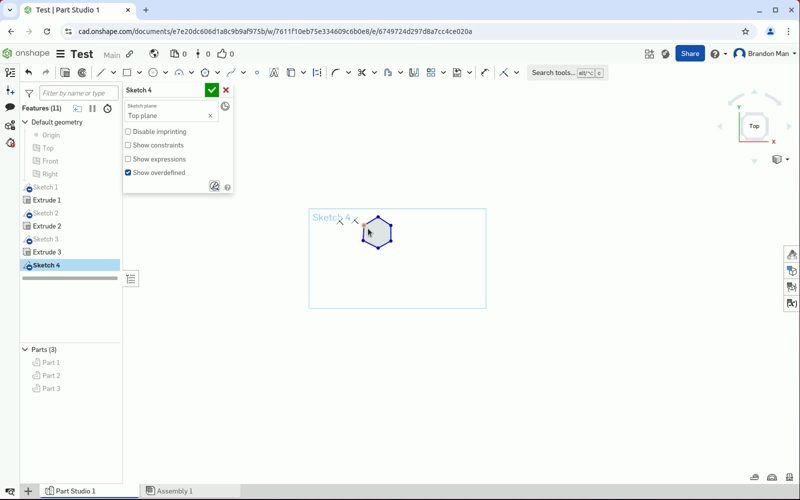
scroll(6)
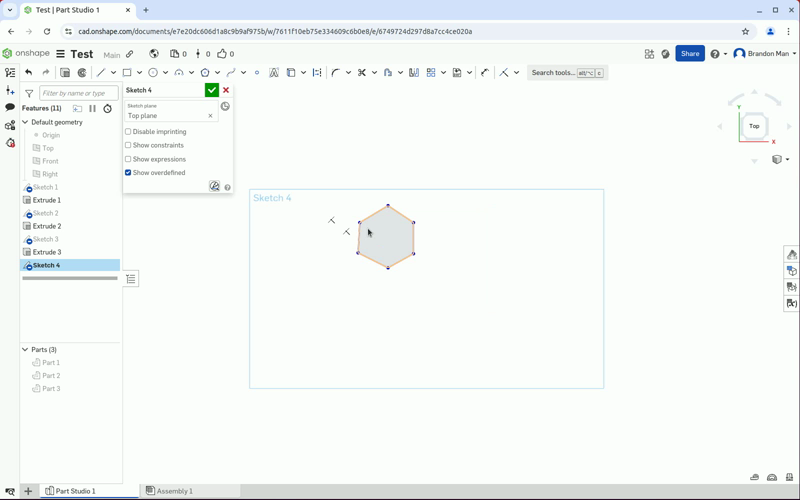
scroll(6)
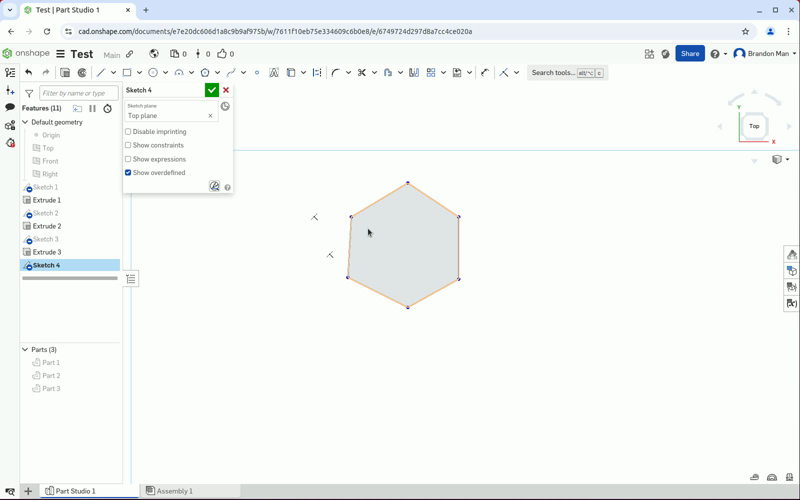
click(368, 228)
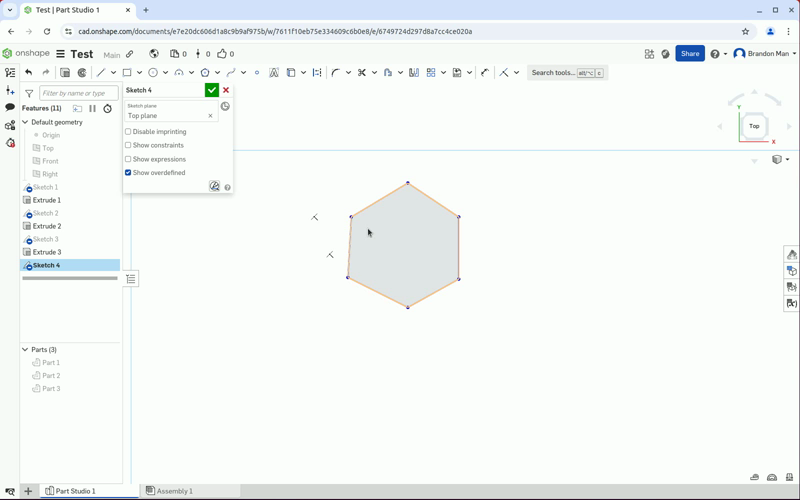
scroll(-6)
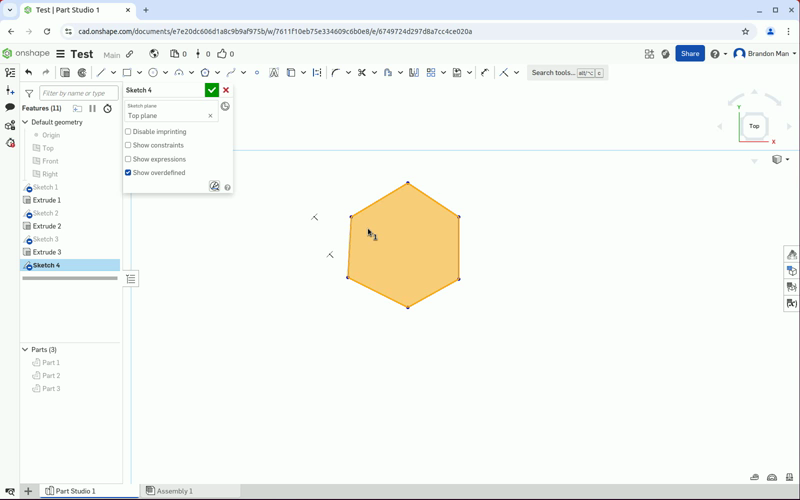
scroll(-6)
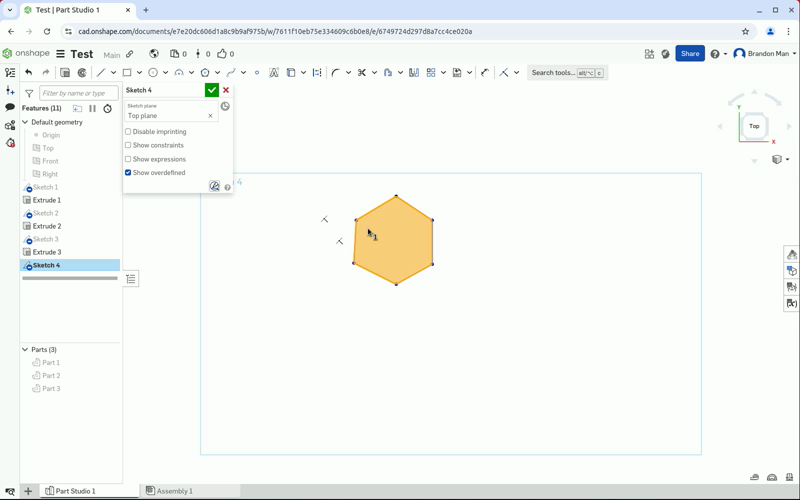
scroll(-6)
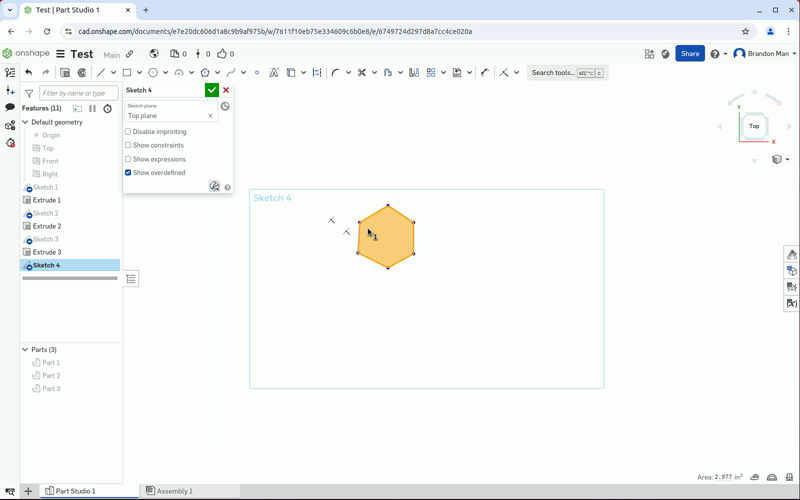
scroll(-6)
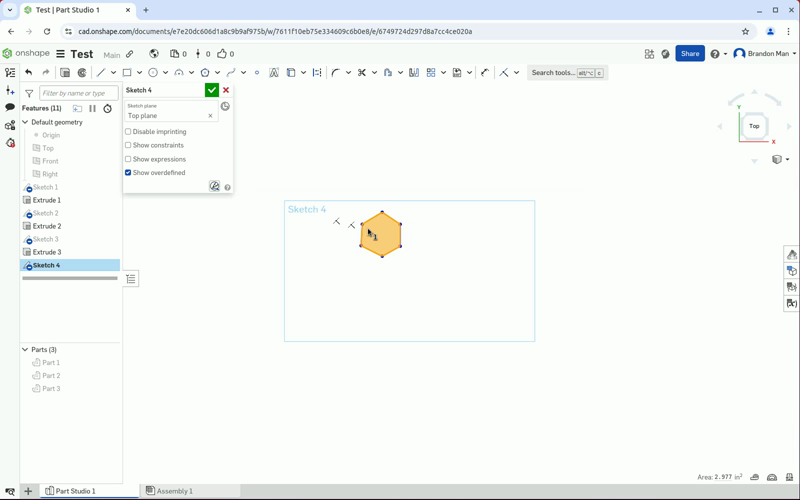
scroll(-6)
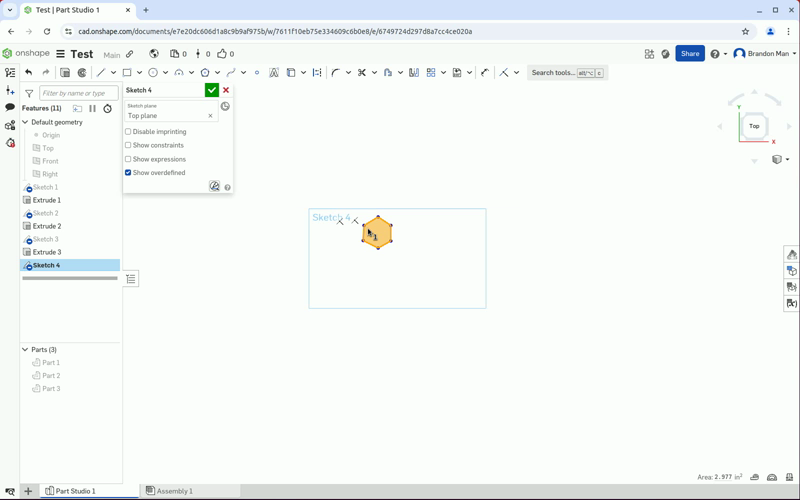
scroll(-6)
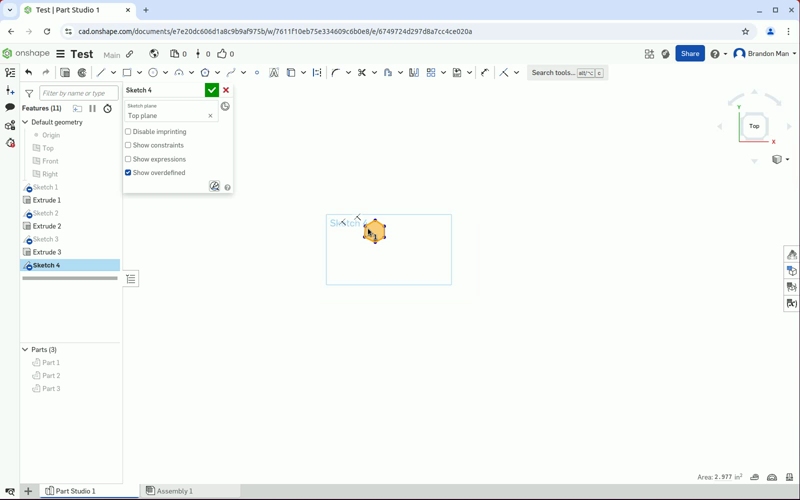
scroll(-6)
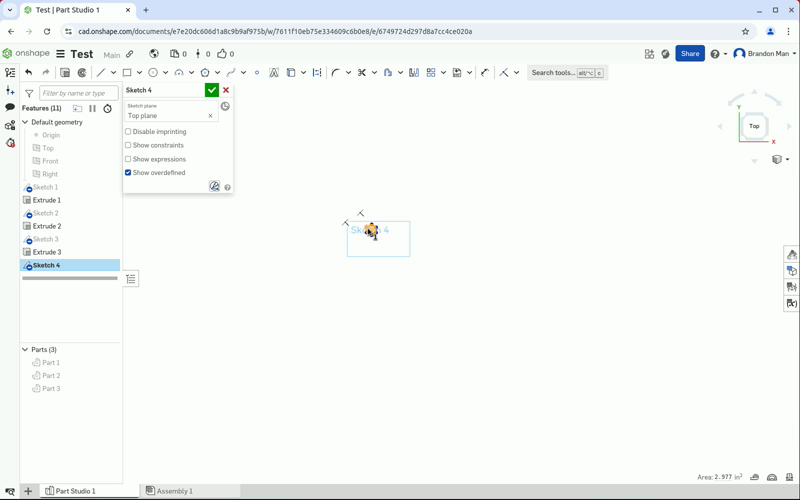
mouse_move(73, 352)
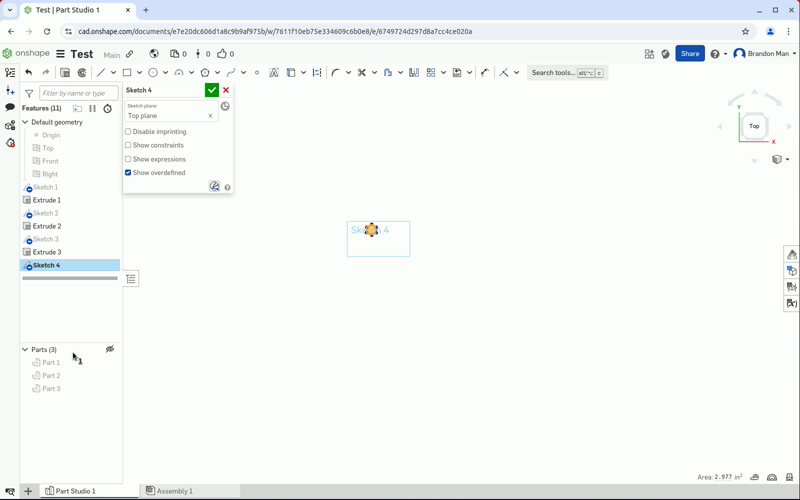
key(shift+y)
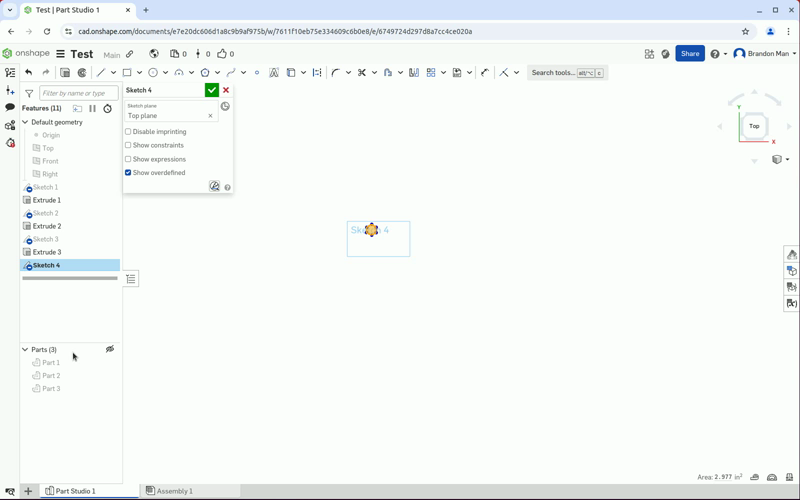
key(shift+e)
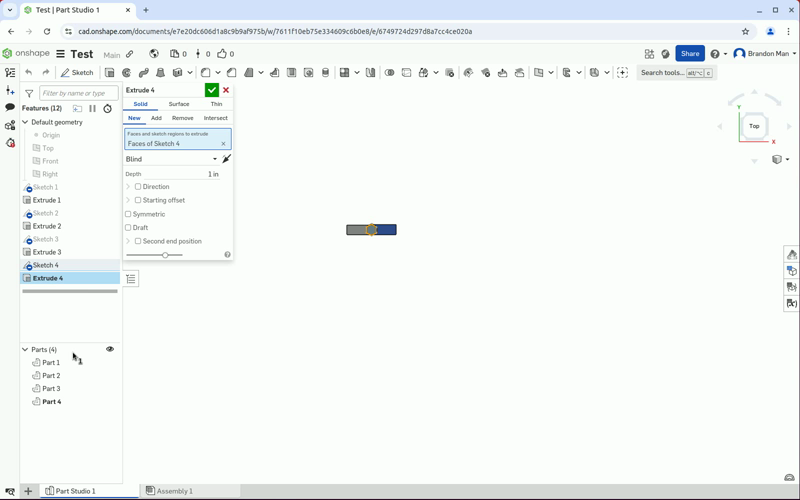
mouse_move(143, 106)
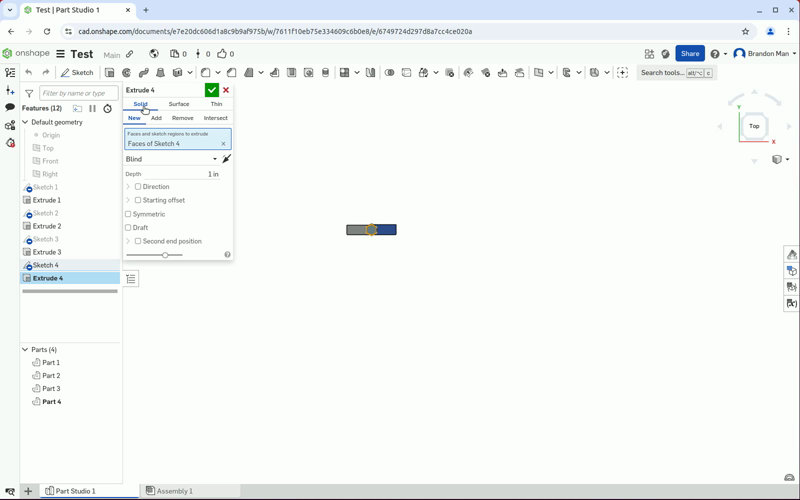
click(143, 106)
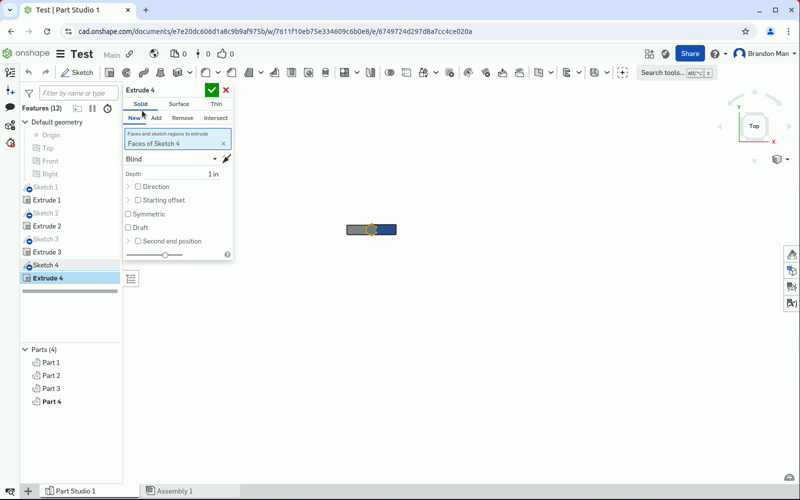
mouse_move(137, 120)
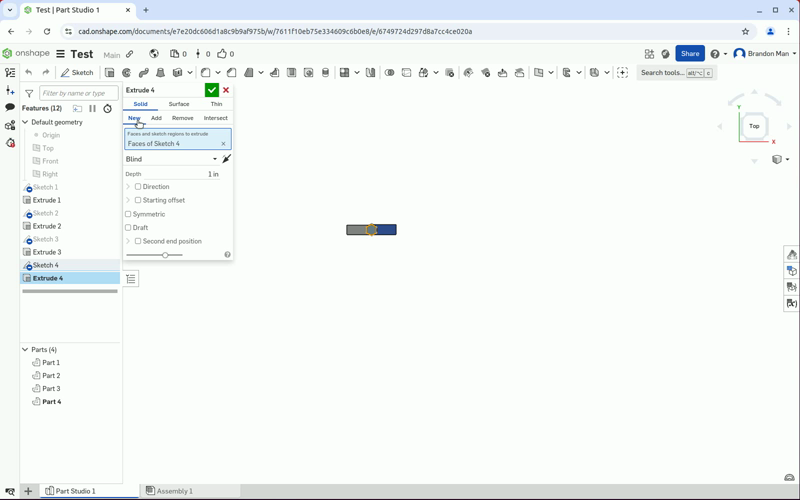
click(137, 120)
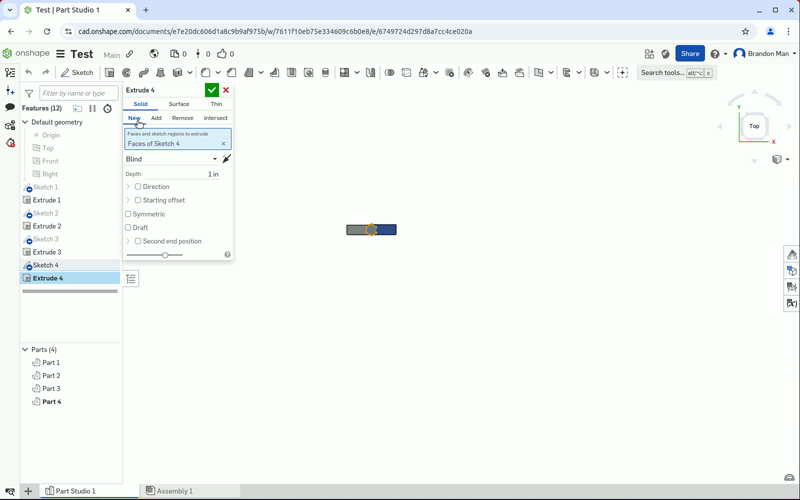
key(tab, 4)
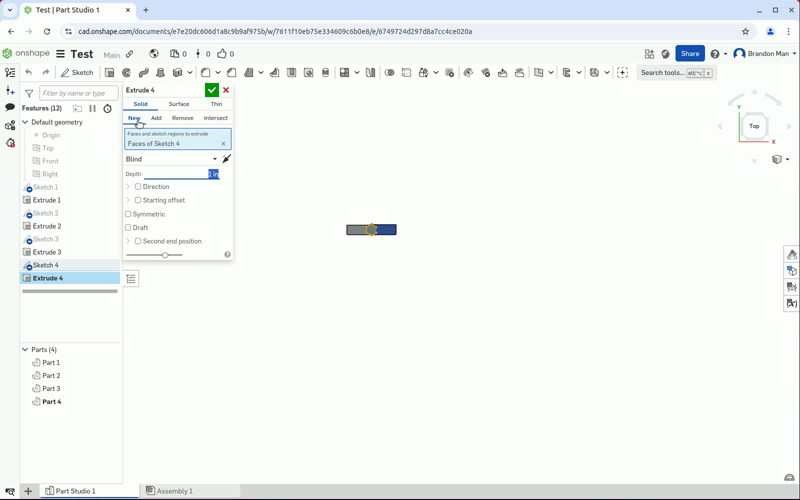
text(0.963)
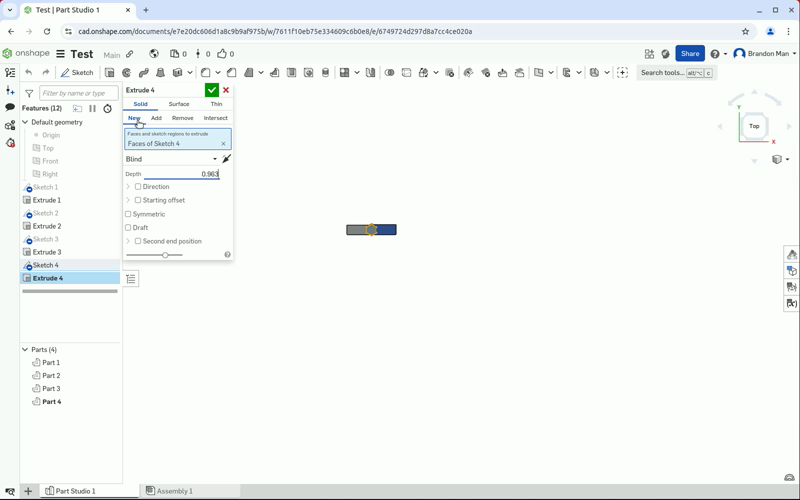
key(enter)
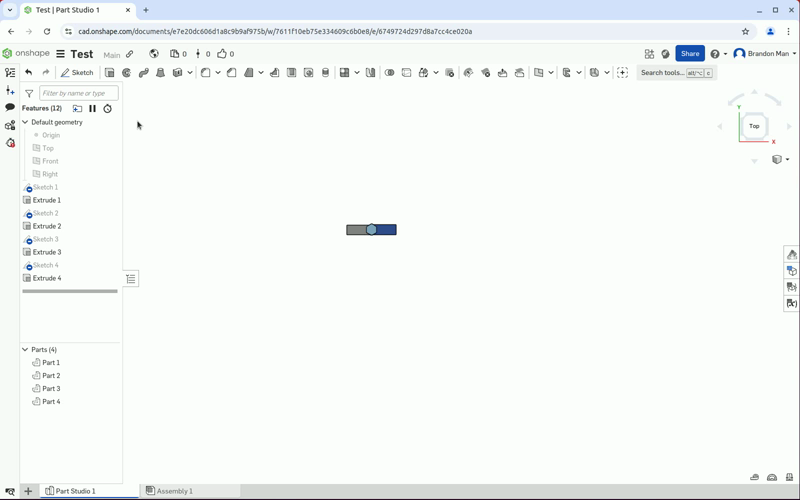
key(shift+h)
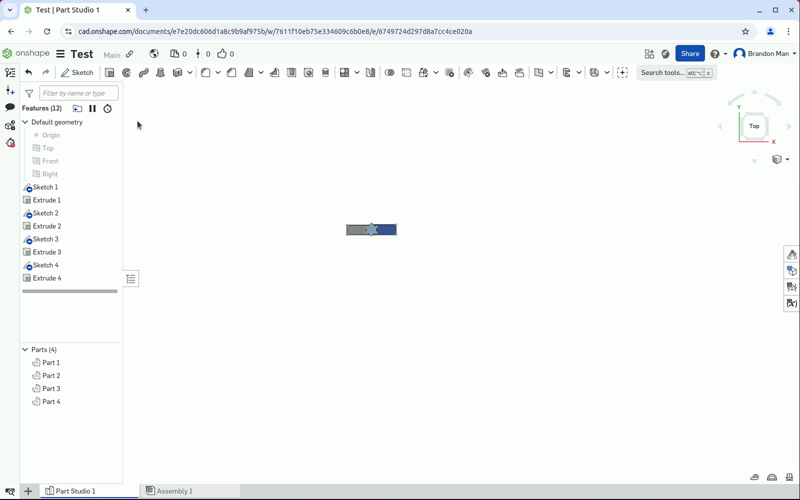
key(shift+h)
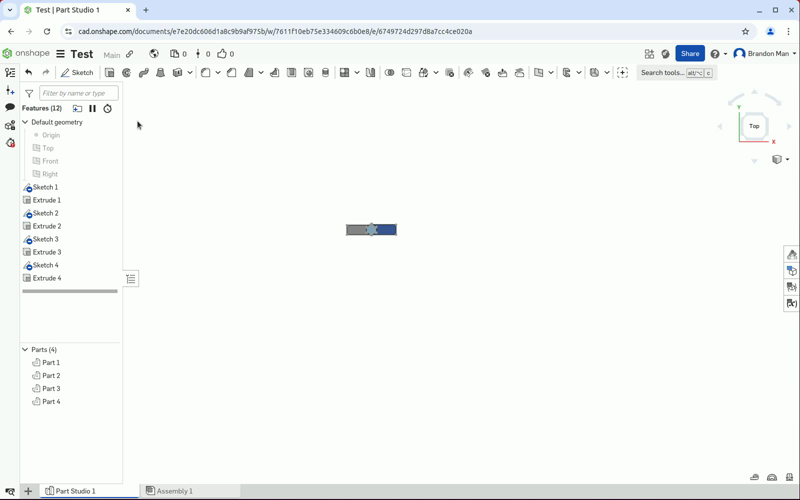
key(shift+7)
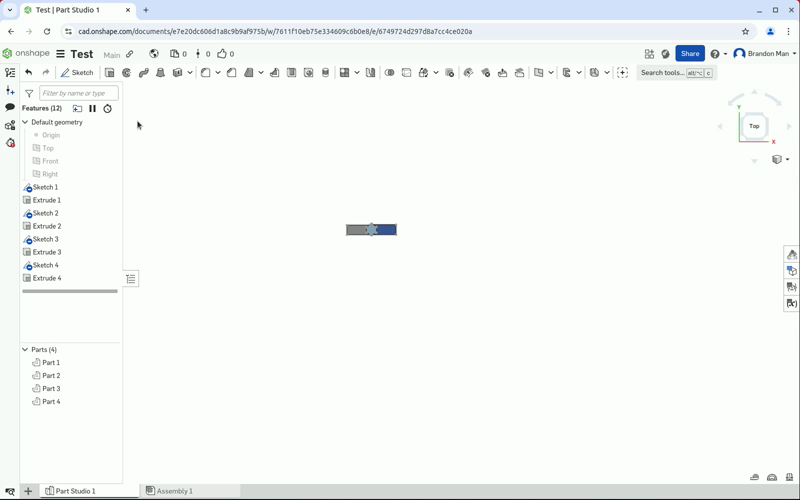
key(up, 3)
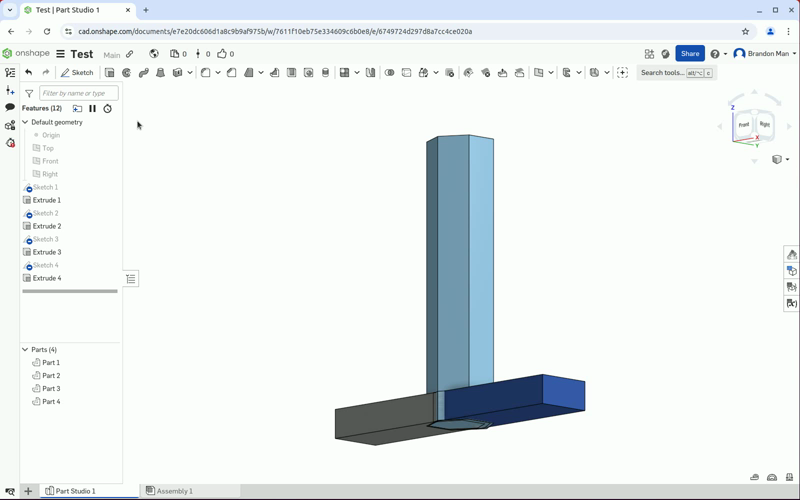
key(left, 3)
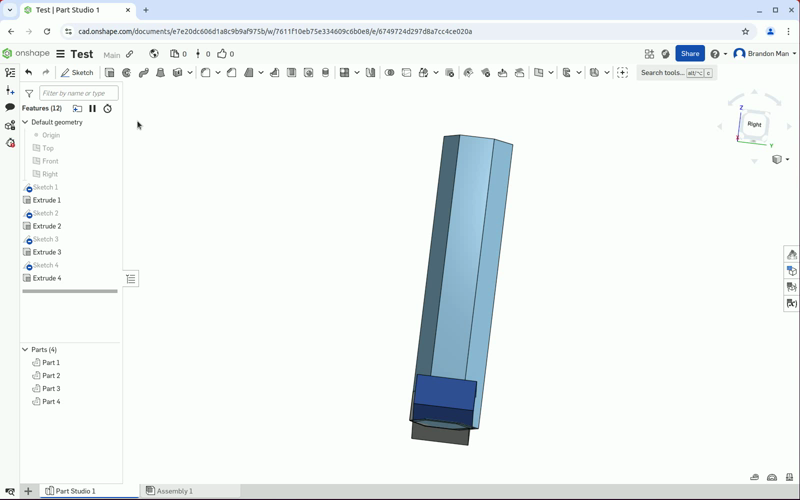
key(right, 3)
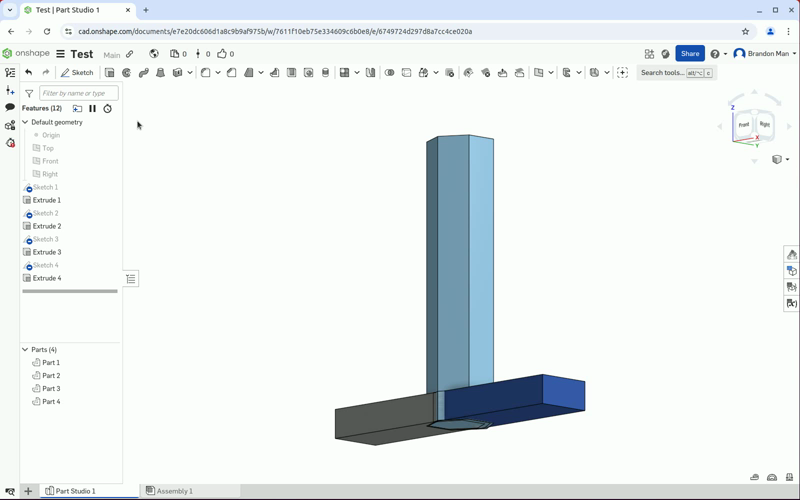
key(down, 3)
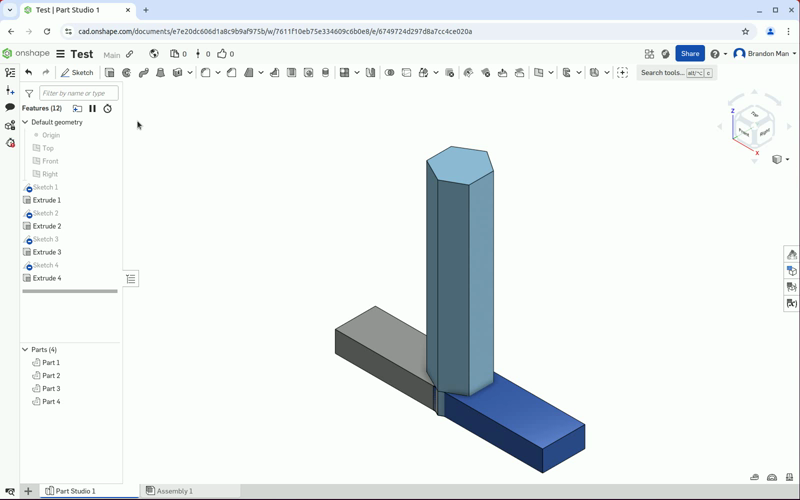
mouse_move(73, 189)
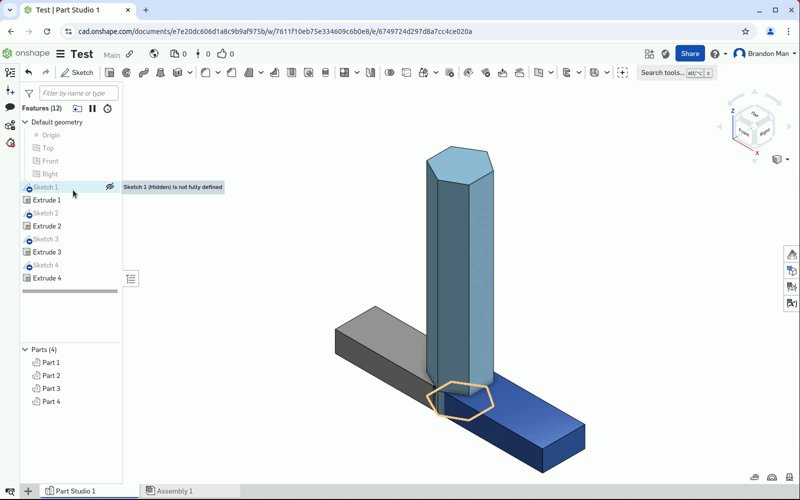
click(73, 189)